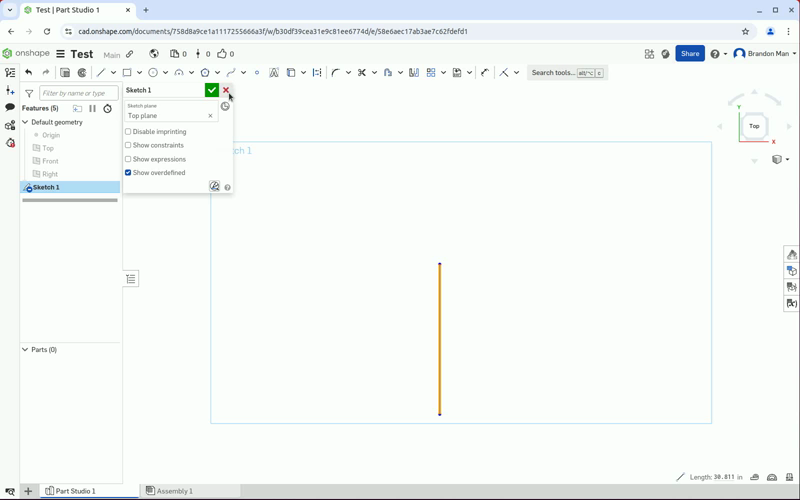
key(shift+h)
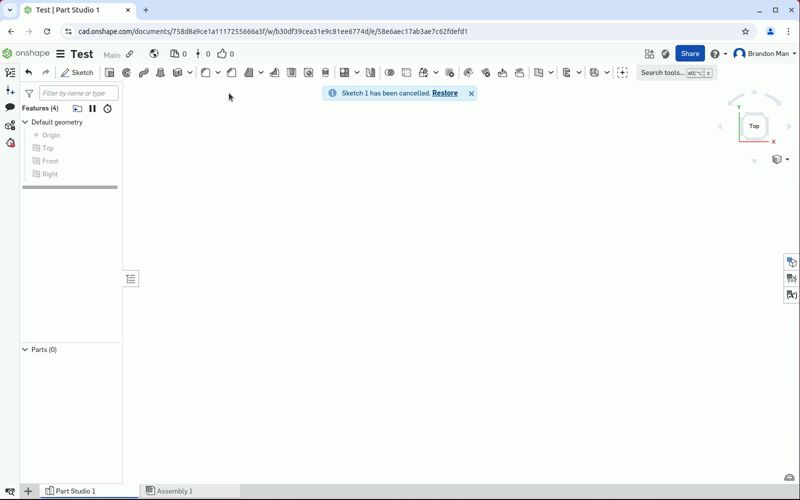
mouse_move(73, 352)
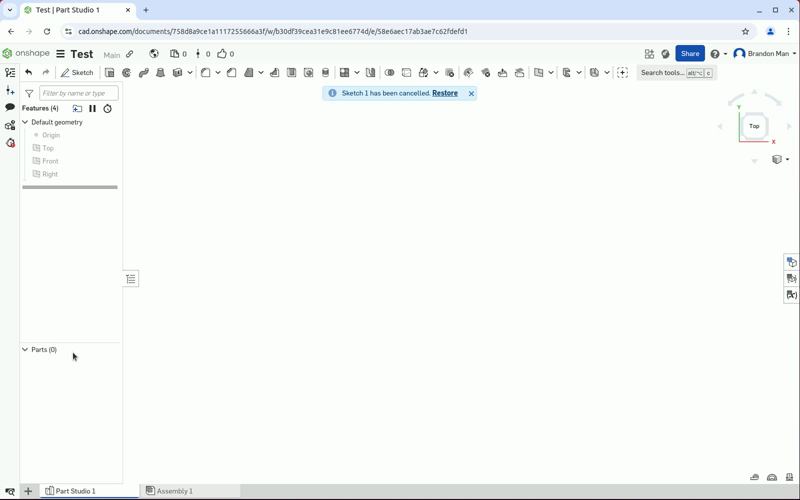
key(y)
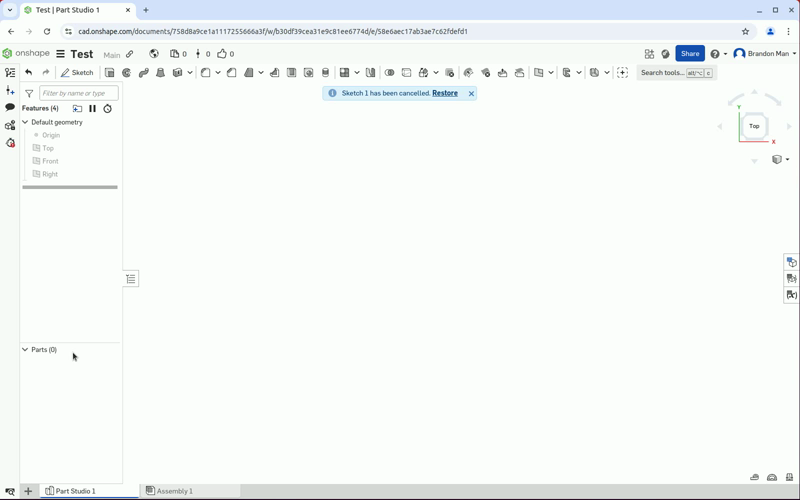
key(shift+p)
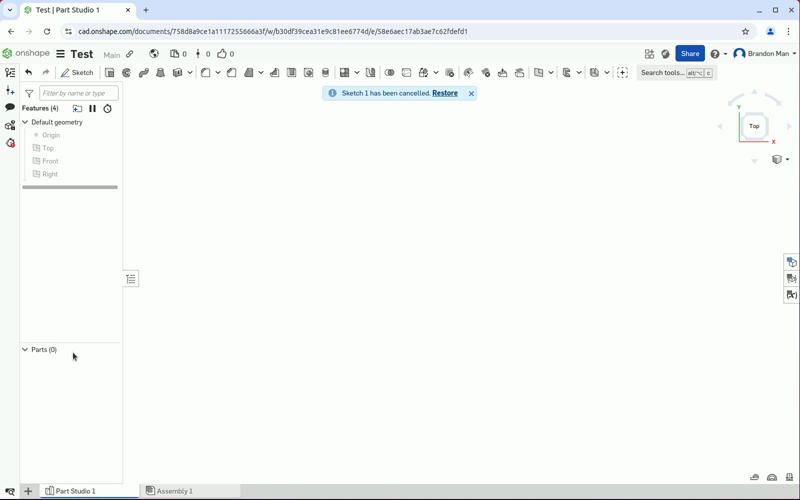
key(space)
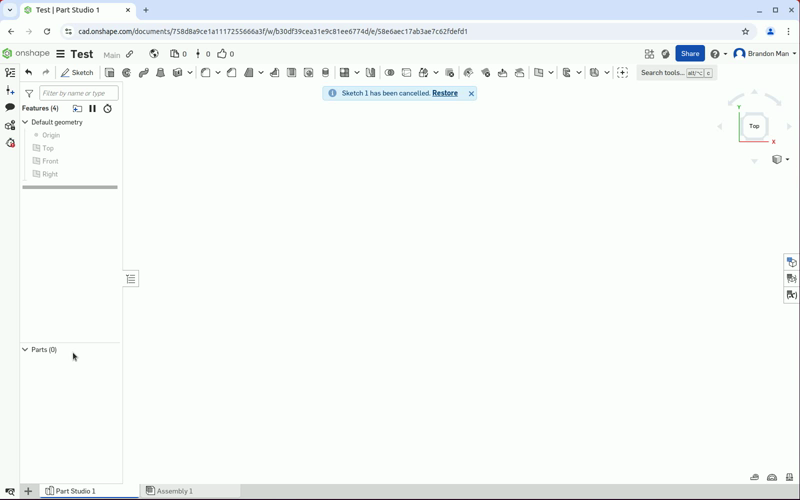
key_down(shift)
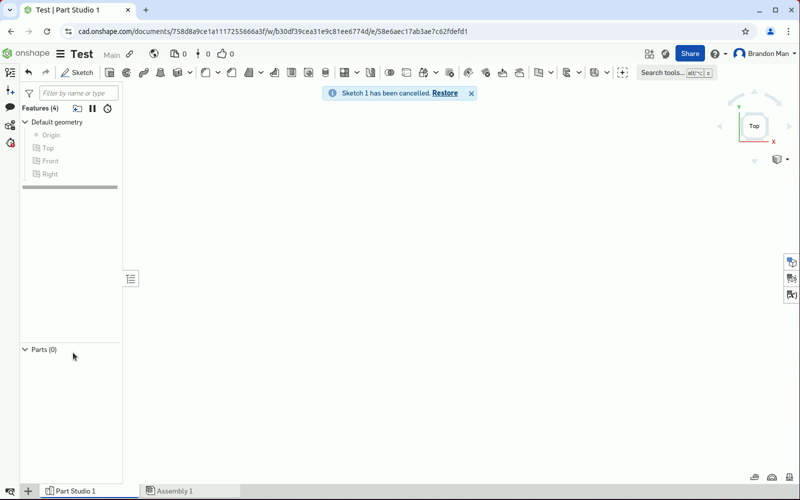
key(up)
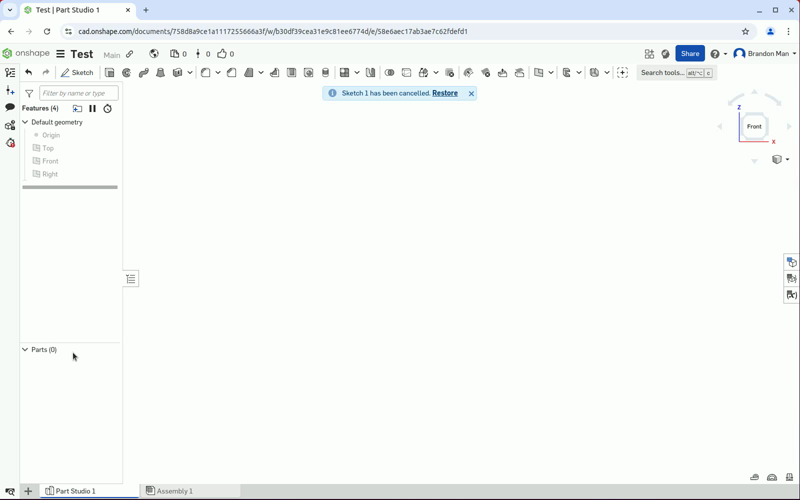
key_up(shift)
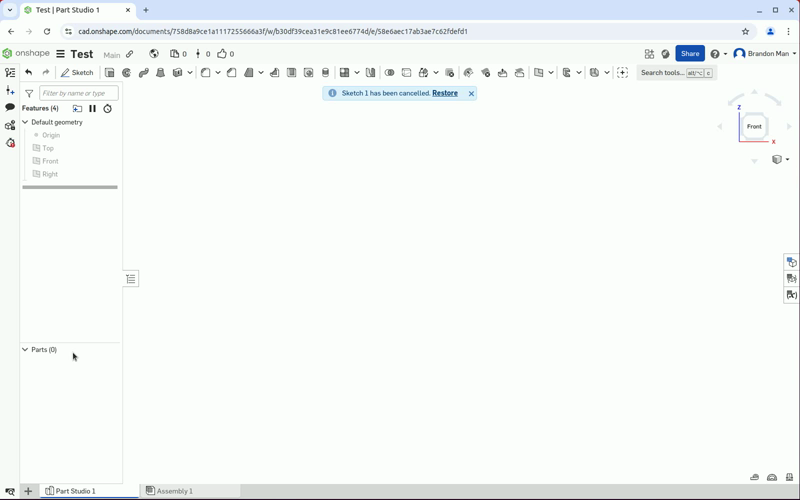
mouse_move(73, 352)
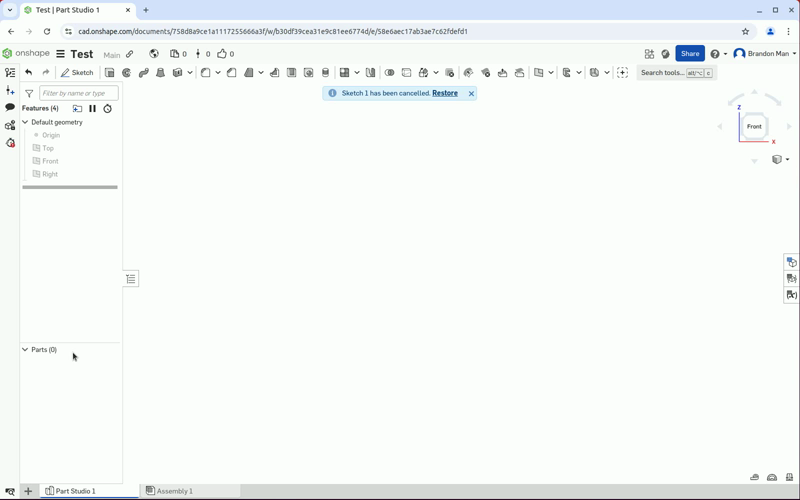
key(shift+y)
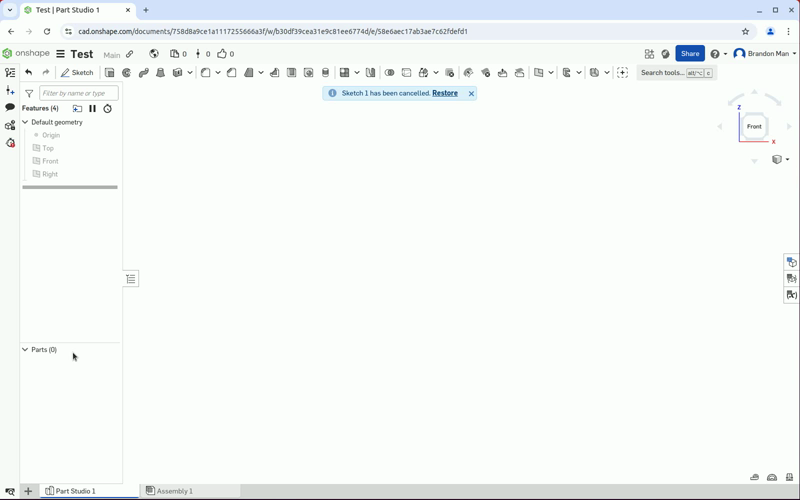
key(shift+s)
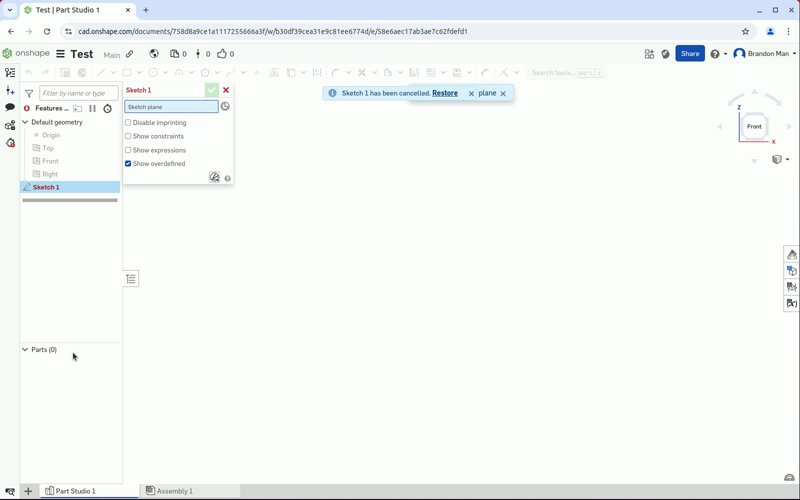
mouse_move(73, 163)
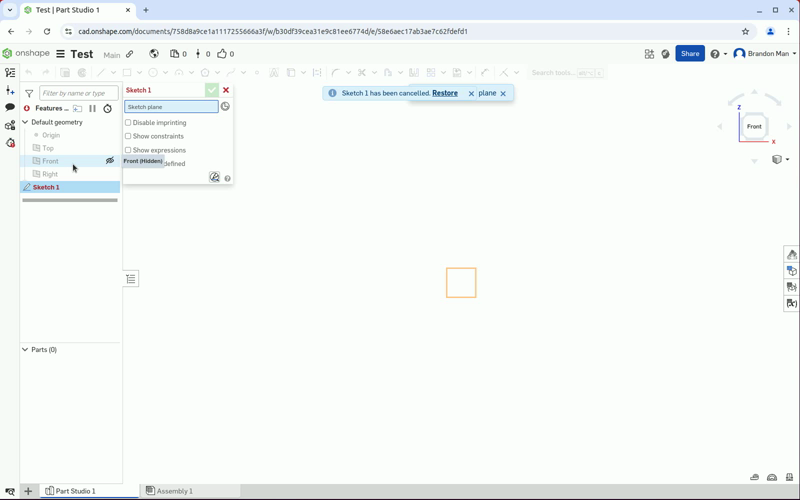
click(73, 163)
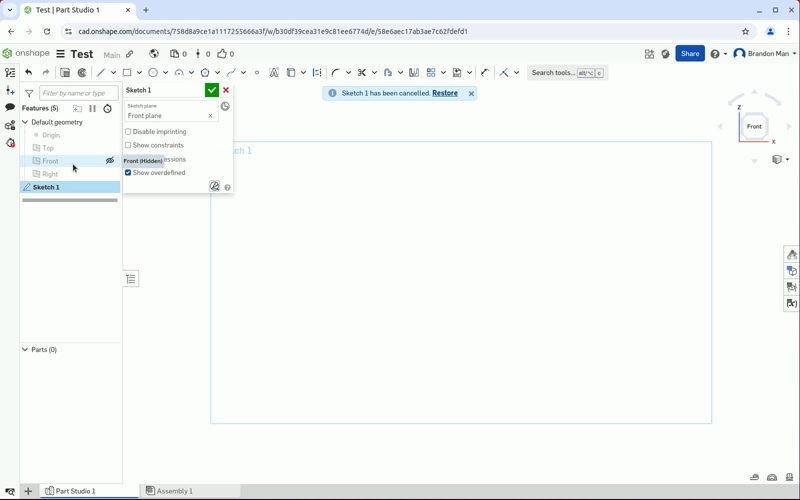
mouse_move(73, 352)
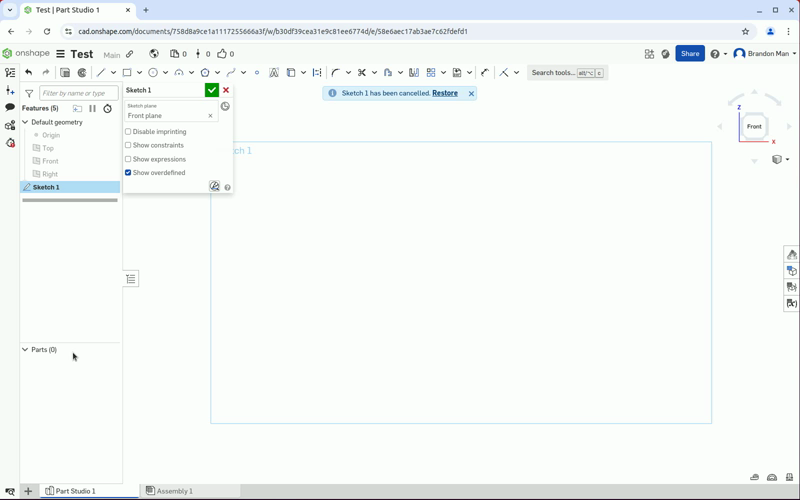
key(y)
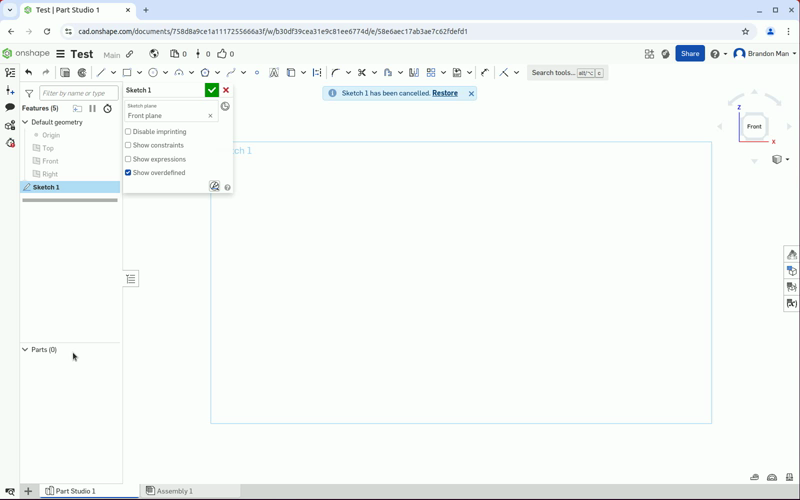
key(l)
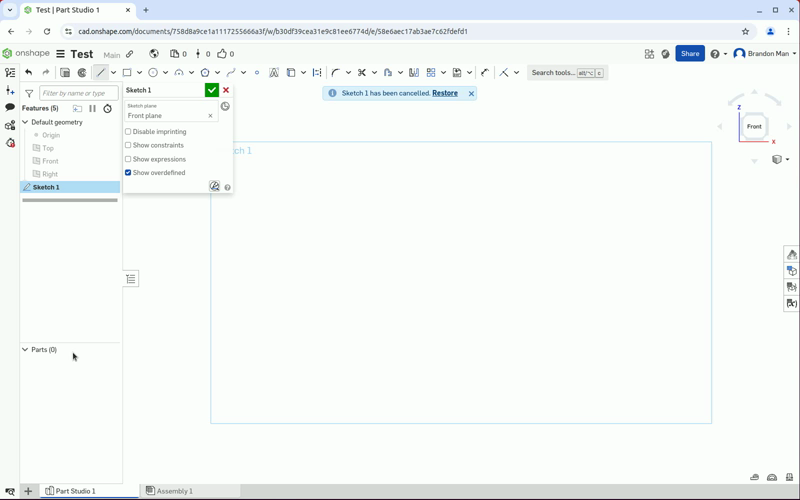
key_down(shift)
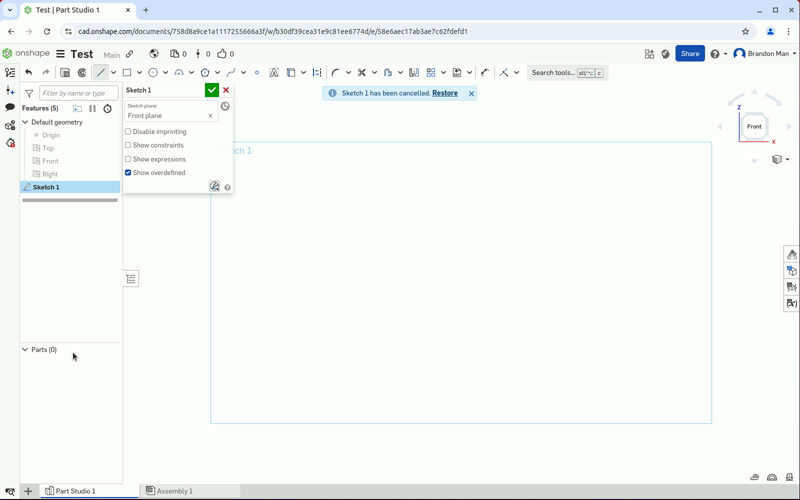
mouse_move(437, 330)
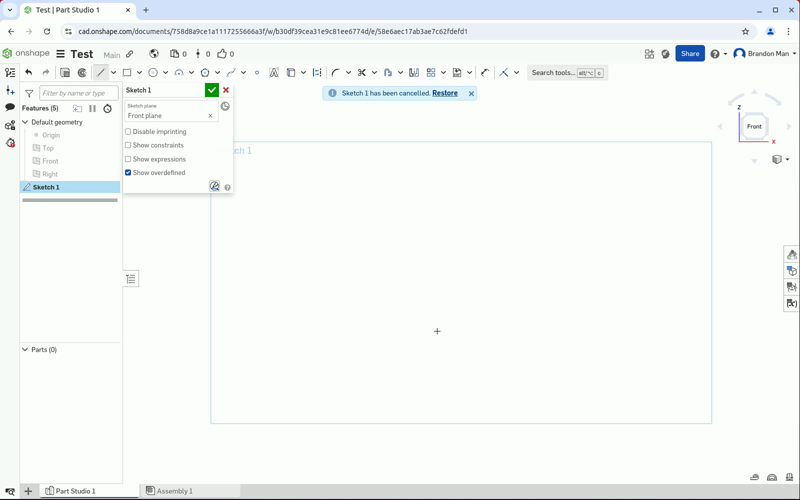
click(437, 330)
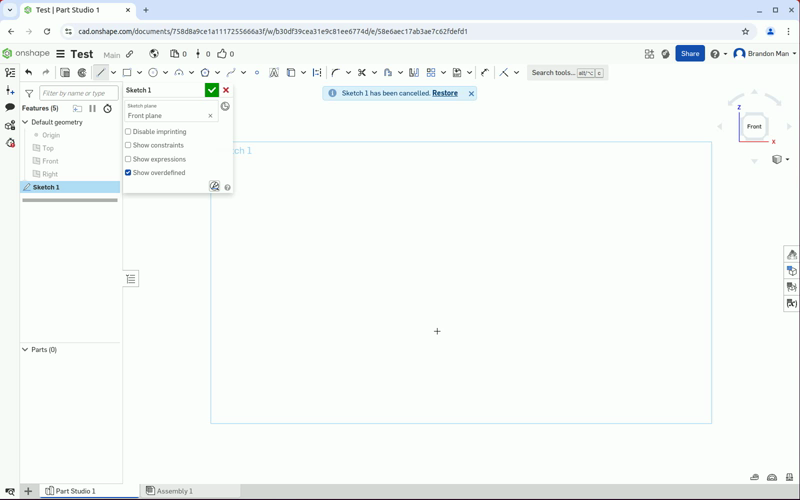
key_up(shift)
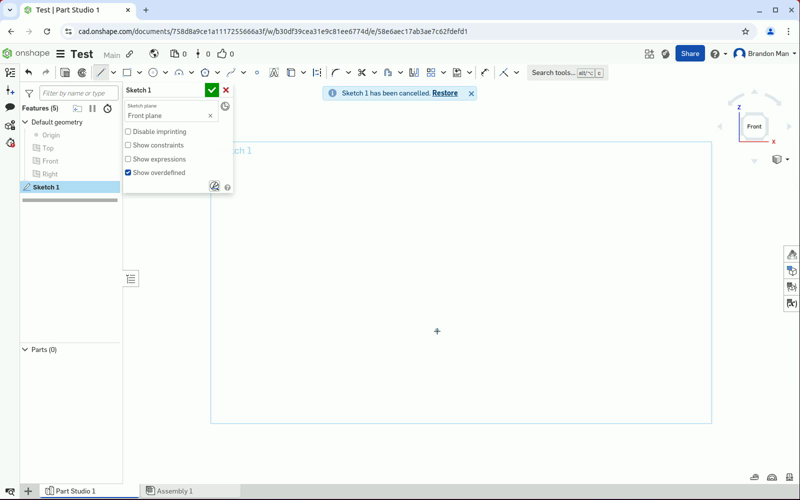
key_down(shift)
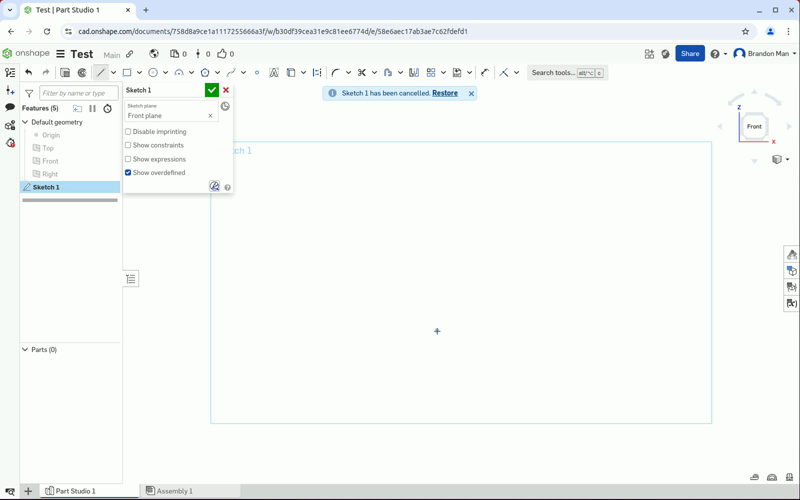
mouse_move(483, 285)
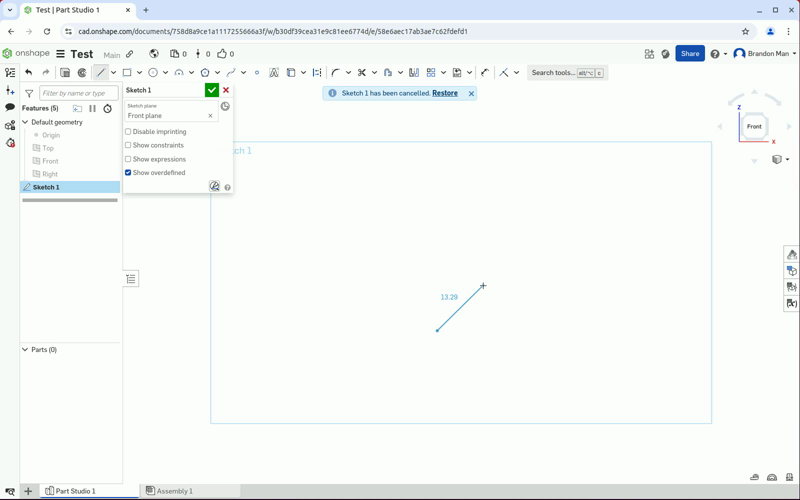
click(483, 285)
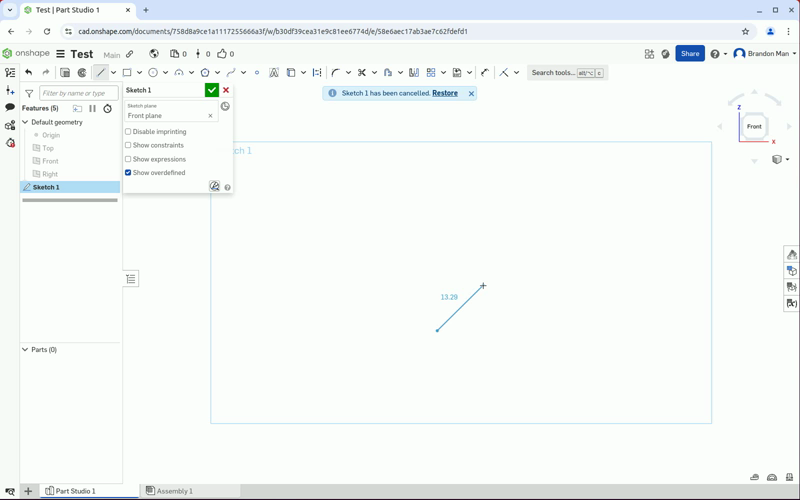
key_up(shift)
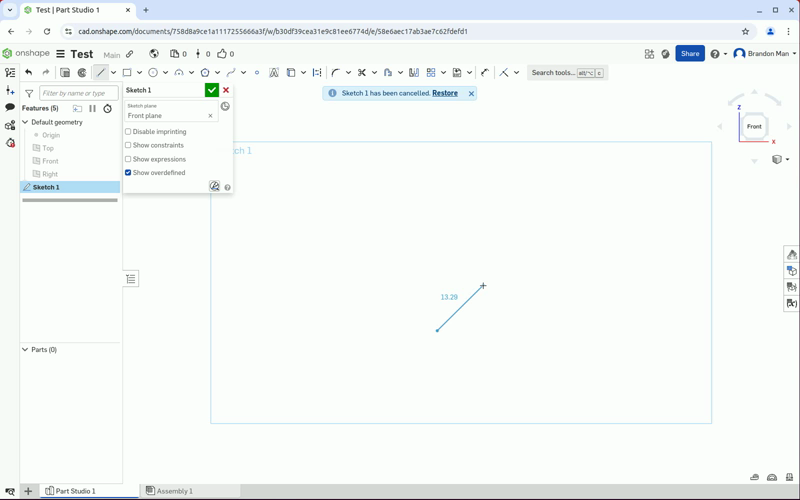
key_down(shift)
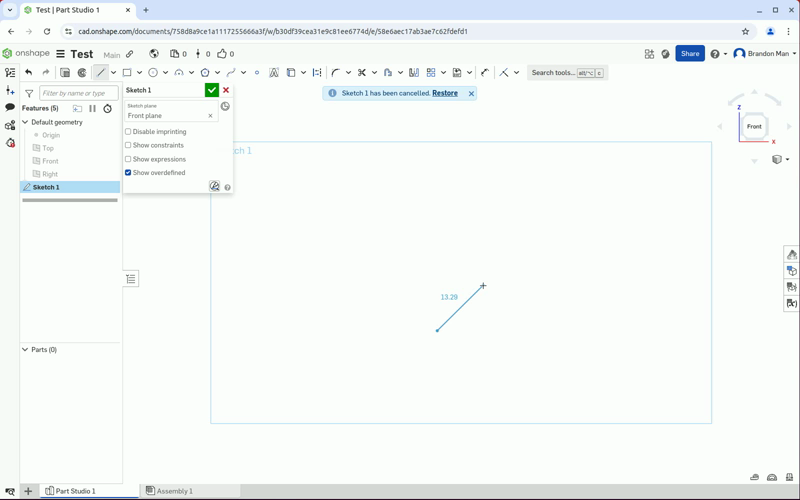
mouse_move(513, 285)
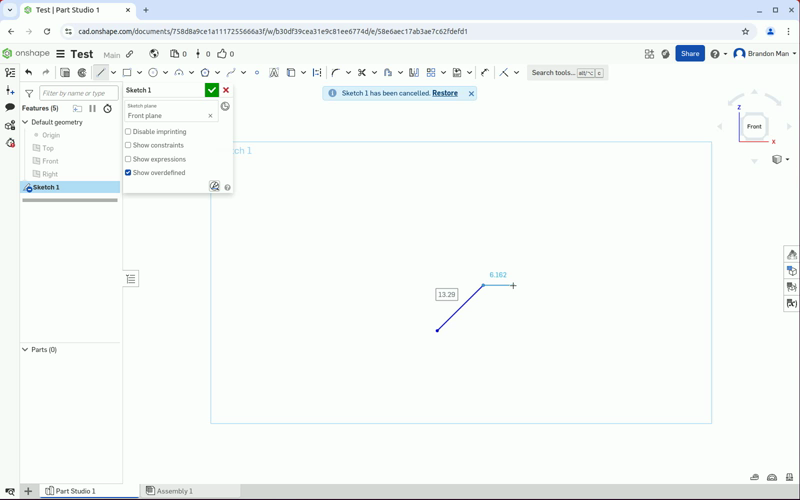
mouse_move(483, 231)
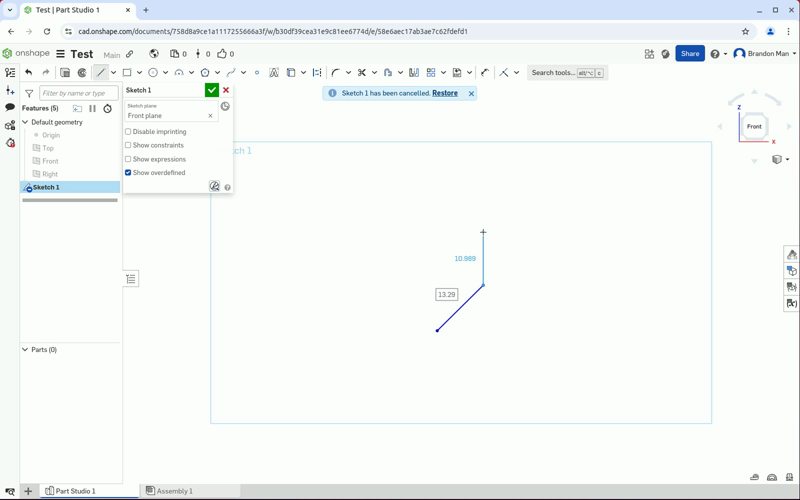
click(483, 231)
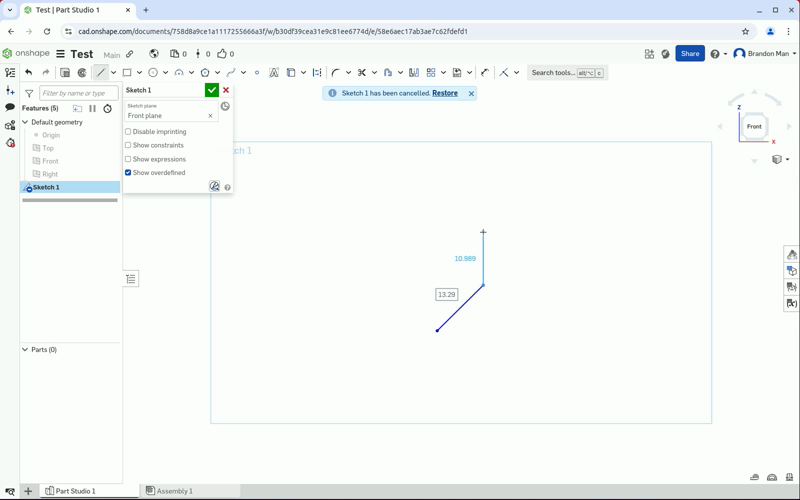
key_up(shift)
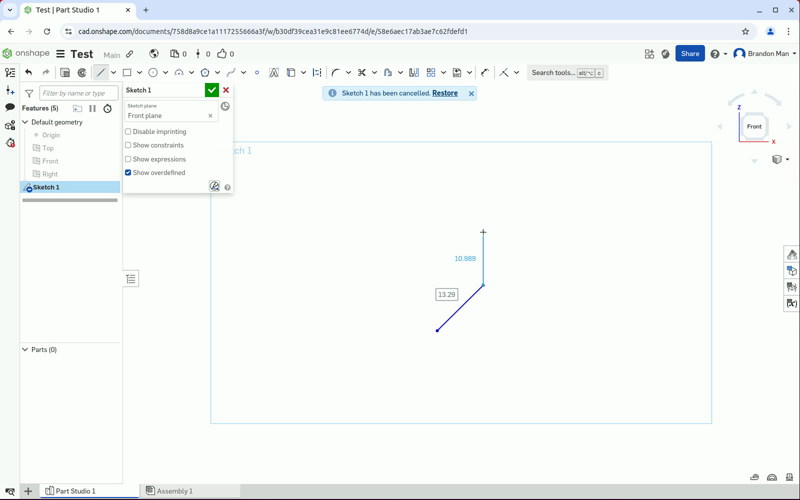
key_down(shift)
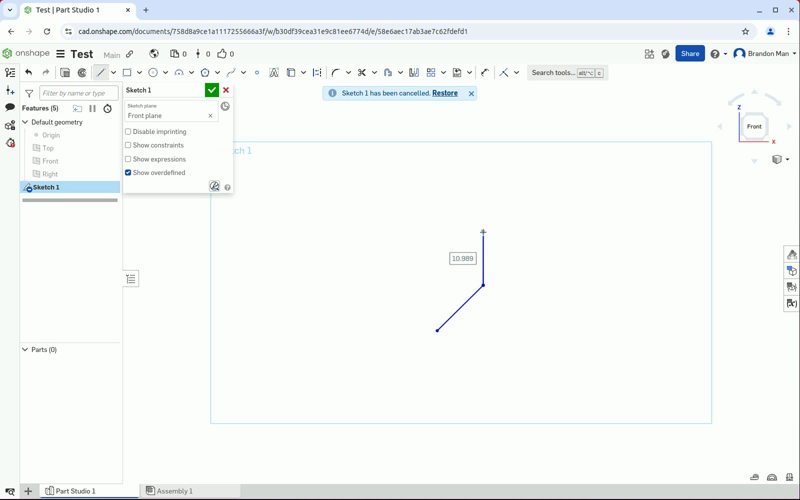
mouse_move(437, 186)
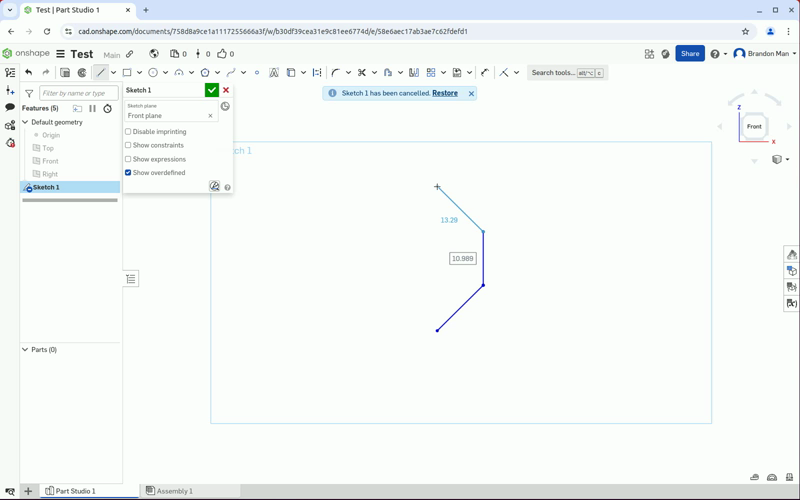
click(437, 186)
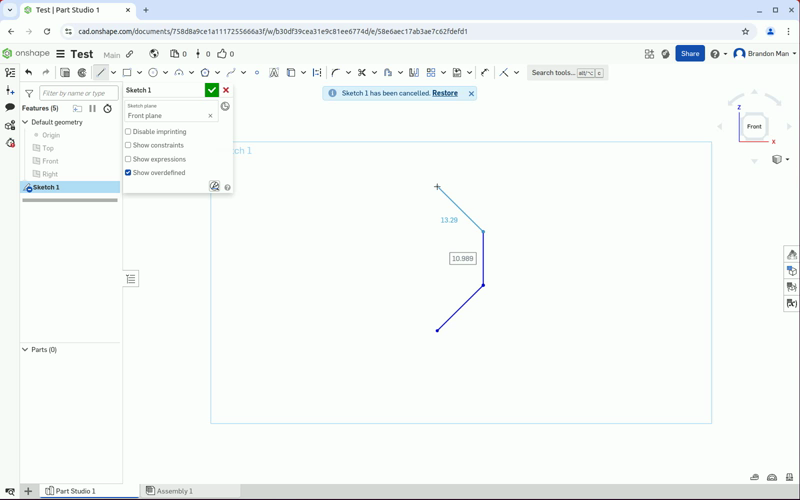
key_up(shift)
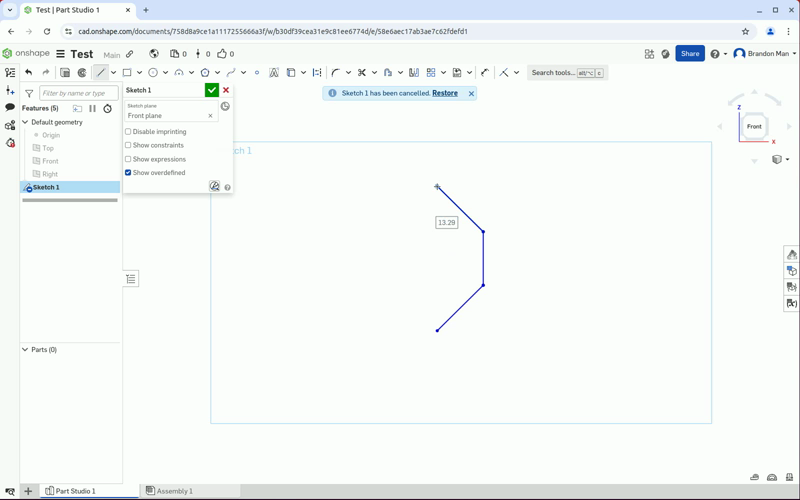
key(esc)
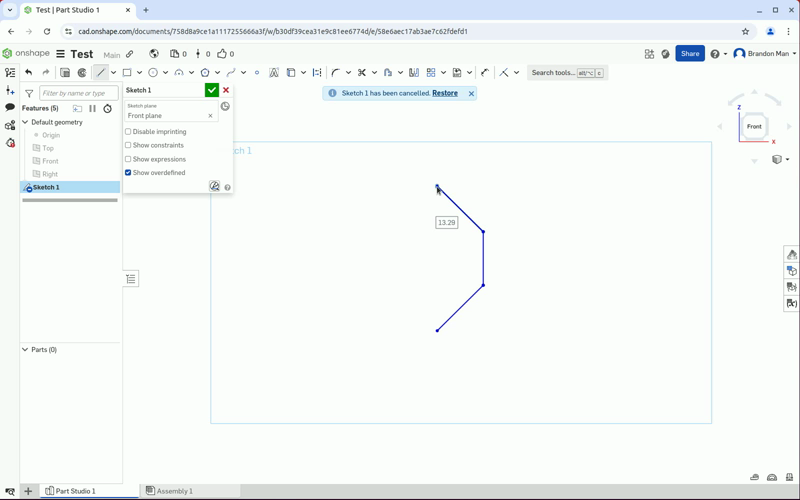
key(a)
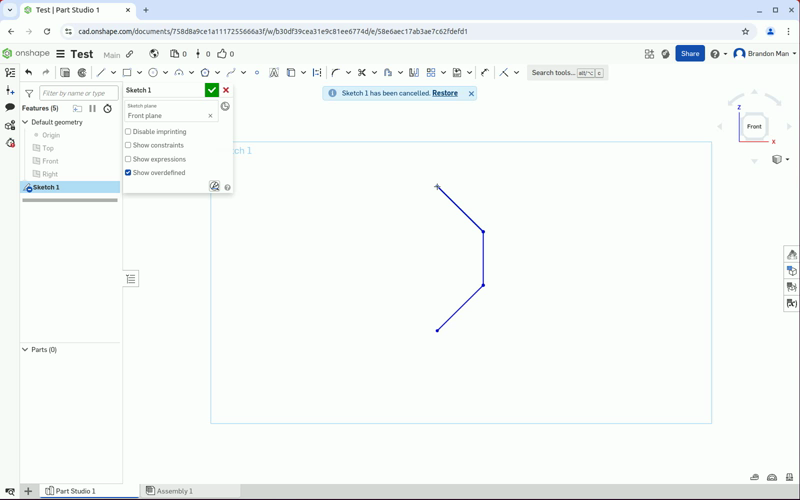
mouse_move(437, 186)
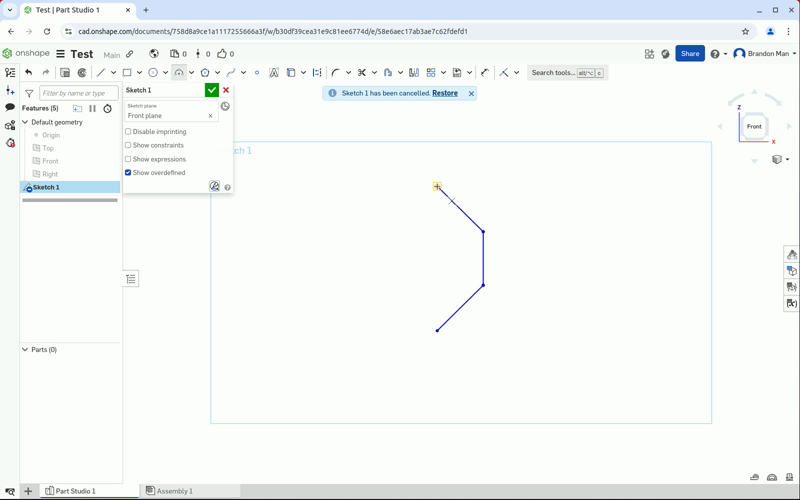
click(437, 186)
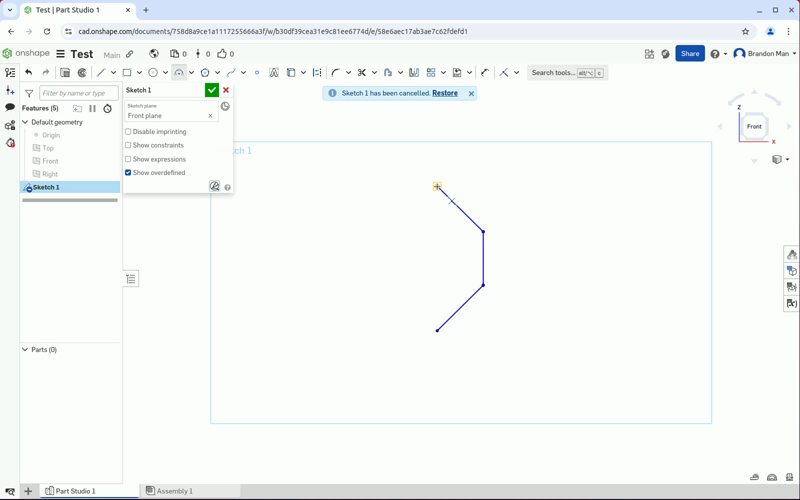
mouse_move(437, 330)
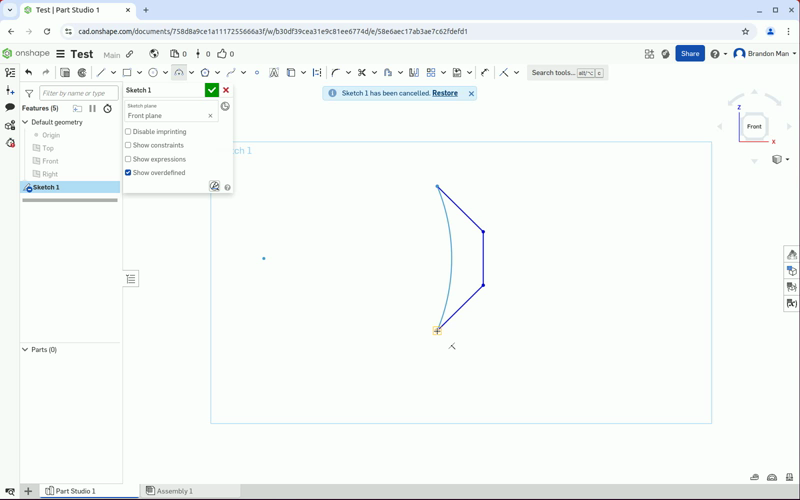
click(437, 330)
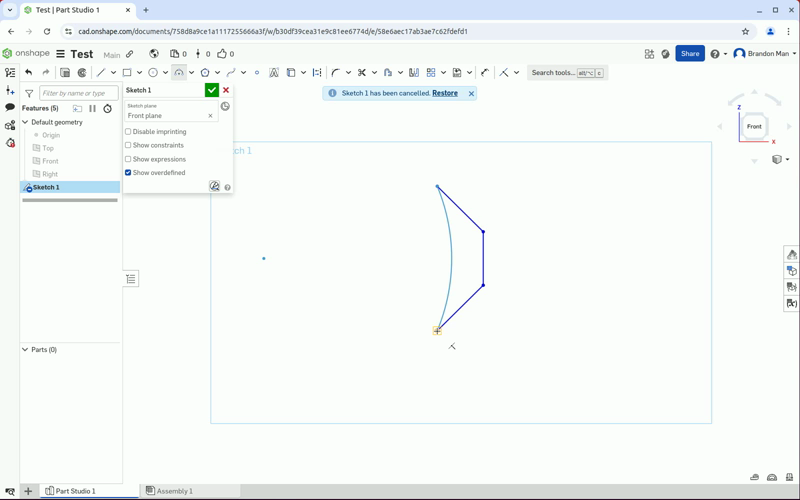
key_down(shift)
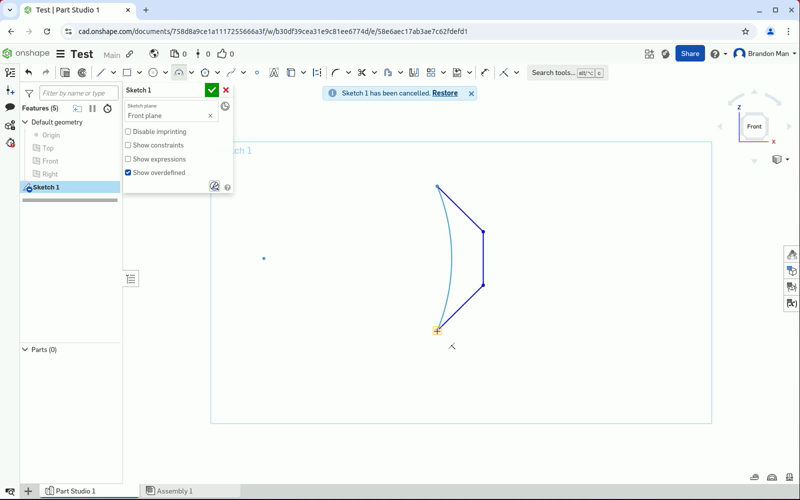
mouse_move(457, 258)
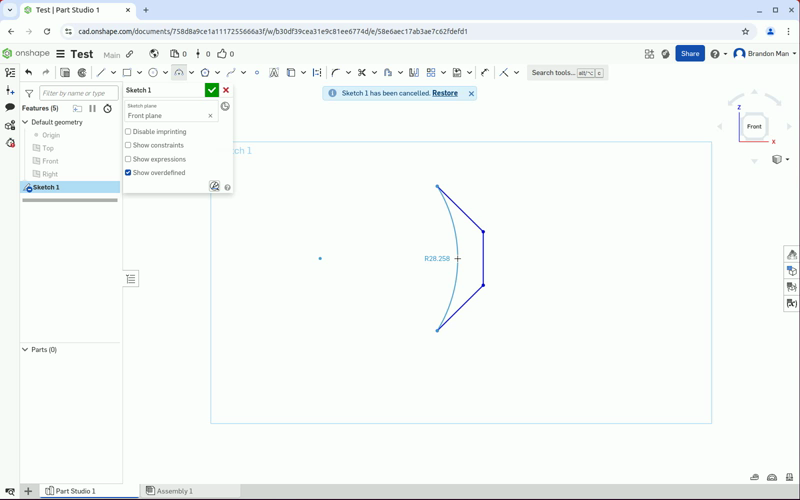
click(457, 258)
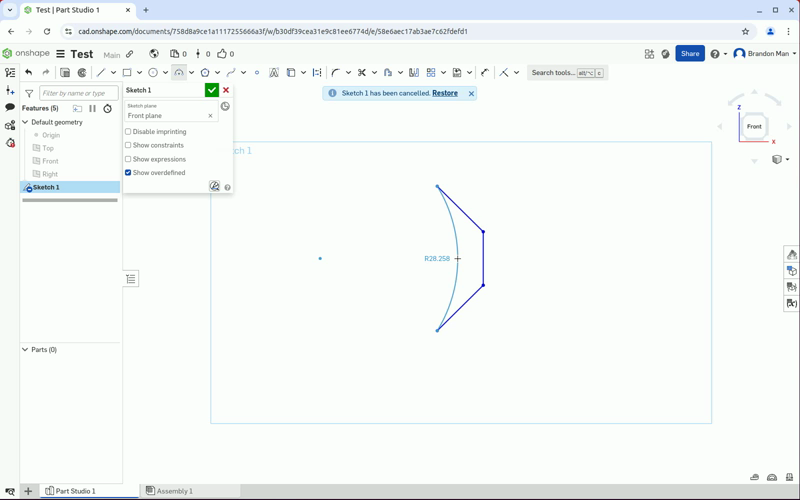
key_up(shift)
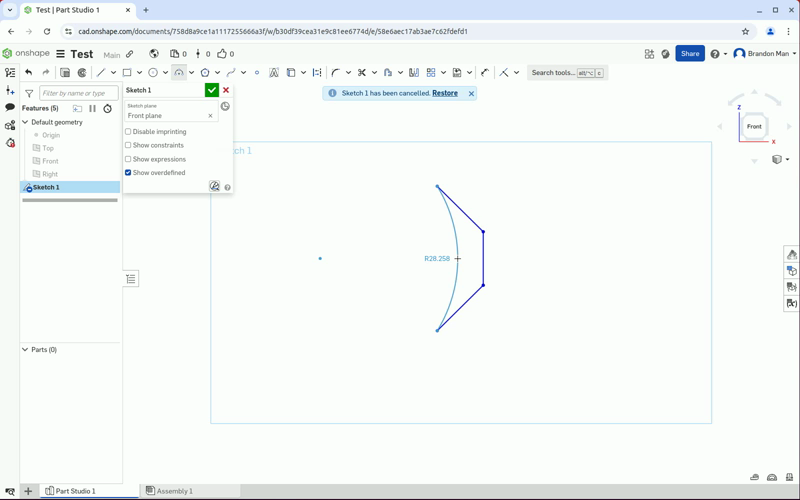
key(esc)
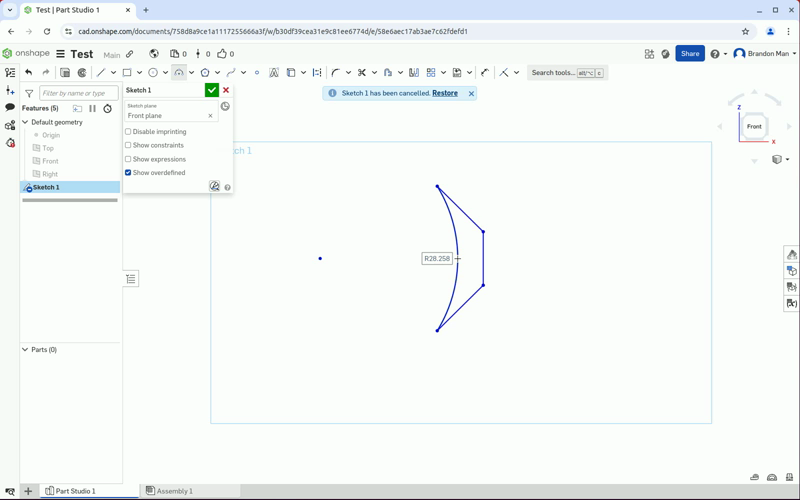
mouse_move(467, 294)
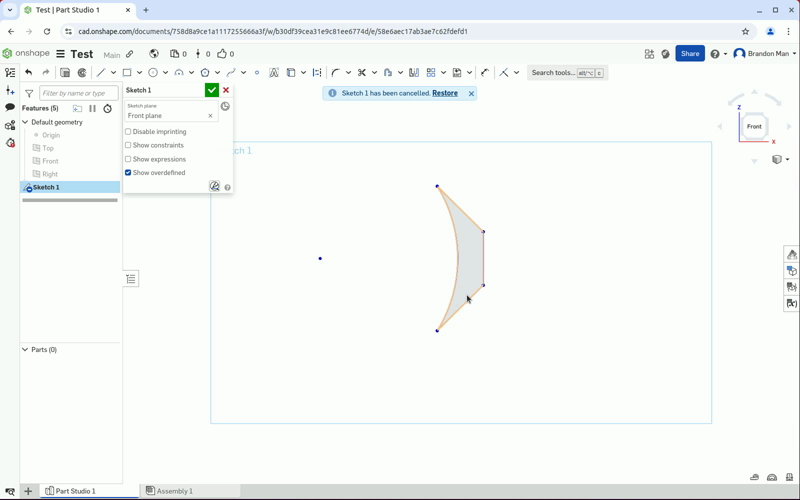
click(467, 294)
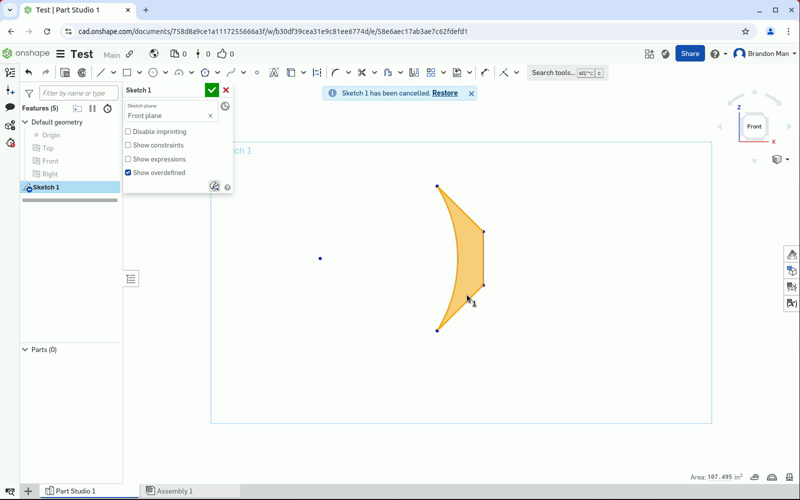
mouse_move(73, 352)
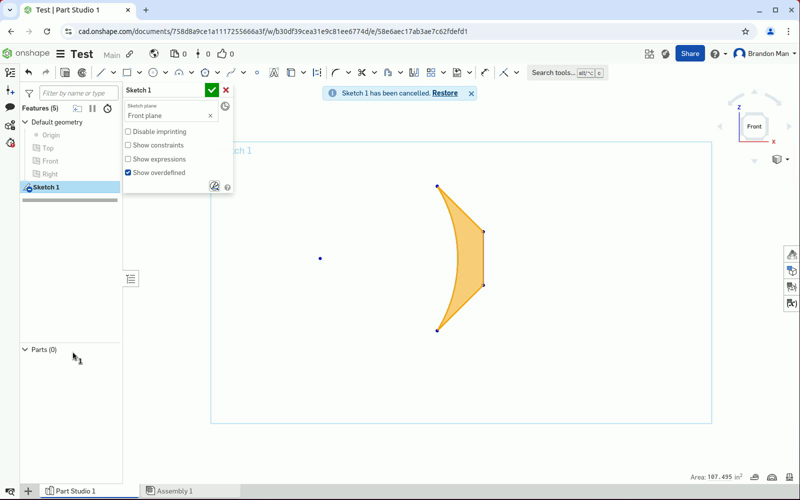
key(shift+y)
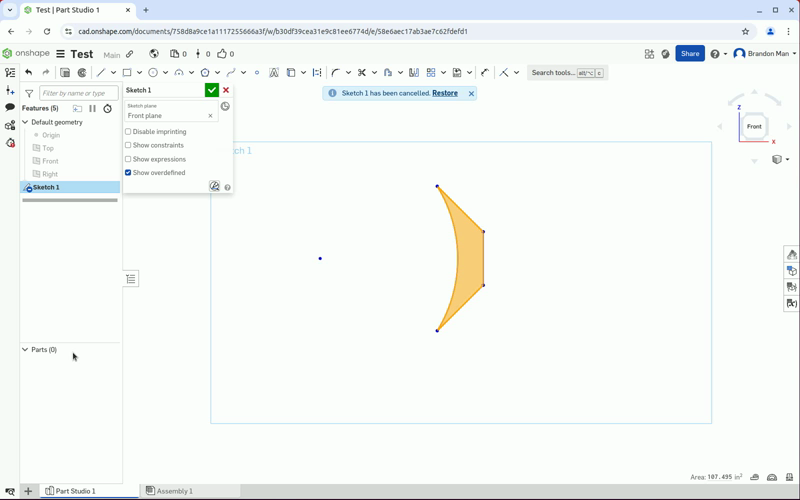
key(shift+e)
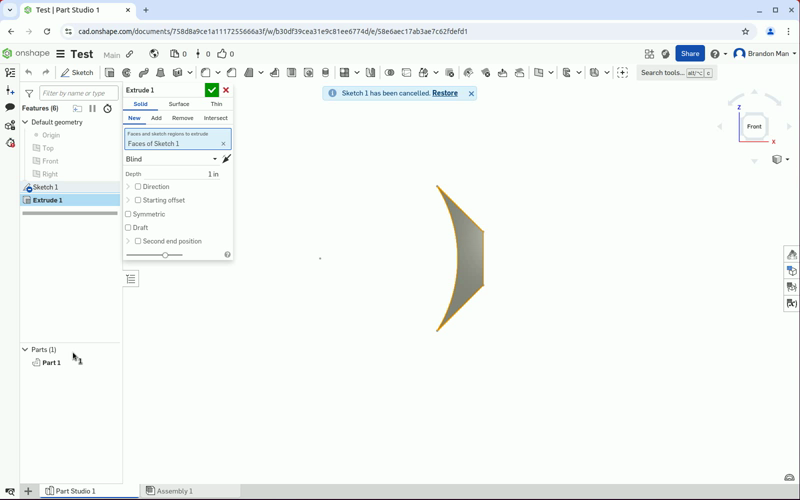
mouse_move(143, 106)
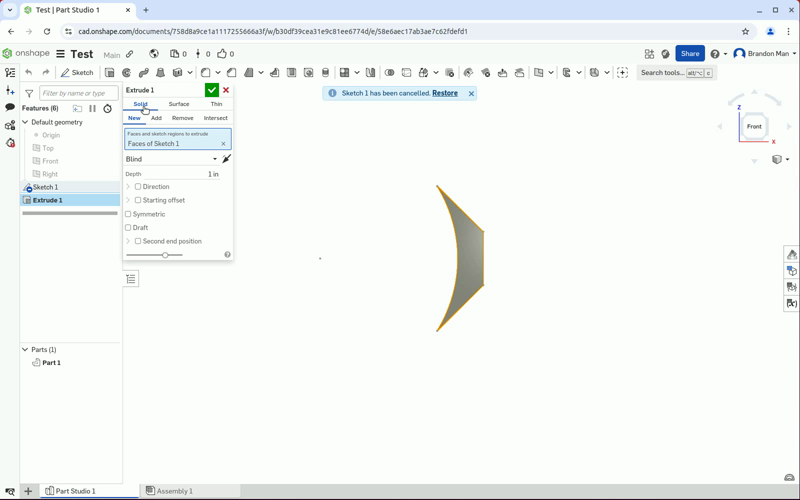
click(143, 106)
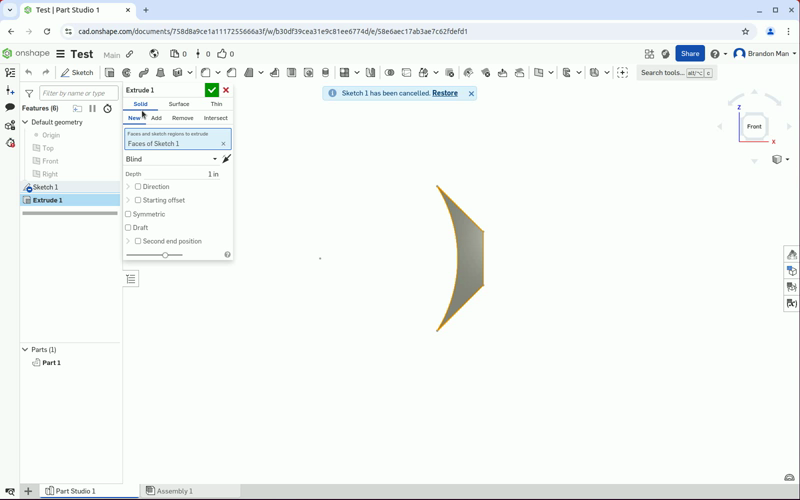
mouse_move(137, 120)
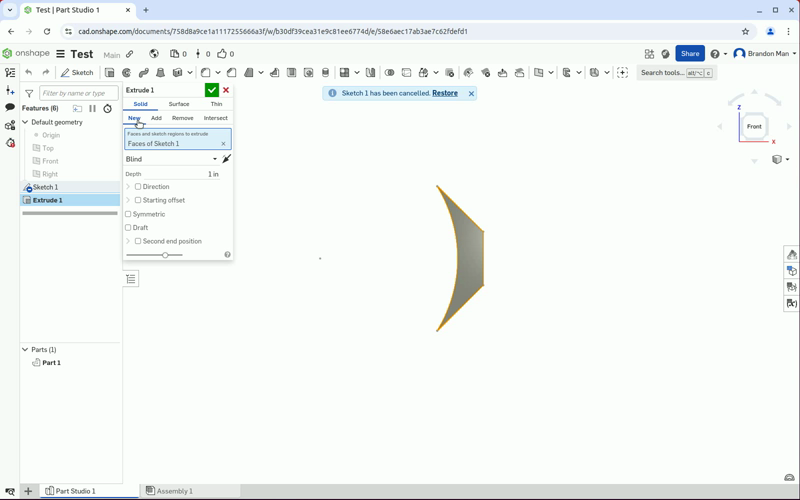
click(137, 120)
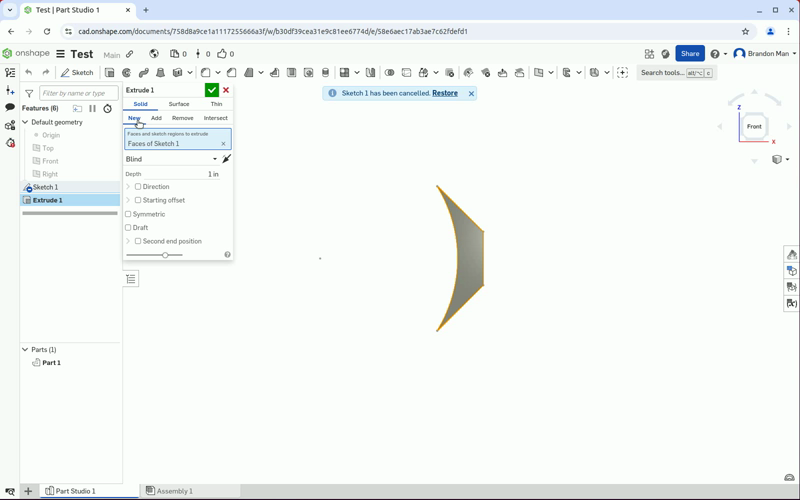
key(tab, 4)
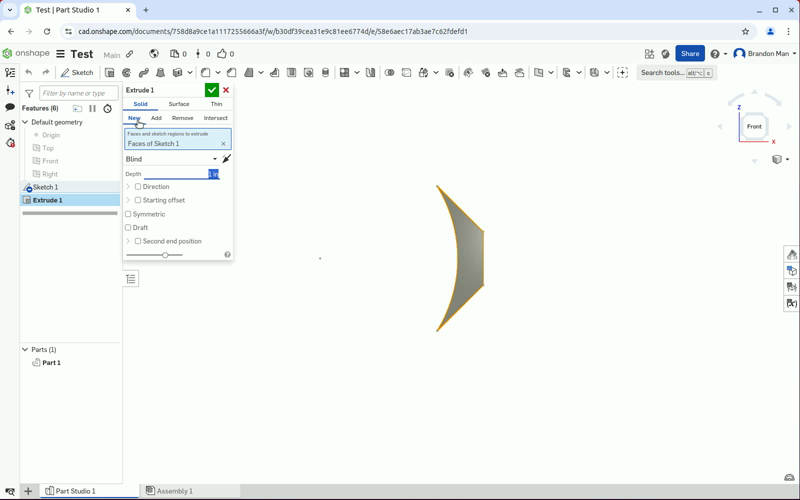
text(2.888)
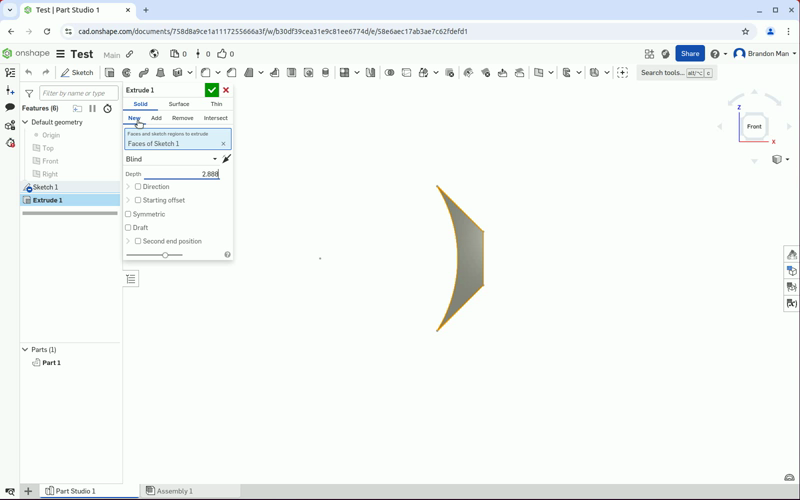
key(tab, 3)
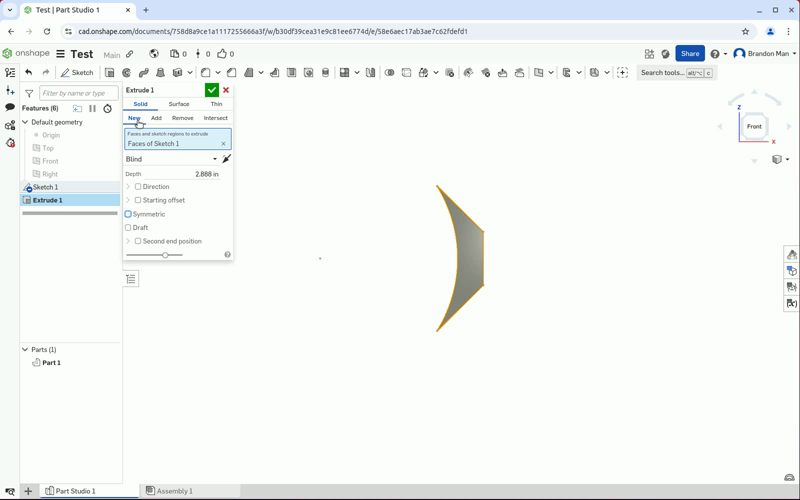
key(space)
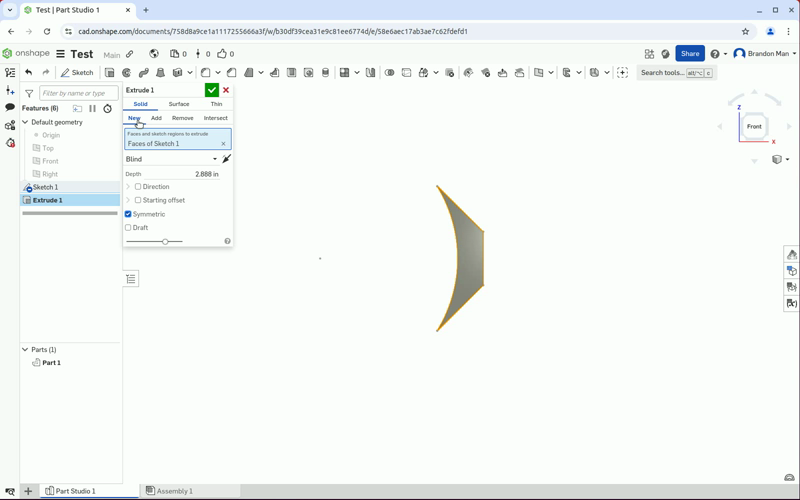
key(enter)
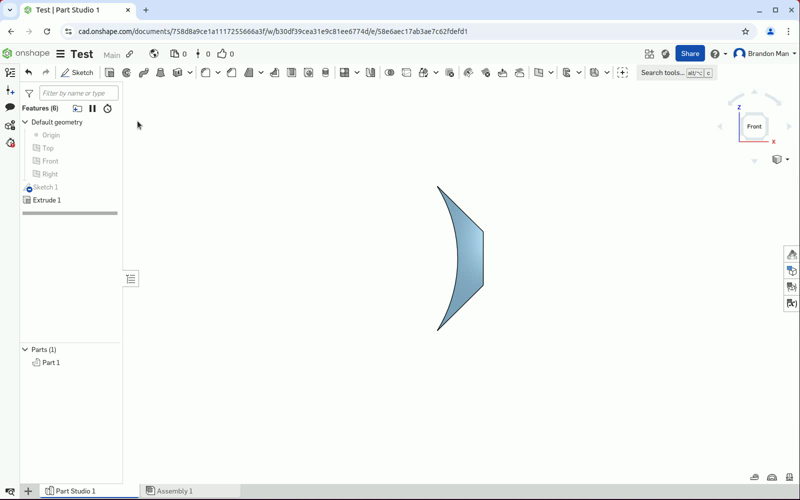
key(shift+h)
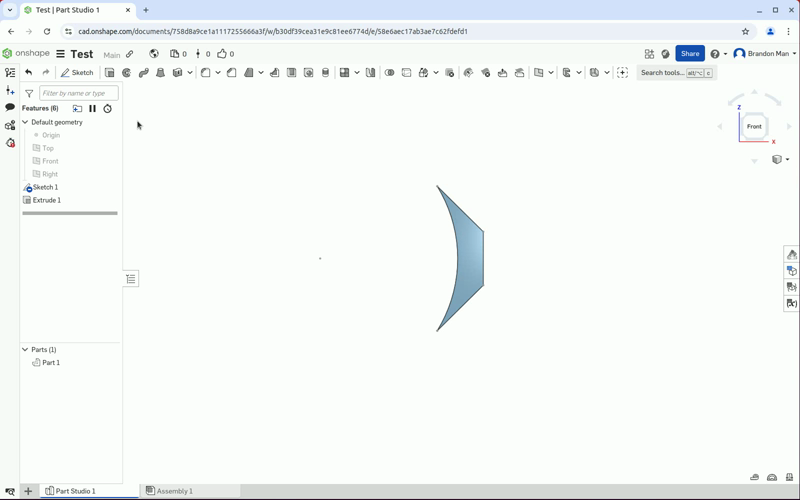
key(shift+h)
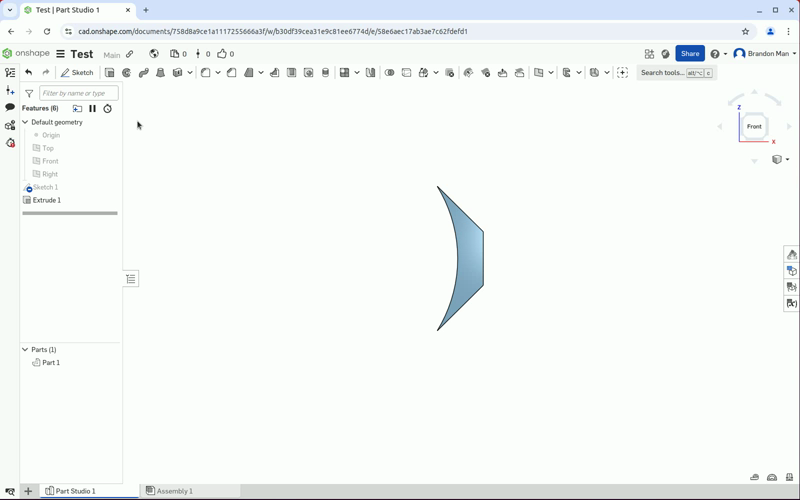
mouse_move(73, 189)
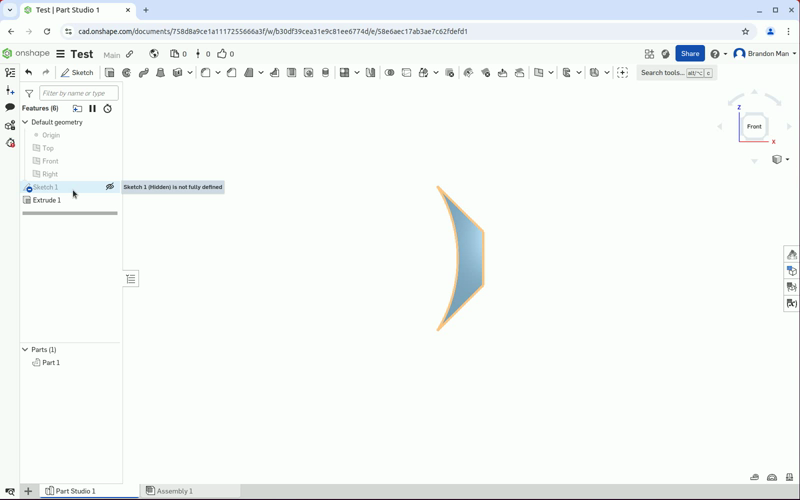
click(73, 189)
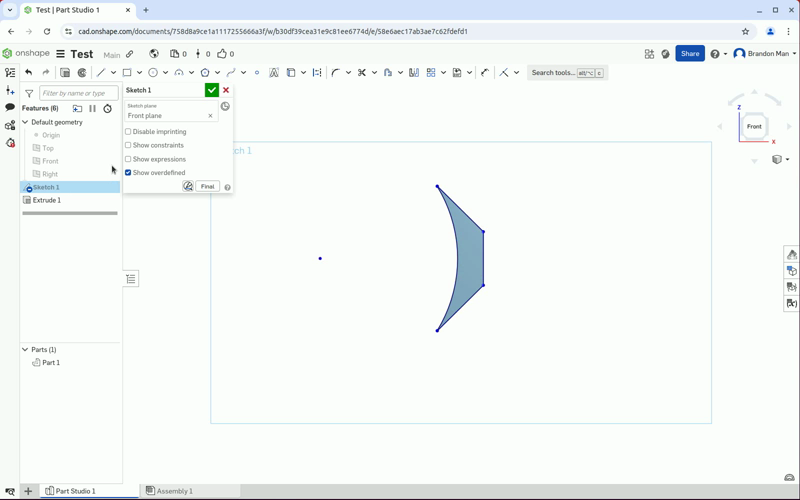
mouse_move(229, 92)
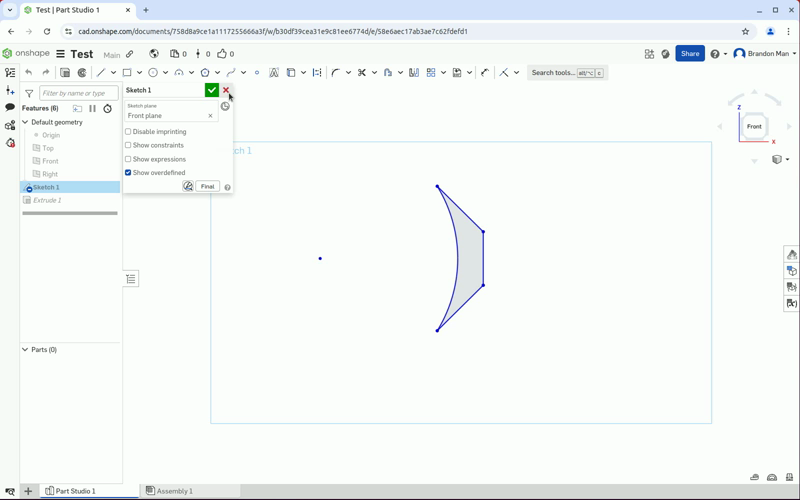
click(229, 92)
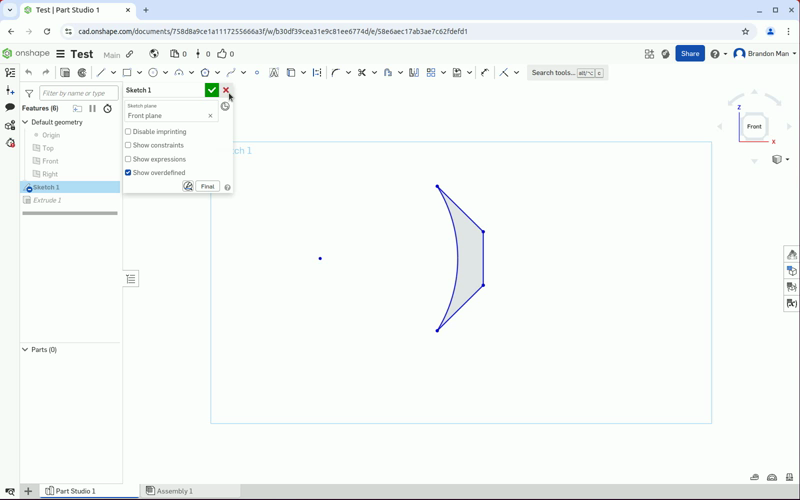
key(shift+s)
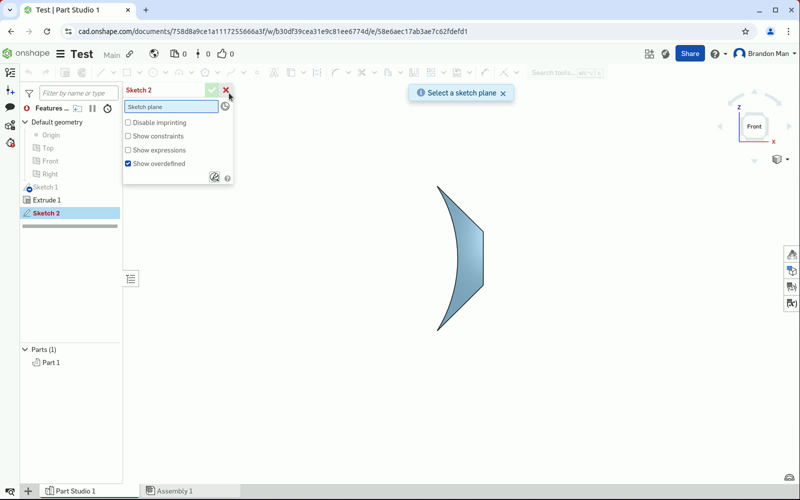
mouse_move(73, 163)
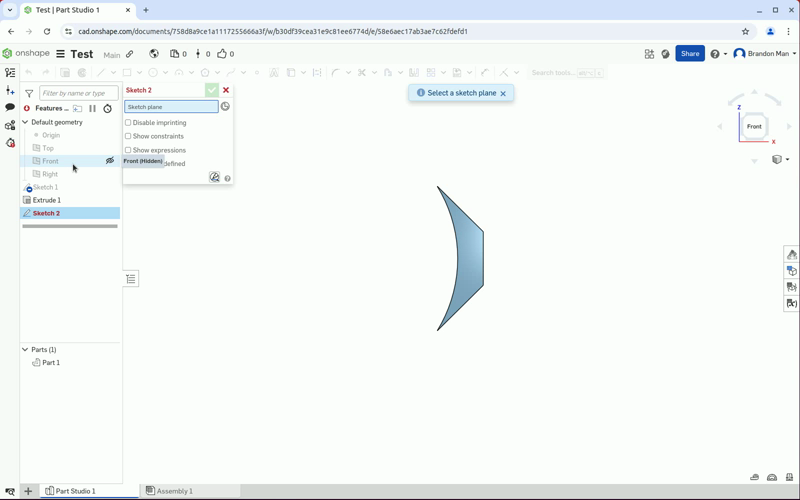
click(73, 163)
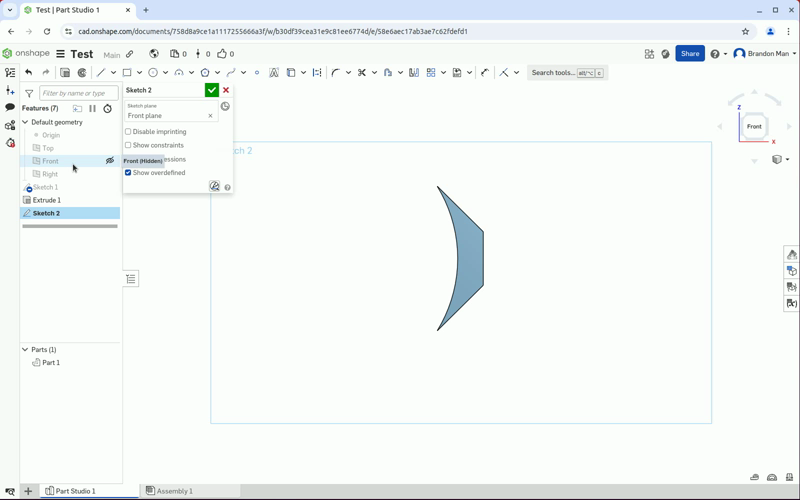
mouse_move(73, 352)
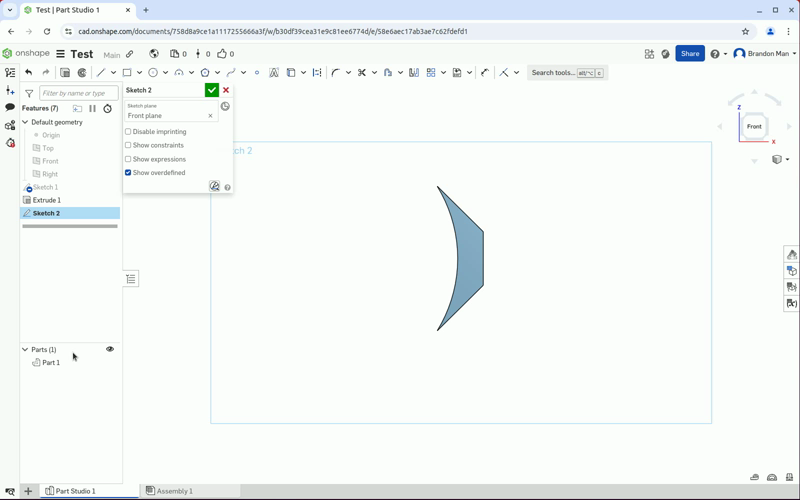
key(y)
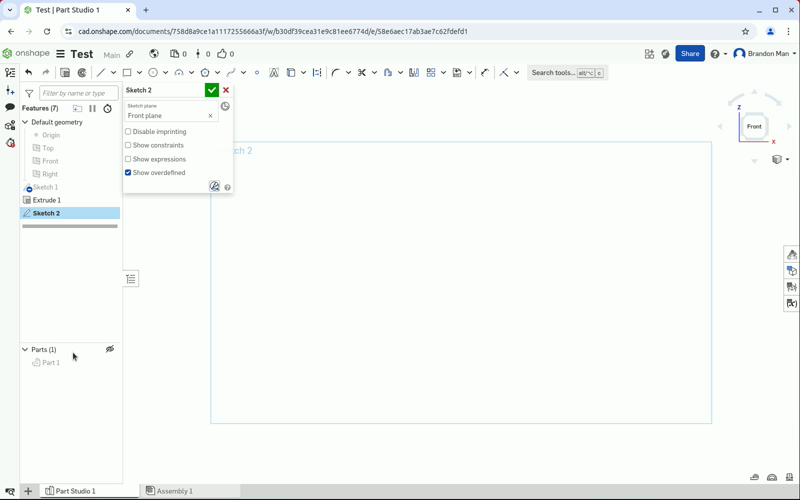
key(l)
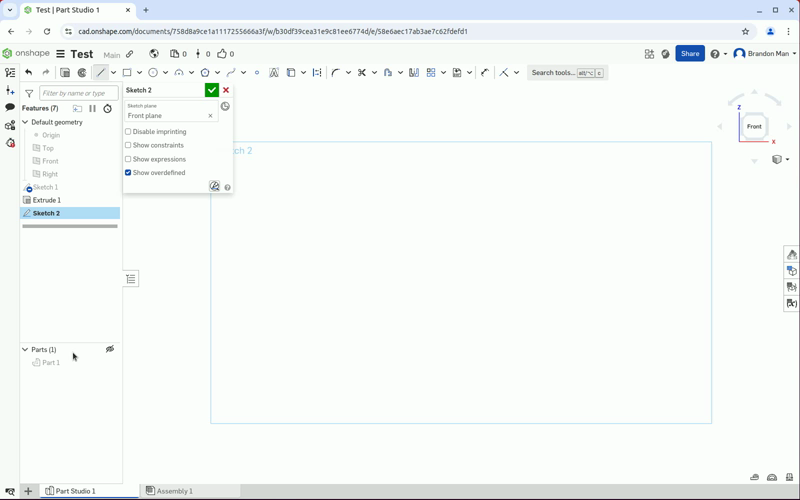
key_down(shift)
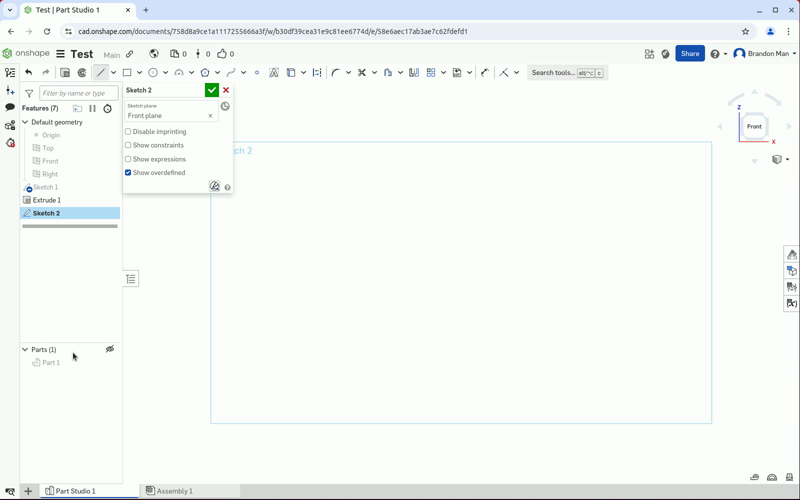
mouse_move(437, 330)
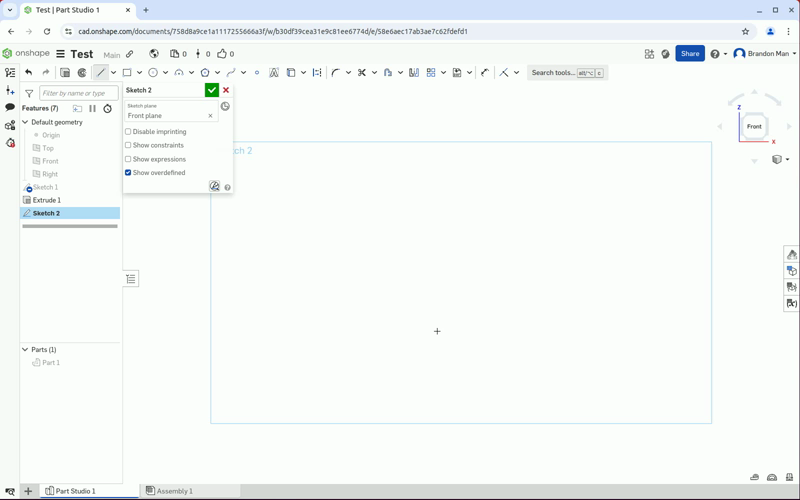
click(437, 330)
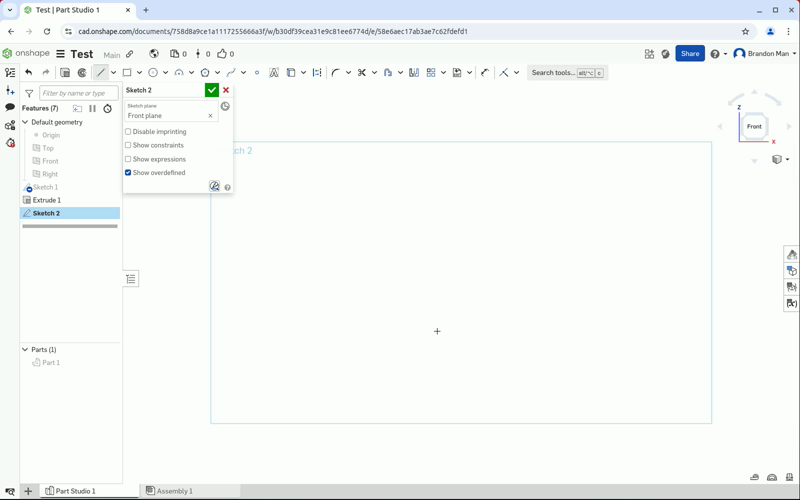
key_up(shift)
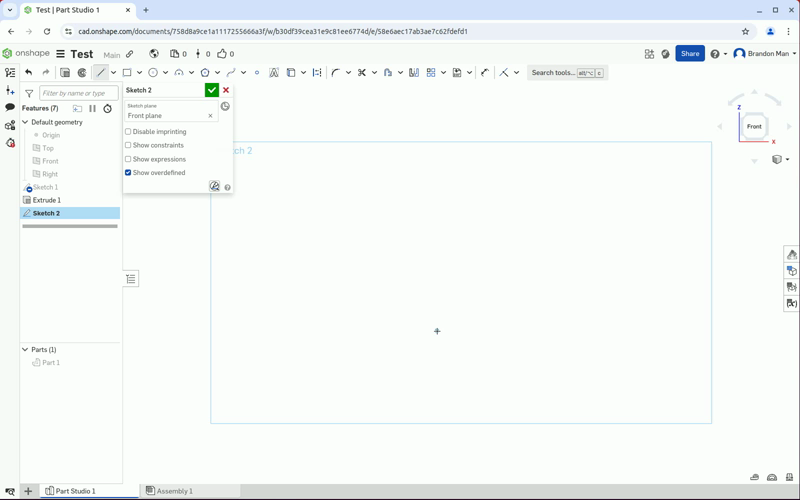
key_down(shift)
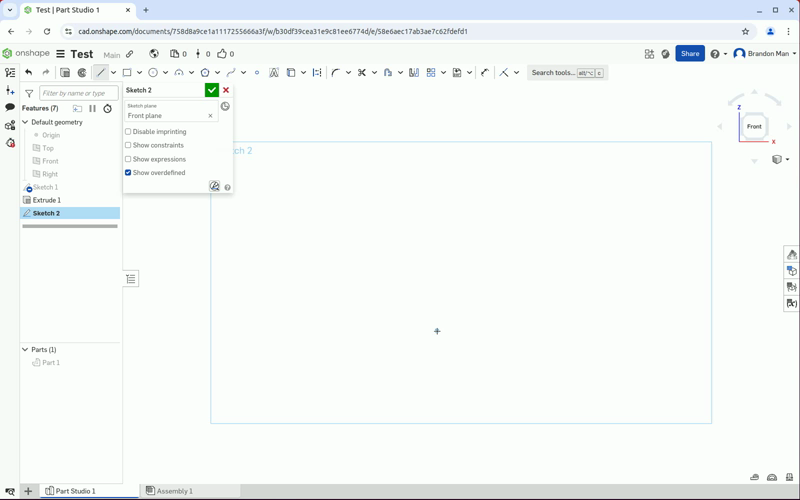
mouse_move(467, 330)
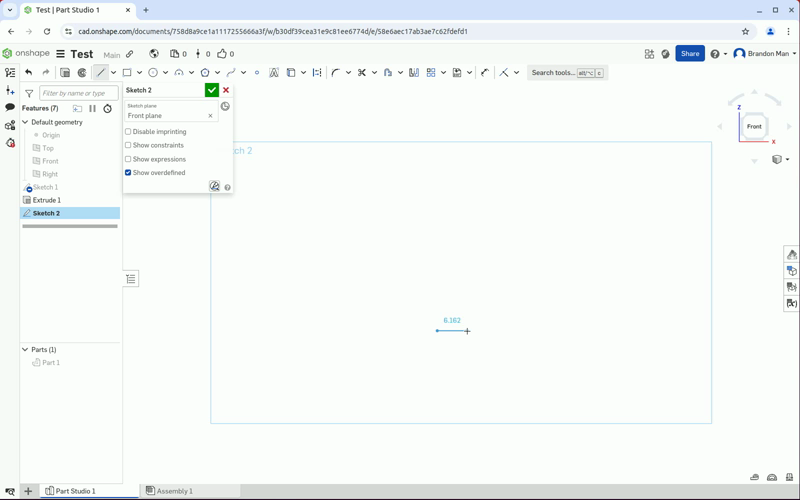
mouse_move(442, 335)
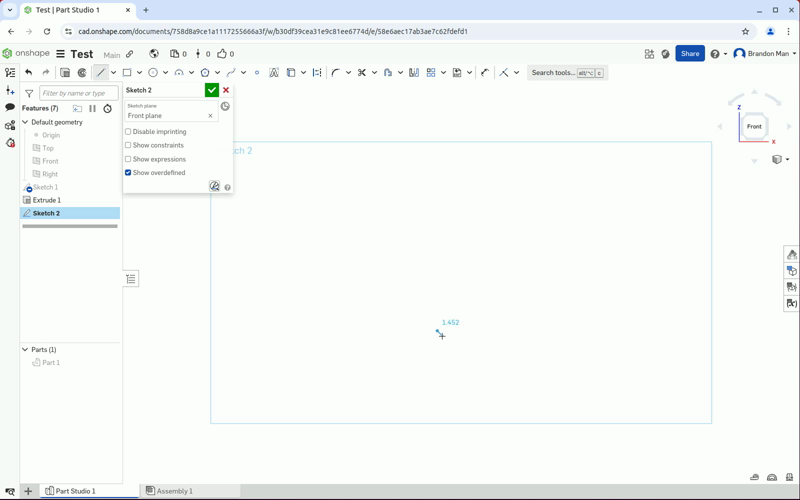
scroll(6)
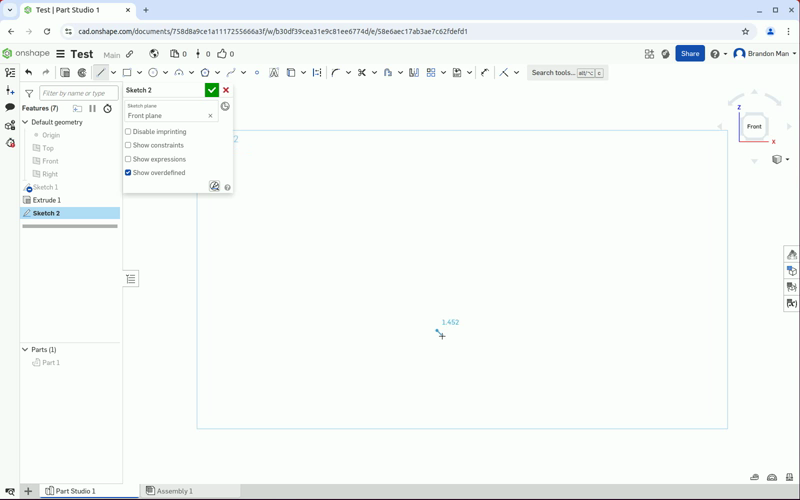
scroll(6)
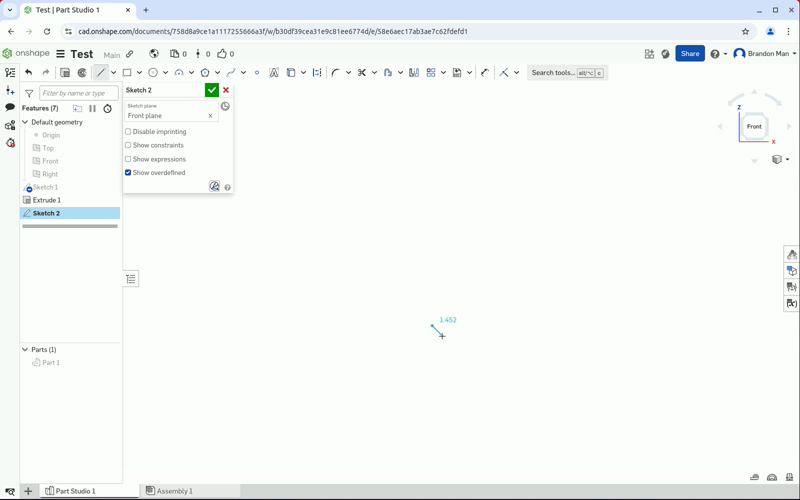
scroll(6)
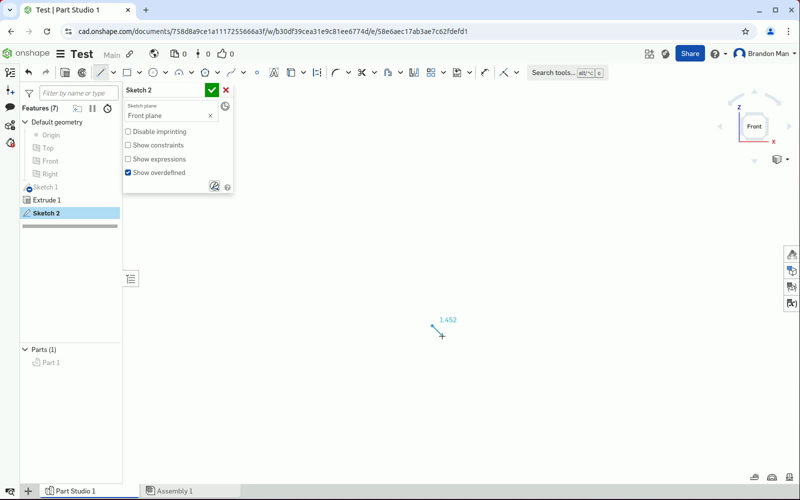
scroll(6)
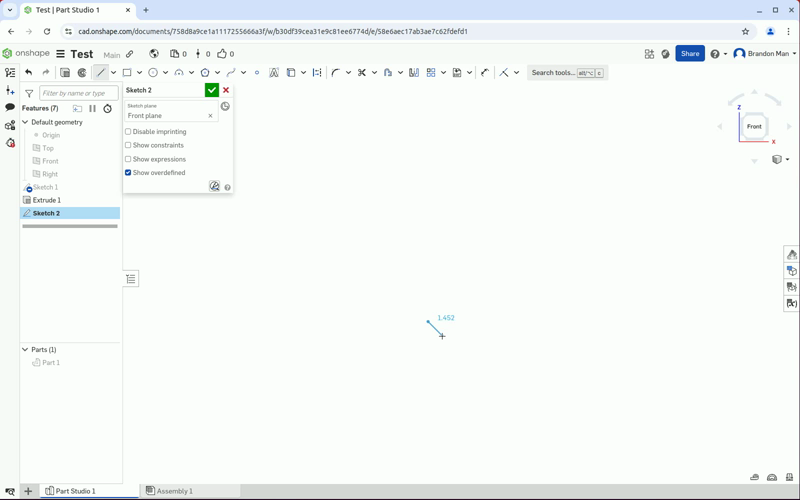
scroll(6)
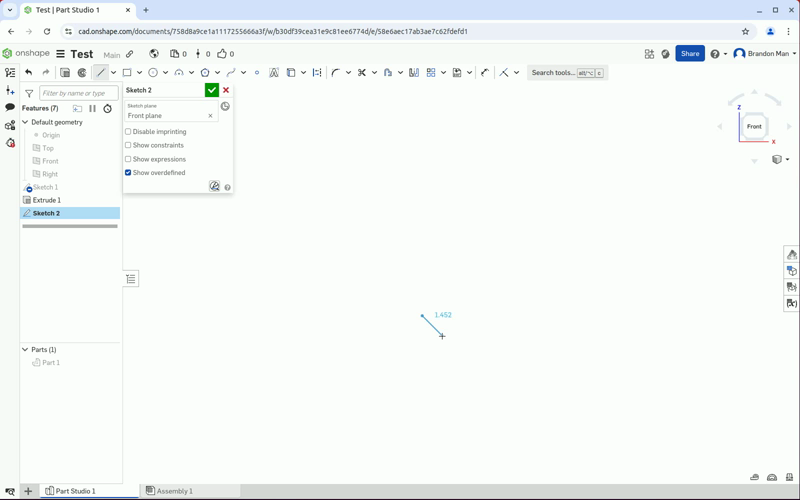
scroll(6)
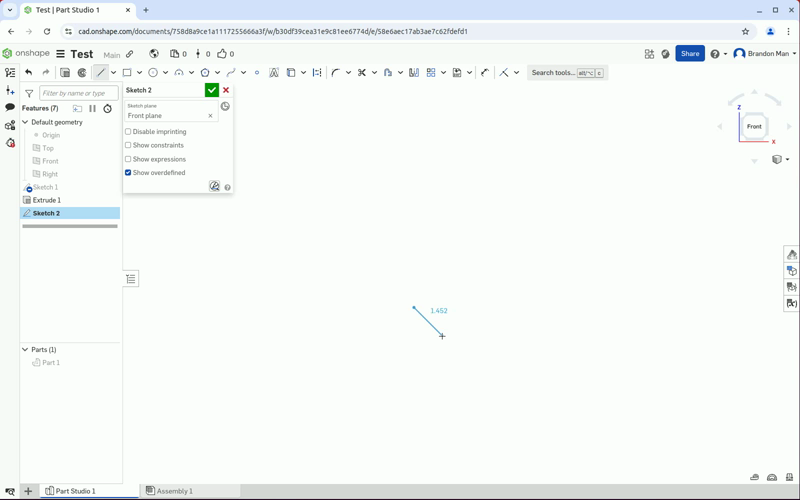
scroll(6)
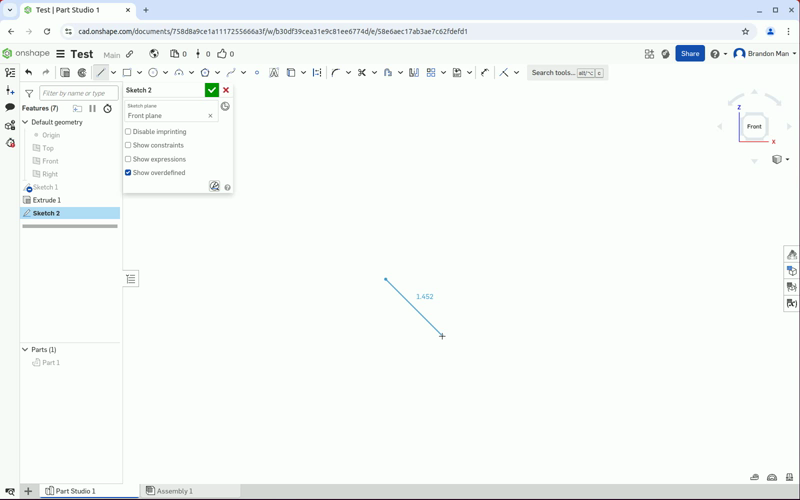
click(442, 335)
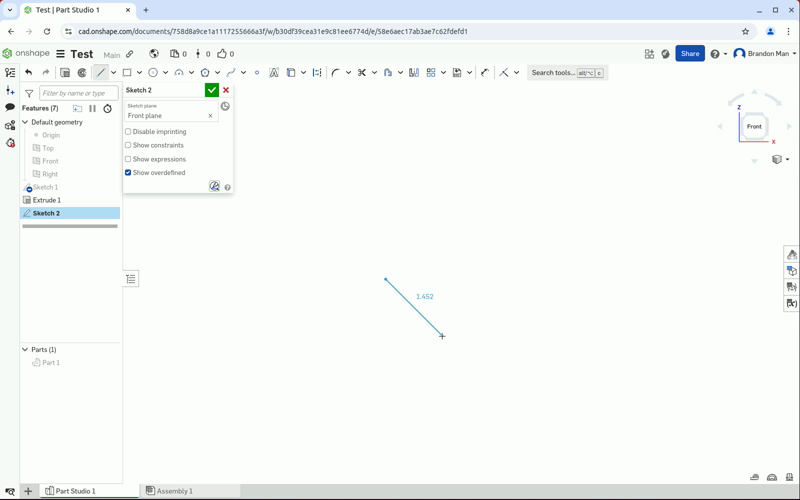
scroll(-6)
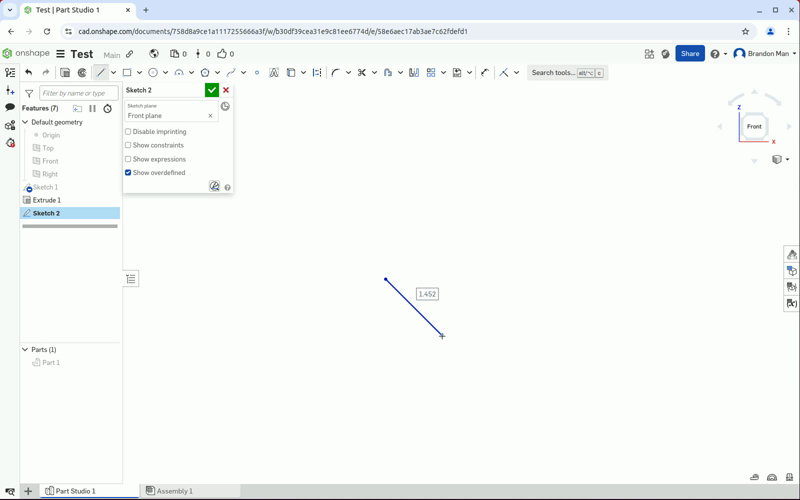
scroll(-6)
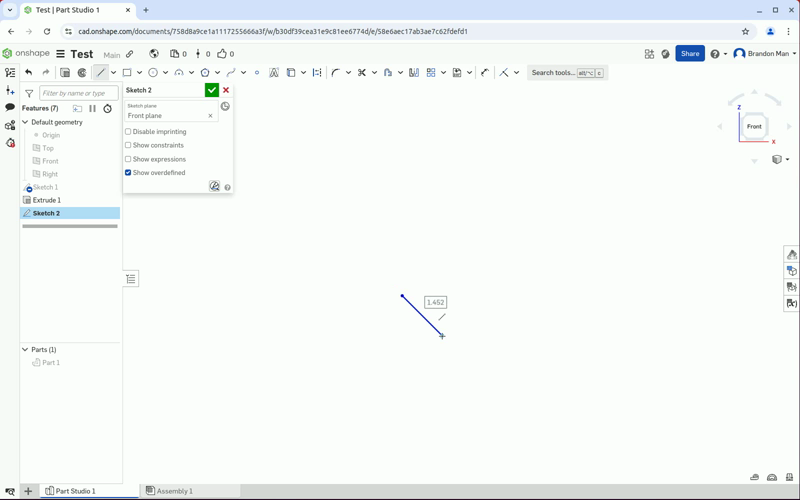
scroll(-6)
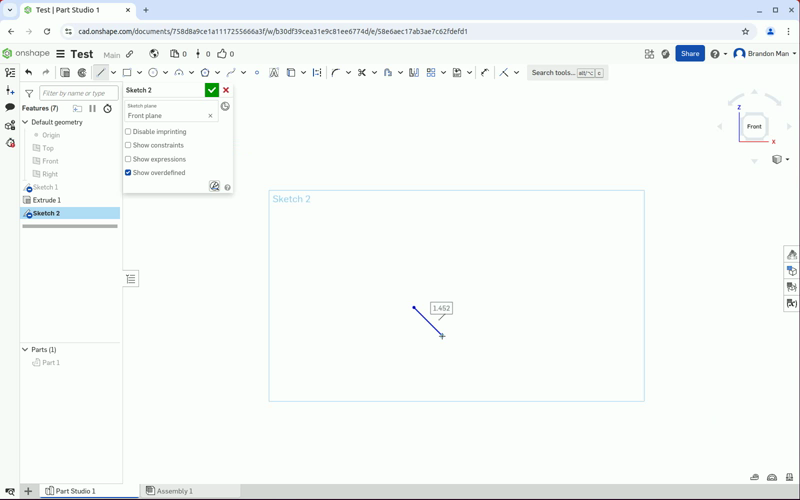
scroll(-6)
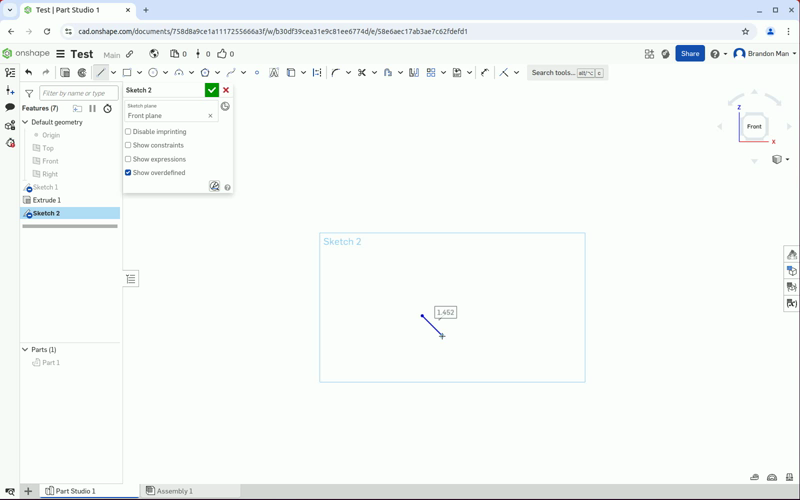
scroll(-6)
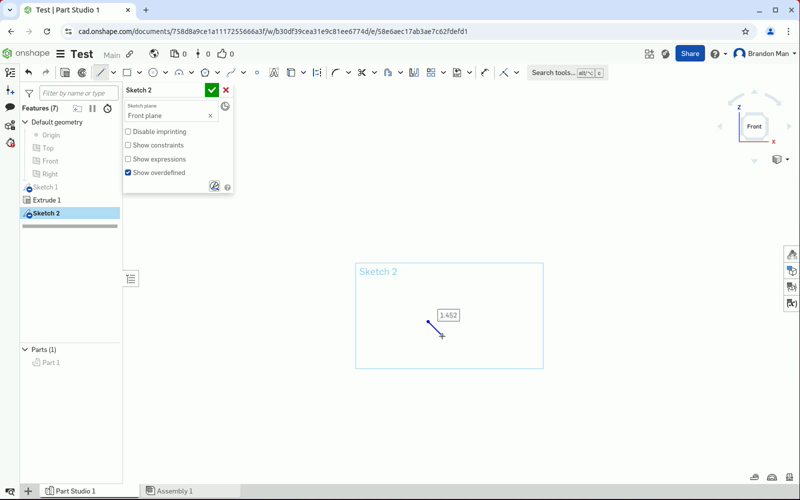
scroll(-6)
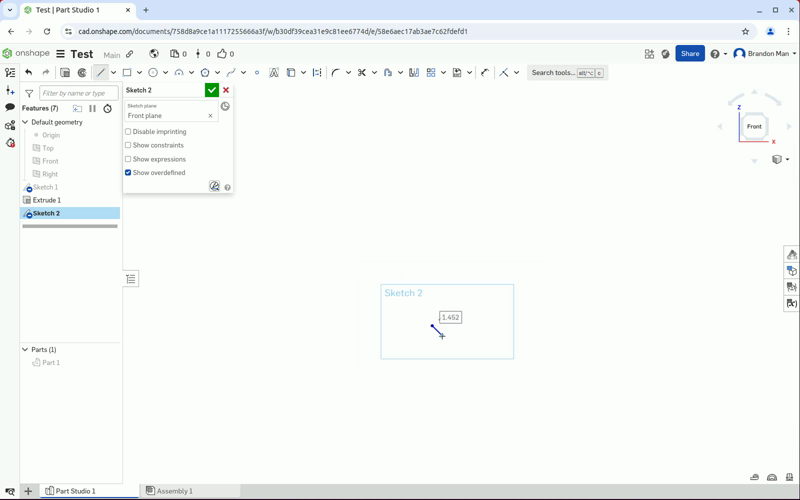
scroll(-6)
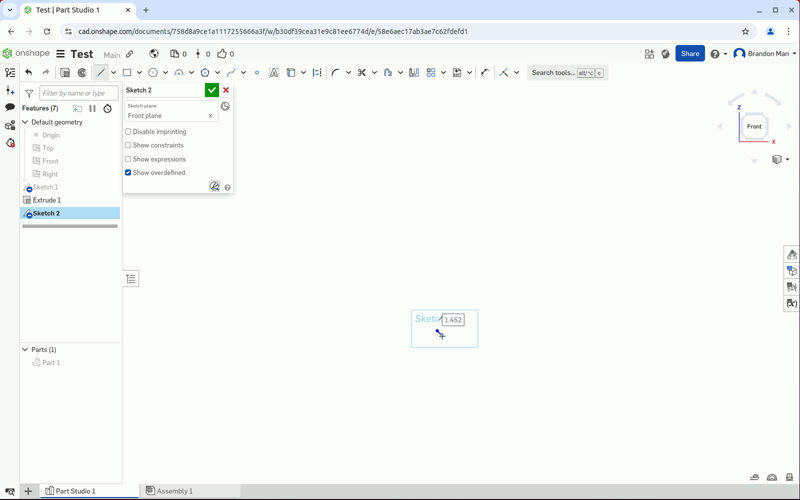
key_up(shift)
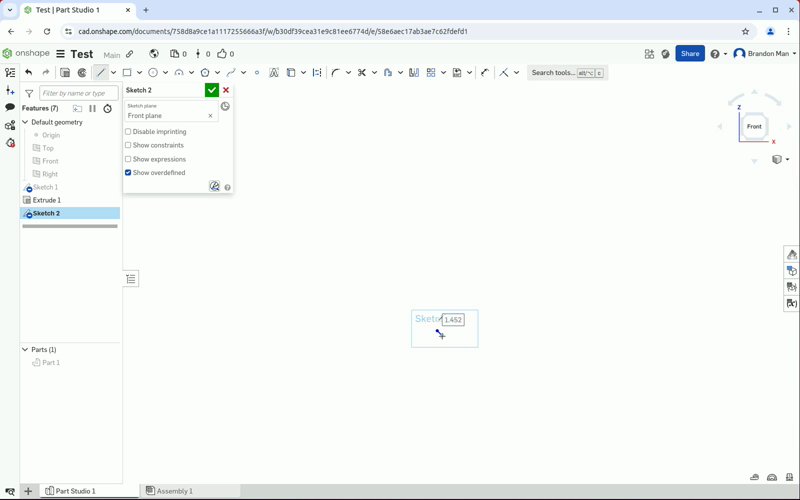
key_down(shift)
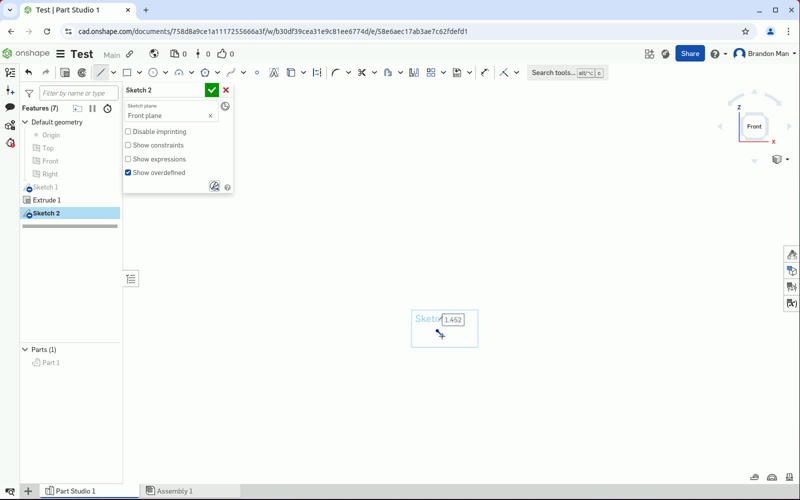
mouse_move(472, 335)
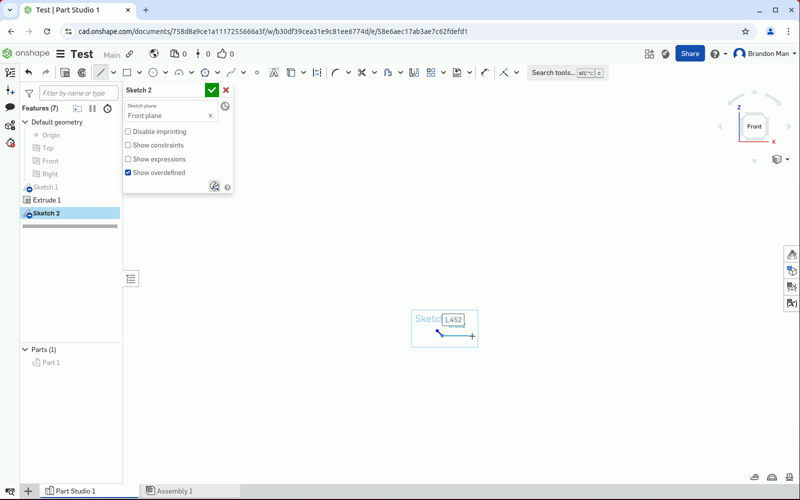
mouse_move(483, 294)
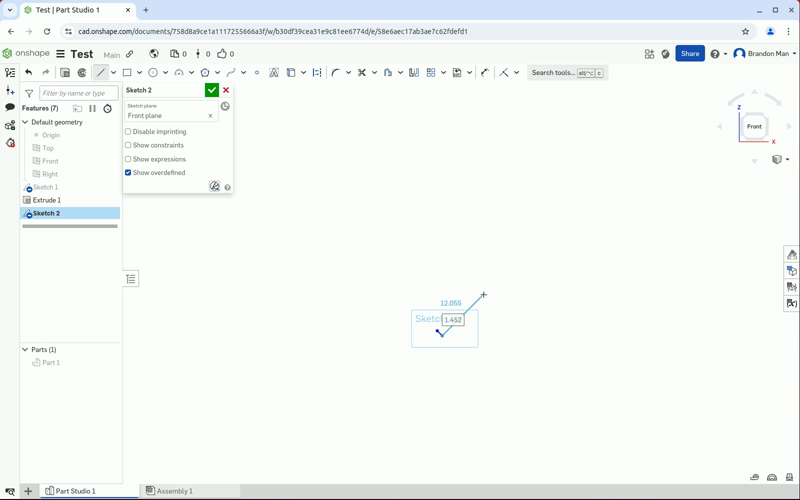
click(483, 294)
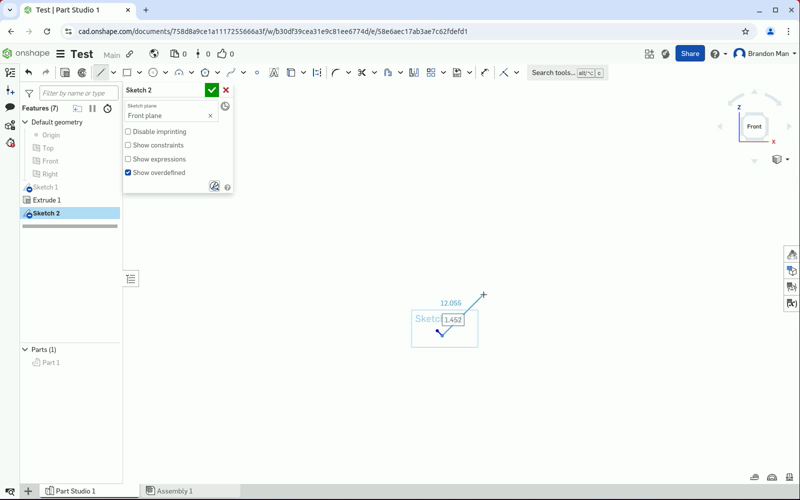
key_up(shift)
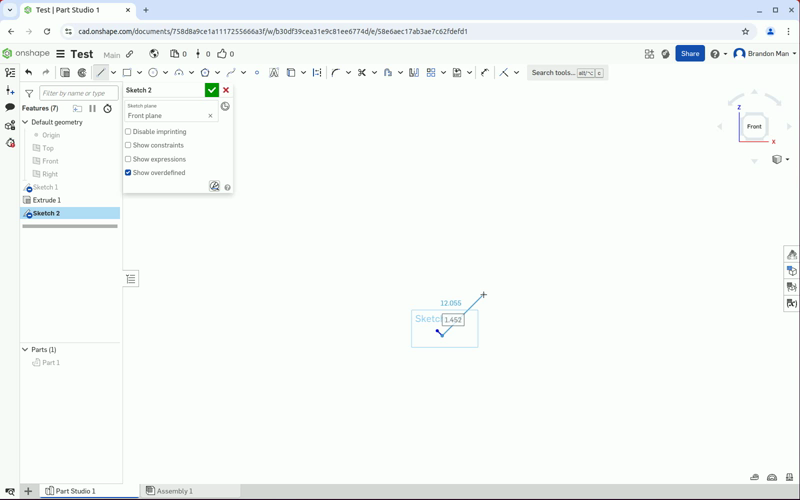
key_down(shift)
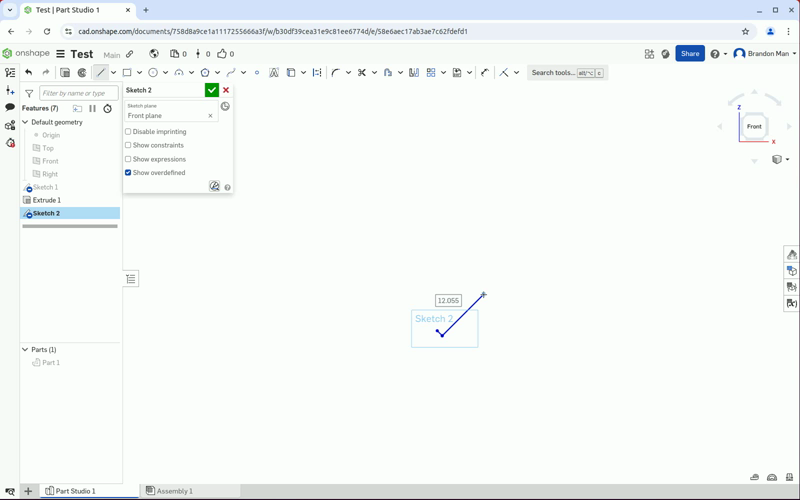
mouse_move(513, 294)
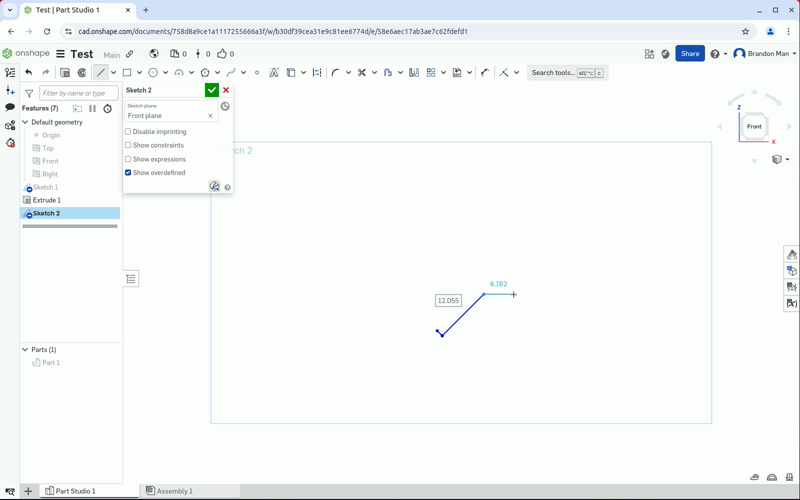
mouse_move(483, 284)
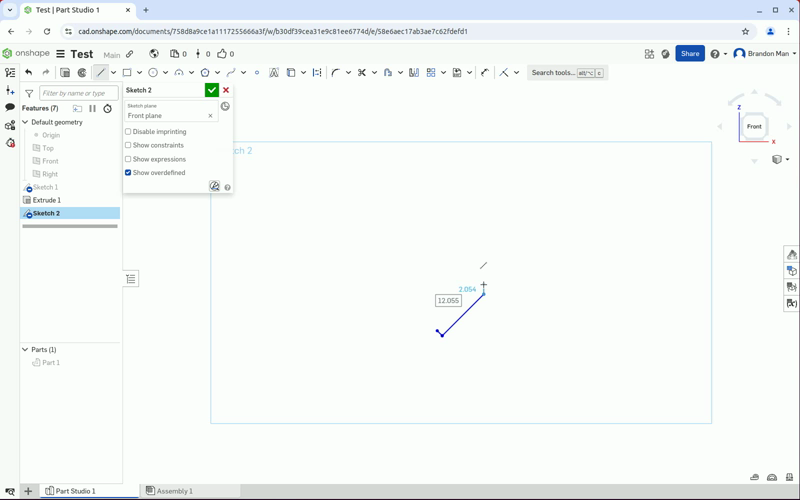
click(483, 284)
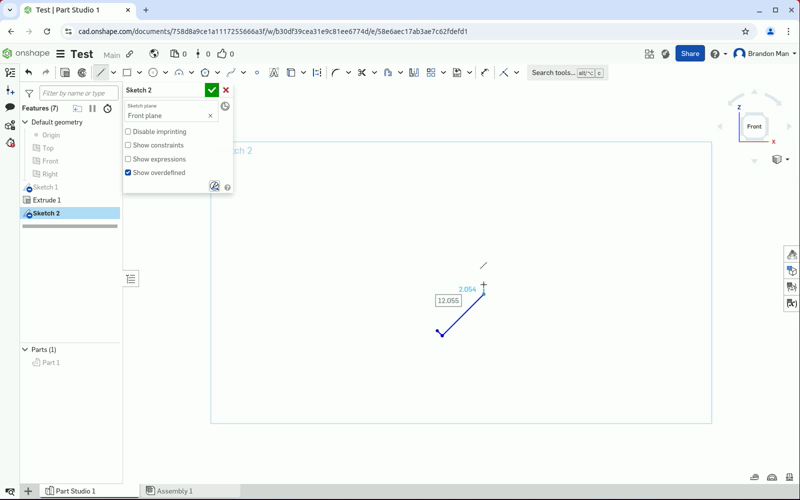
key_up(shift)
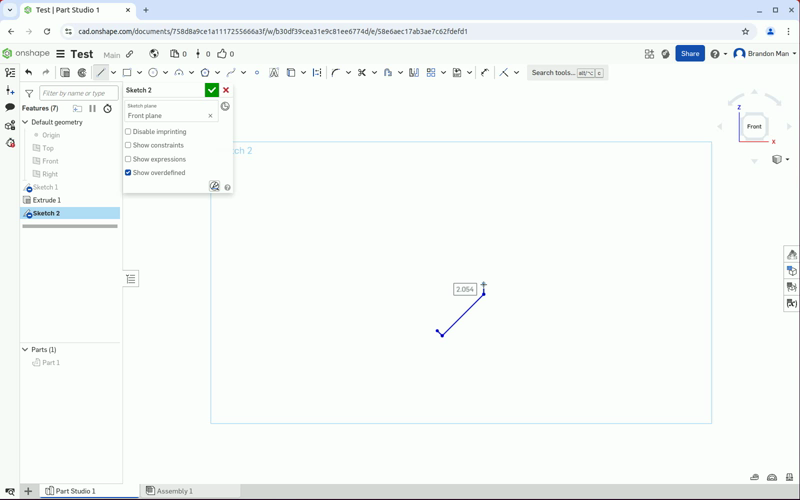
key_down(shift)
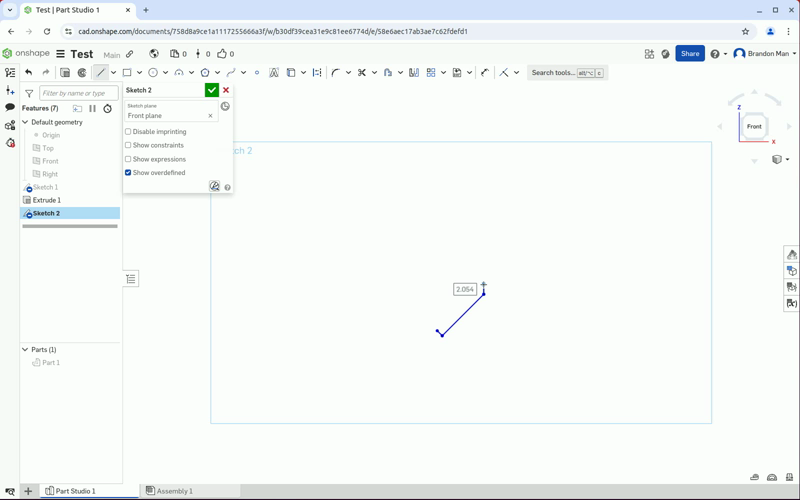
mouse_move(437, 330)
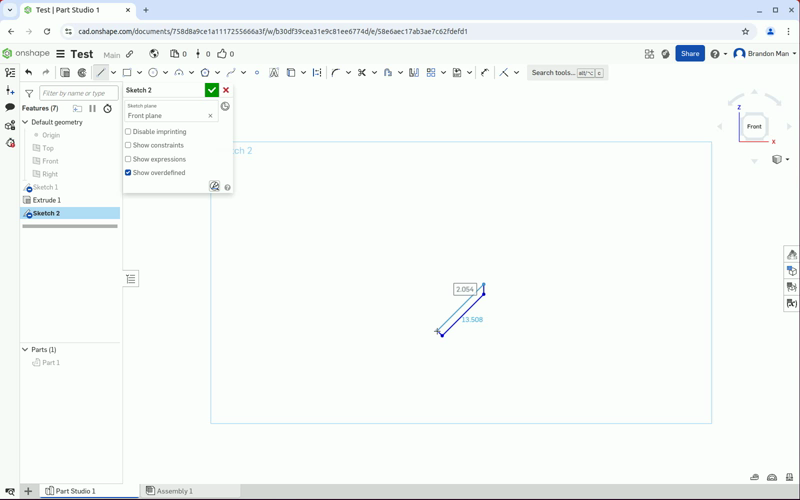
key_up(shift)
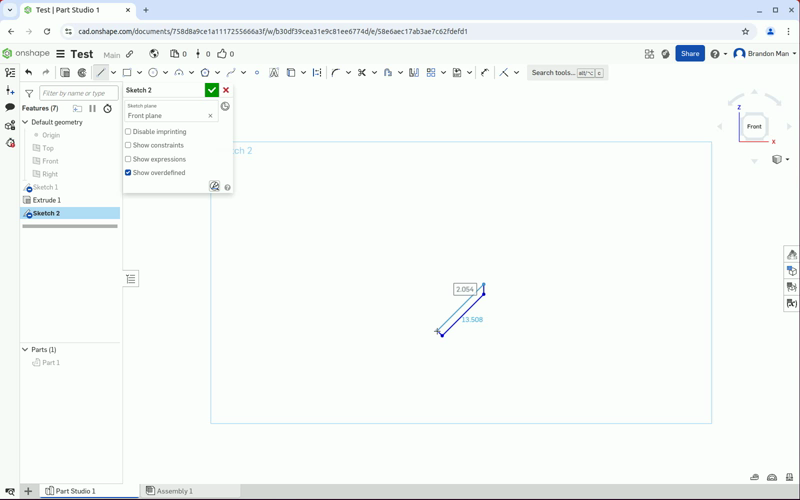
click(437, 330)
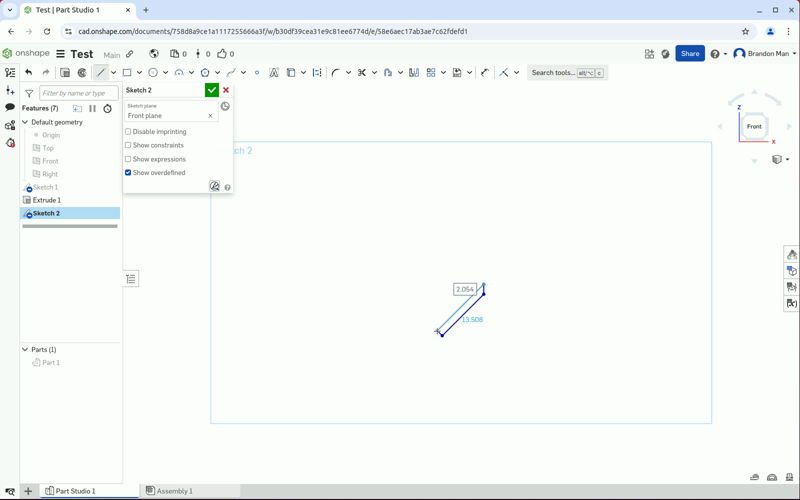
key(esc)
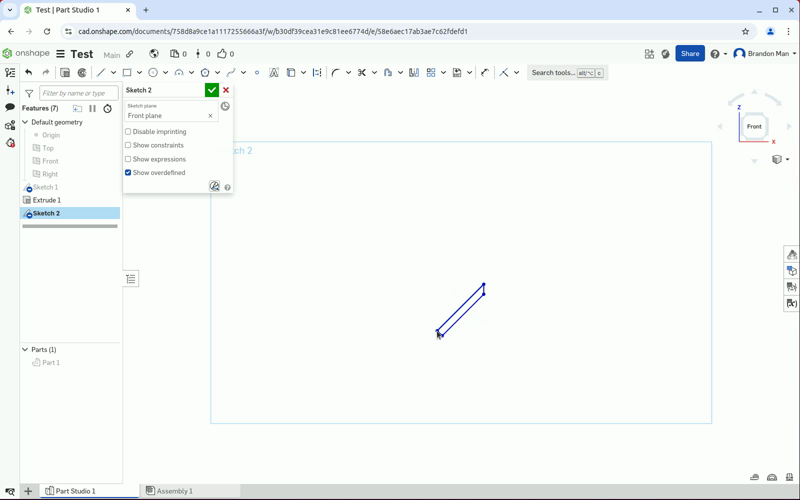
mouse_move(469, 298)
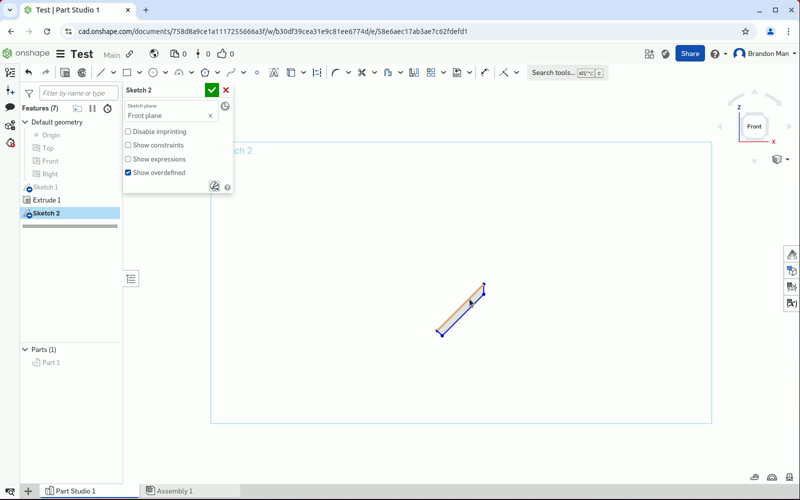
scroll(6)
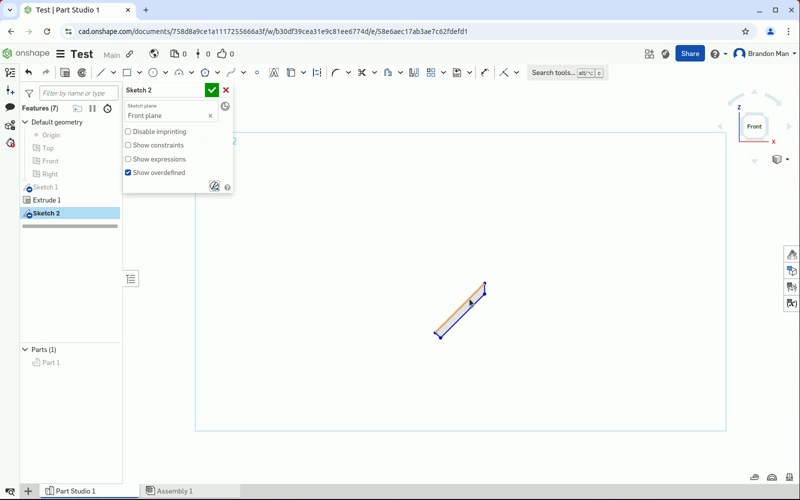
scroll(6)
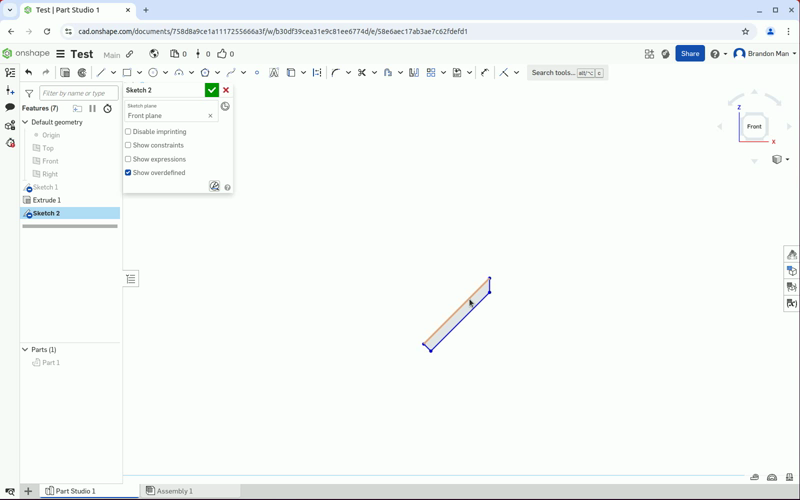
scroll(6)
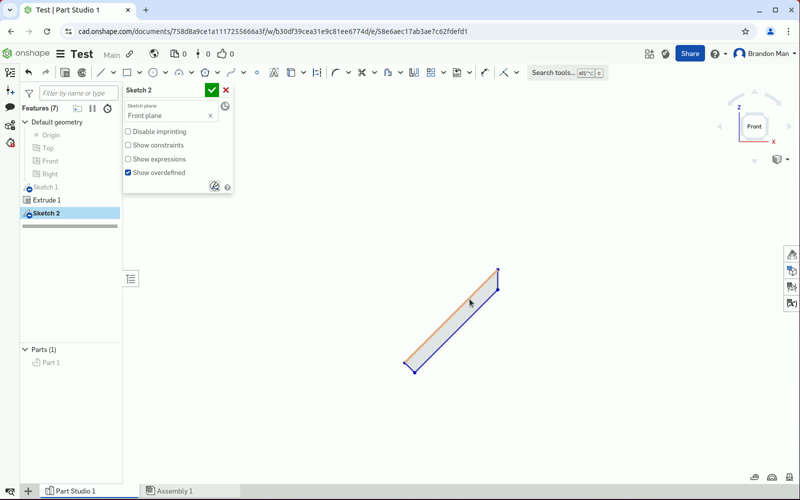
scroll(6)
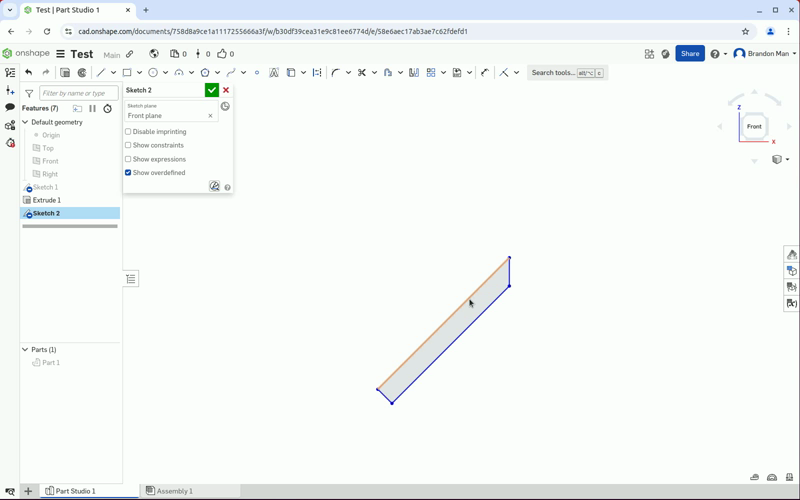
scroll(6)
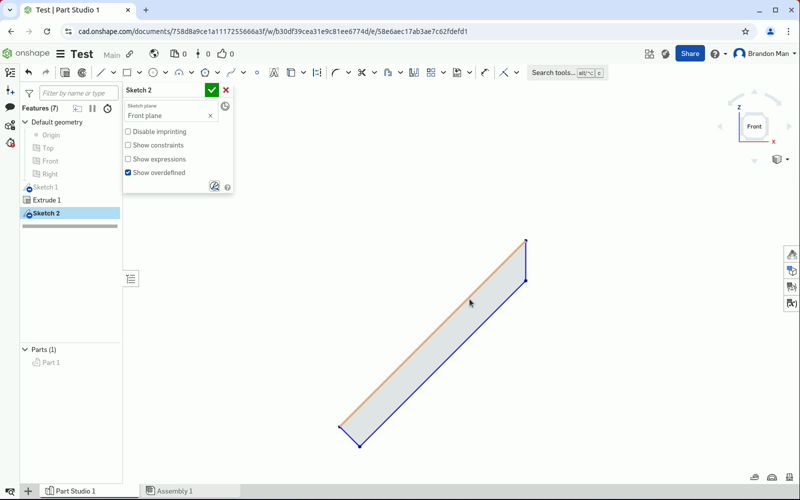
scroll(6)
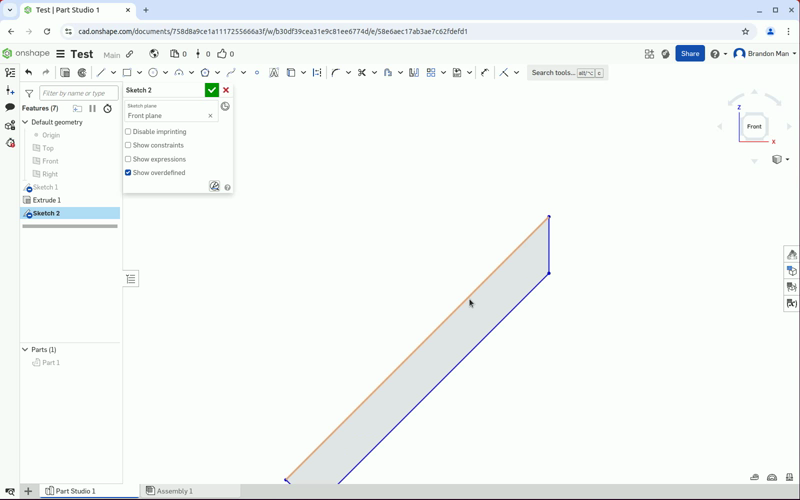
scroll(6)
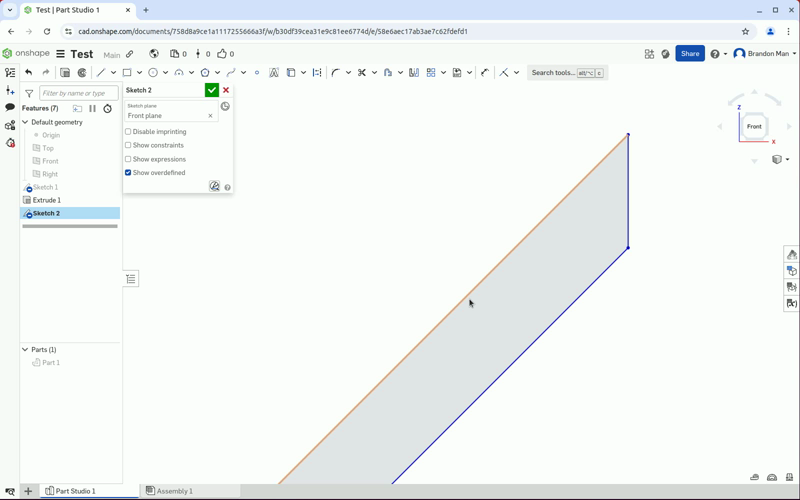
click(469, 298)
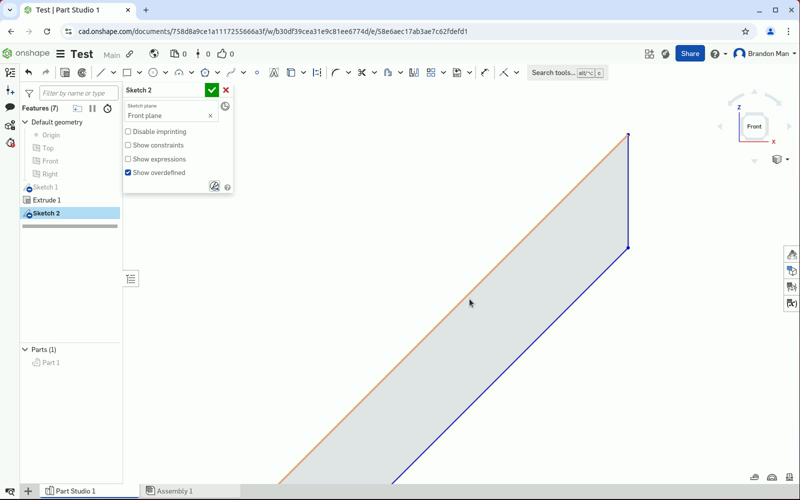
scroll(-6)
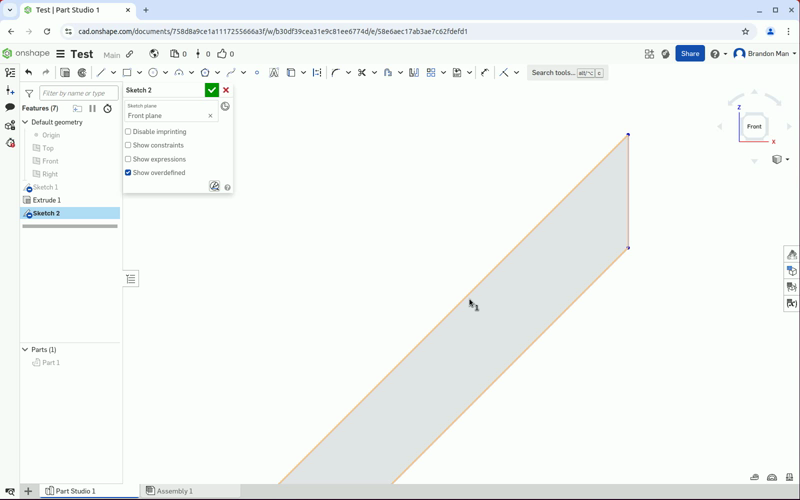
scroll(-6)
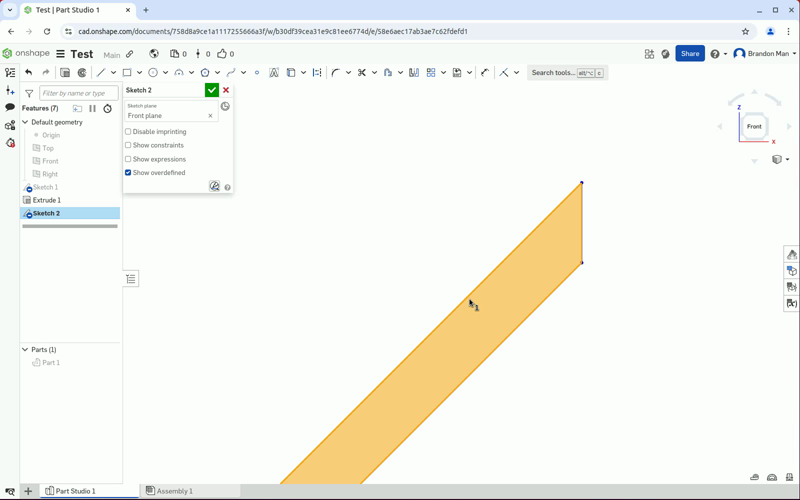
scroll(-6)
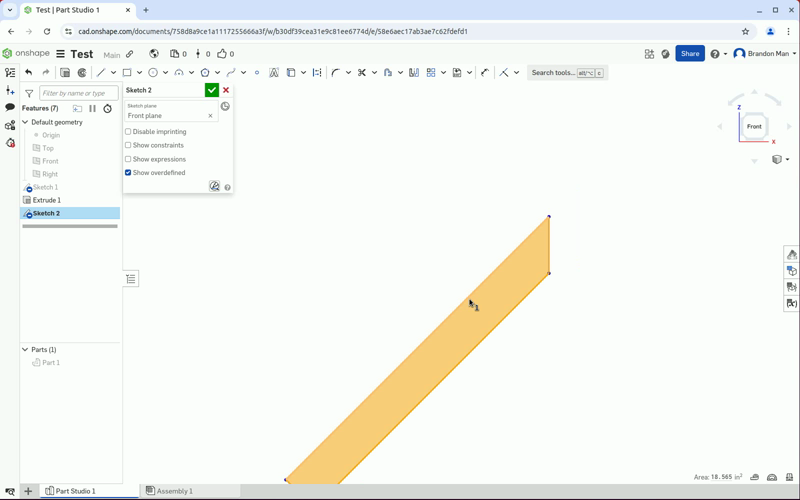
scroll(-6)
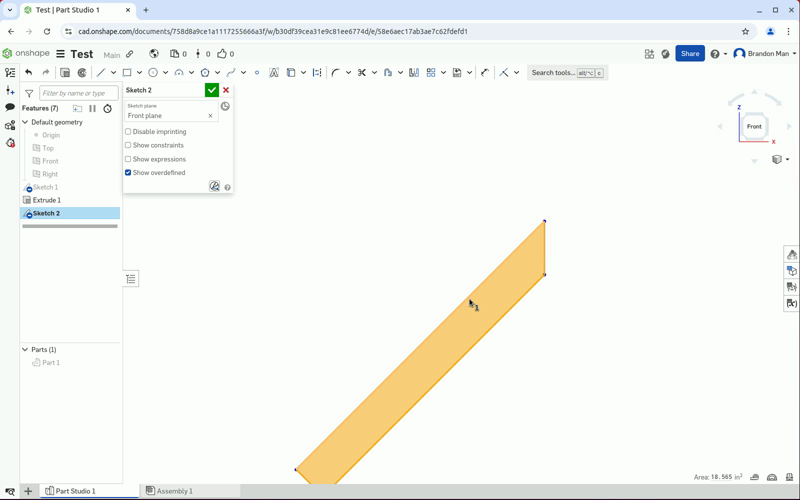
scroll(-6)
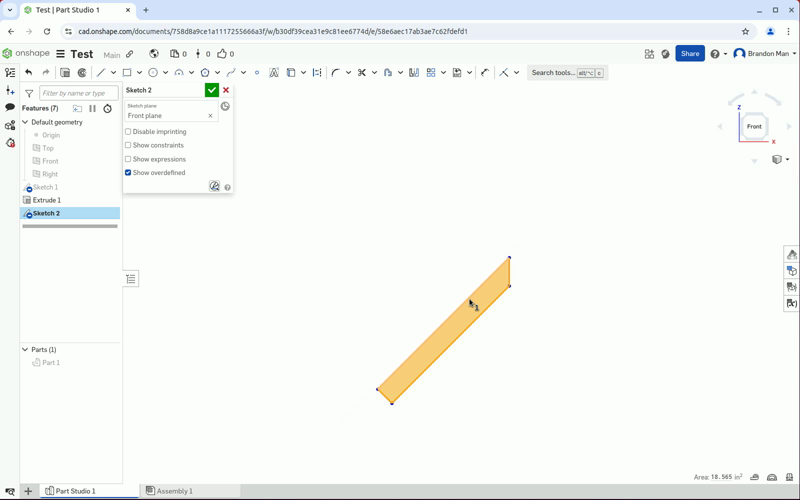
scroll(-6)
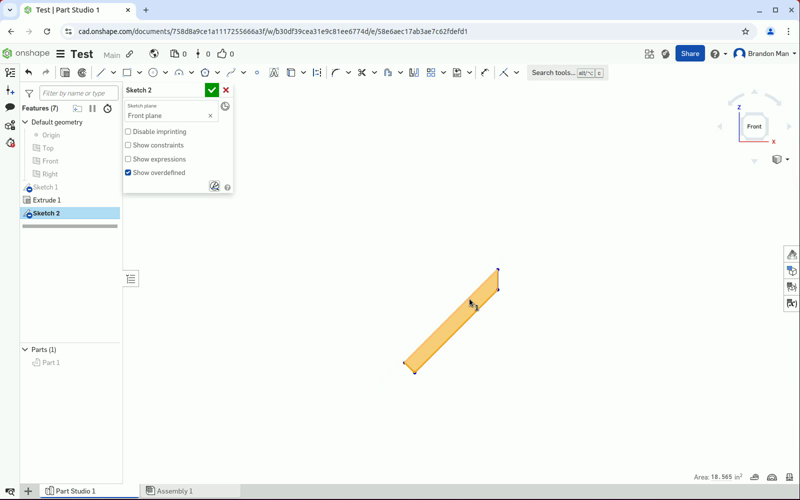
scroll(-6)
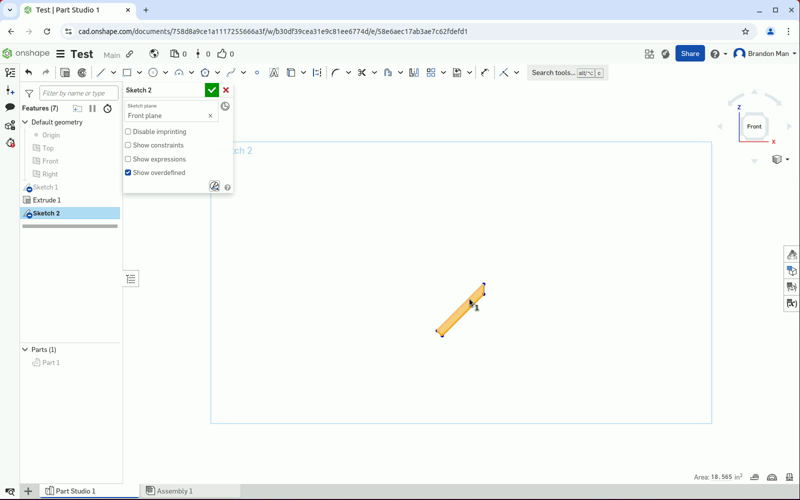
mouse_move(73, 352)
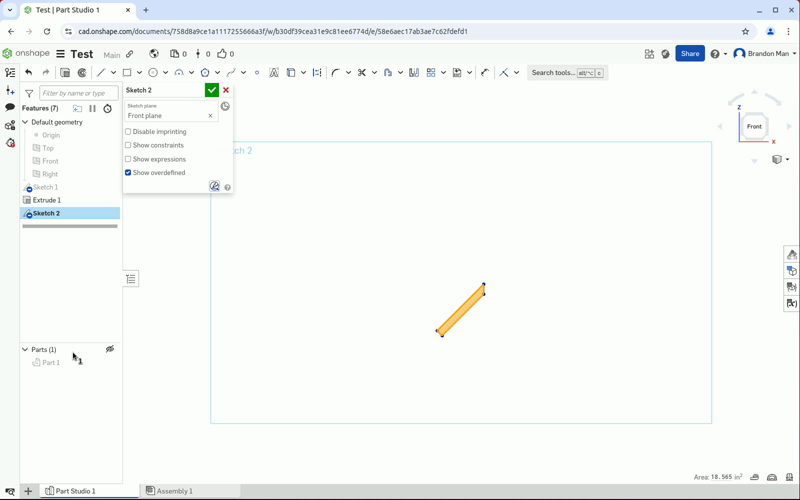
key(shift+y)
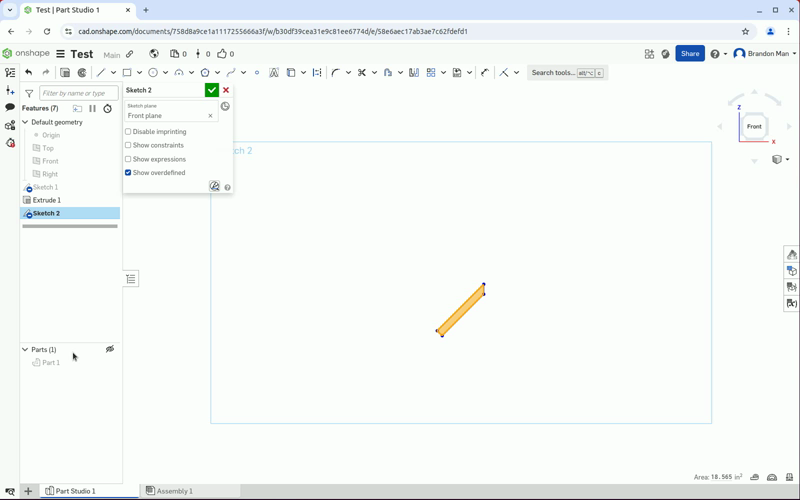
key(shift+e)
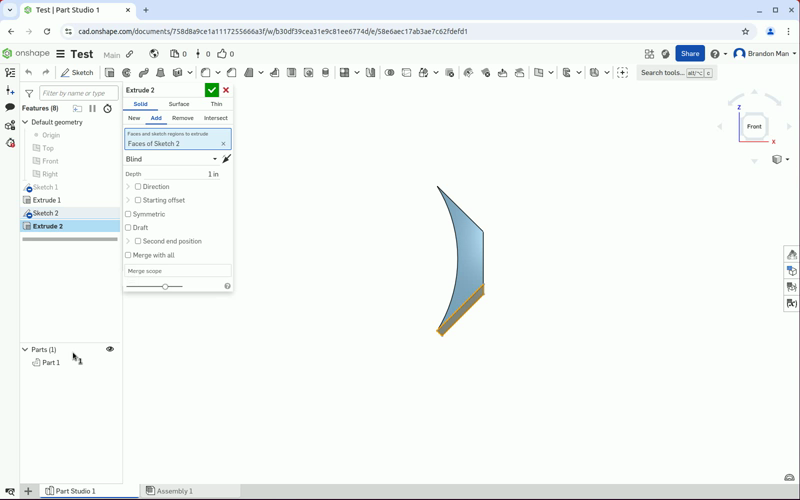
mouse_move(143, 106)
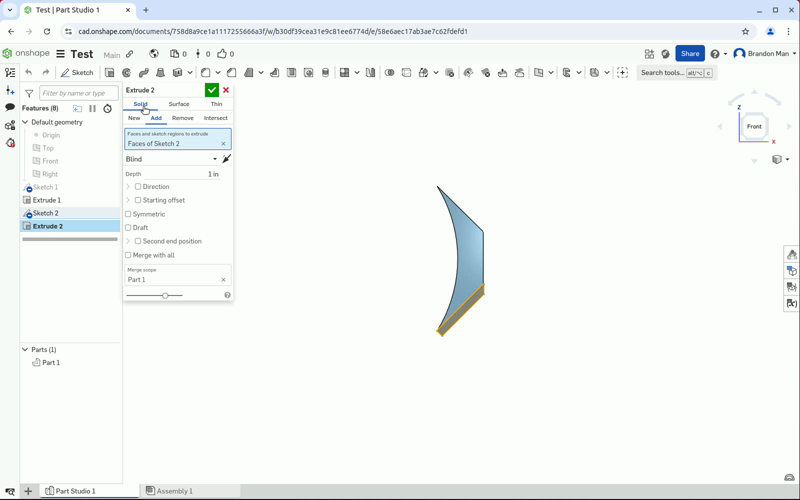
click(143, 106)
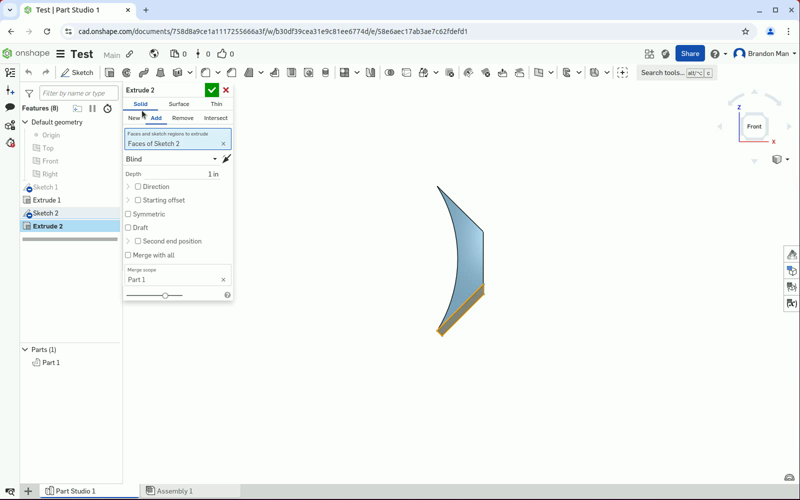
mouse_move(137, 120)
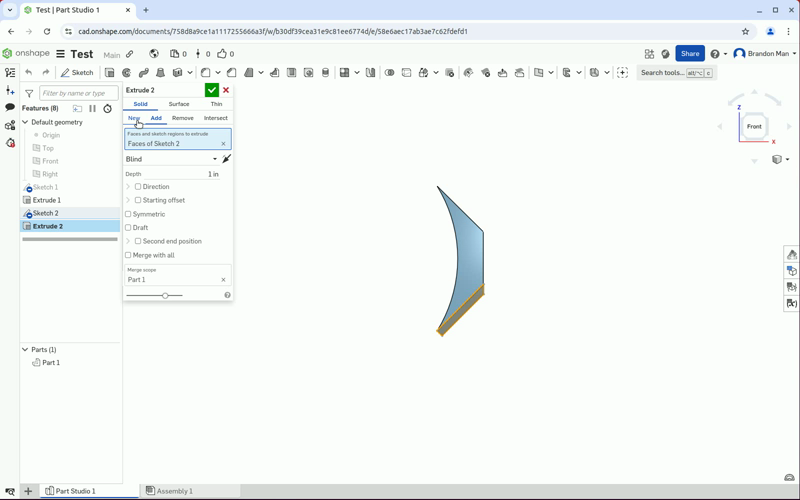
click(137, 120)
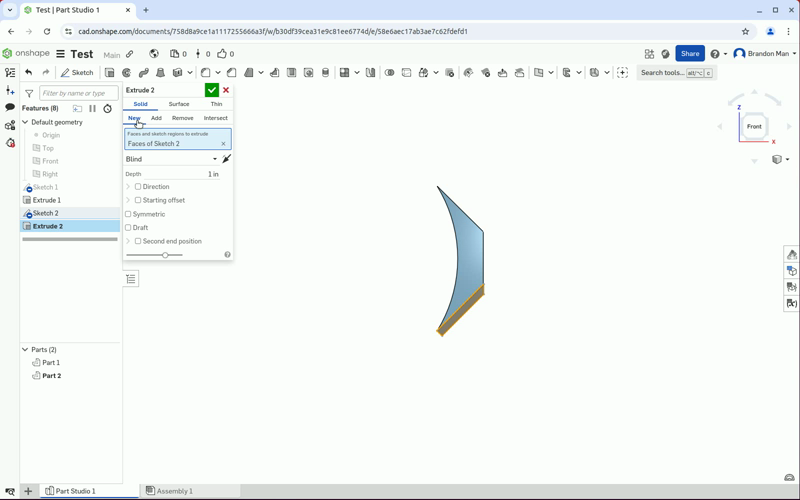
key(tab, 4)
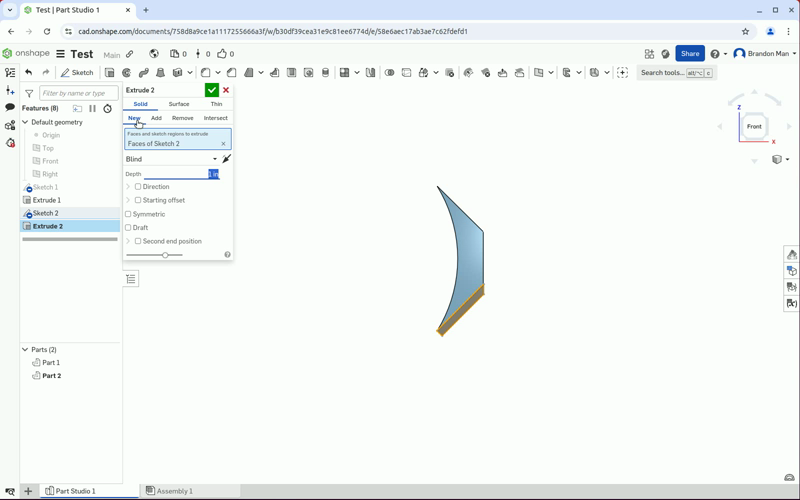
text(2.888)
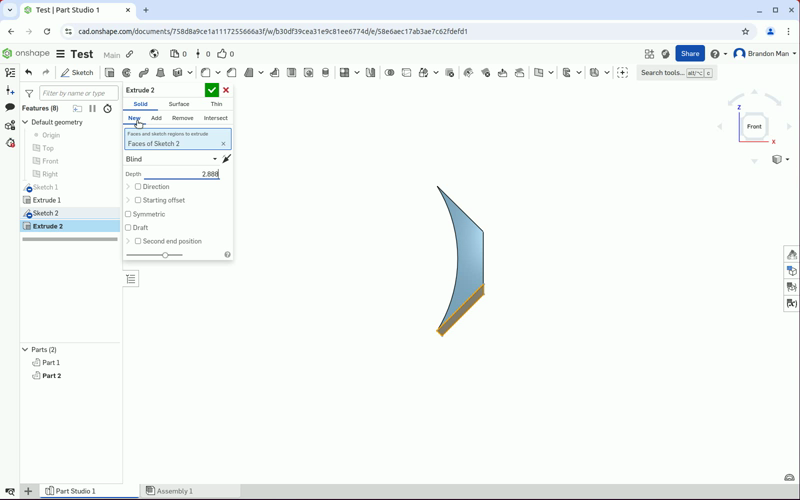
key(tab, 3)
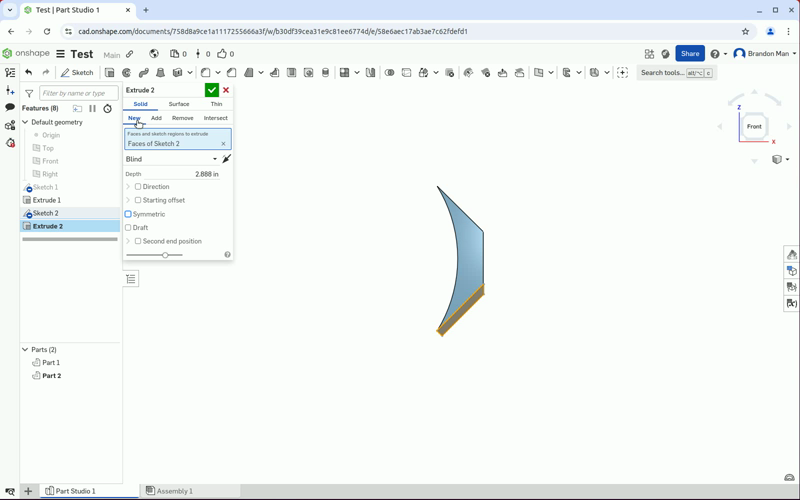
key(space)
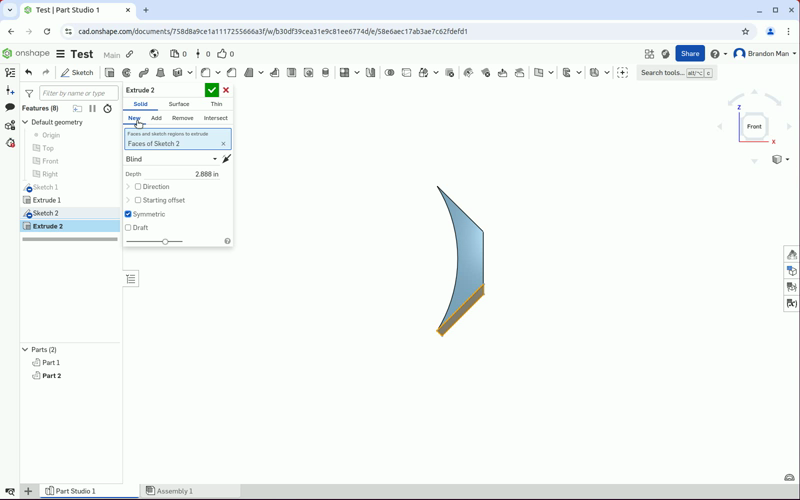
key(enter)
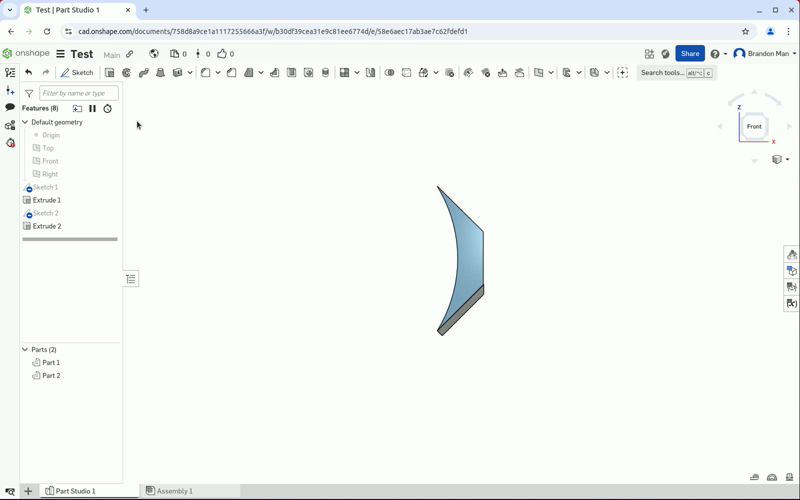
key(shift+h)
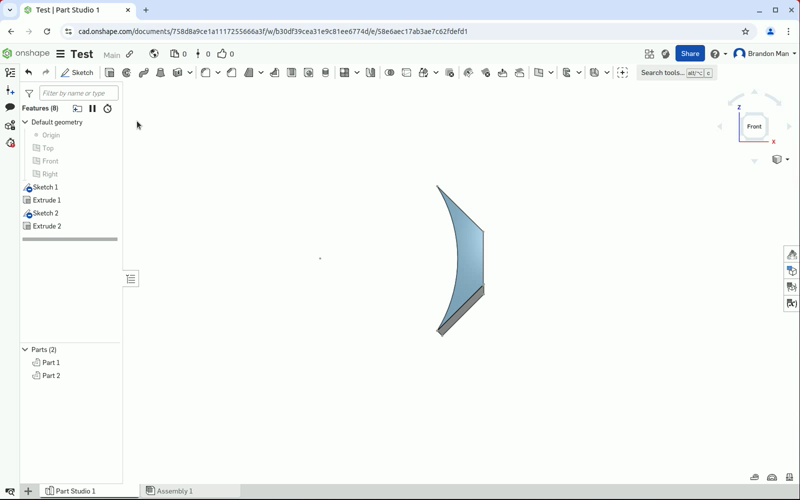
key(shift+h)
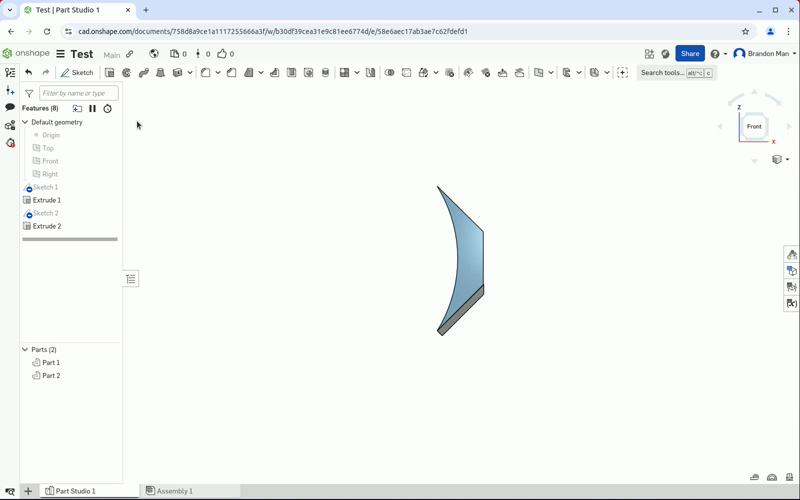
mouse_move(73, 189)
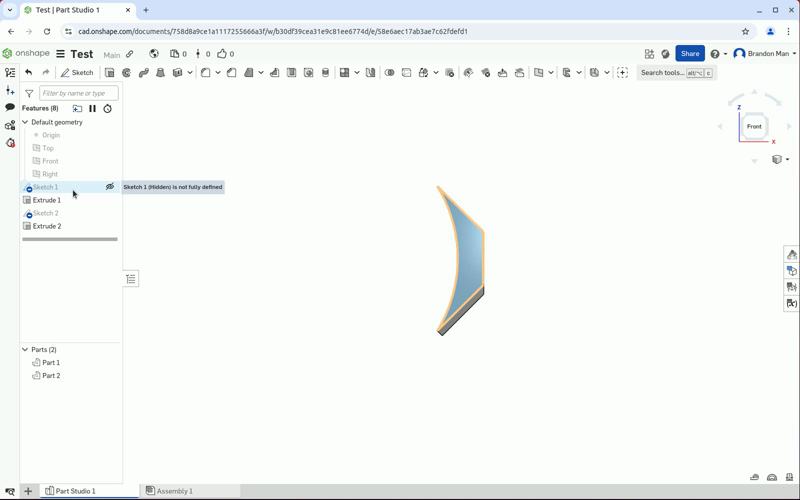
click(73, 189)
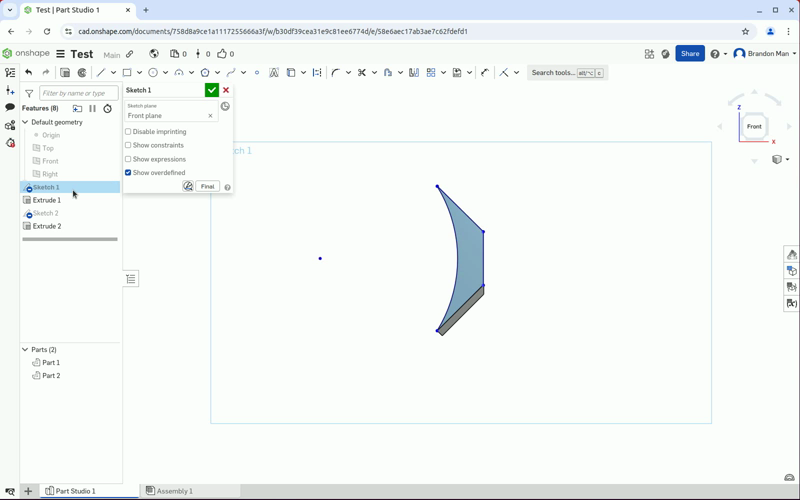
mouse_move(229, 92)
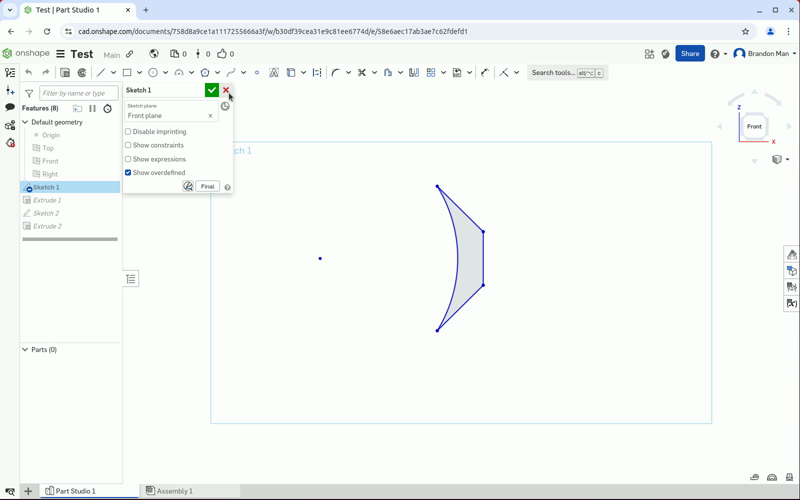
click(229, 92)
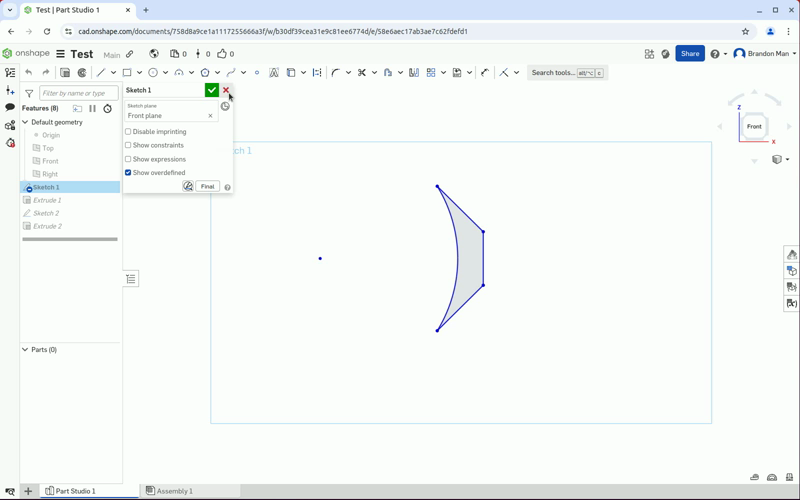
key(shift+s)
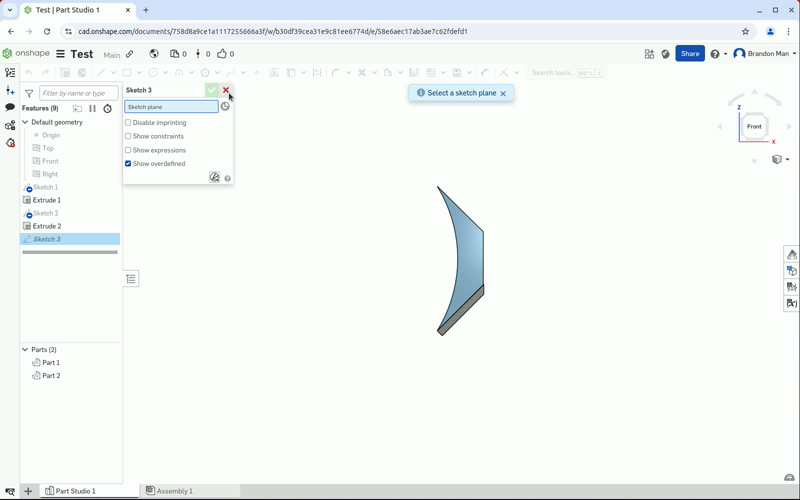
mouse_move(73, 163)
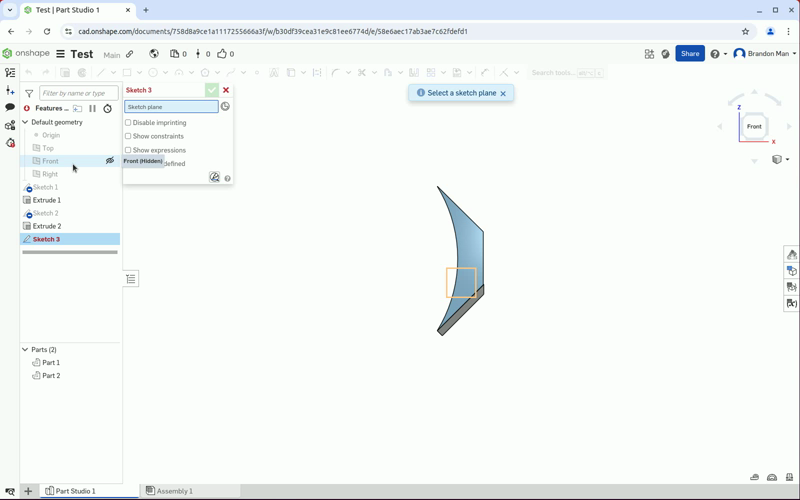
click(73, 163)
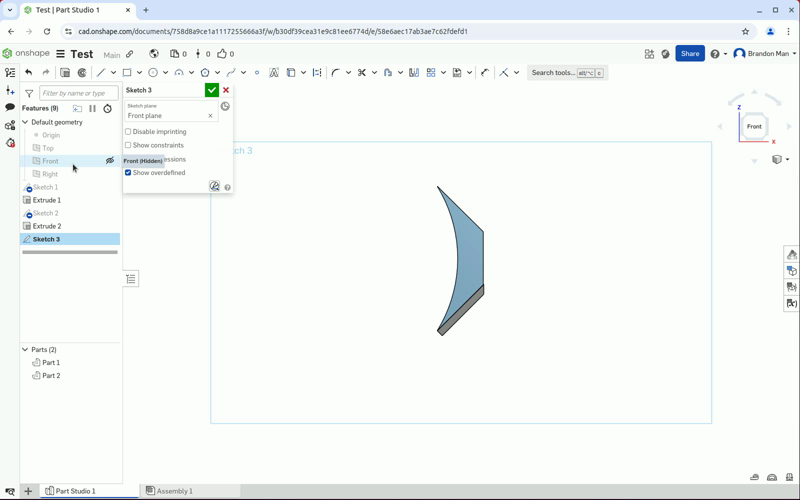
mouse_move(73, 352)
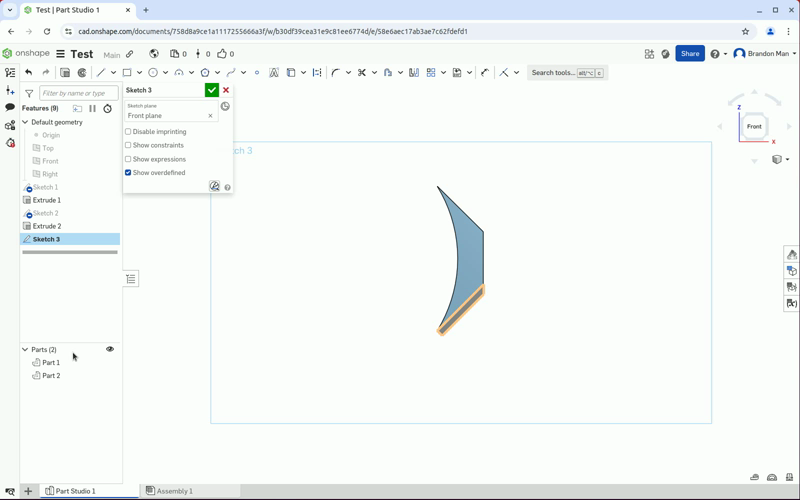
key(y)
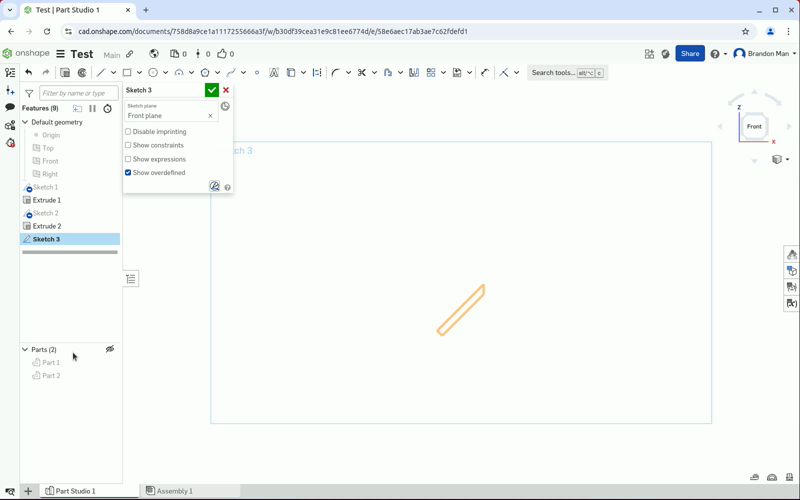
key(l)
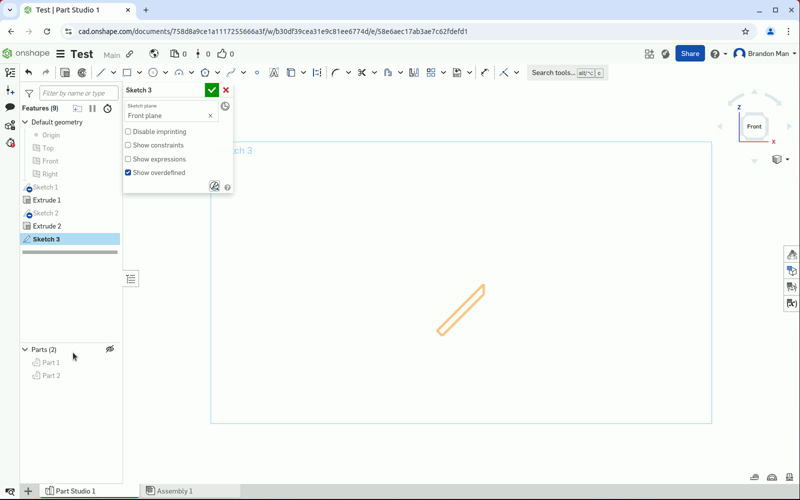
key_down(shift)
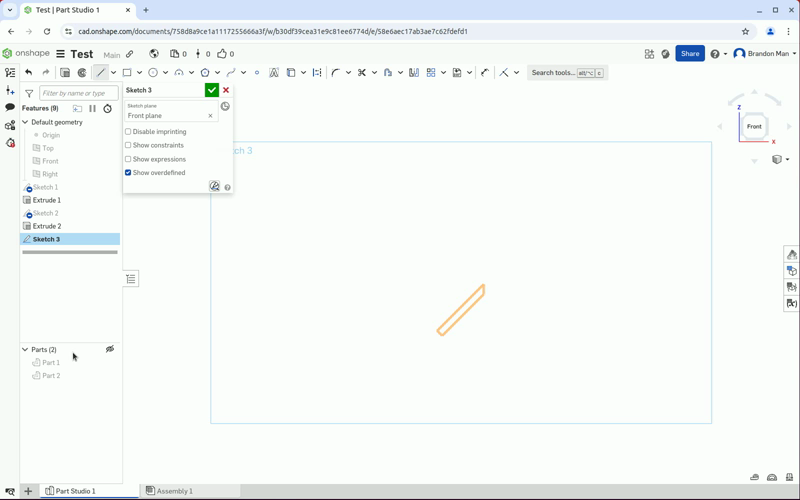
mouse_move(437, 184)
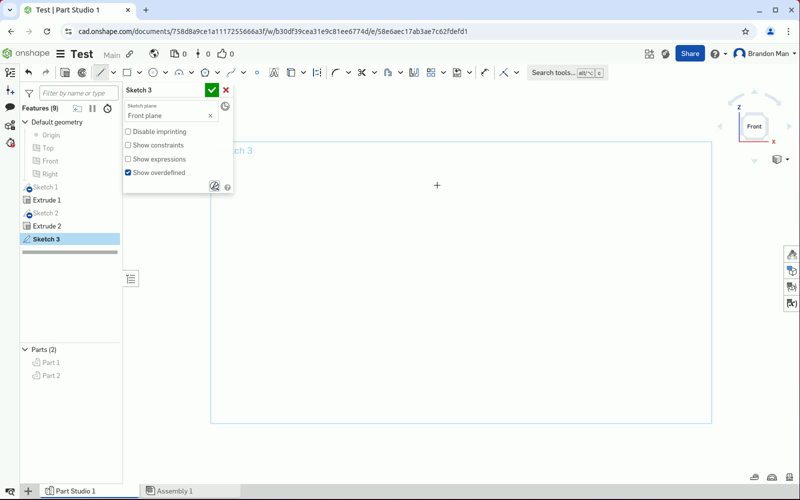
click(437, 184)
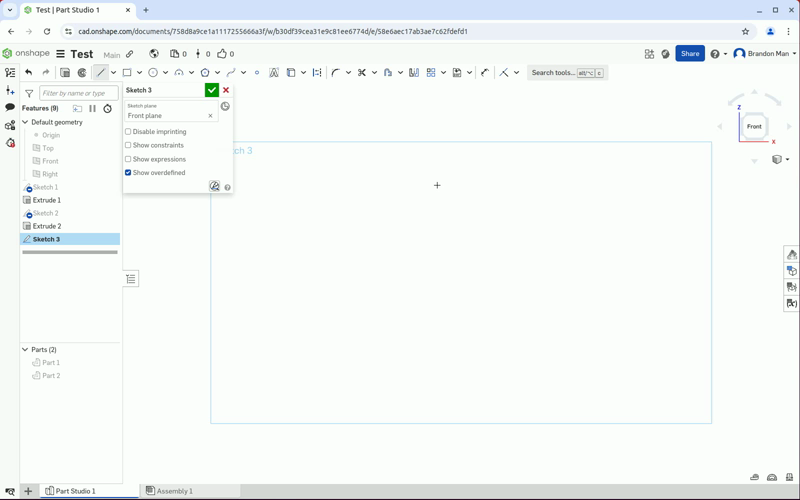
key_up(shift)
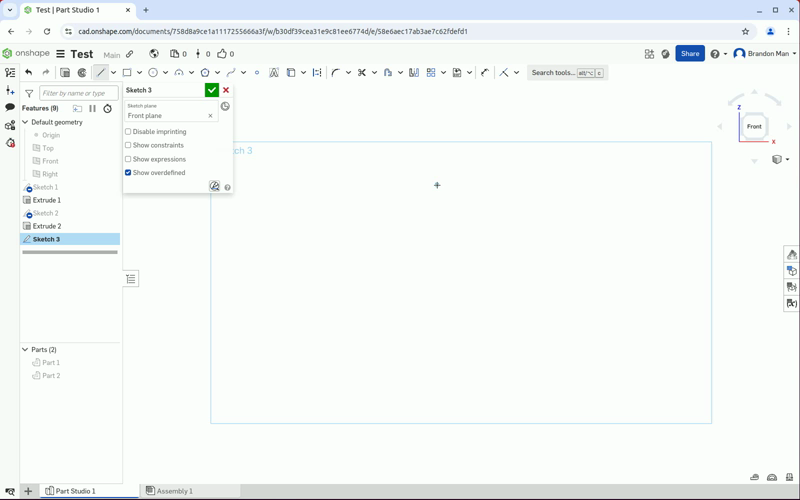
key_down(shift)
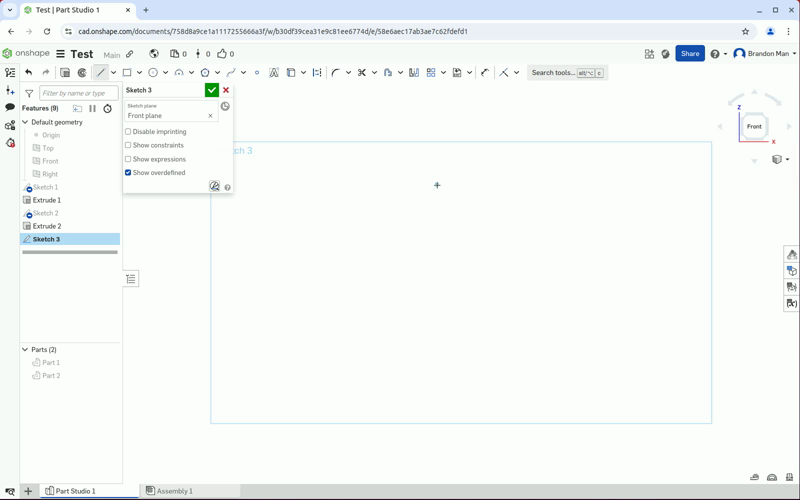
mouse_move(483, 231)
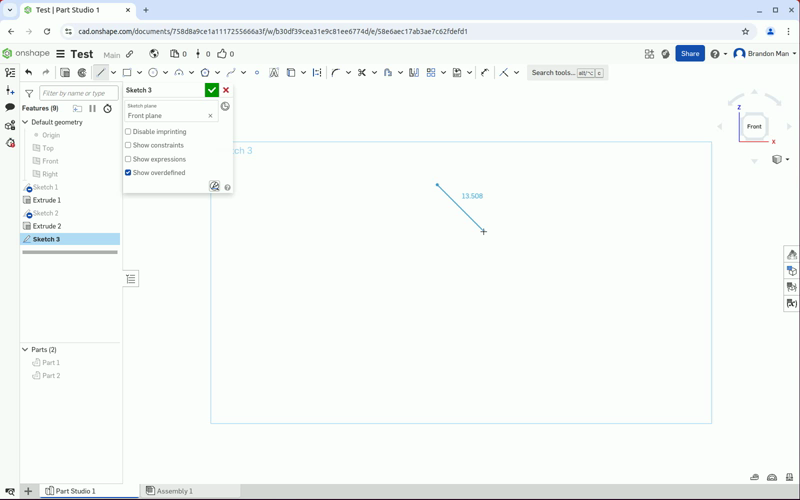
click(483, 231)
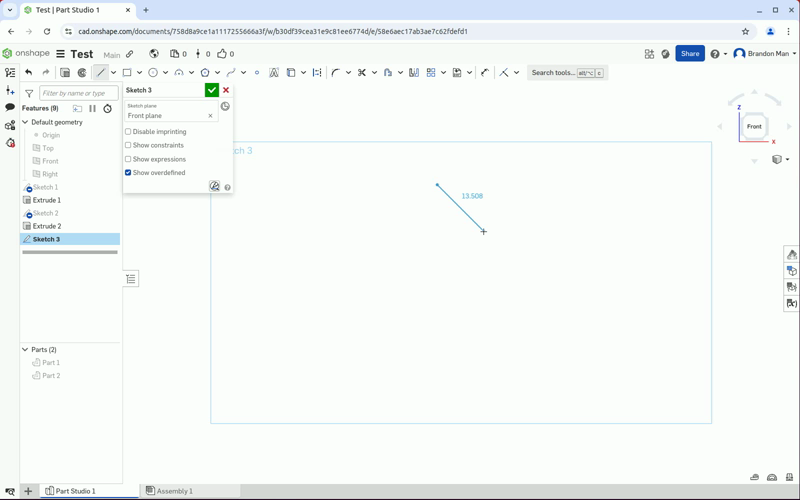
key_up(shift)
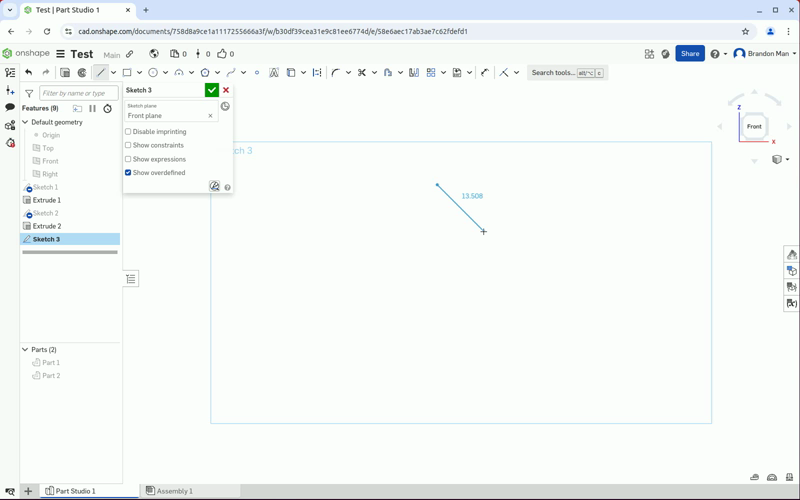
key_down(shift)
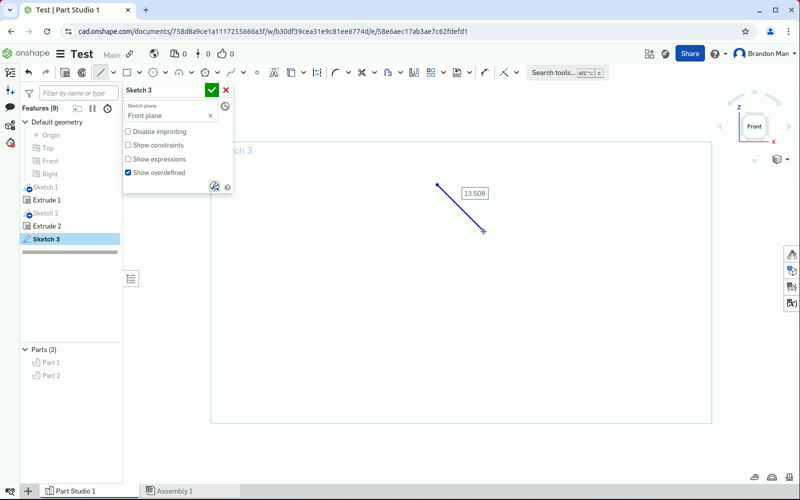
mouse_move(513, 231)
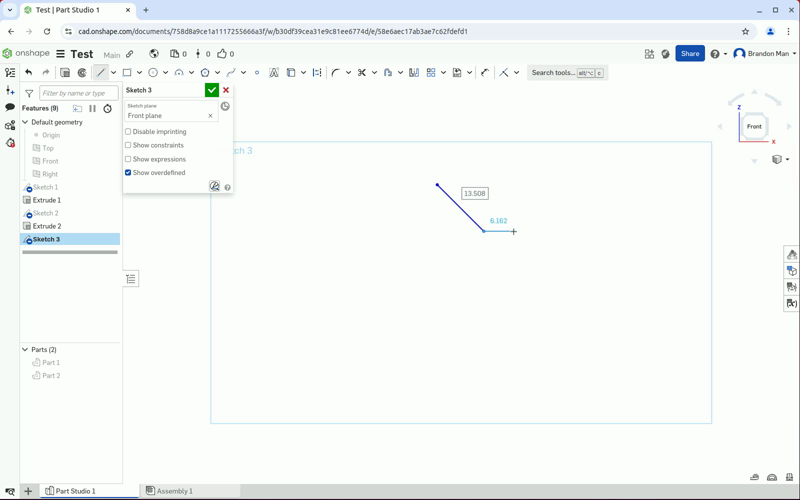
mouse_move(483, 221)
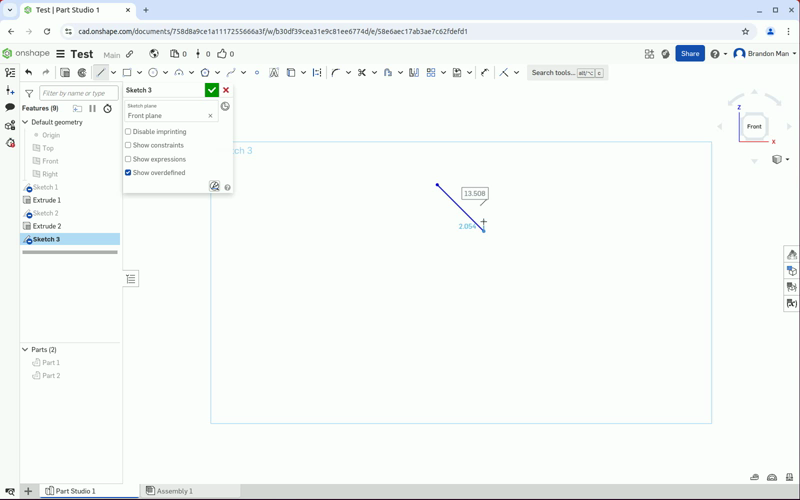
click(483, 221)
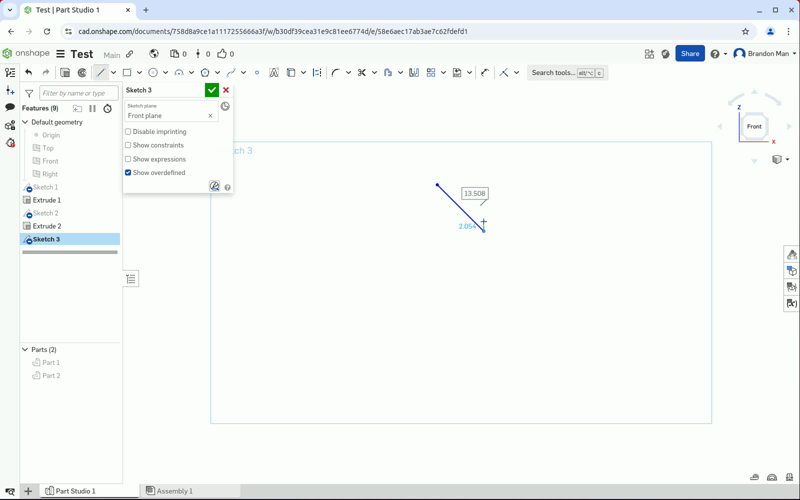
key_up(shift)
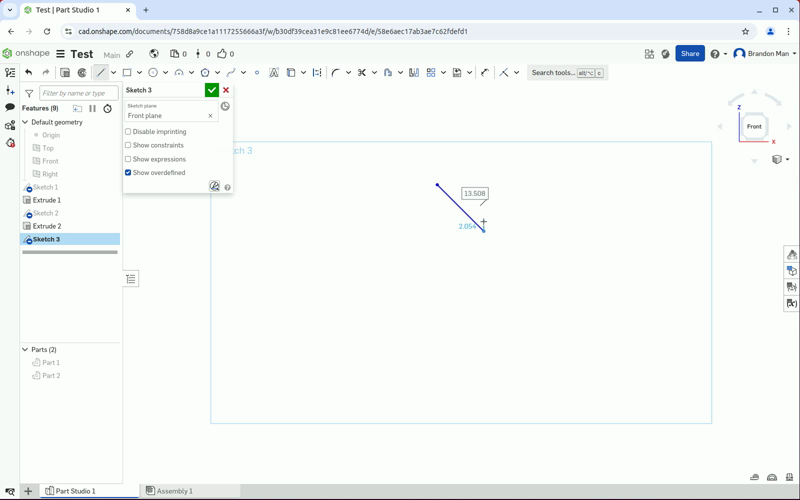
key_down(shift)
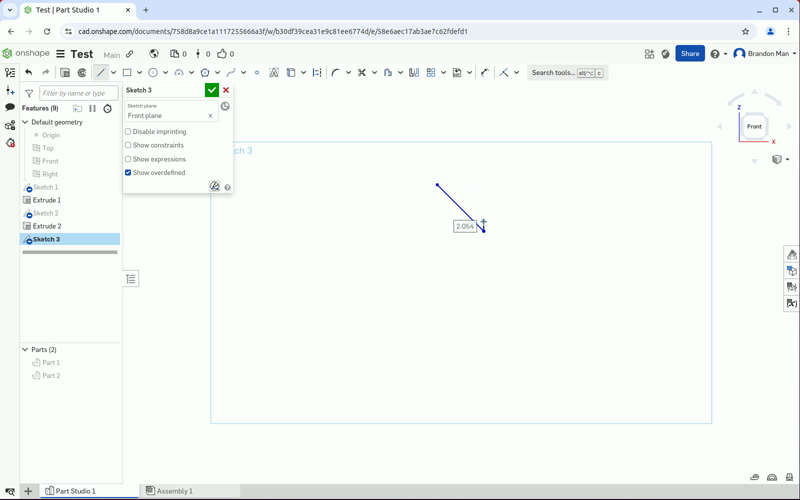
mouse_move(513, 221)
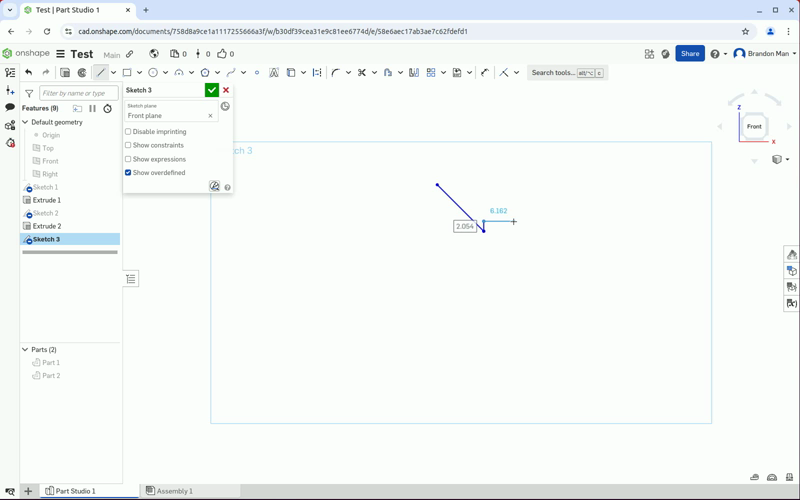
mouse_move(442, 179)
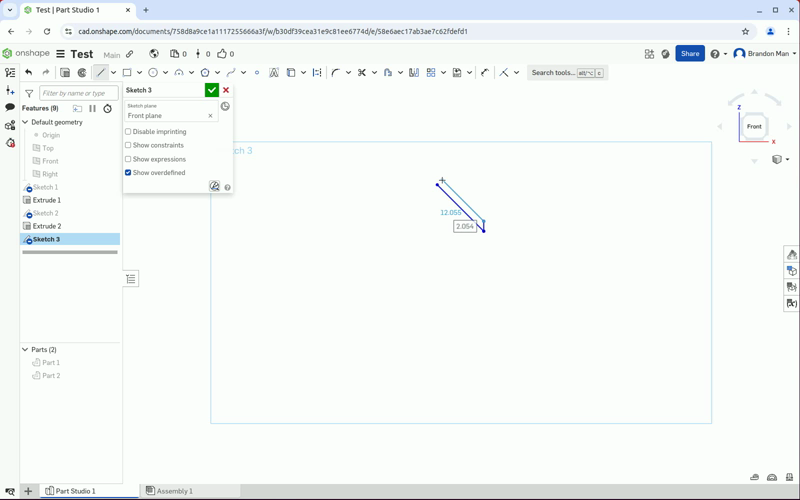
click(442, 179)
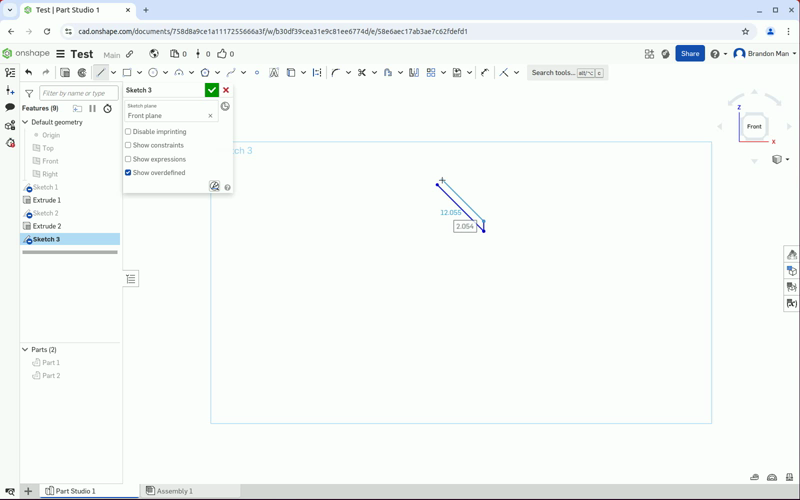
key_up(shift)
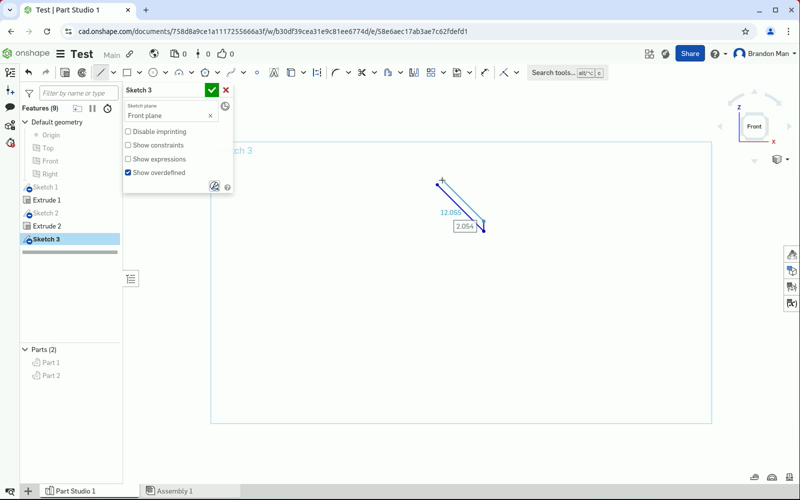
mouse_move(472, 179)
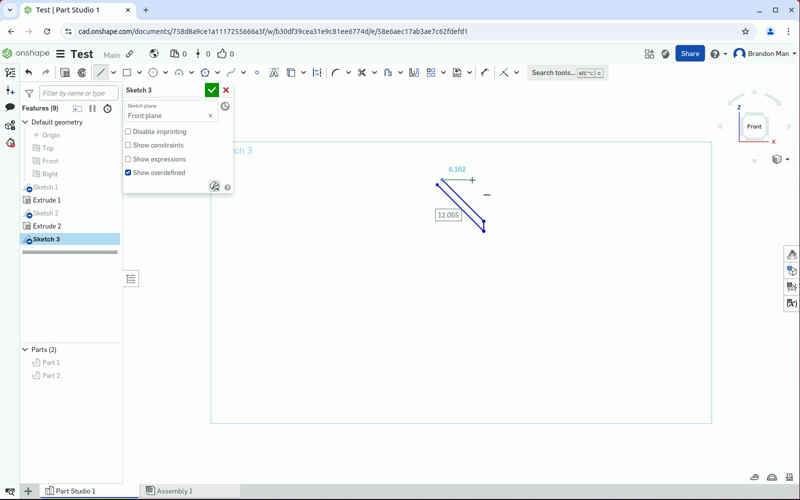
key_down(shift)
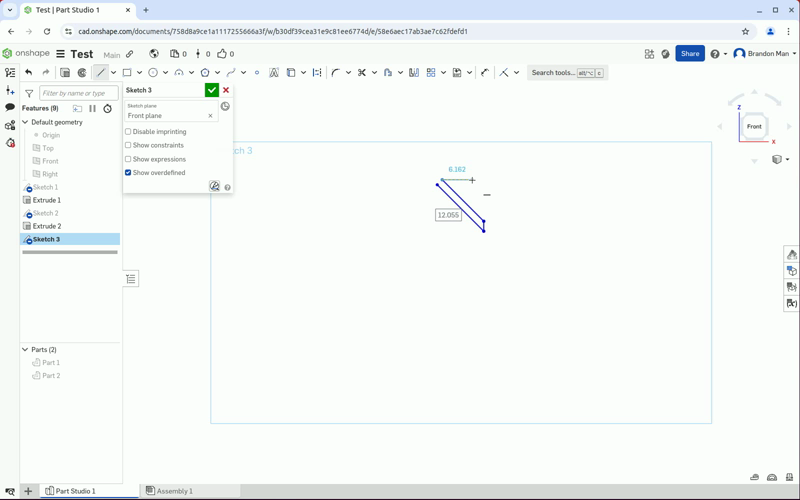
mouse_move(437, 184)
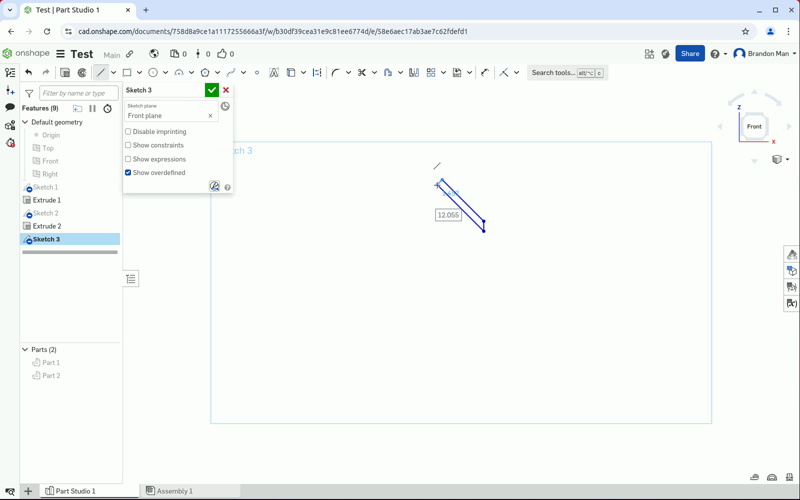
scroll(6)
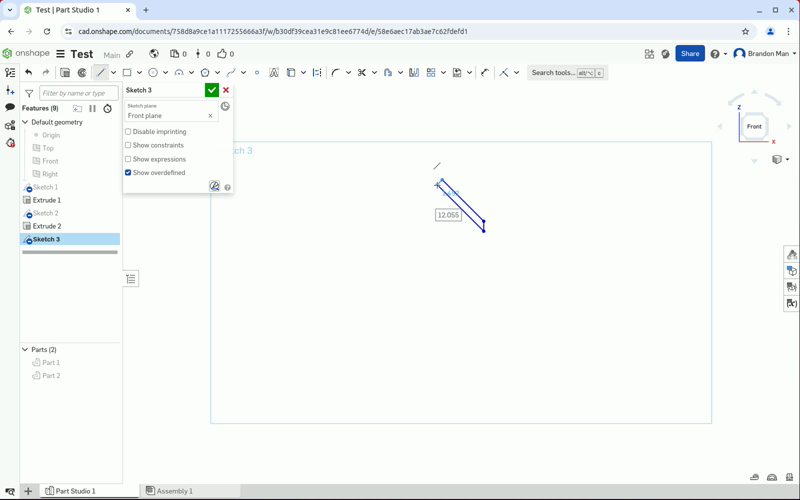
scroll(6)
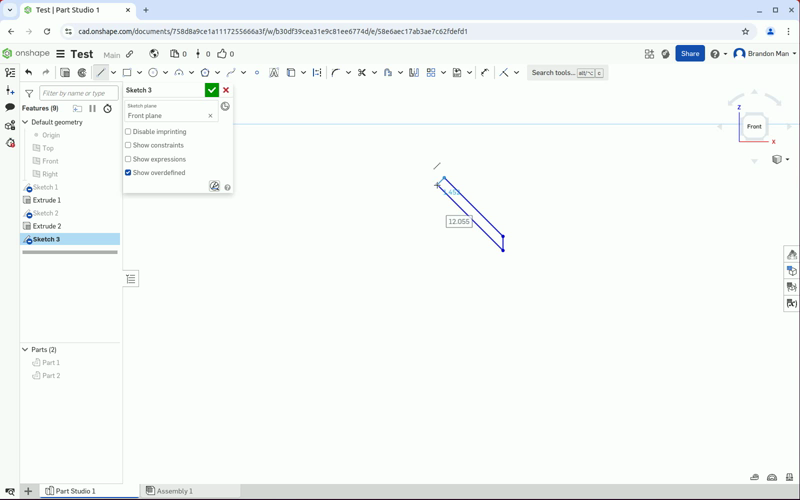
scroll(6)
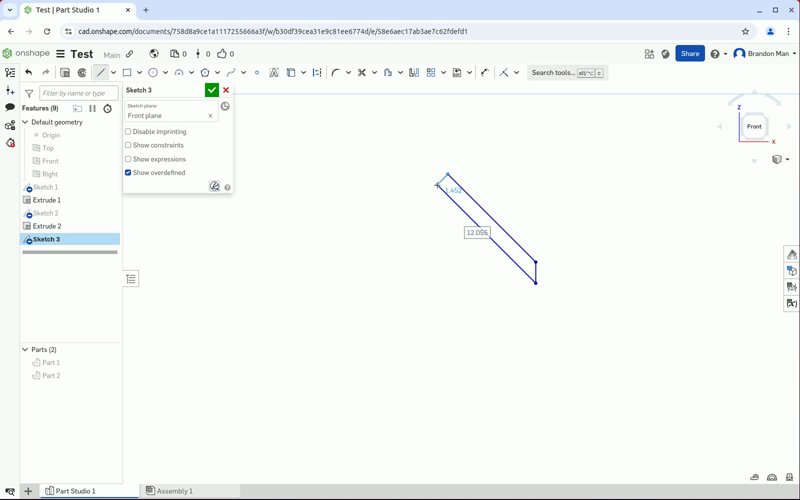
scroll(6)
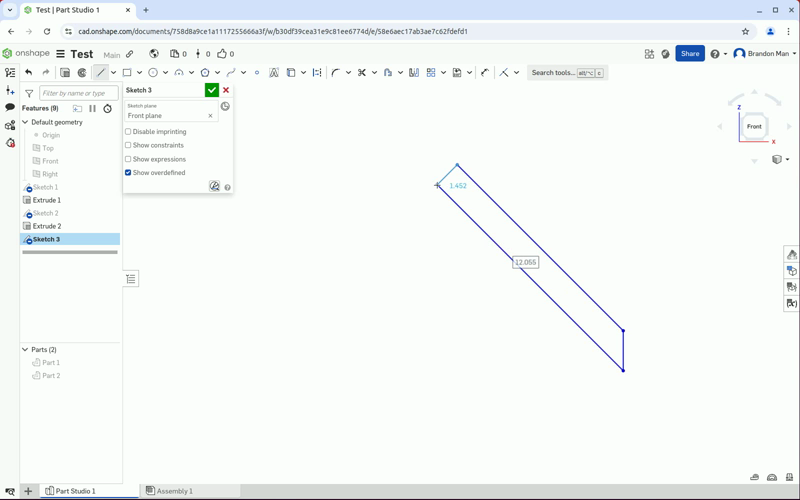
scroll(6)
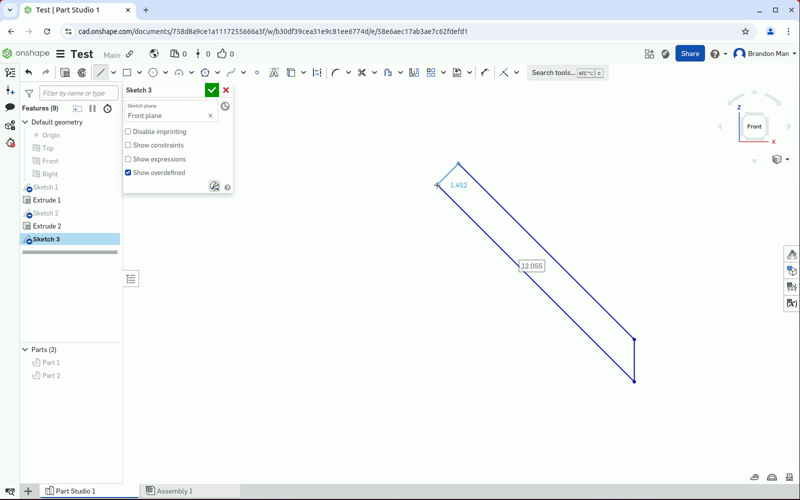
scroll(6)
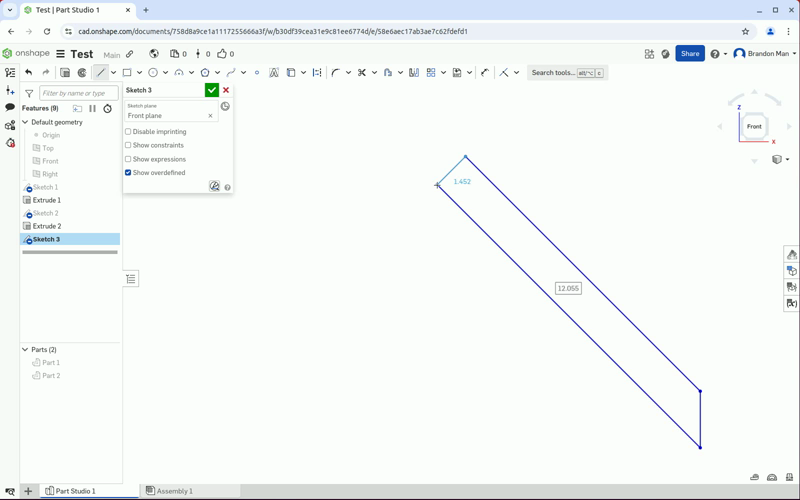
scroll(6)
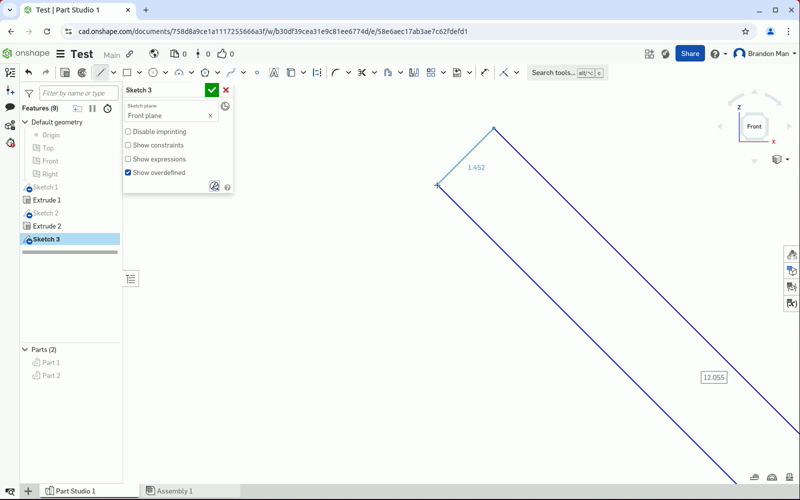
key_up(shift)
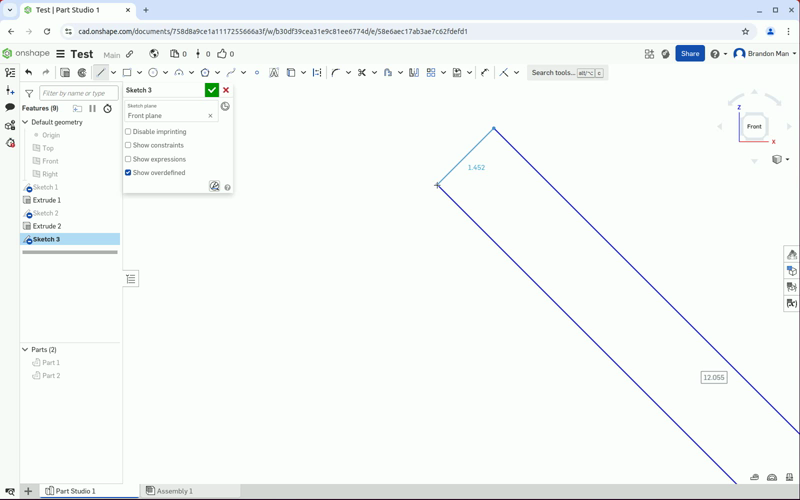
click(437, 184)
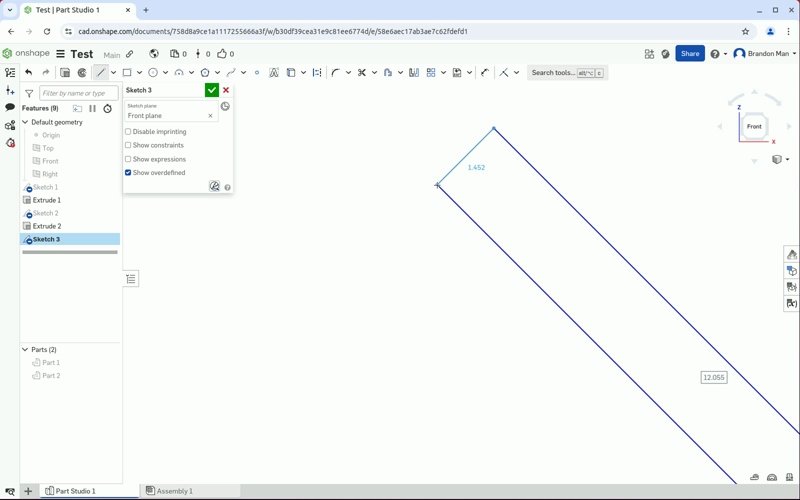
scroll(-6)
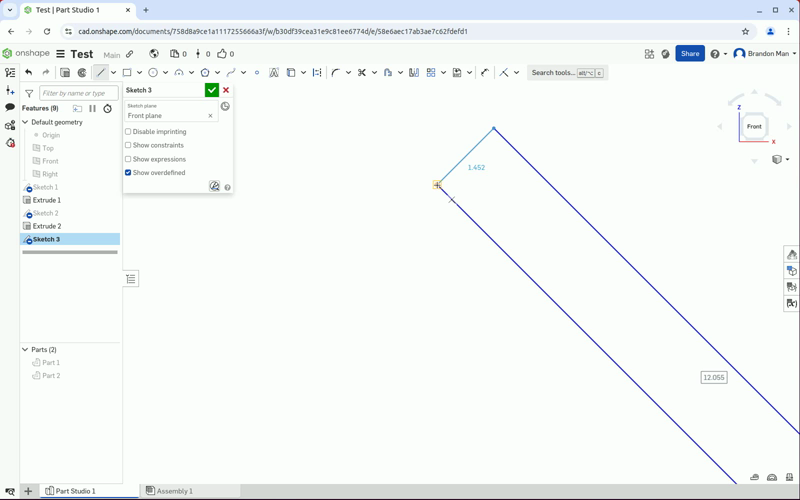
scroll(-6)
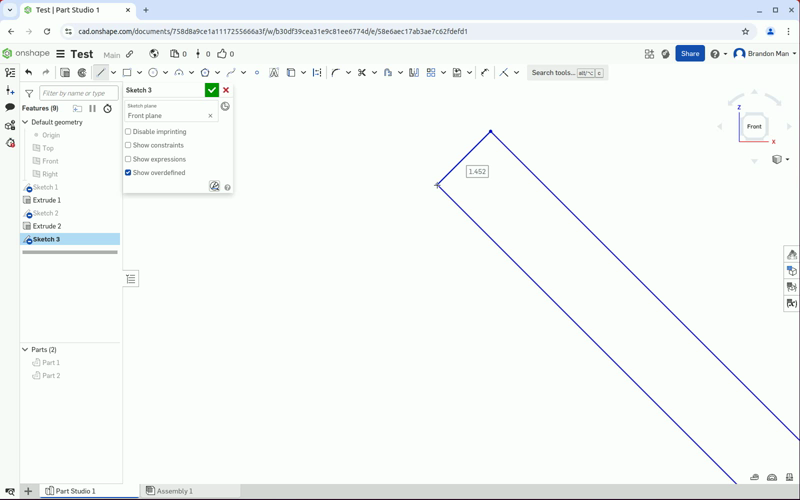
scroll(-6)
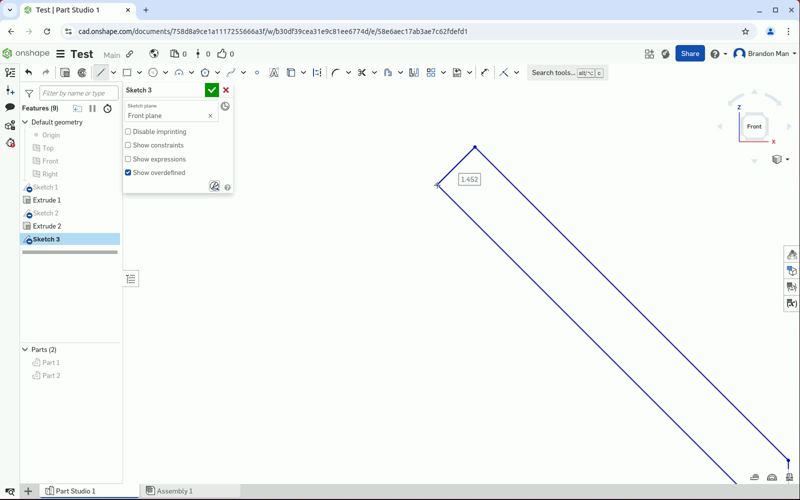
scroll(-6)
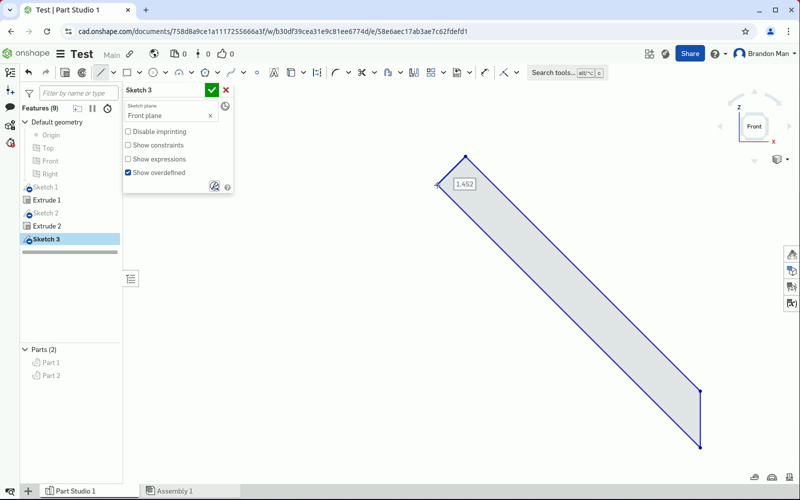
scroll(-6)
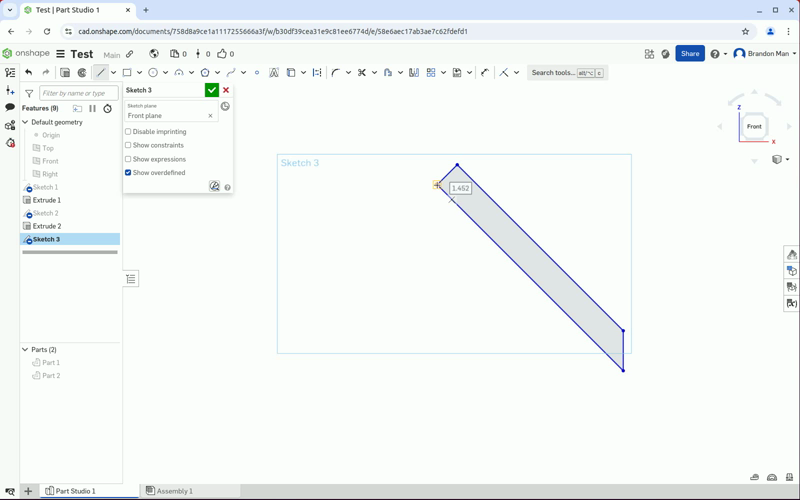
scroll(-6)
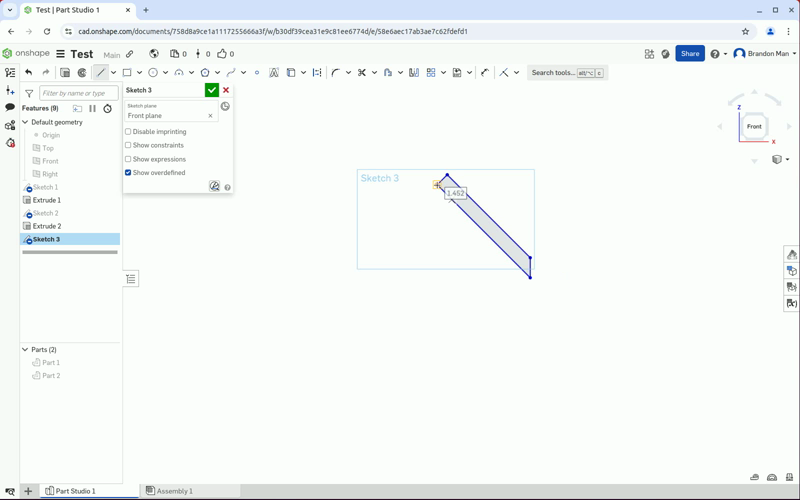
scroll(-6)
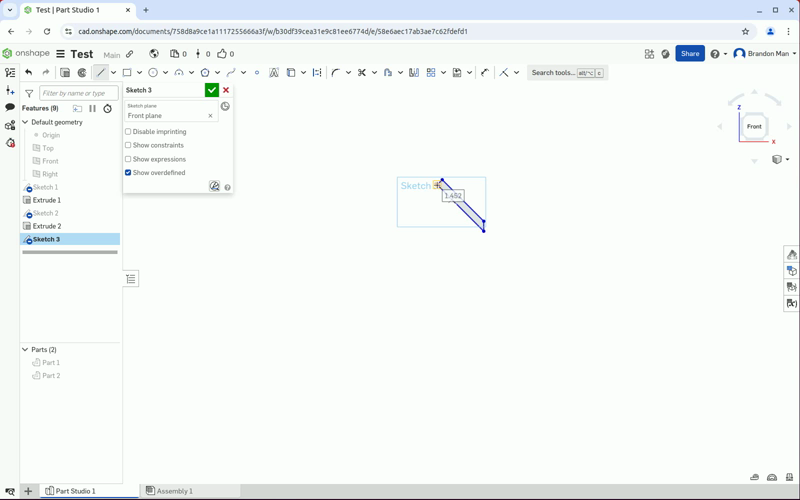
key(esc)
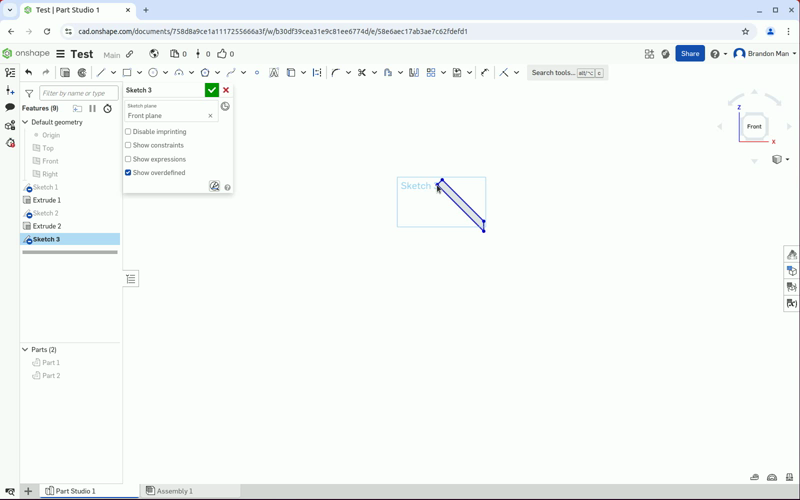
mouse_move(444, 184)
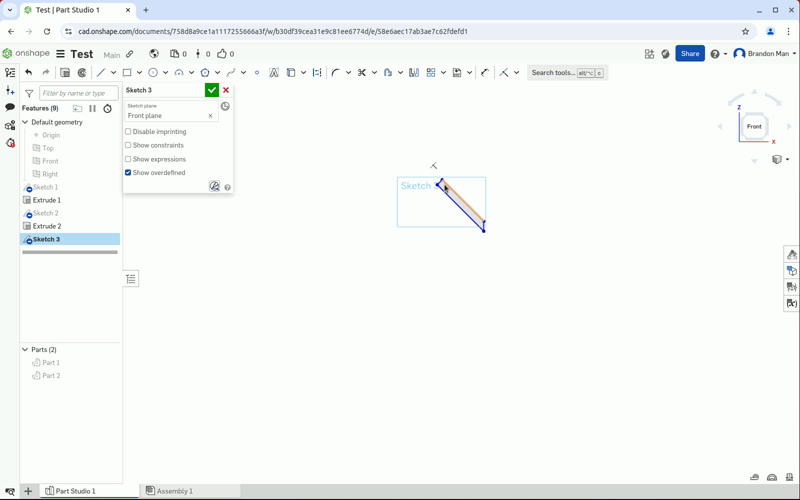
scroll(6)
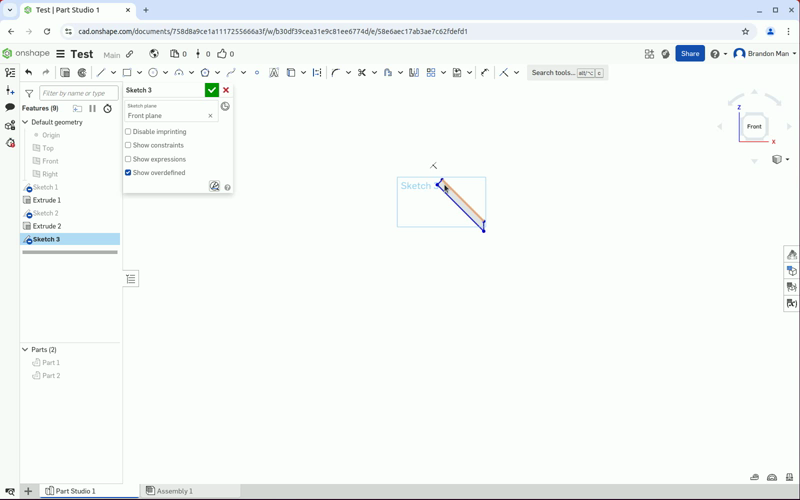
scroll(6)
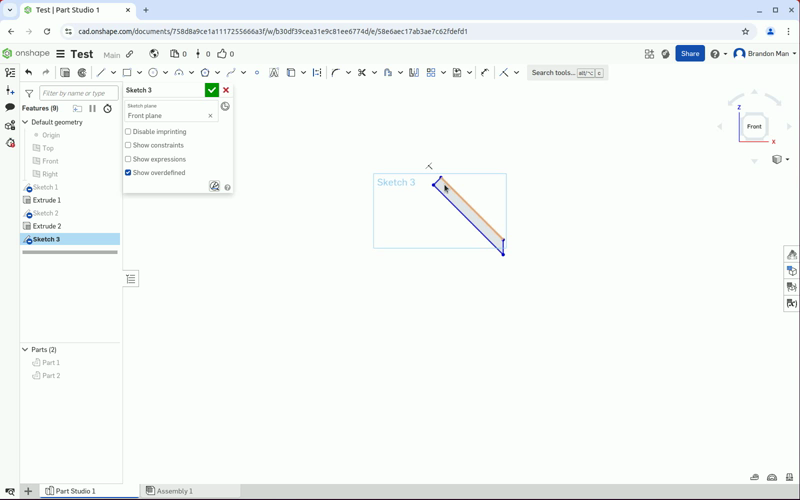
scroll(6)
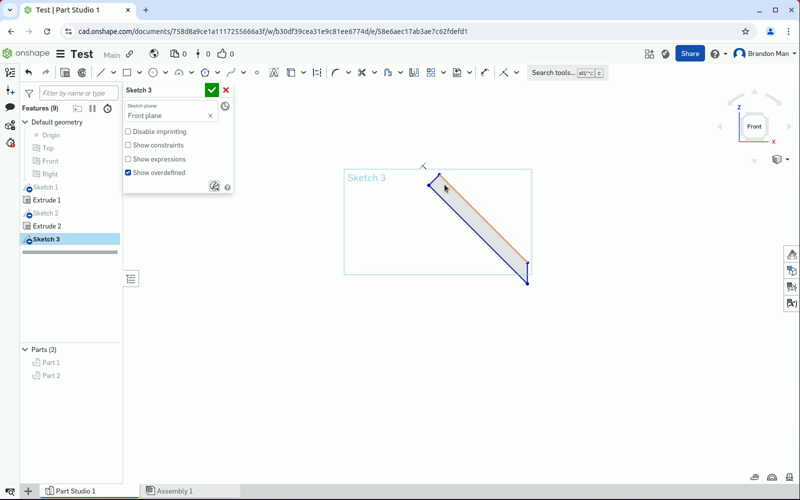
scroll(6)
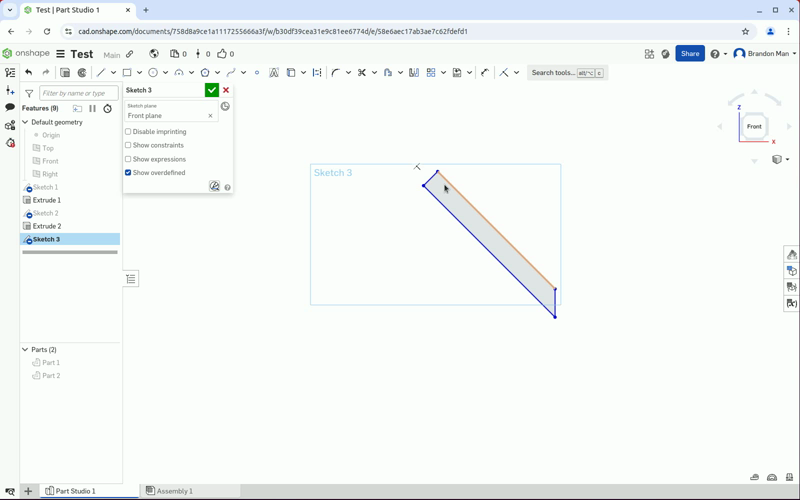
scroll(6)
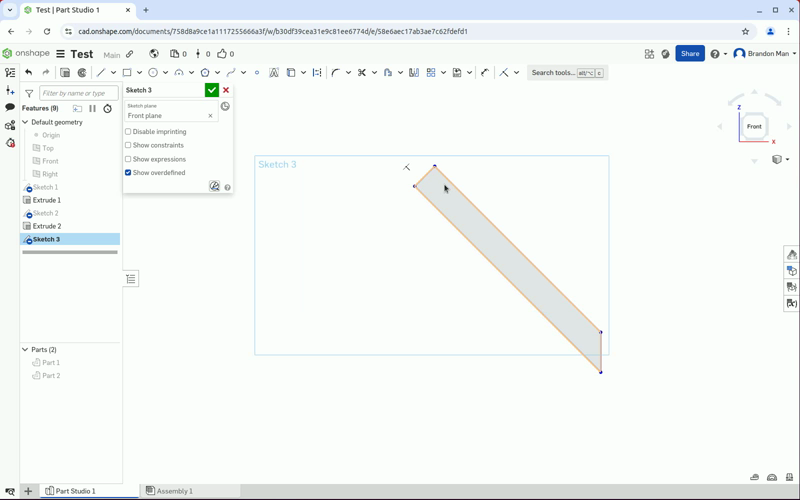
scroll(6)
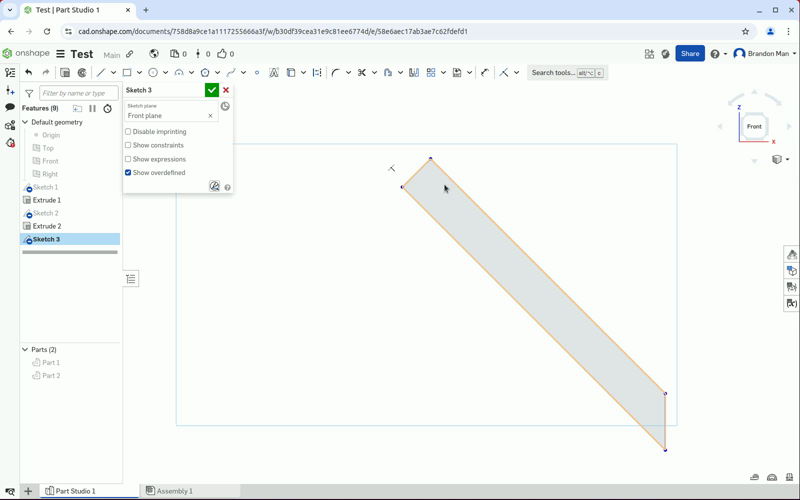
scroll(6)
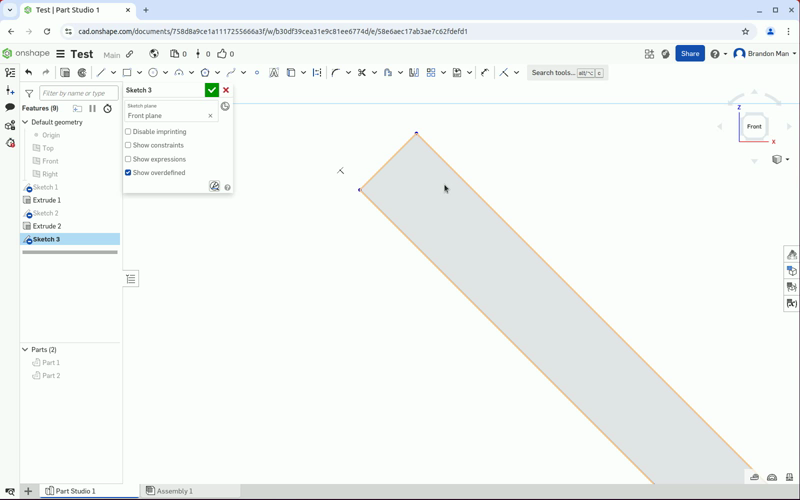
click(444, 184)
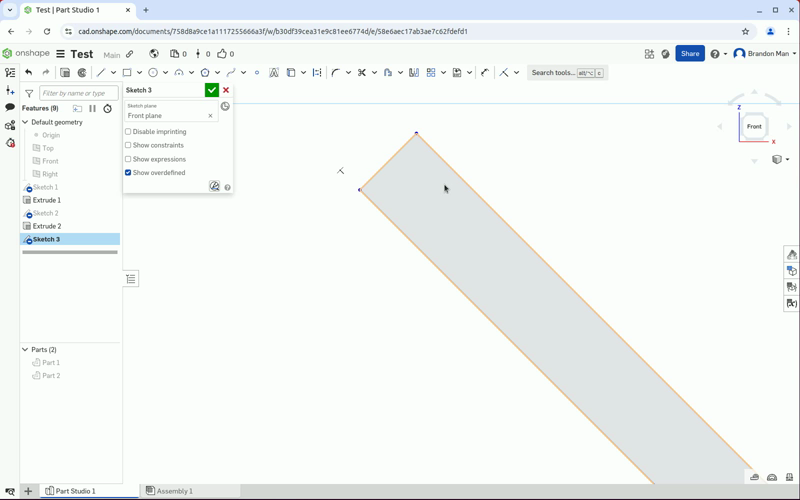
scroll(-6)
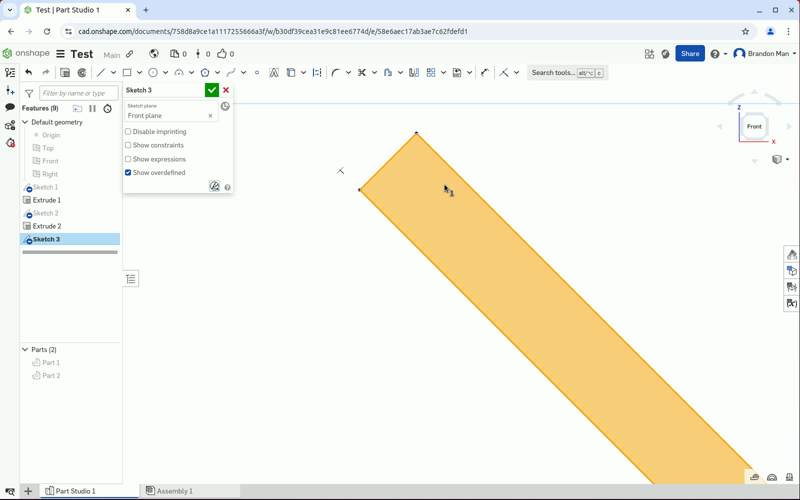
scroll(-6)
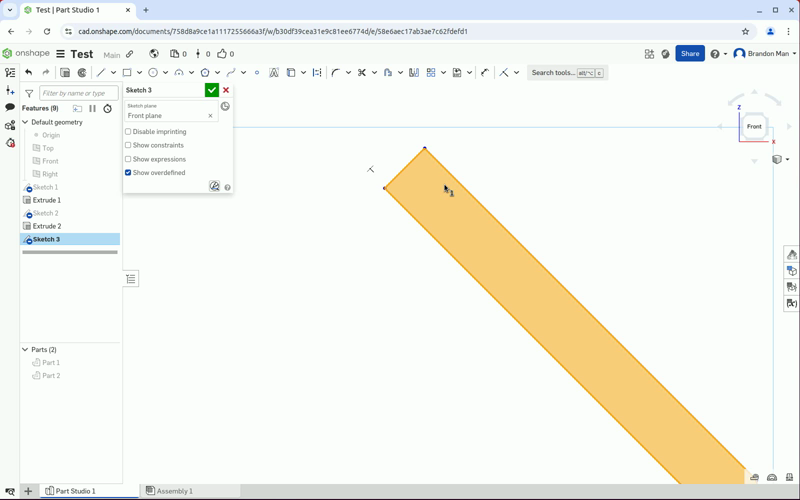
scroll(-6)
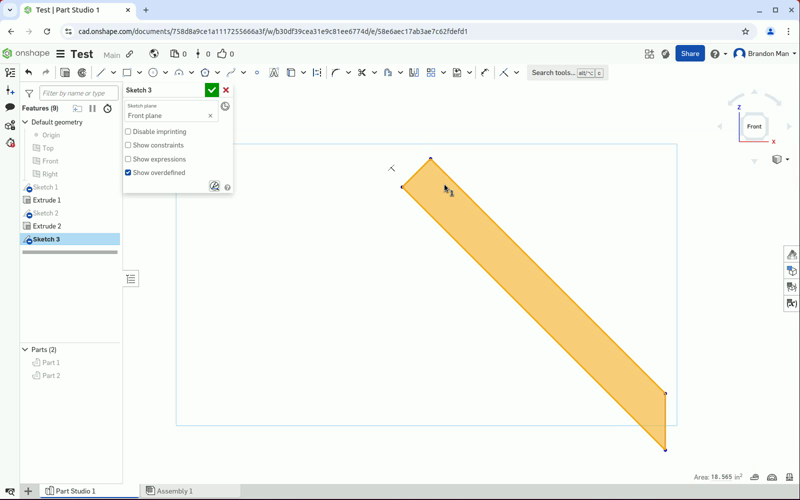
scroll(-6)
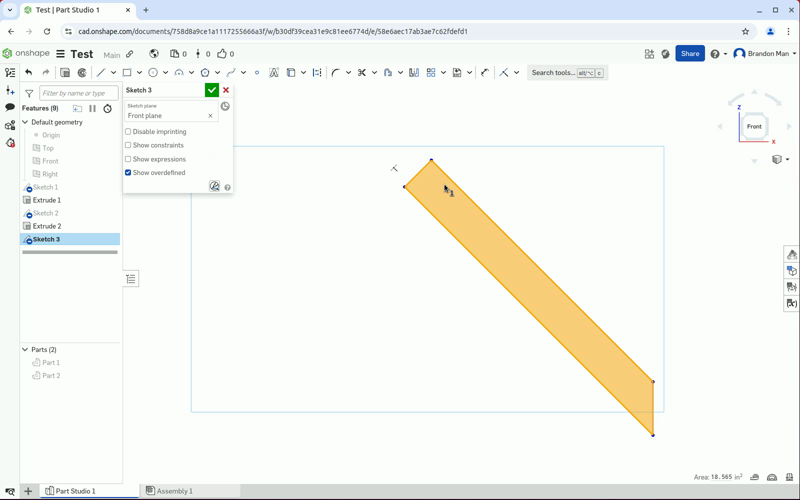
scroll(-6)
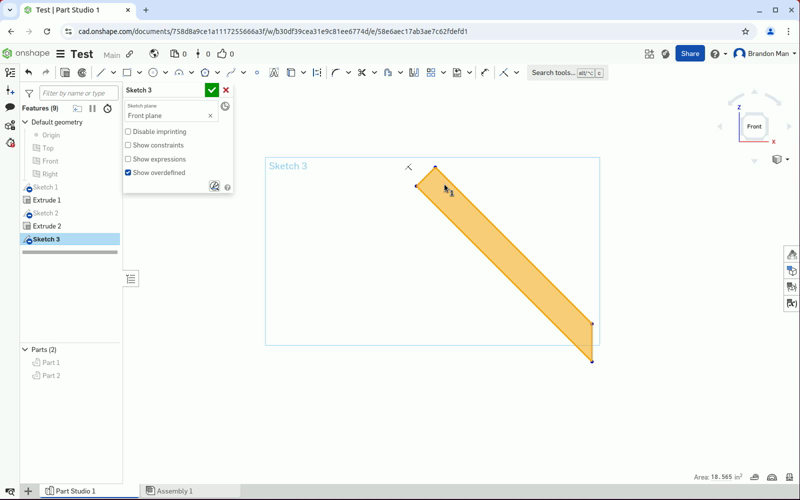
scroll(-6)
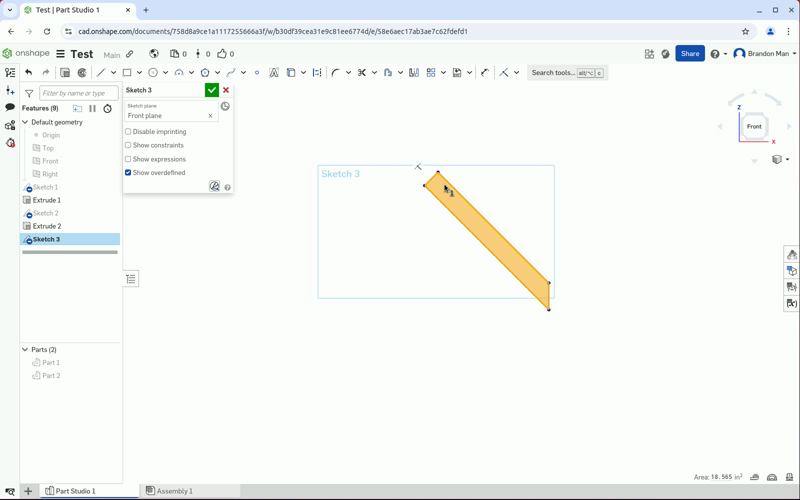
scroll(-6)
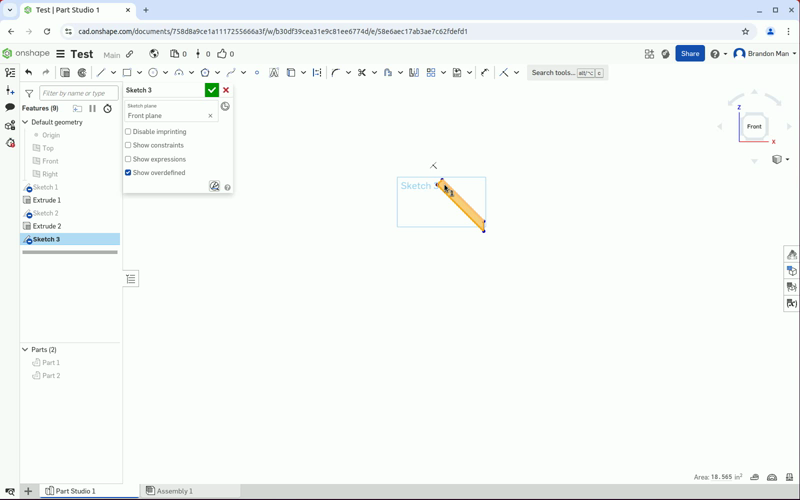
mouse_move(73, 352)
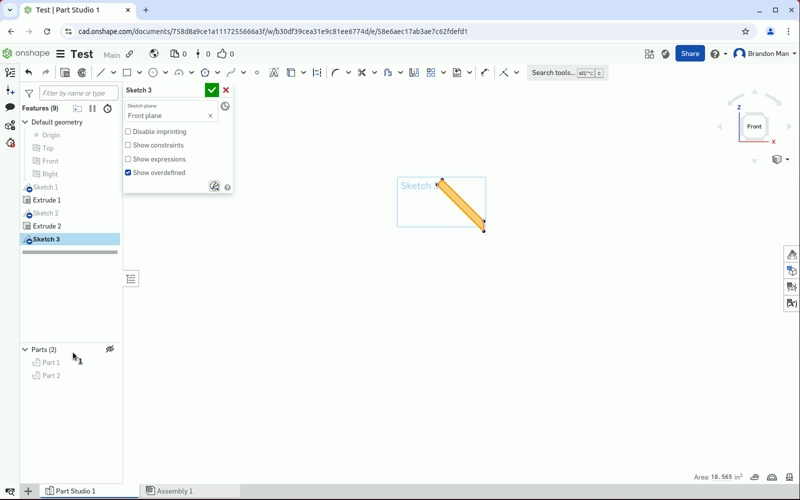
key(shift+y)
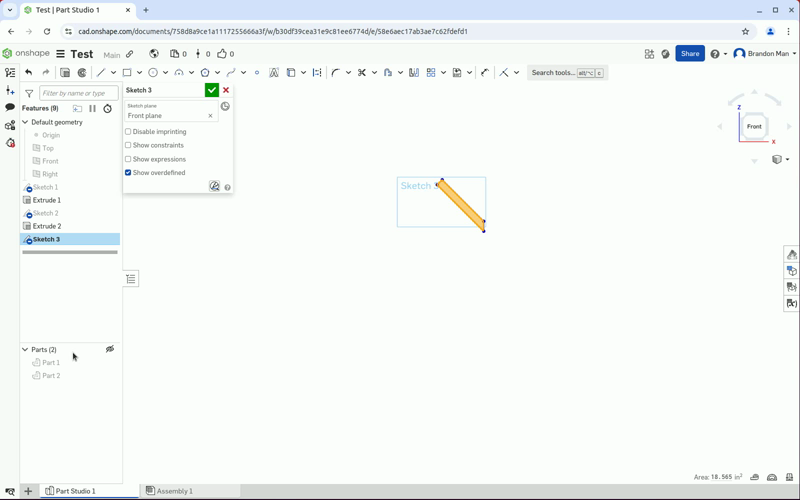
key(shift+e)
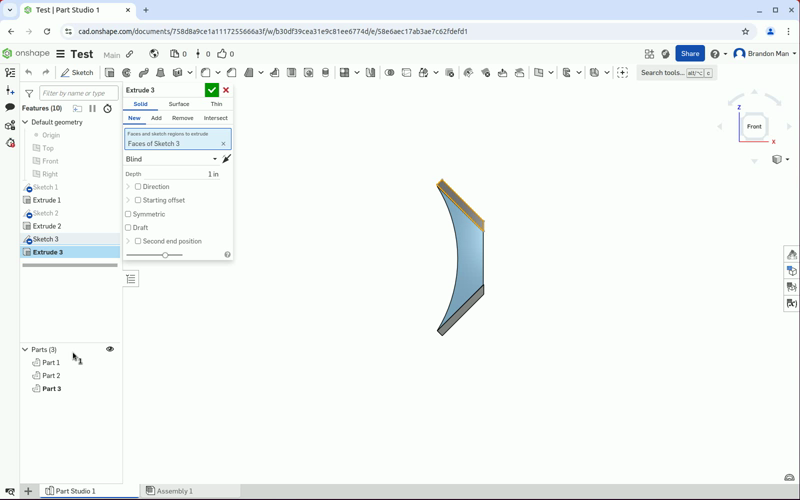
mouse_move(143, 106)
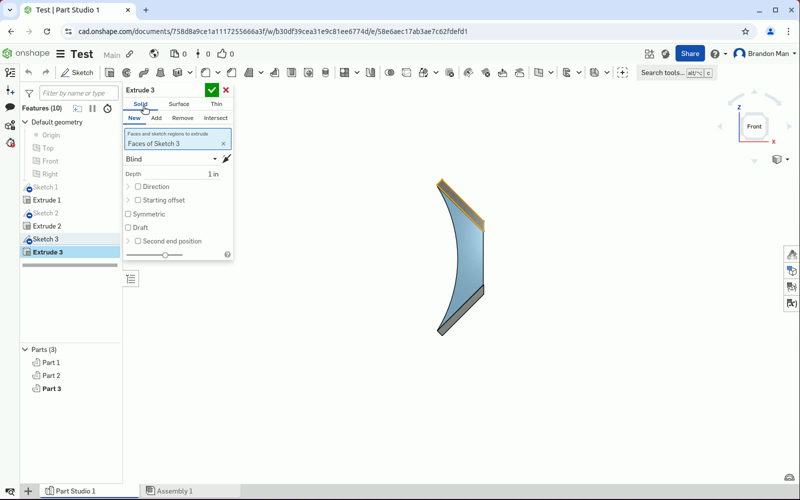
click(143, 106)
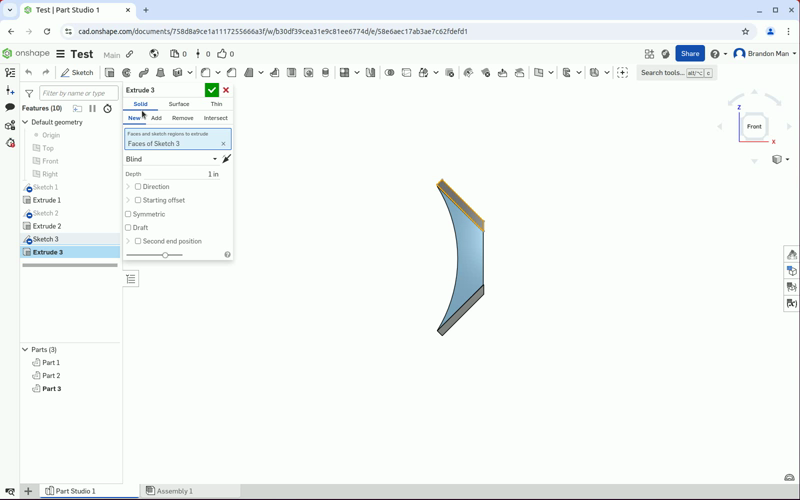
mouse_move(137, 120)
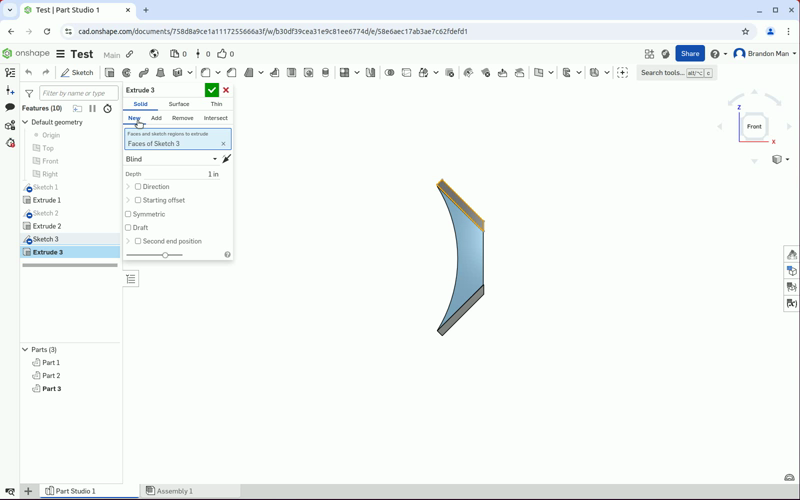
click(137, 120)
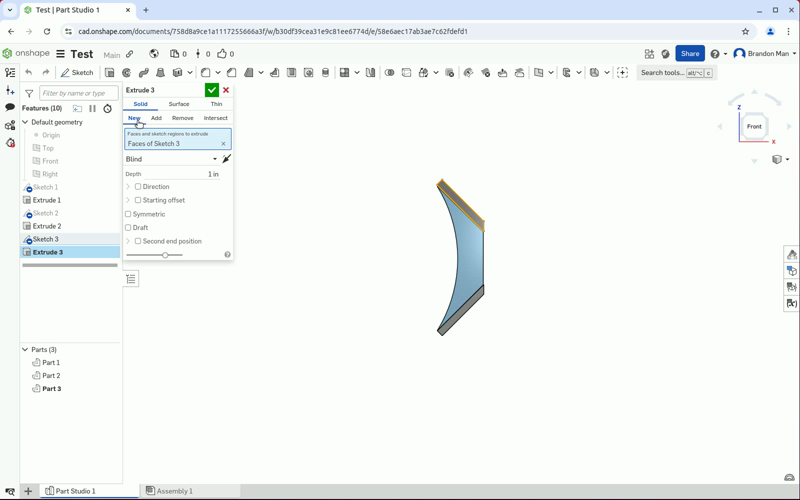
key(tab, 4)
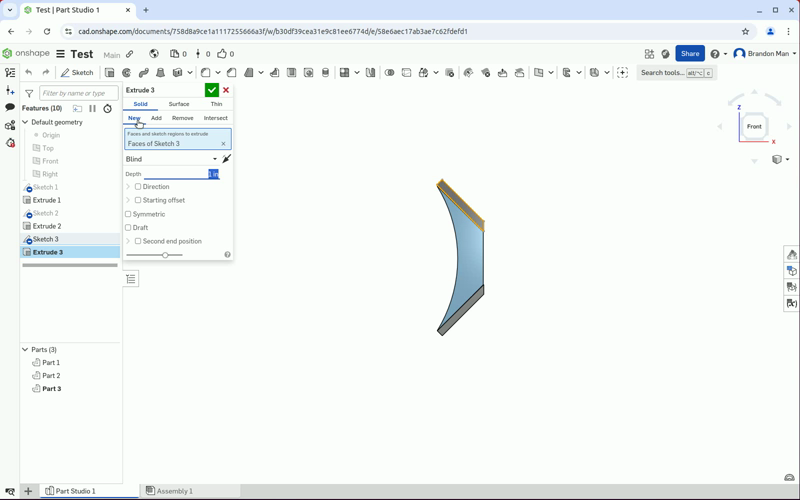
text(2.888)
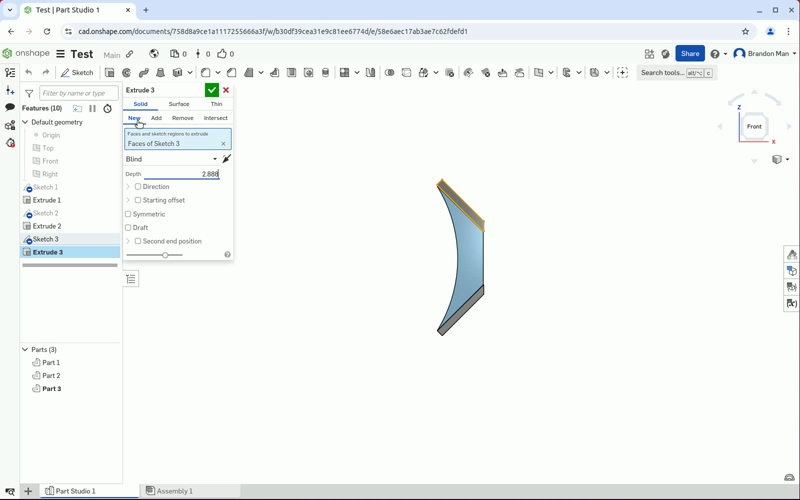
key(tab, 3)
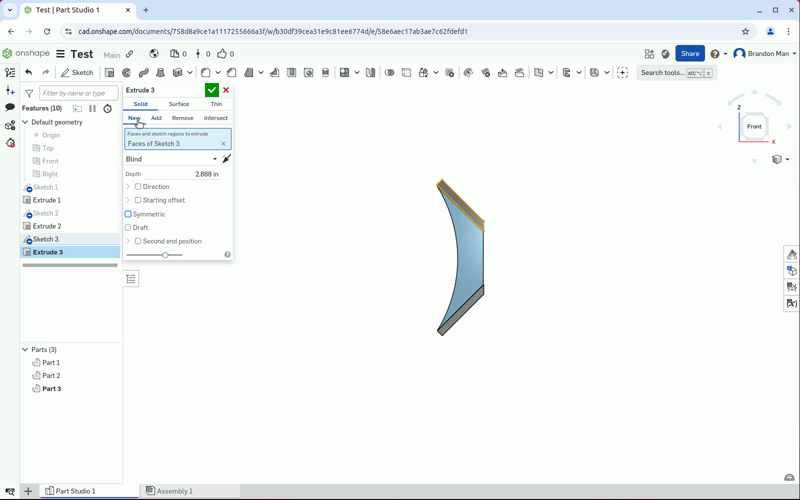
key(space)
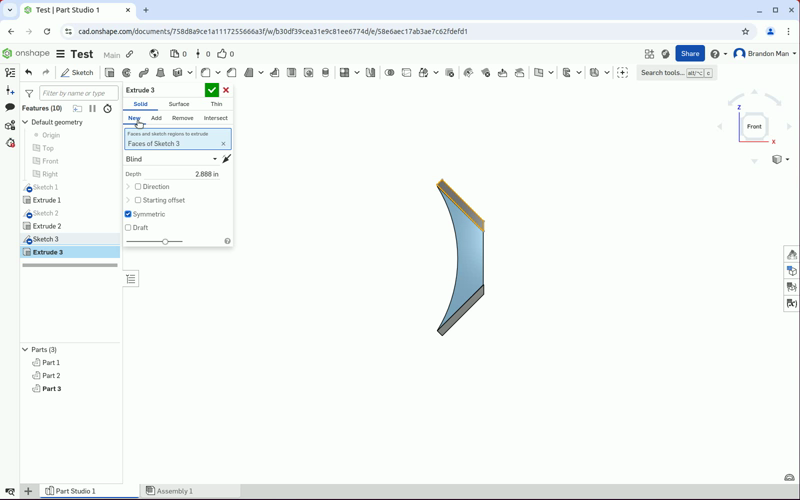
key(enter)
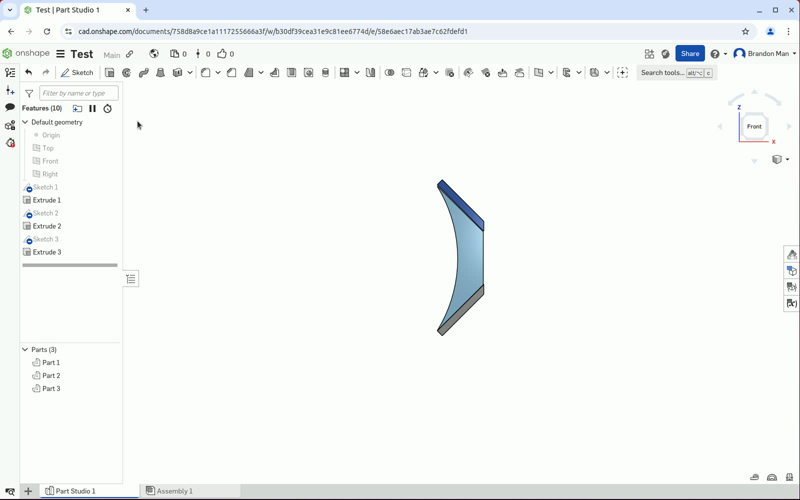
key(shift+h)
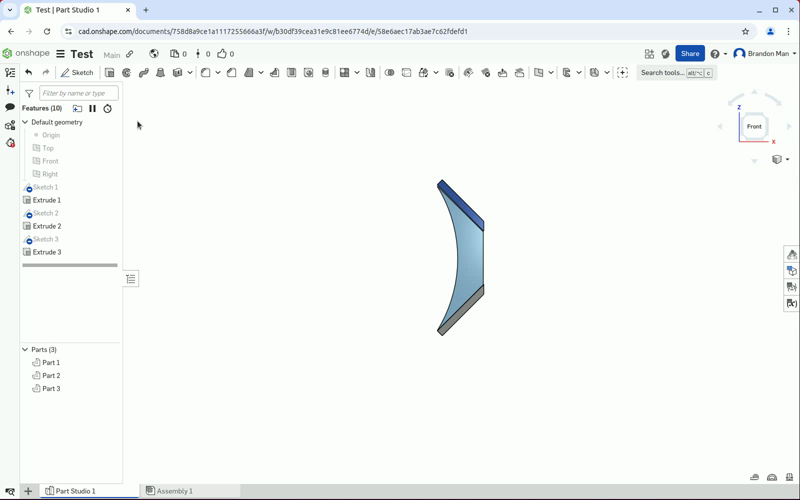
key(shift+h)
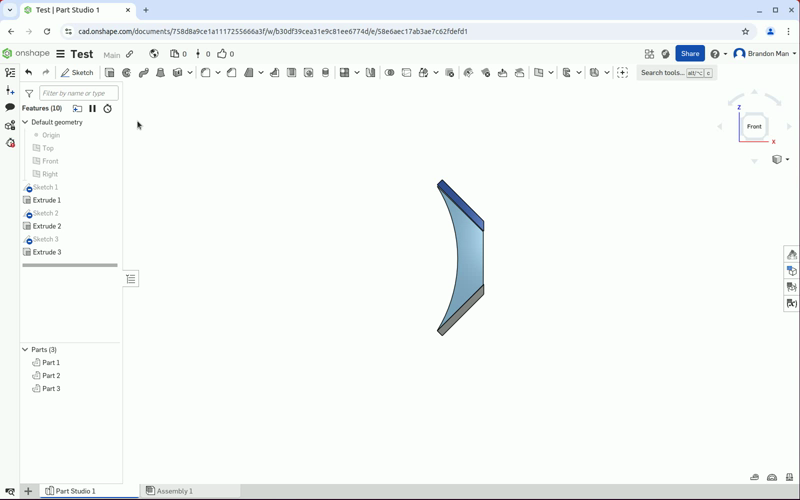
mouse_move(73, 189)
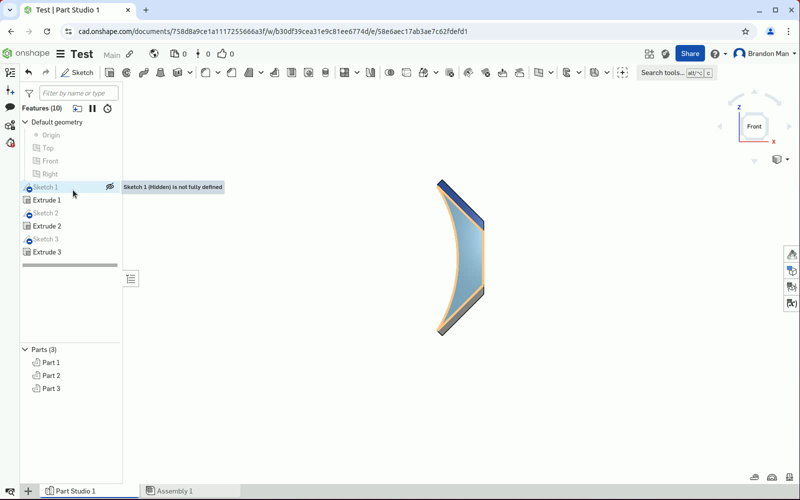
click(73, 189)
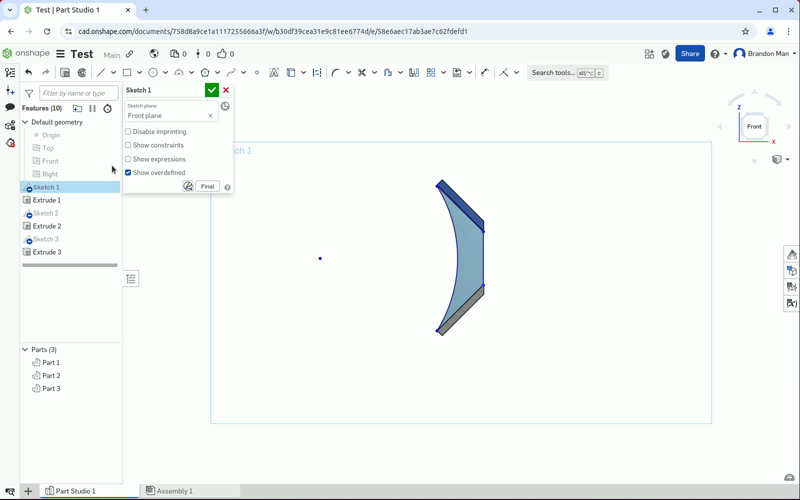
mouse_move(229, 92)
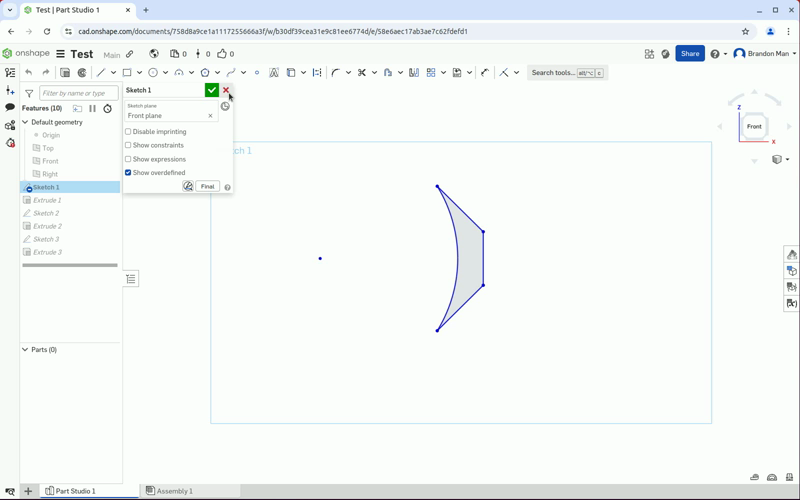
click(229, 92)
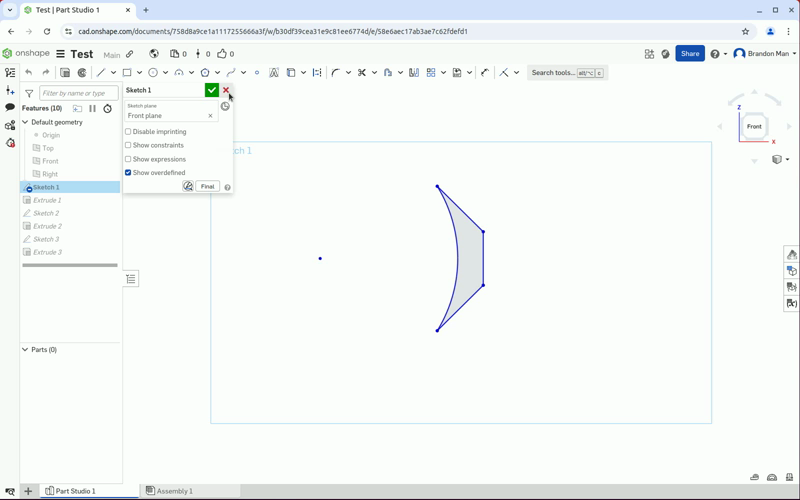
key(shift+s)
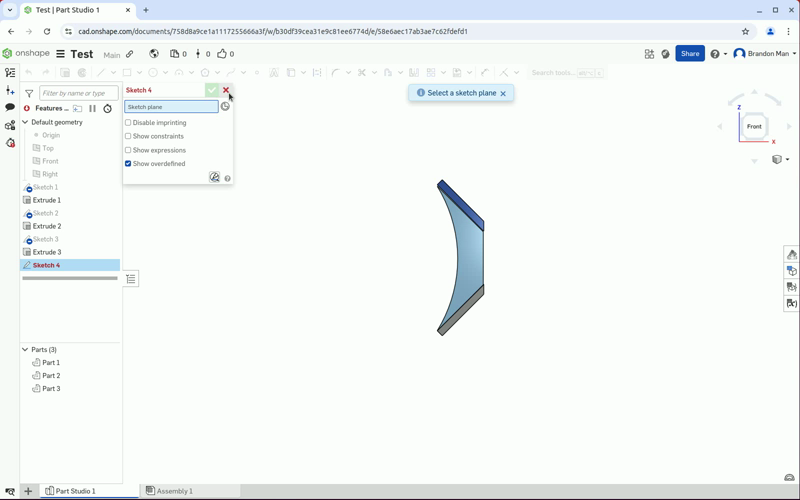
mouse_move(73, 163)
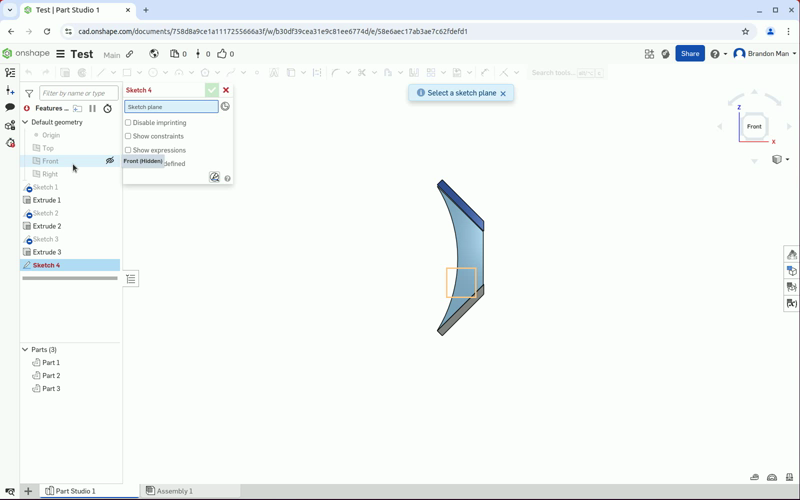
click(73, 163)
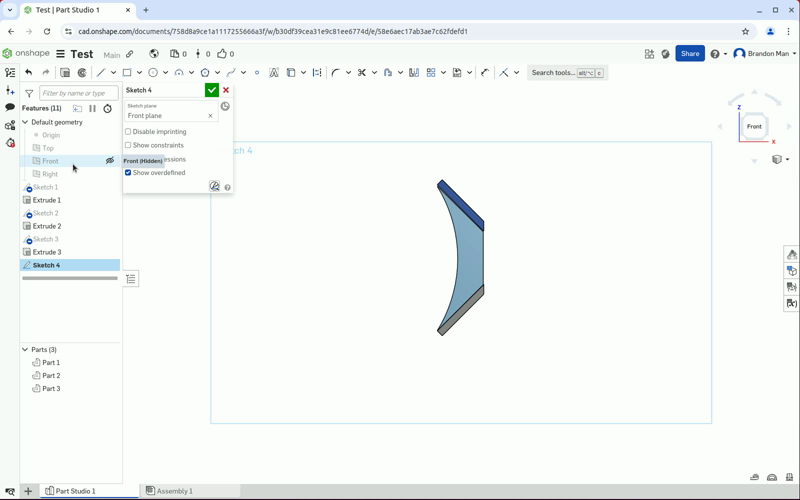
mouse_move(73, 352)
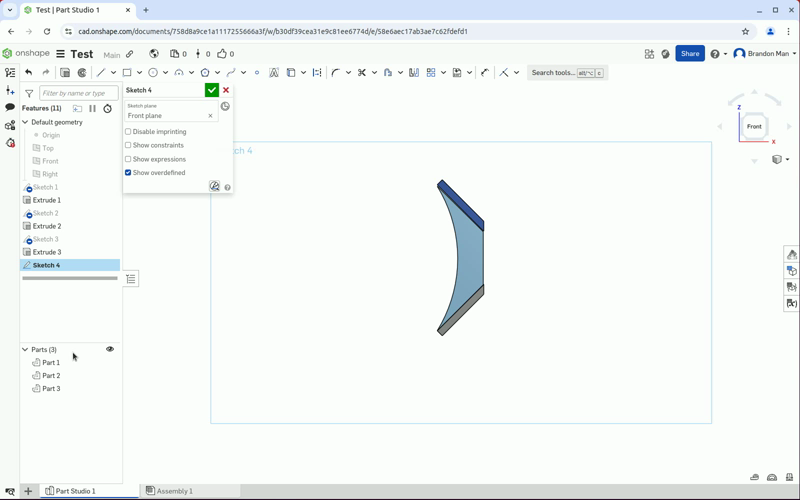
key(y)
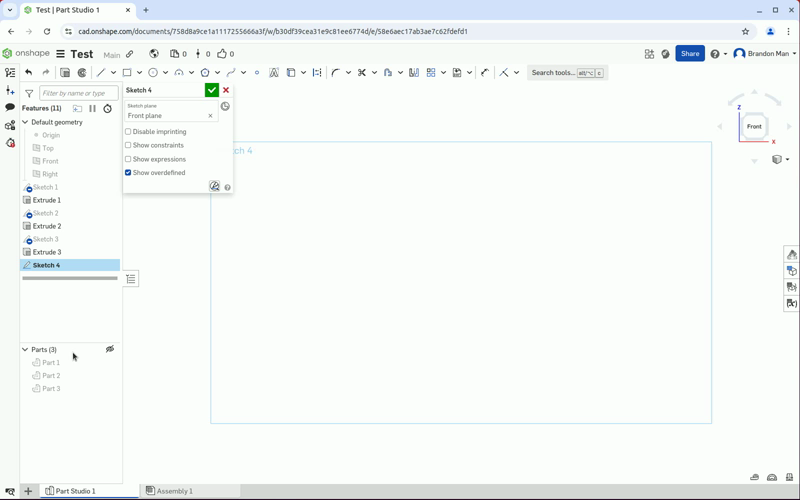
key(l)
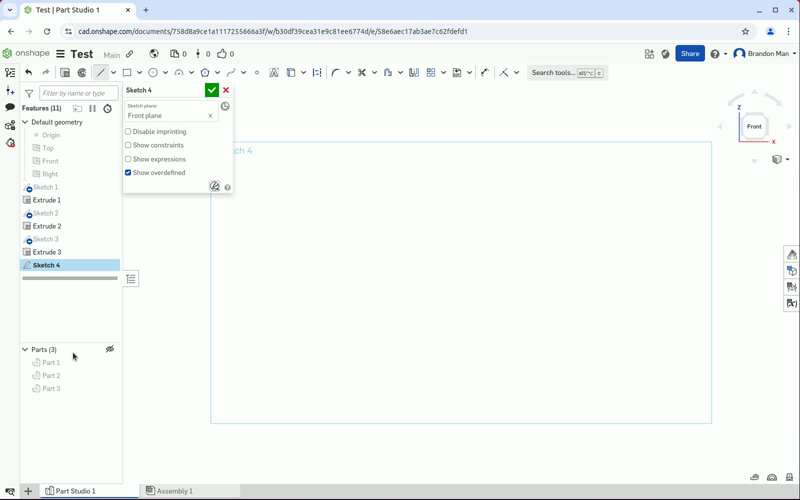
key_down(shift)
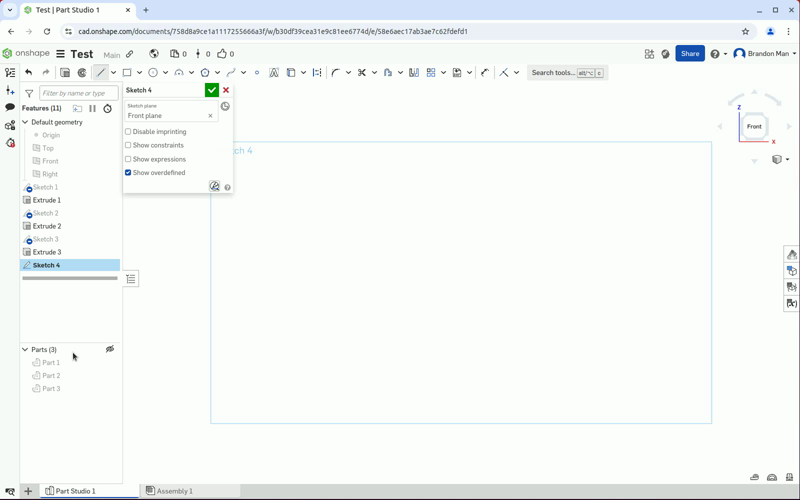
mouse_move(443, 179)
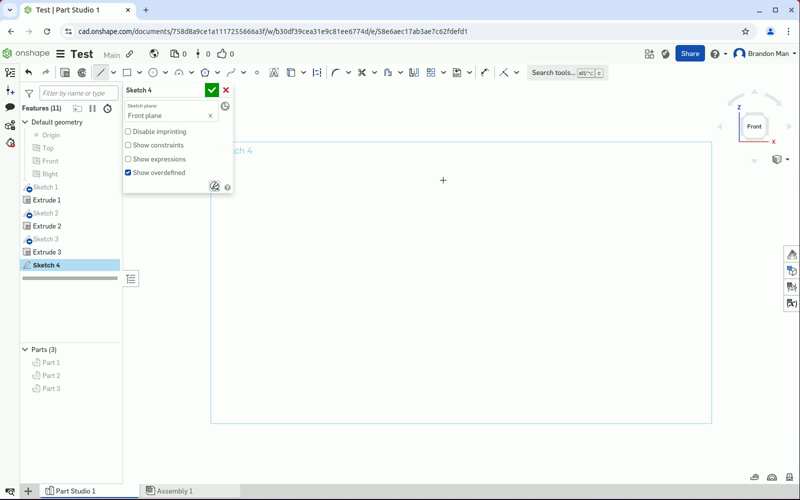
click(443, 179)
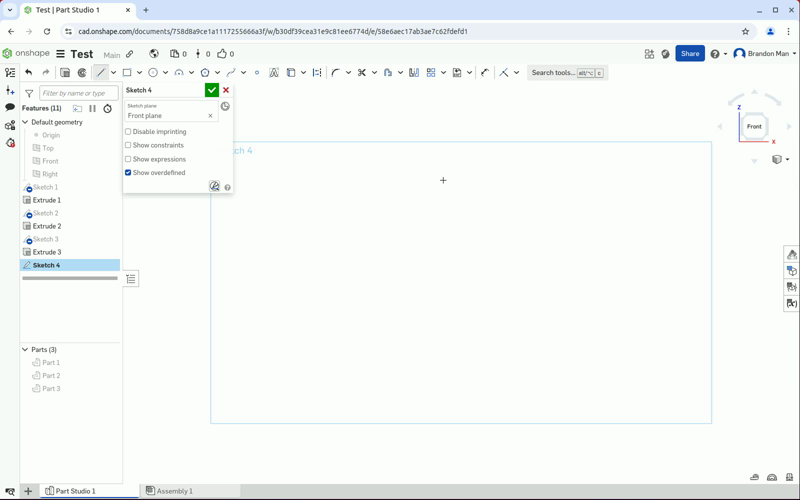
key_up(shift)
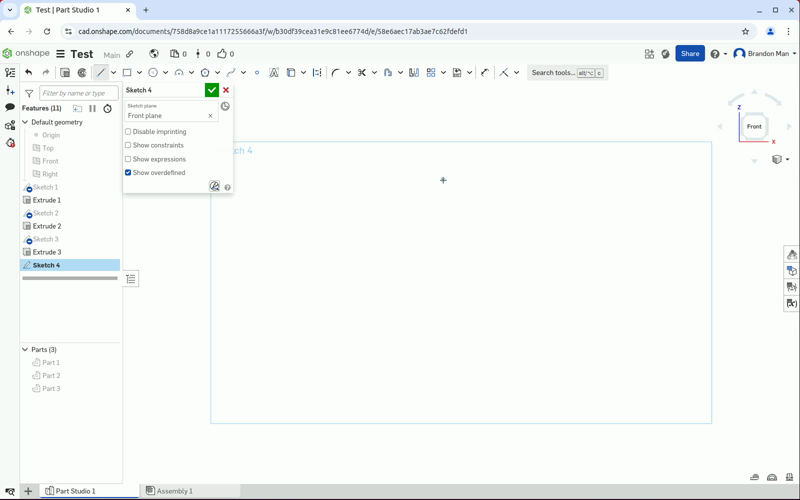
key_down(shift)
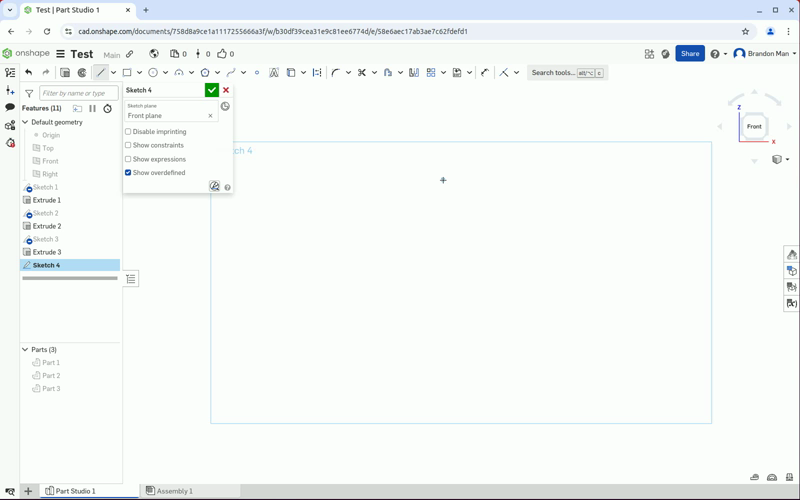
mouse_move(473, 179)
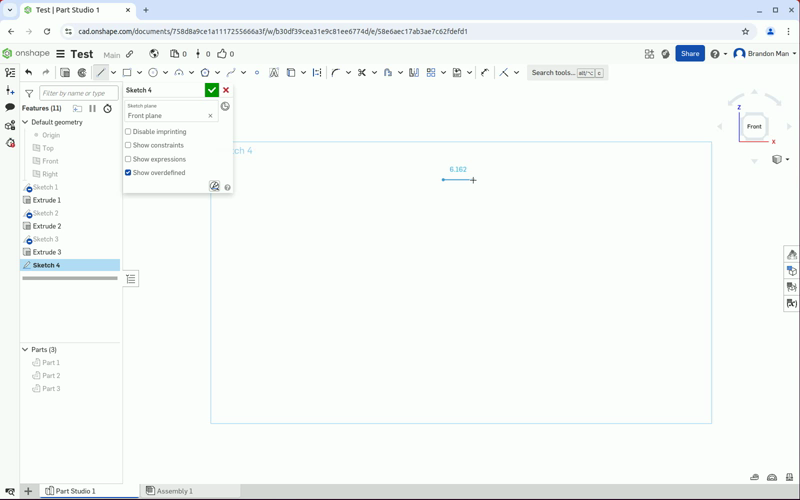
mouse_move(485, 221)
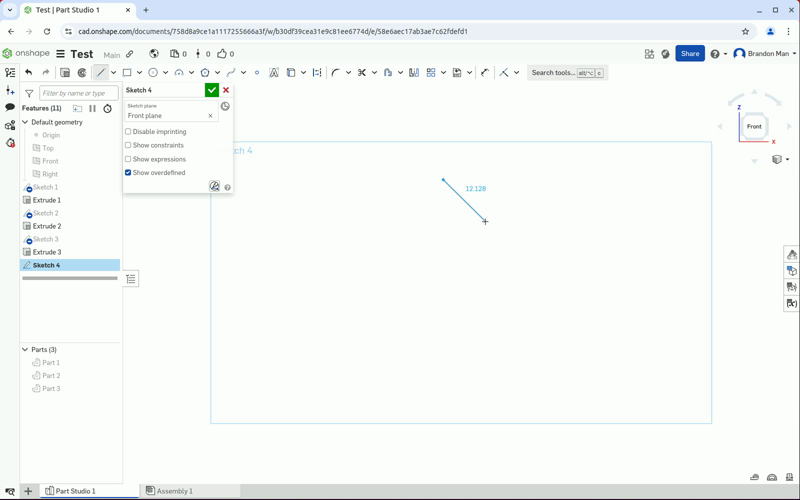
click(485, 221)
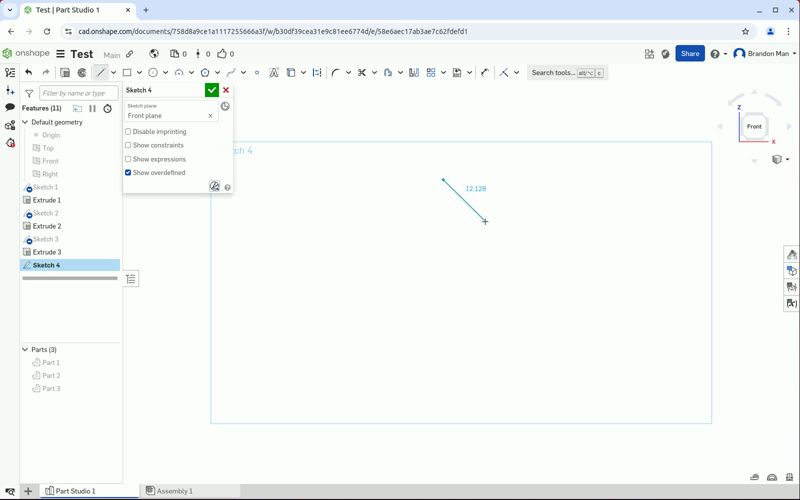
key_up(shift)
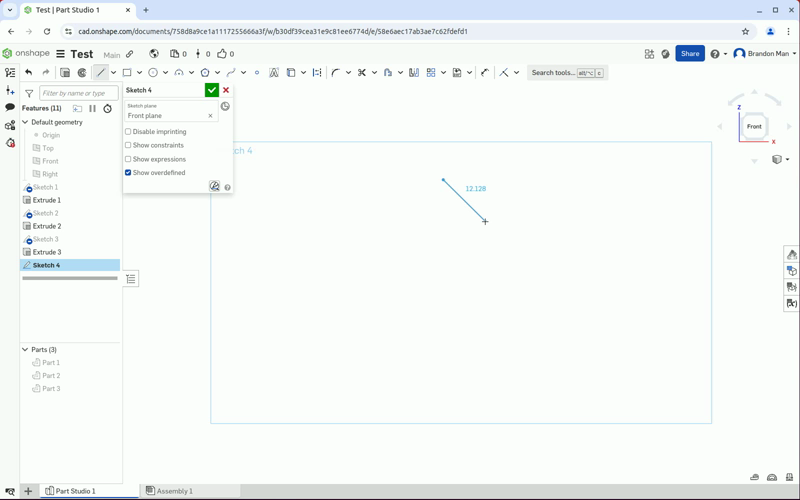
key_down(shift)
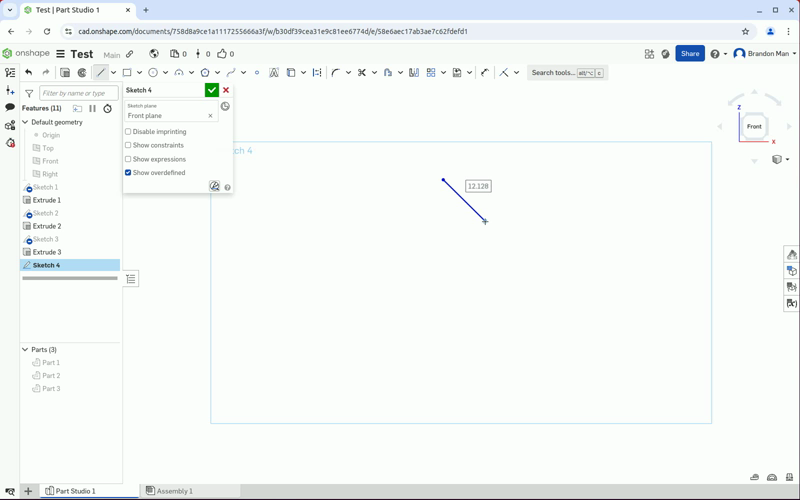
mouse_move(515, 221)
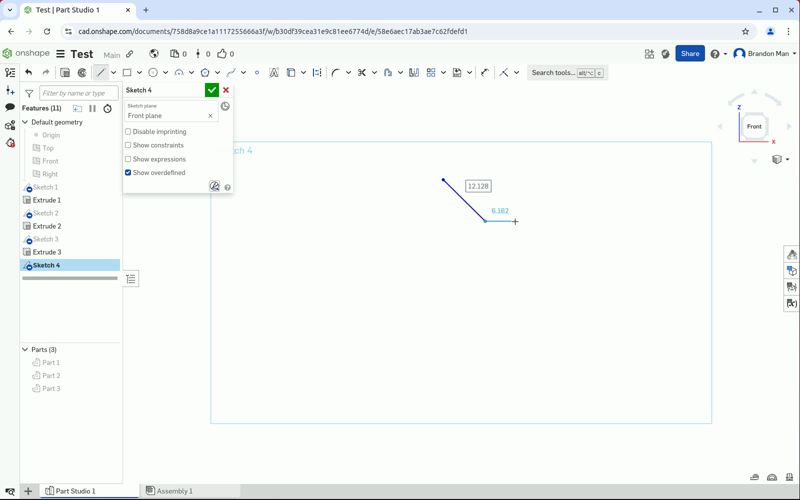
mouse_move(485, 217)
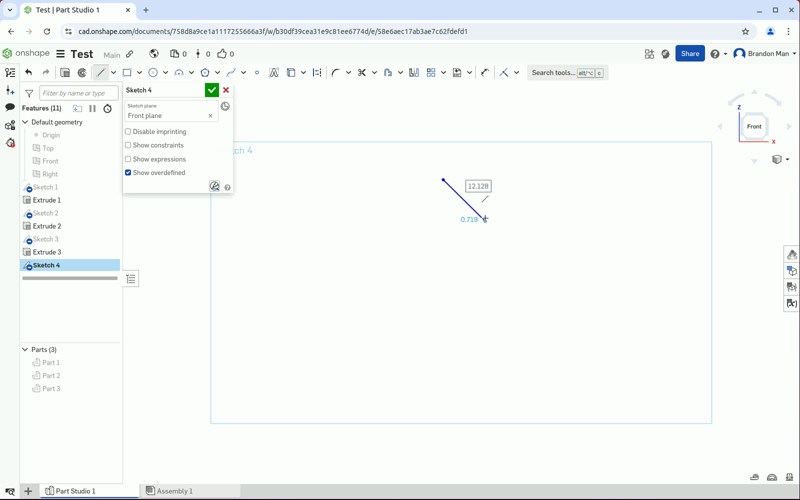
scroll(6)
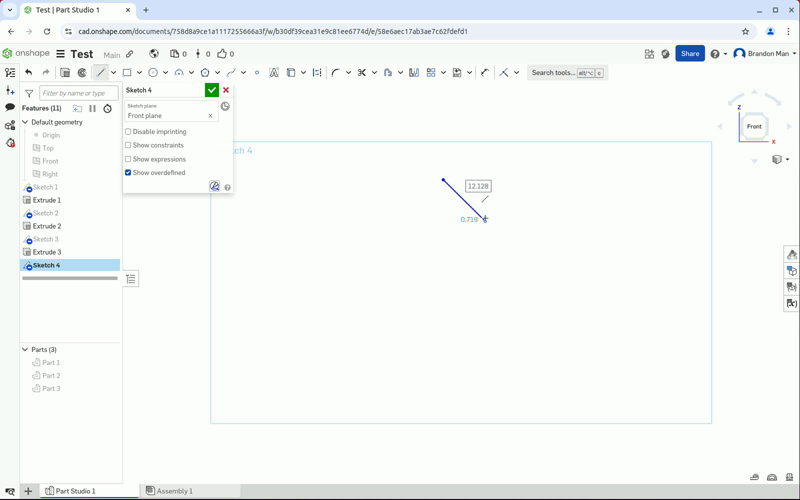
scroll(6)
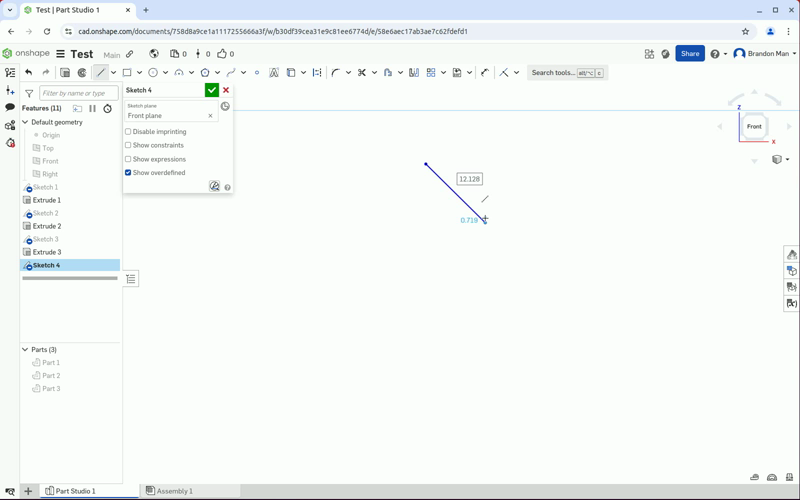
scroll(6)
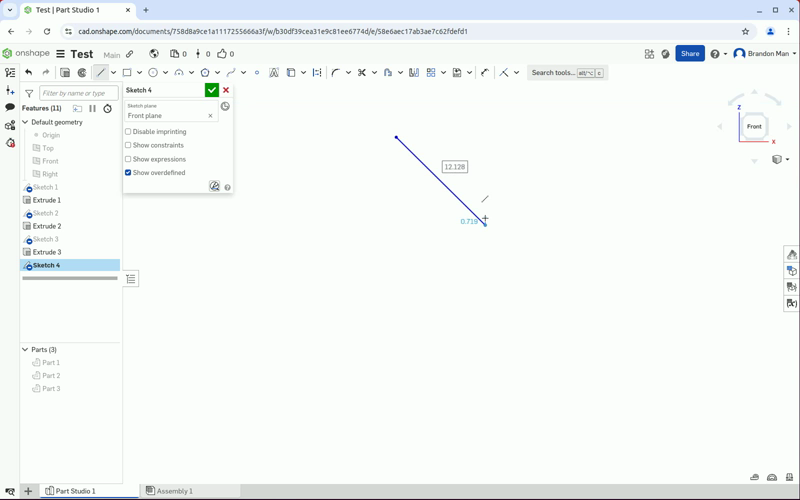
scroll(6)
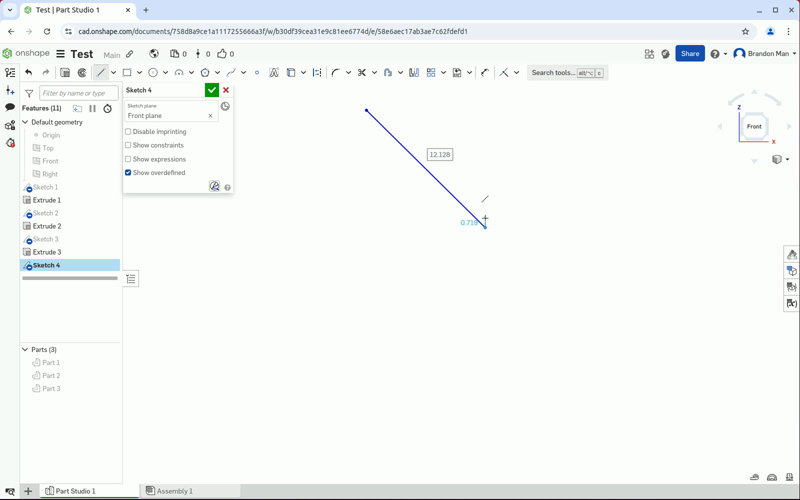
scroll(6)
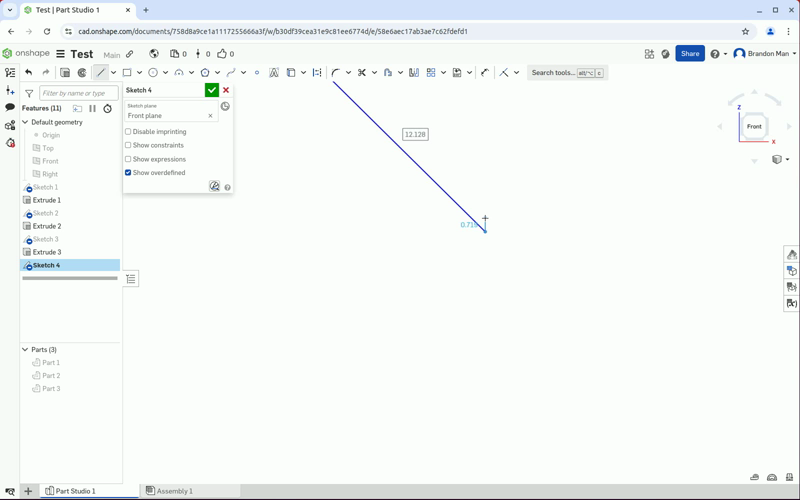
scroll(6)
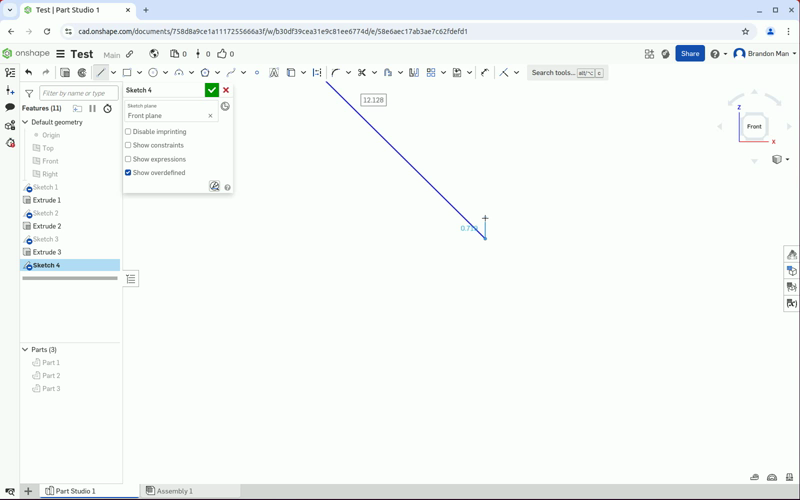
scroll(6)
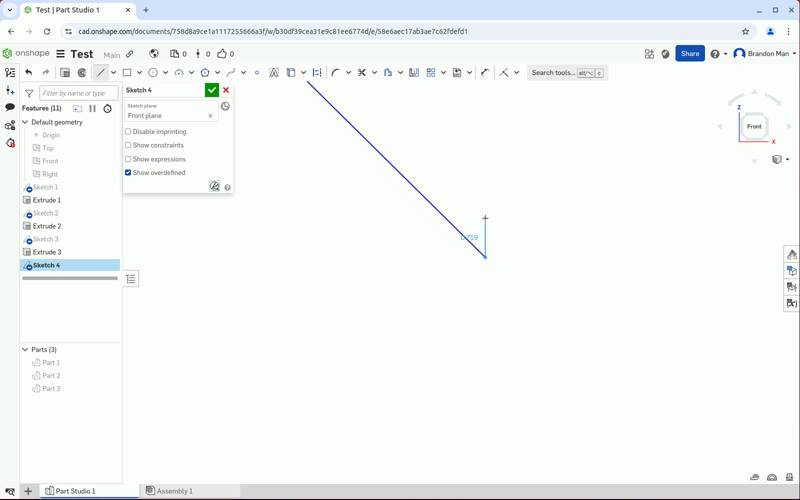
click(485, 217)
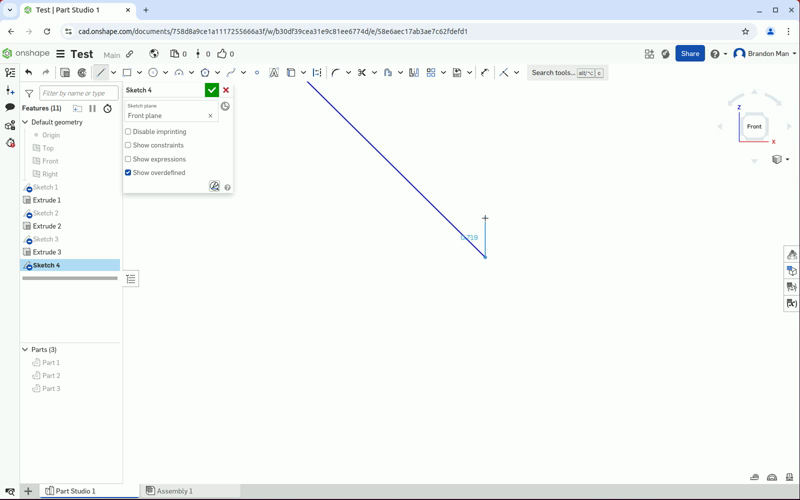
scroll(-6)
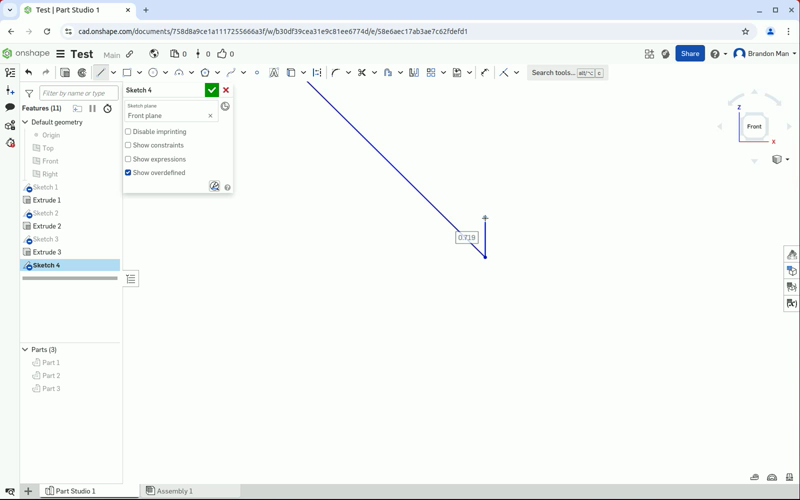
scroll(-6)
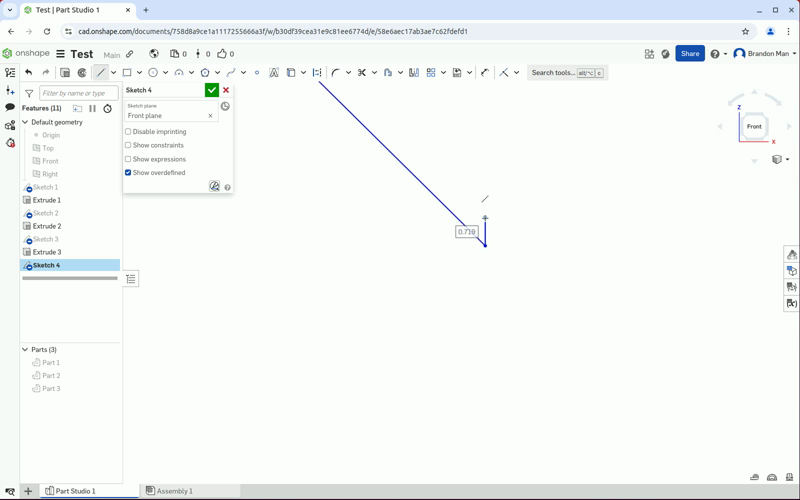
scroll(-6)
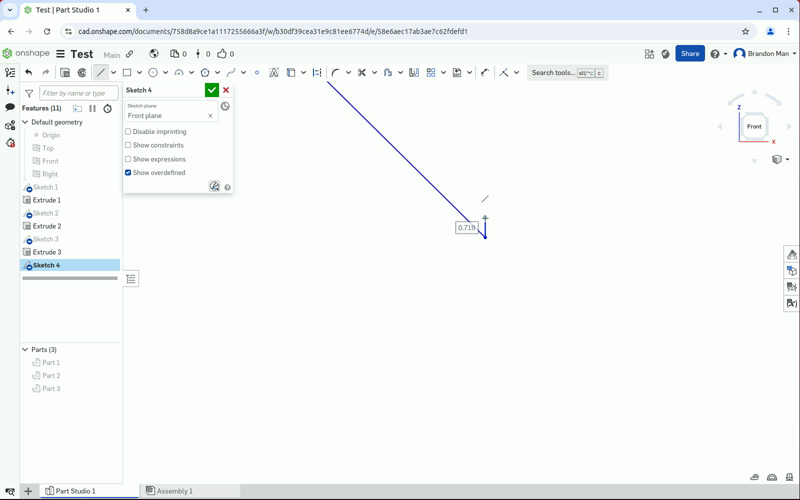
scroll(-6)
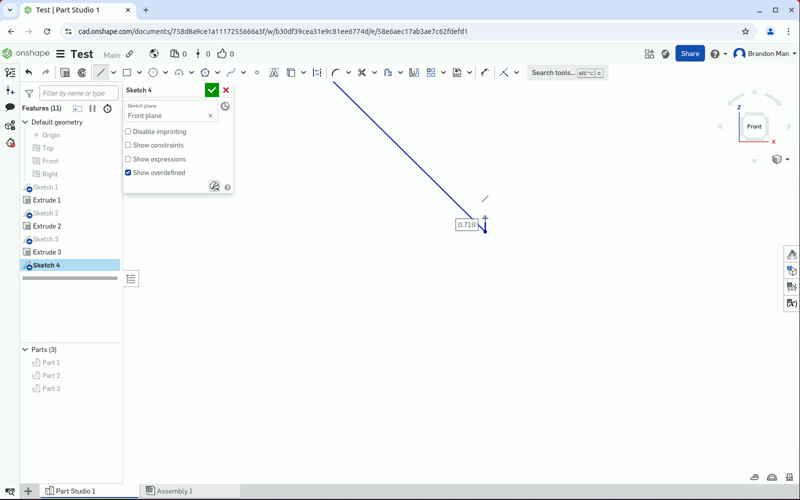
scroll(-6)
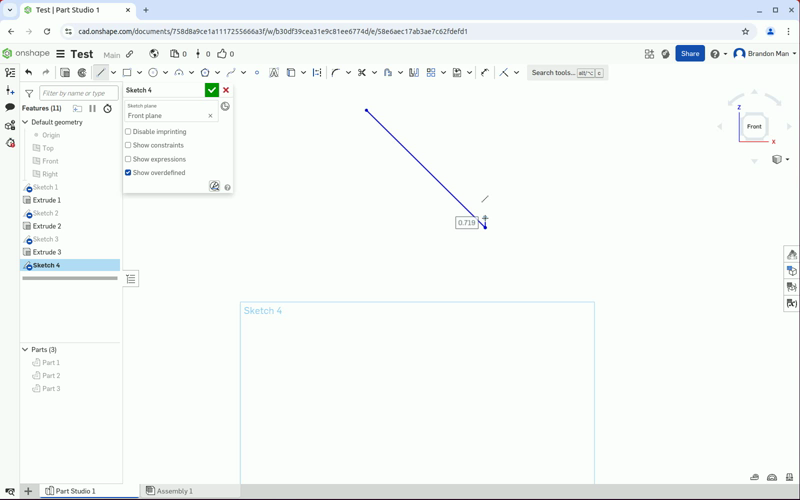
scroll(-6)
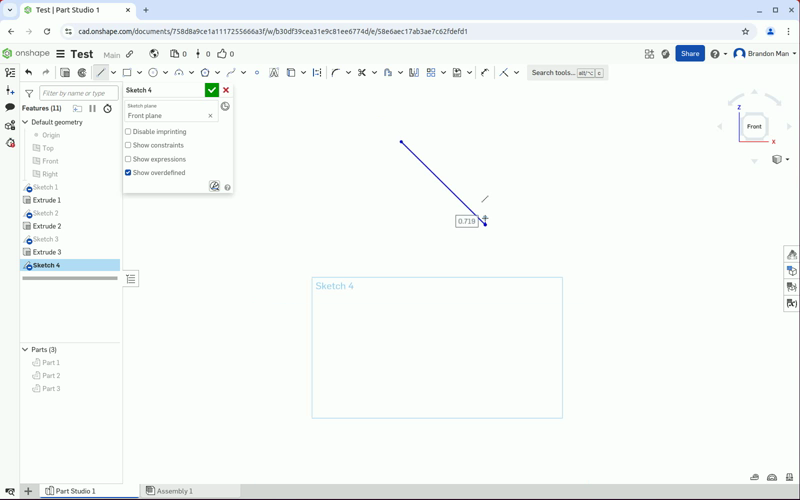
scroll(-6)
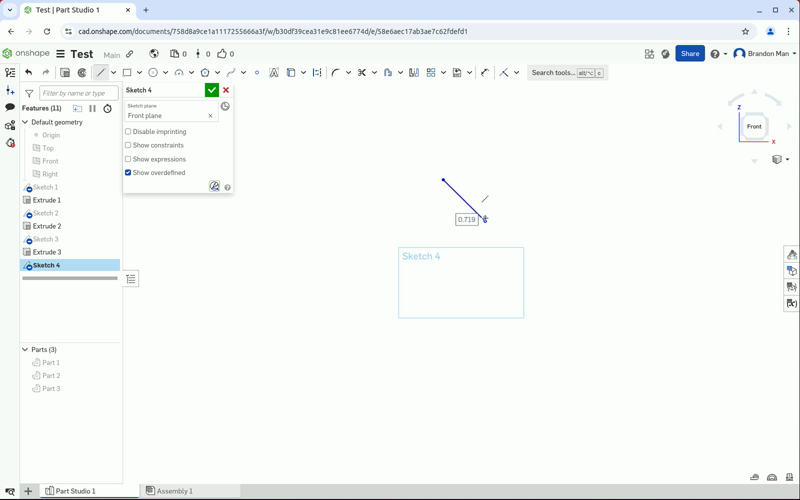
key_up(shift)
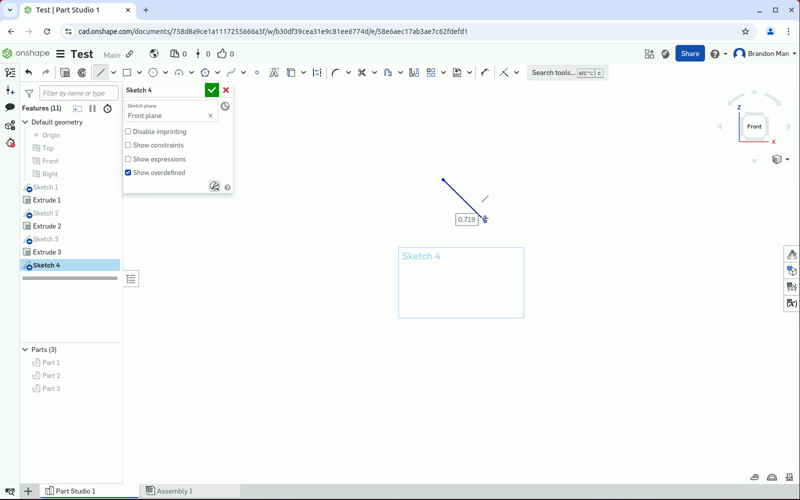
key_down(shift)
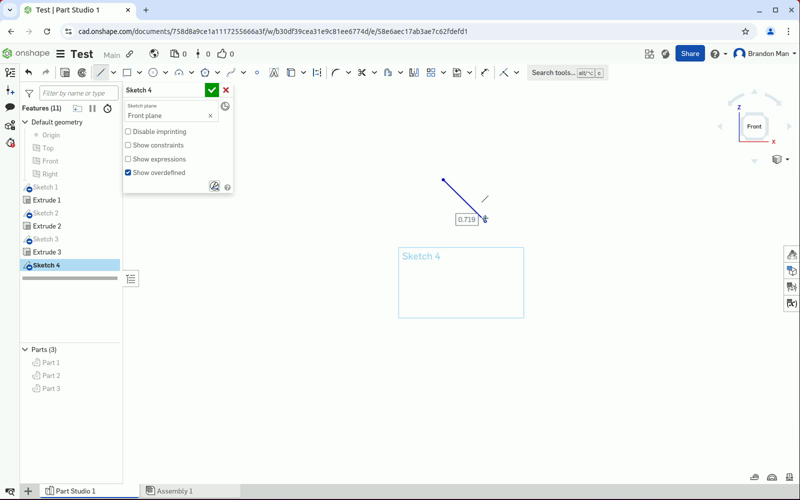
mouse_move(515, 217)
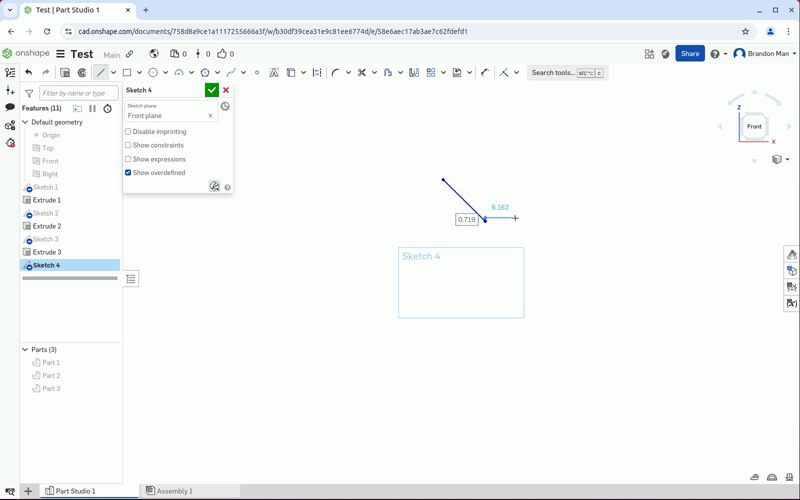
mouse_move(444, 177)
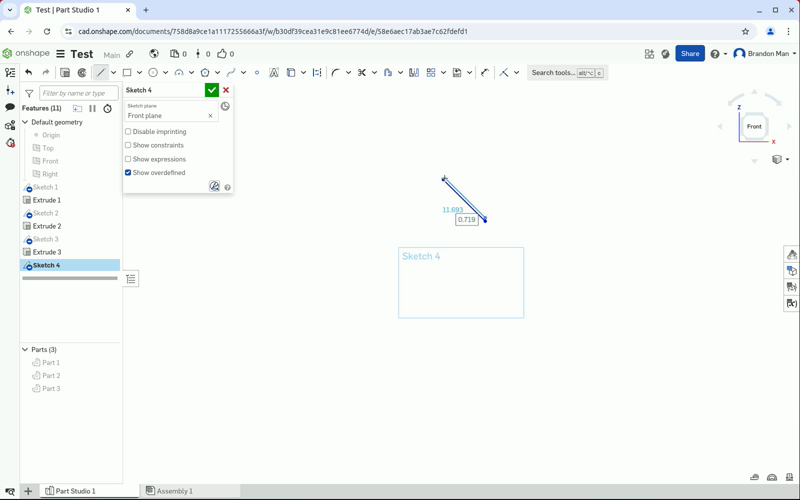
scroll(6)
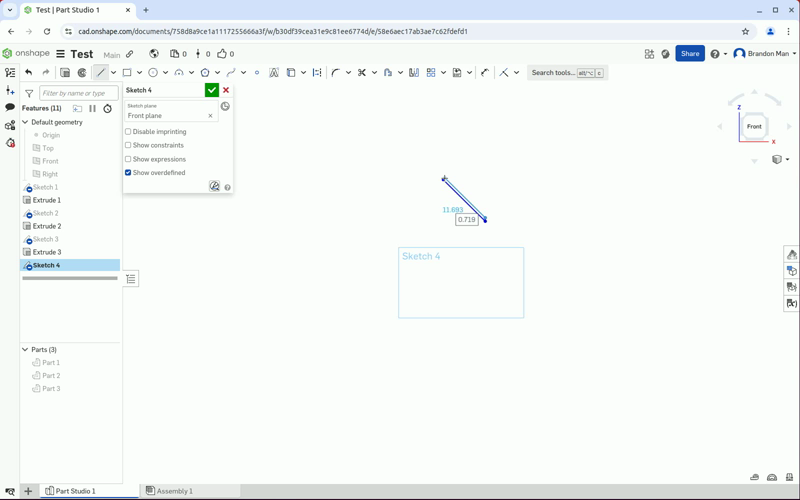
scroll(6)
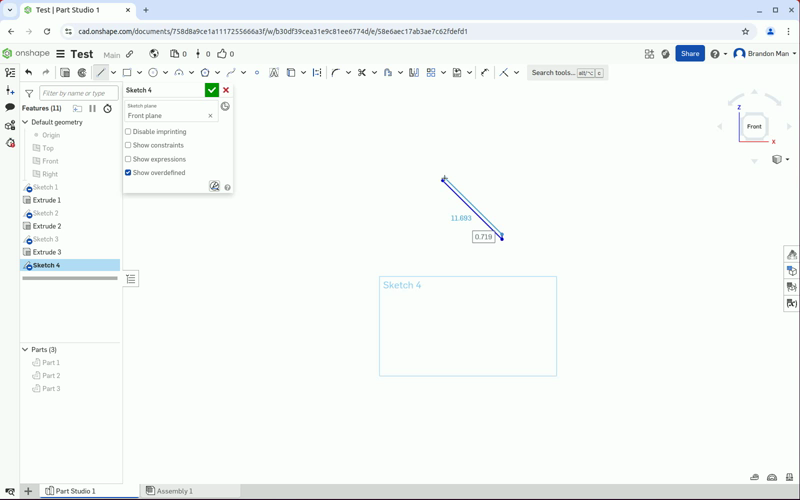
scroll(6)
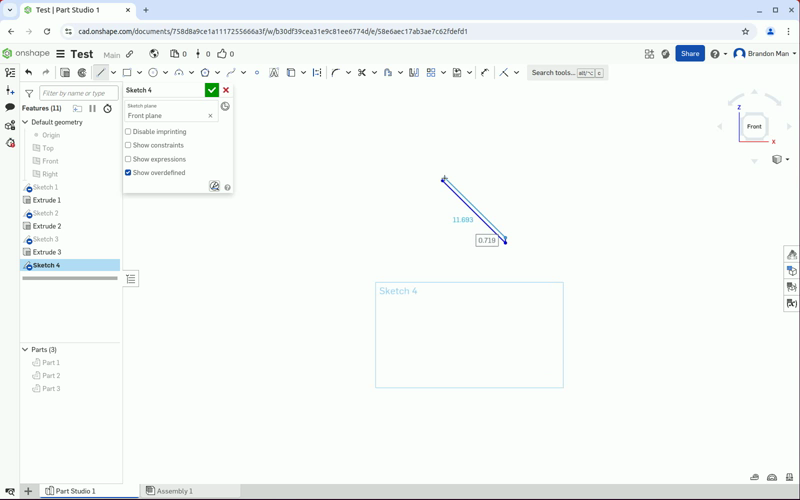
scroll(6)
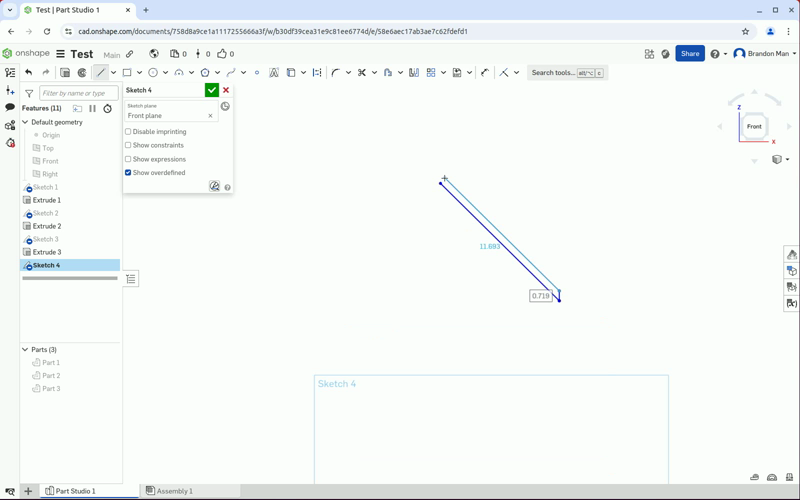
scroll(6)
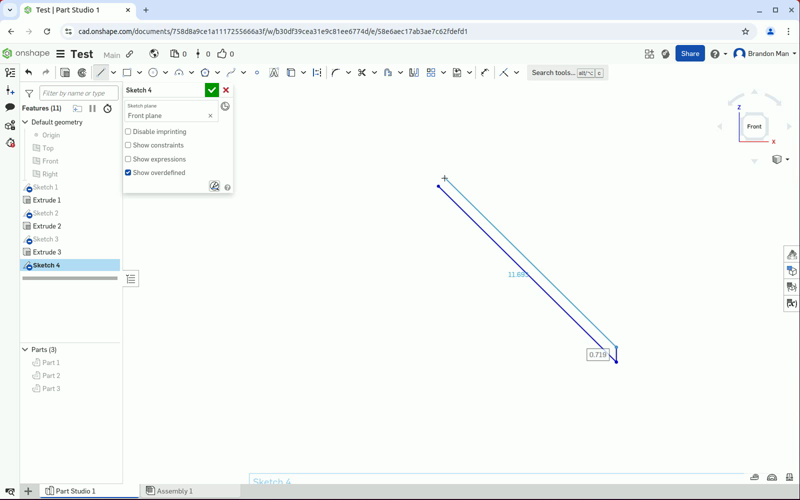
scroll(6)
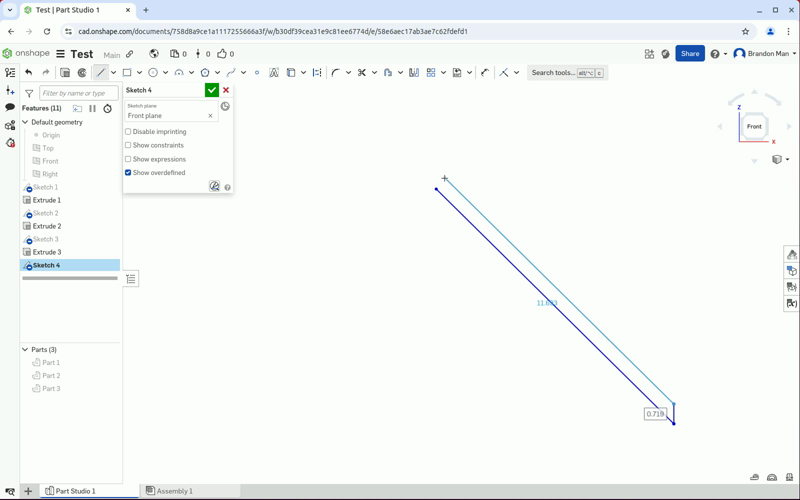
scroll(6)
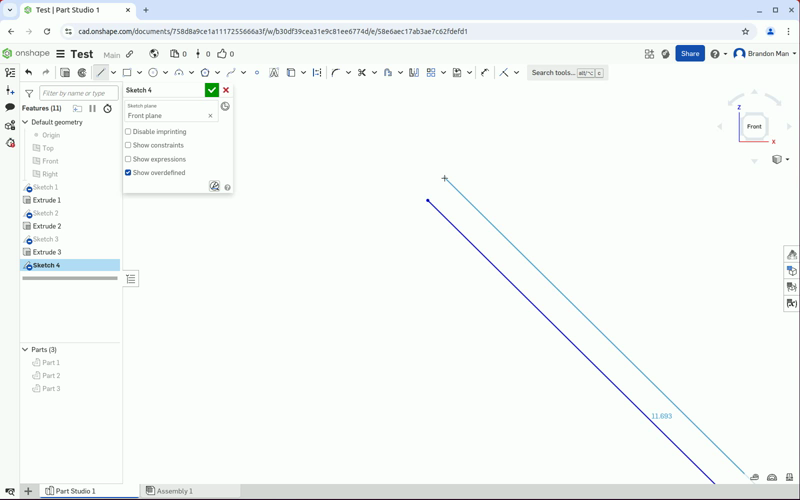
click(444, 177)
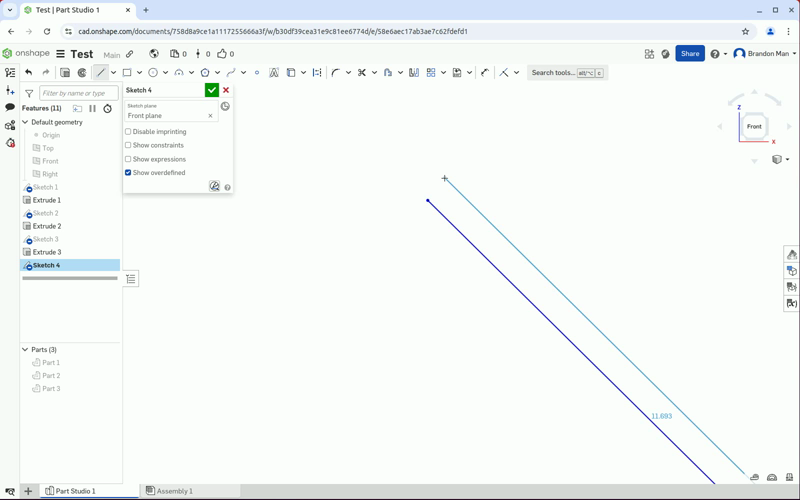
scroll(-6)
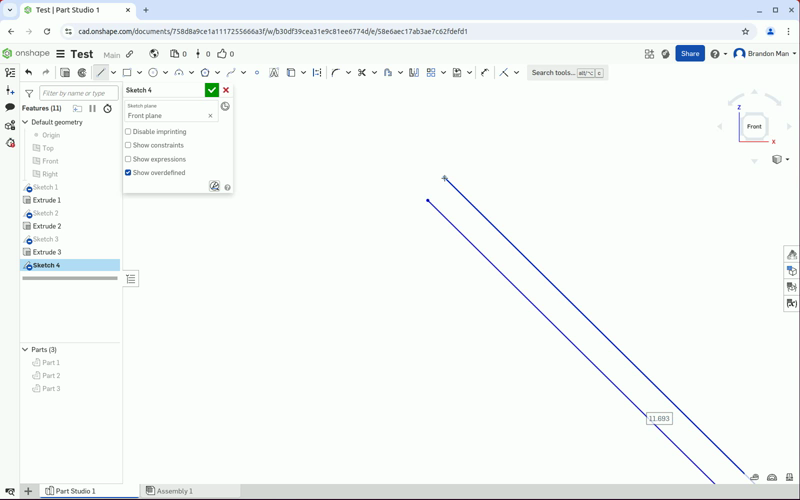
scroll(-6)
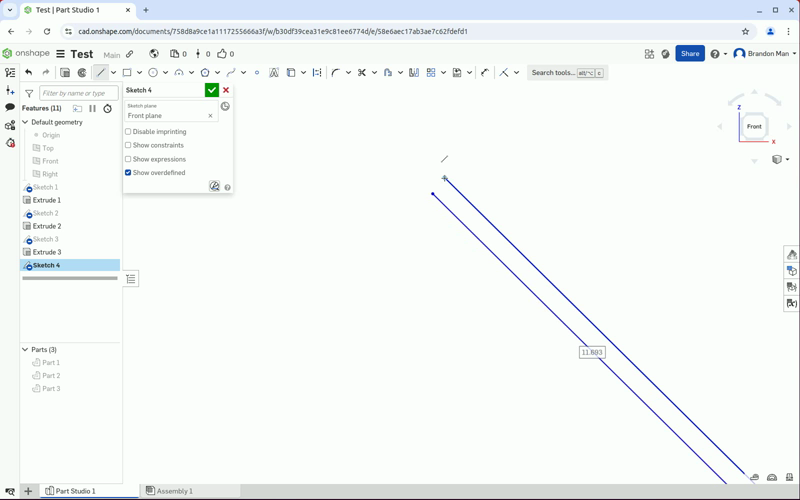
scroll(-6)
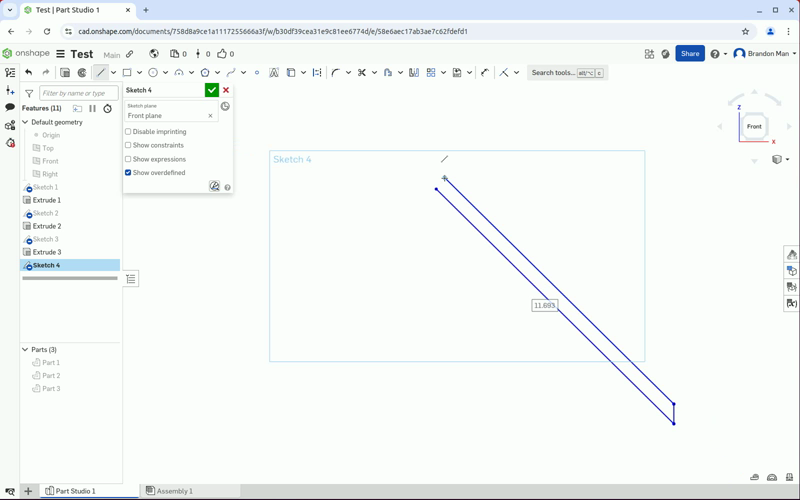
scroll(-6)
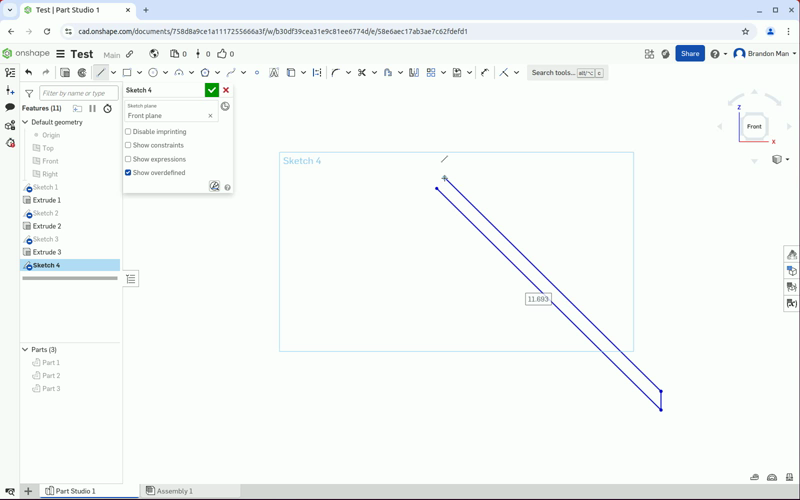
scroll(-6)
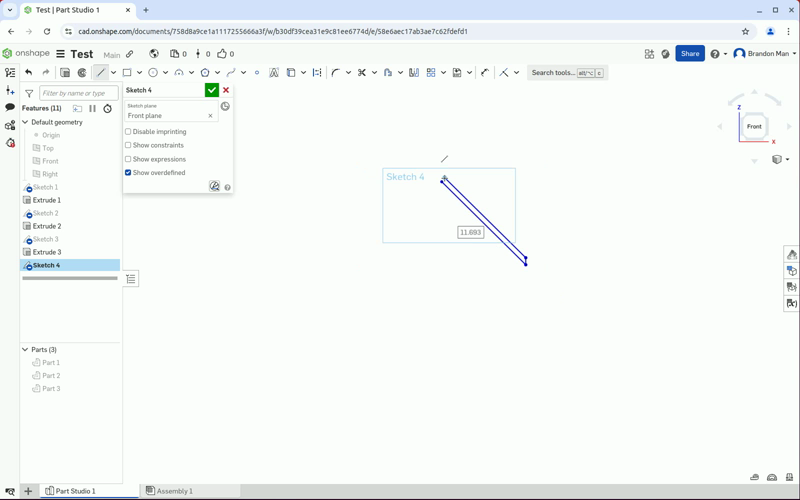
scroll(-6)
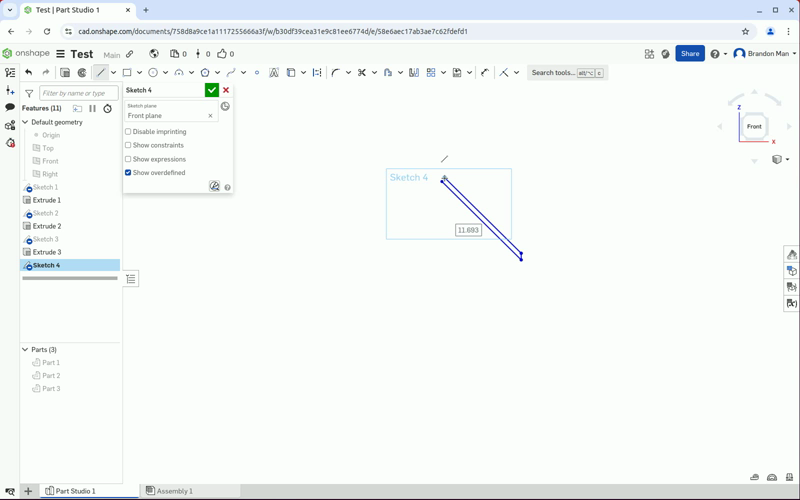
scroll(-6)
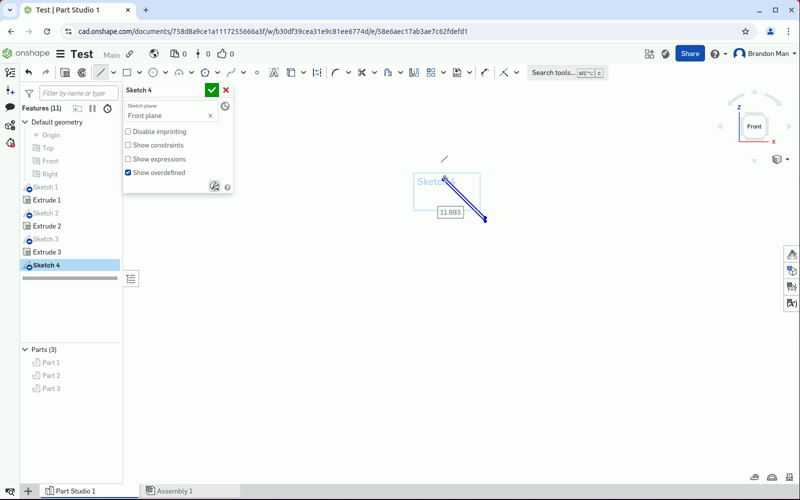
key_up(shift)
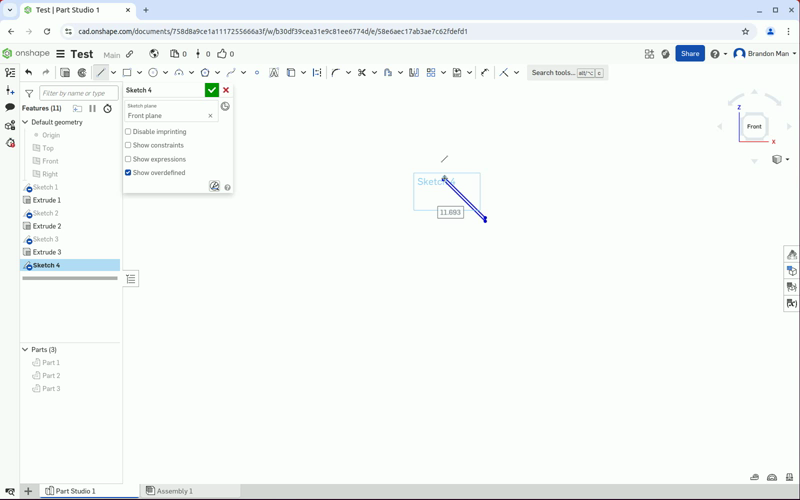
mouse_move(474, 177)
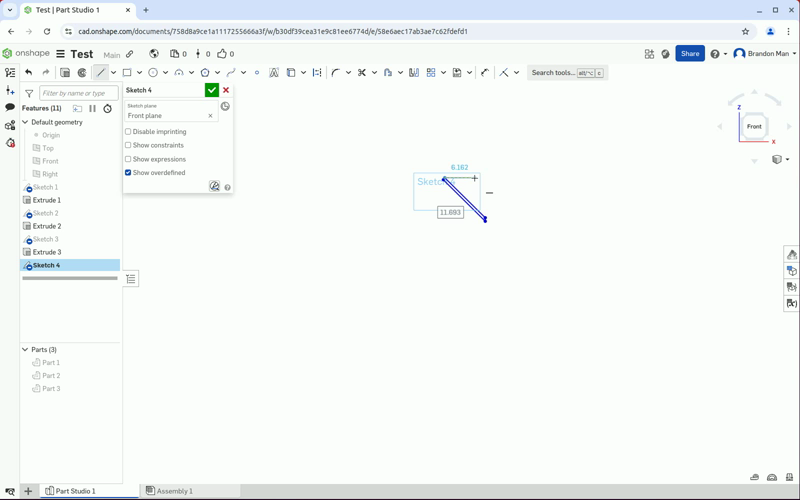
key_down(shift)
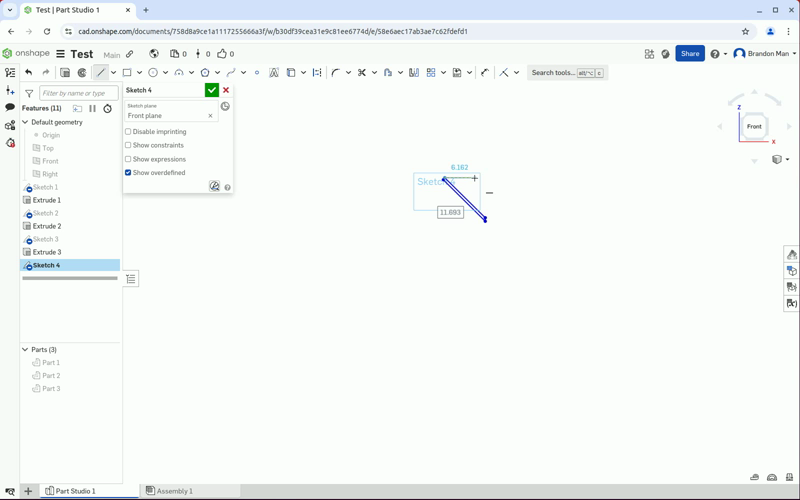
mouse_move(443, 179)
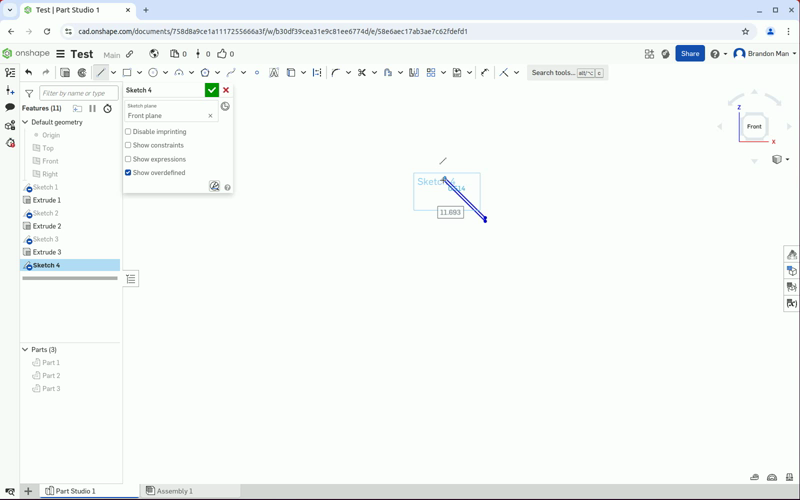
scroll(6)
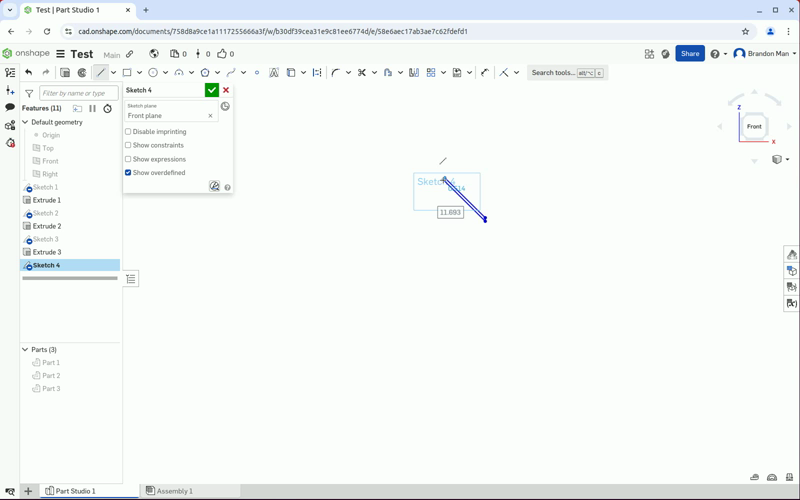
scroll(6)
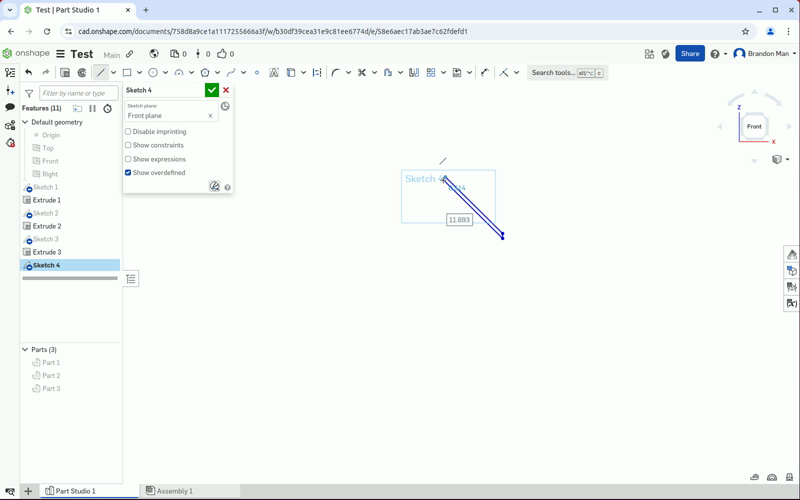
scroll(6)
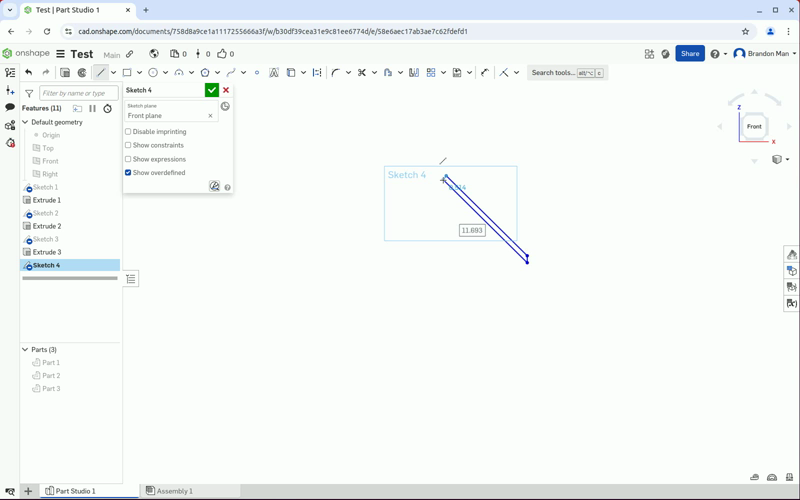
scroll(6)
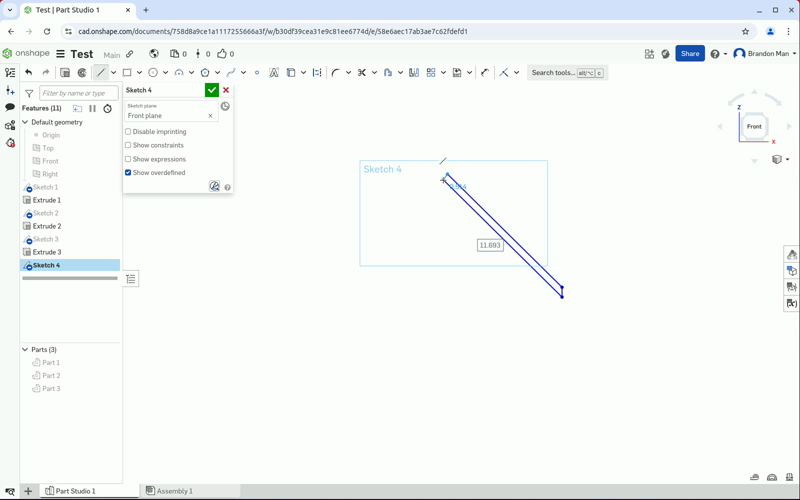
scroll(6)
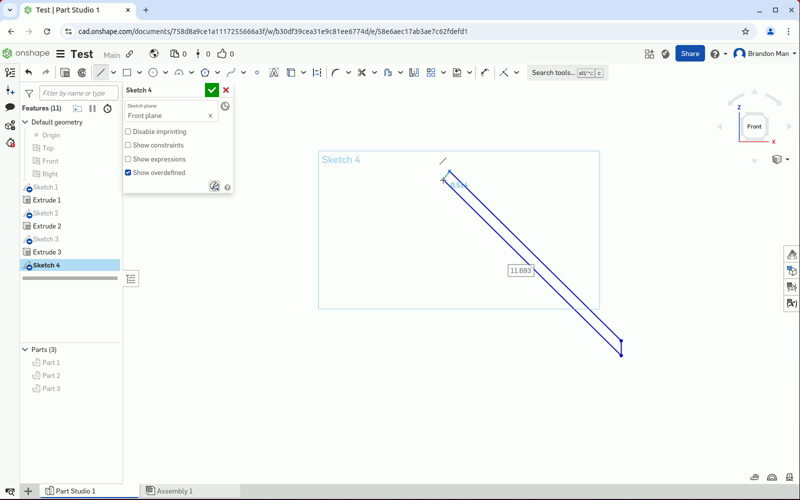
scroll(6)
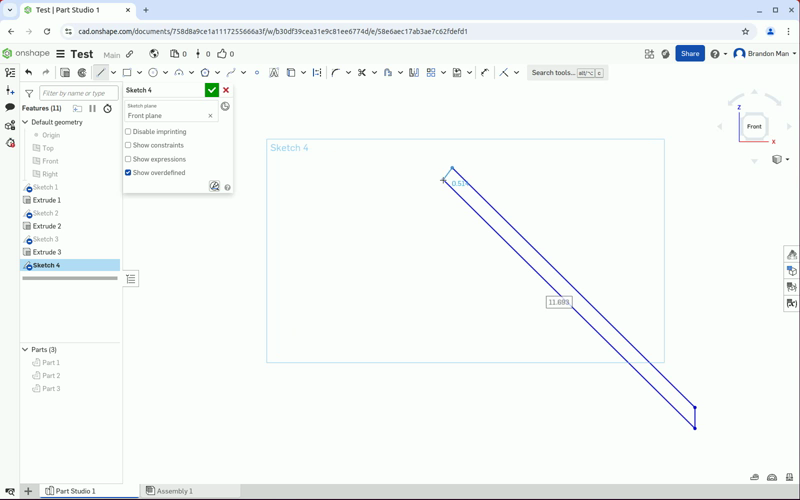
scroll(6)
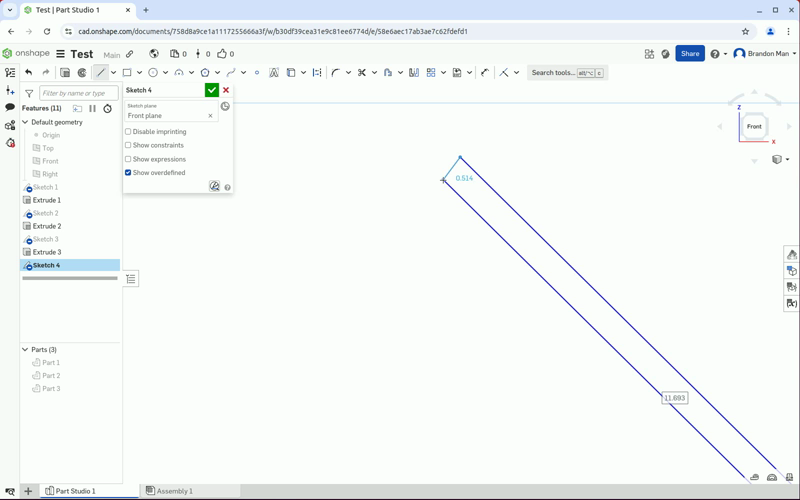
key_up(shift)
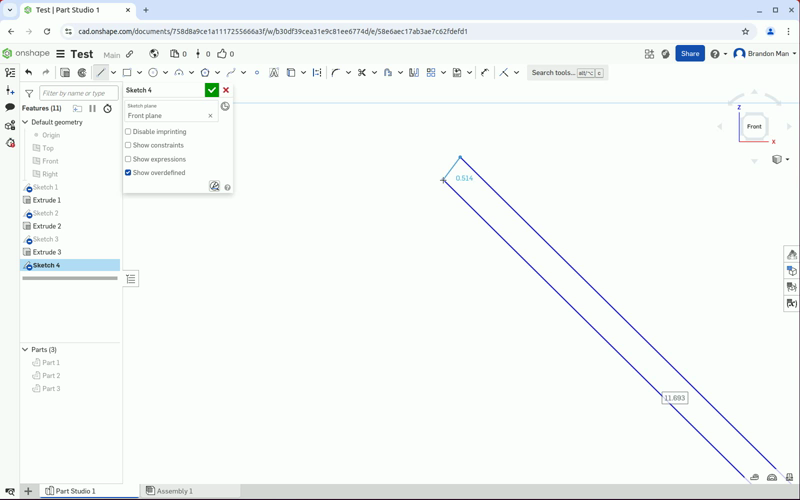
click(443, 179)
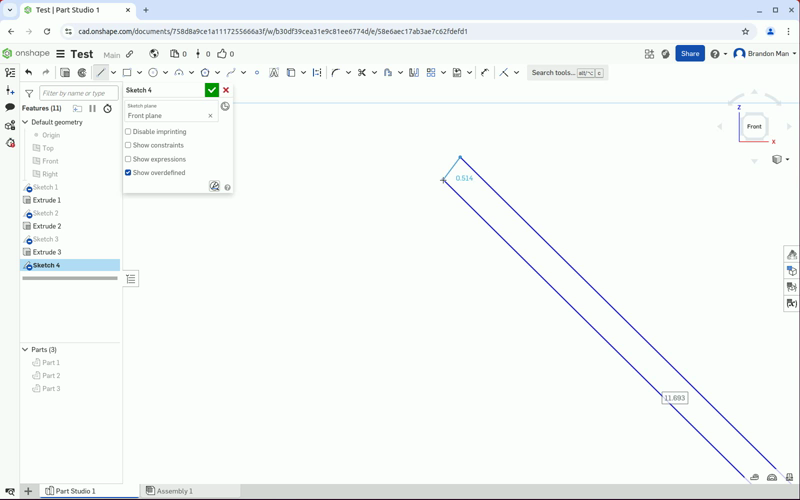
scroll(-6)
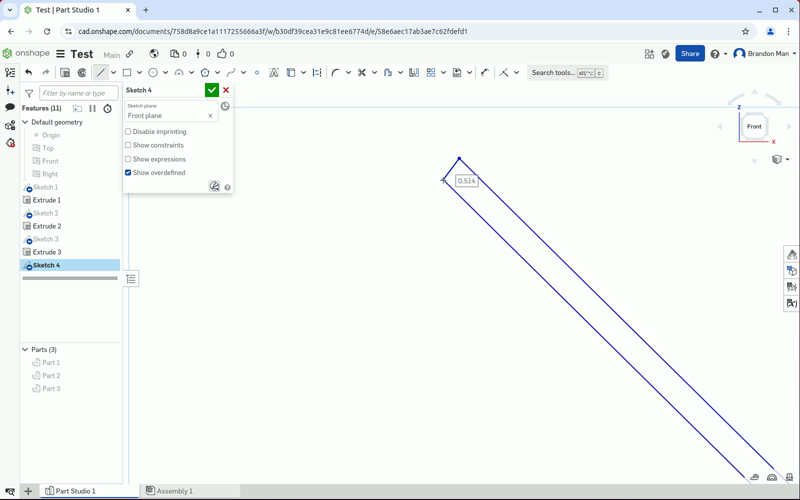
scroll(-6)
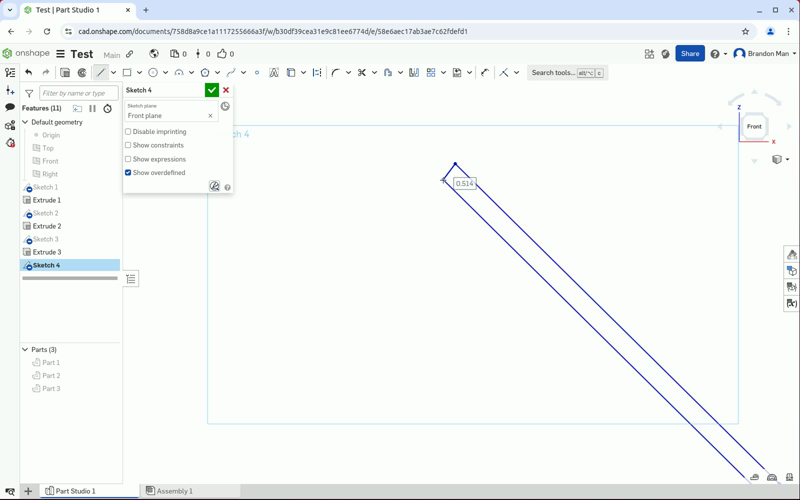
scroll(-6)
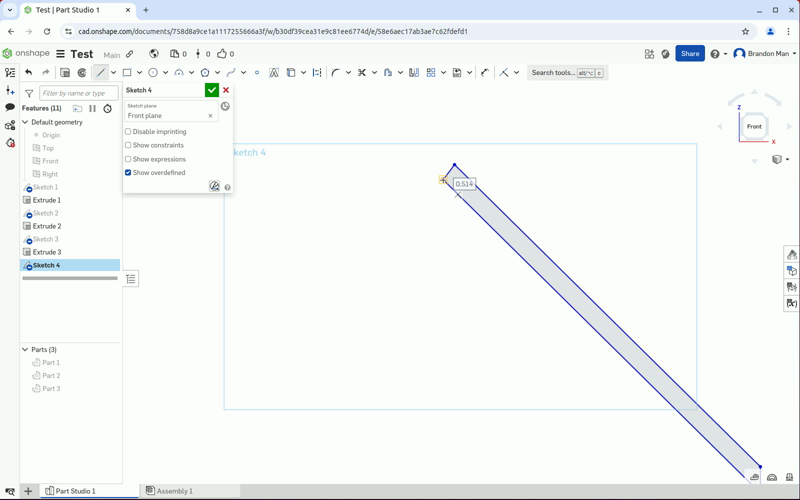
scroll(-6)
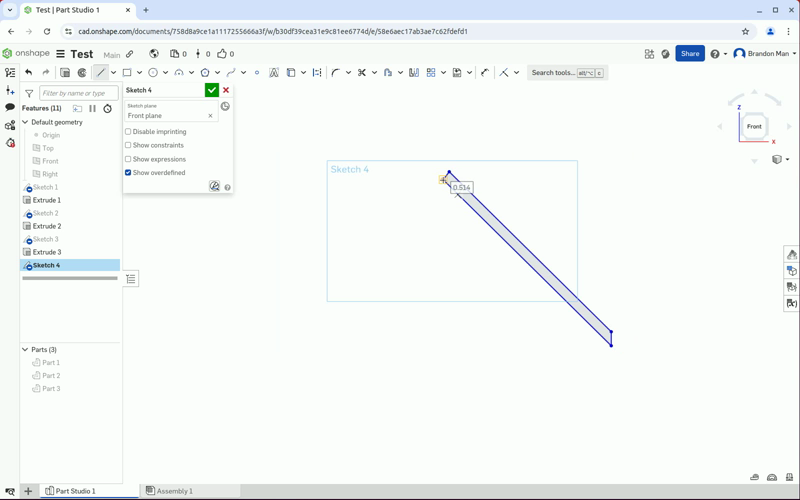
scroll(-6)
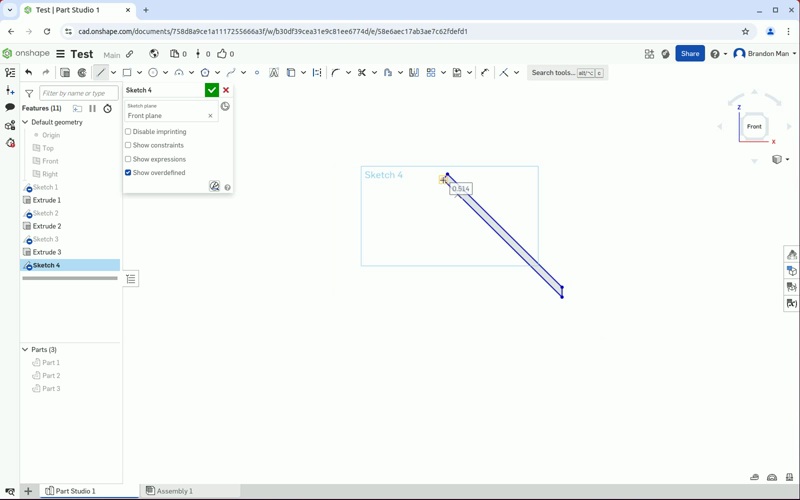
scroll(-6)
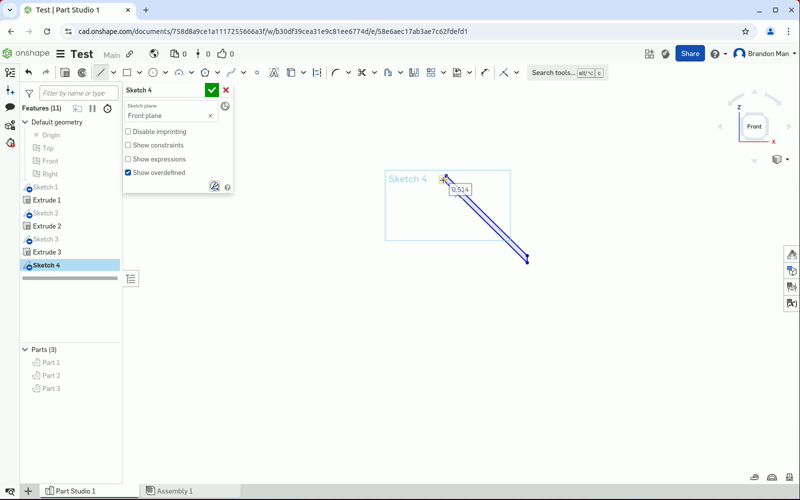
scroll(-6)
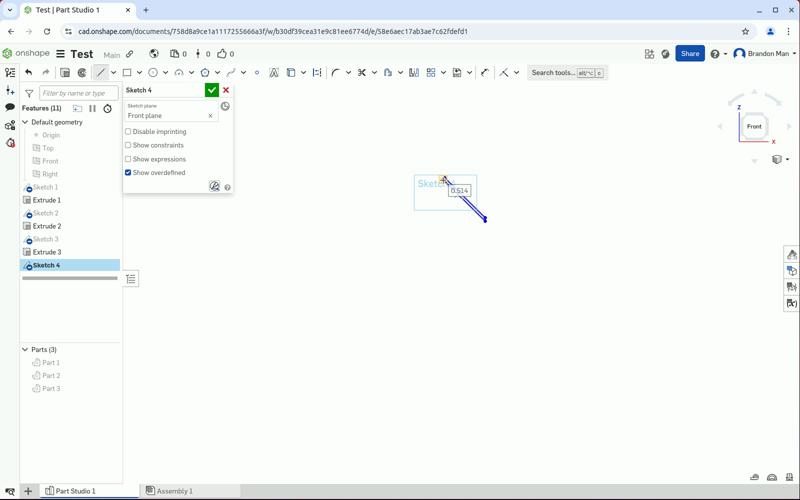
key(esc)
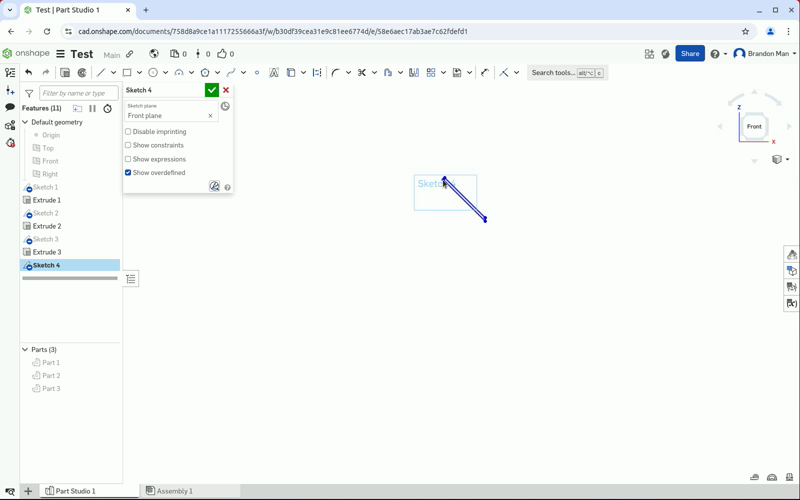
mouse_move(446, 182)
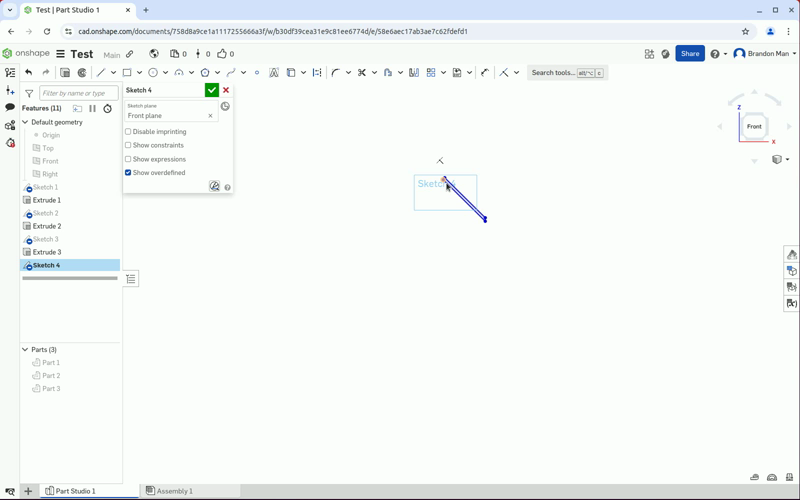
scroll(6)
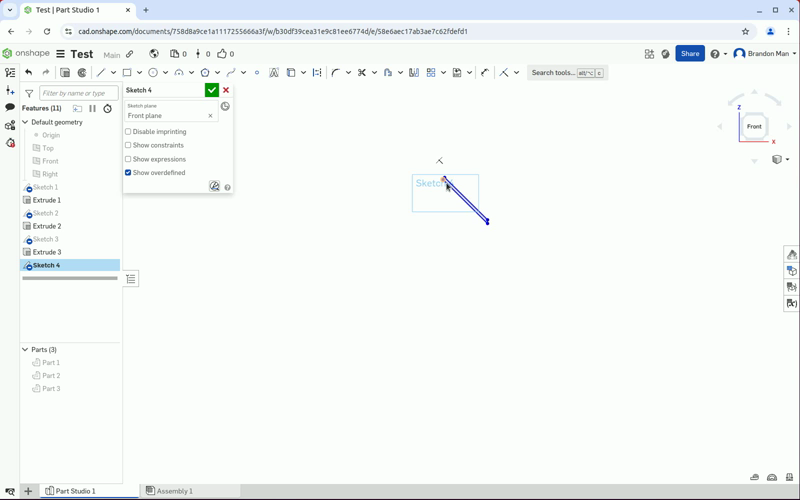
scroll(6)
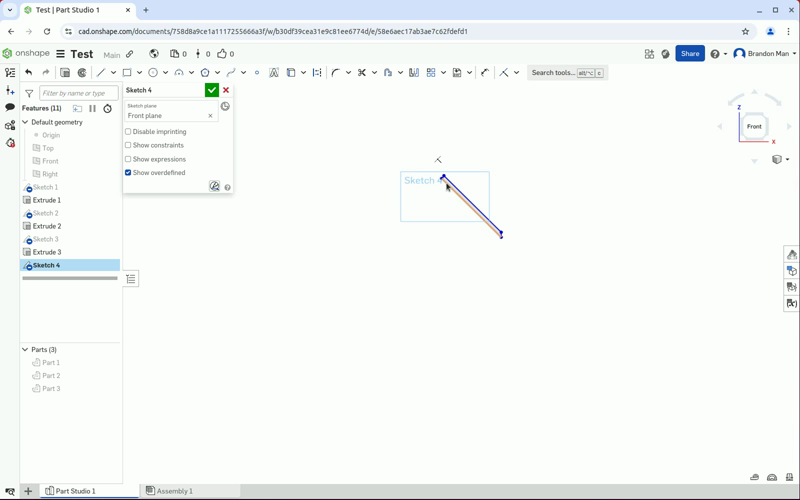
scroll(6)
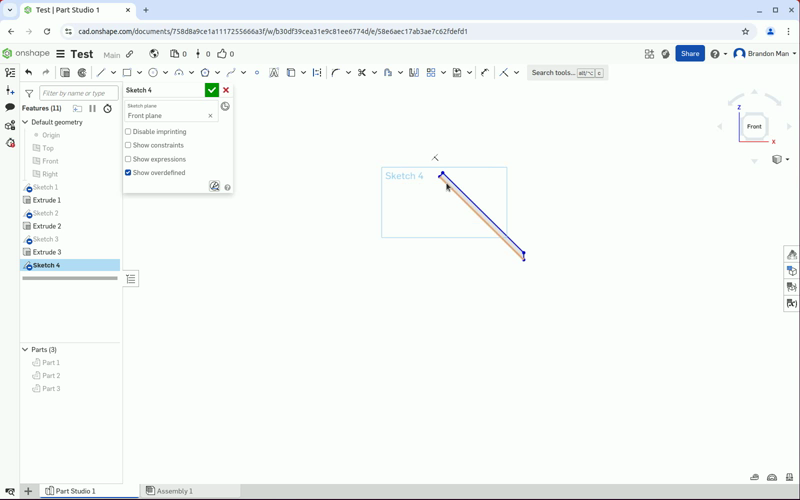
scroll(6)
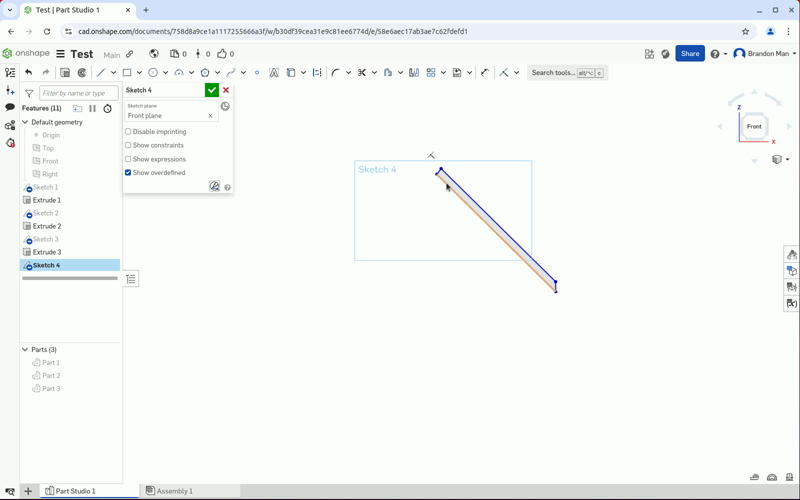
scroll(6)
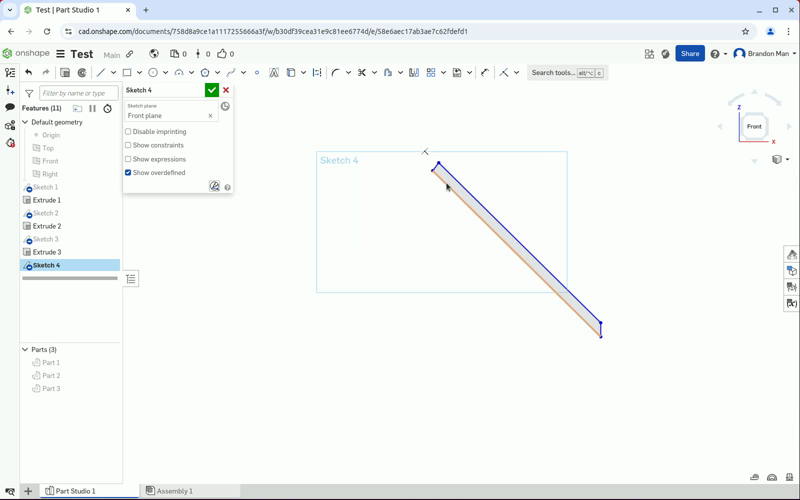
scroll(6)
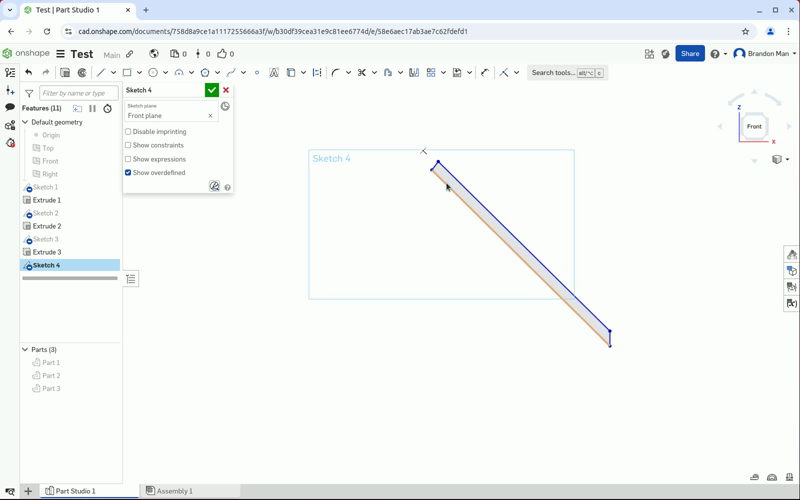
scroll(6)
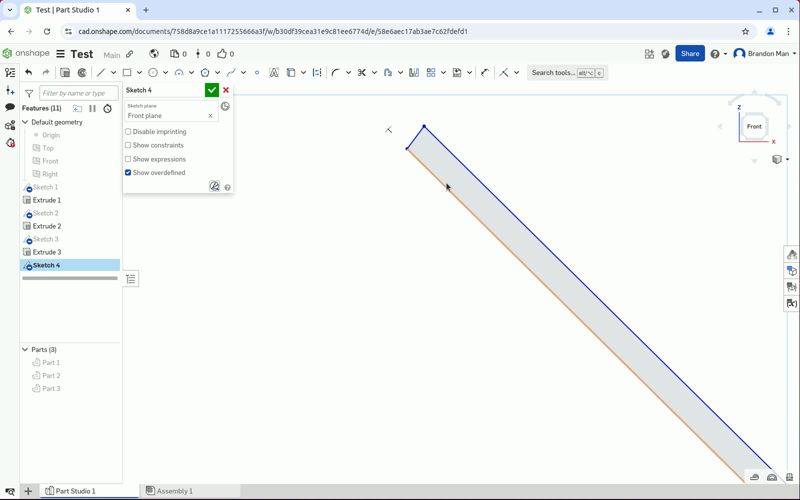
click(446, 182)
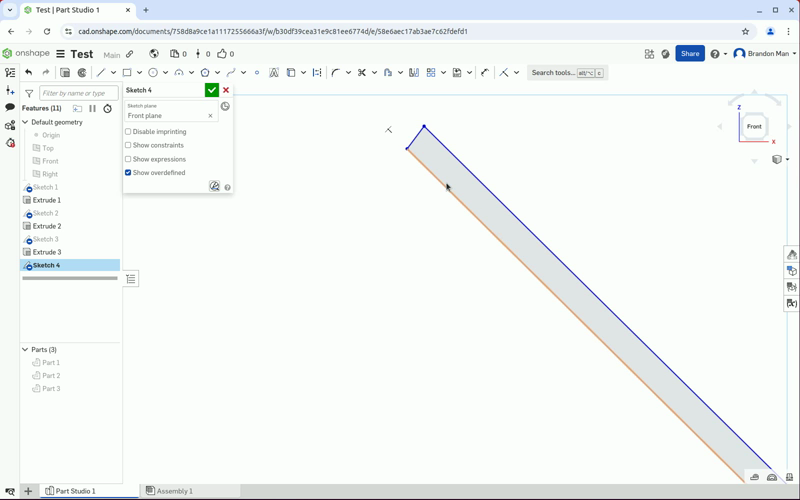
scroll(-6)
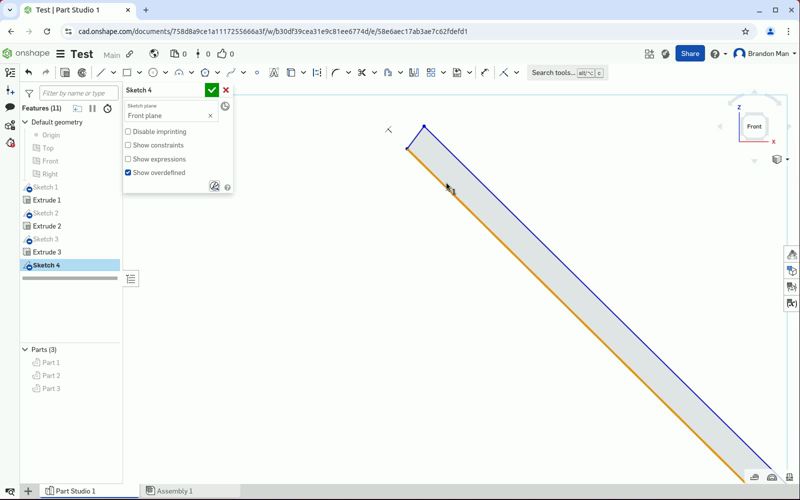
scroll(-6)
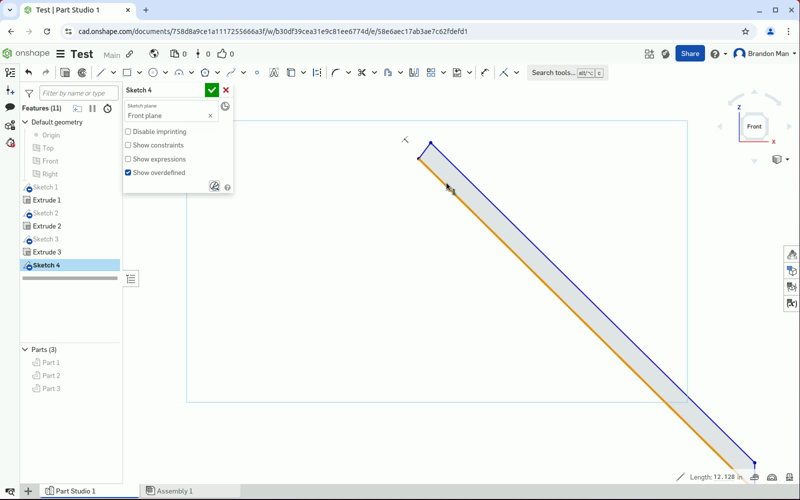
scroll(-6)
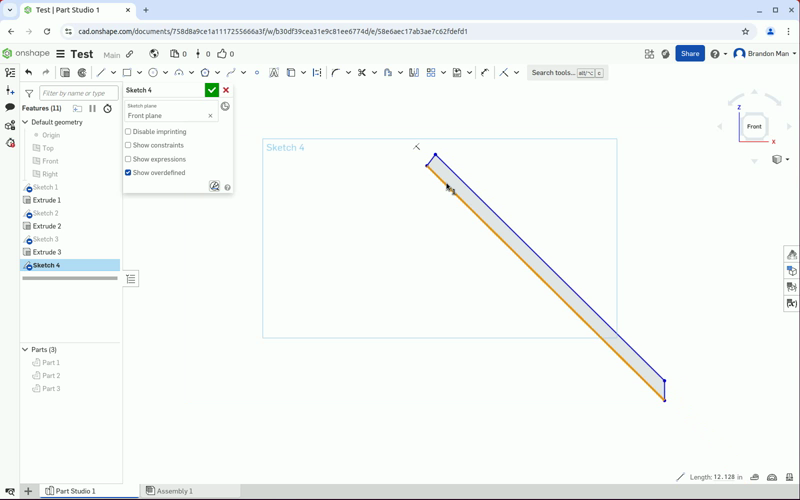
scroll(-6)
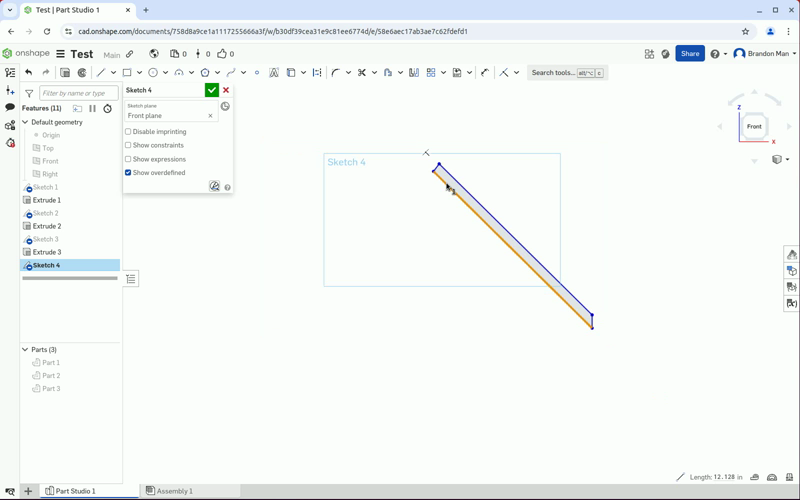
scroll(-6)
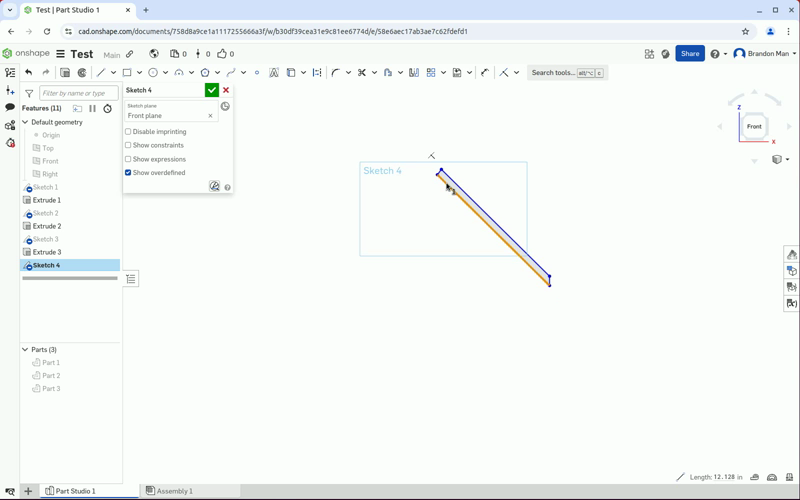
scroll(-6)
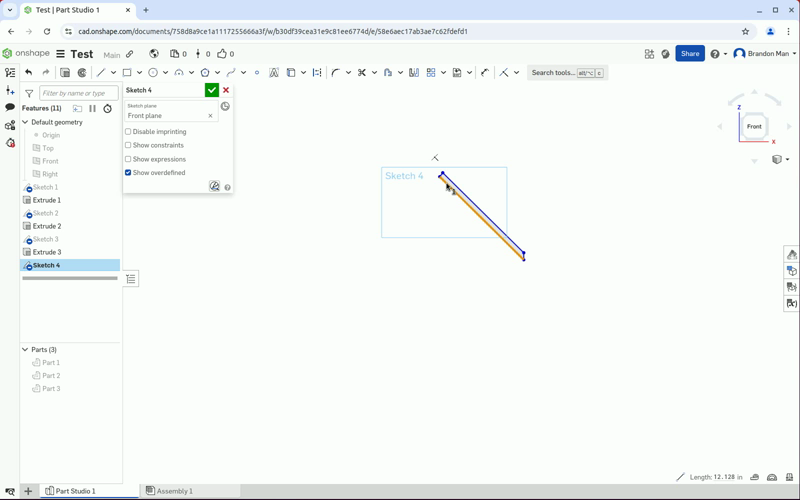
scroll(-6)
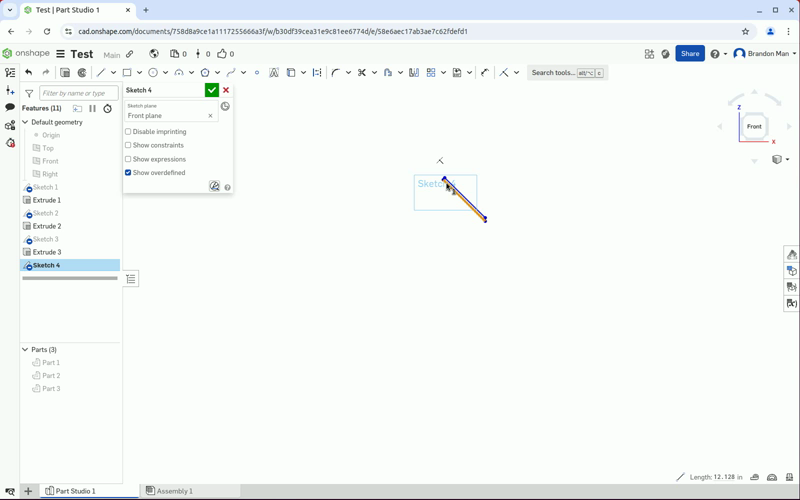
mouse_move(73, 352)
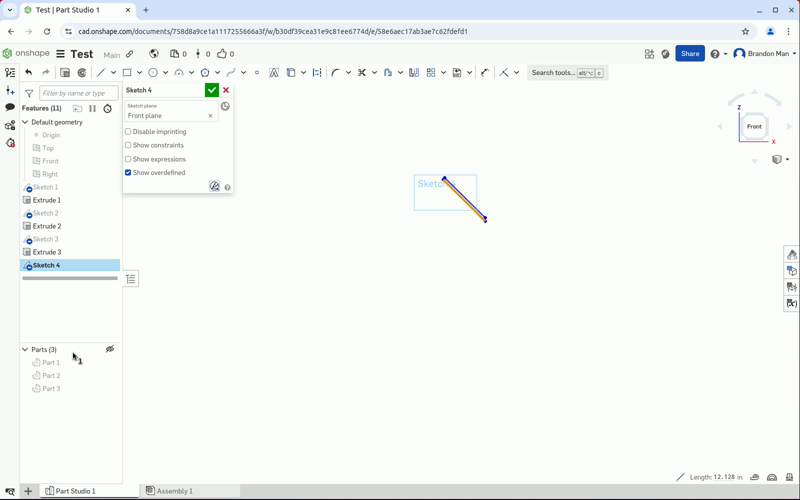
key(shift+y)
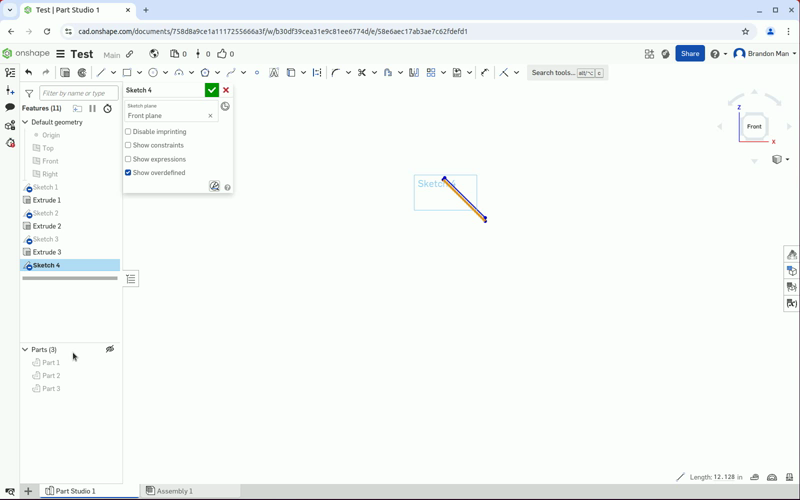
key(shift+e)
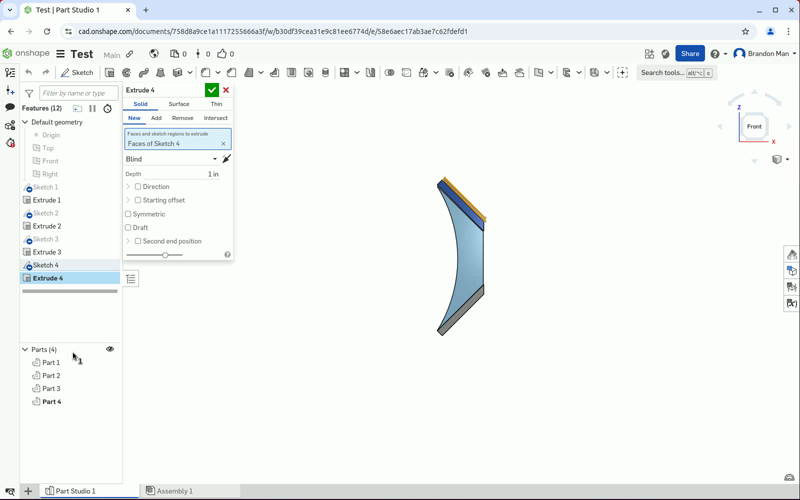
mouse_move(143, 106)
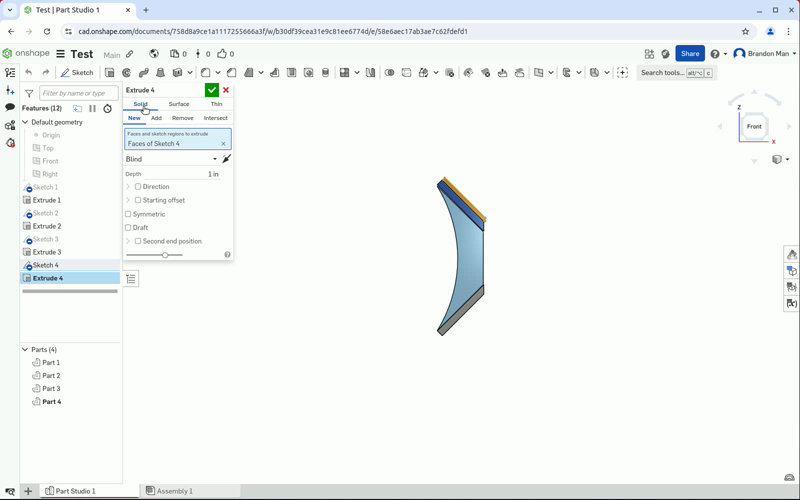
click(143, 106)
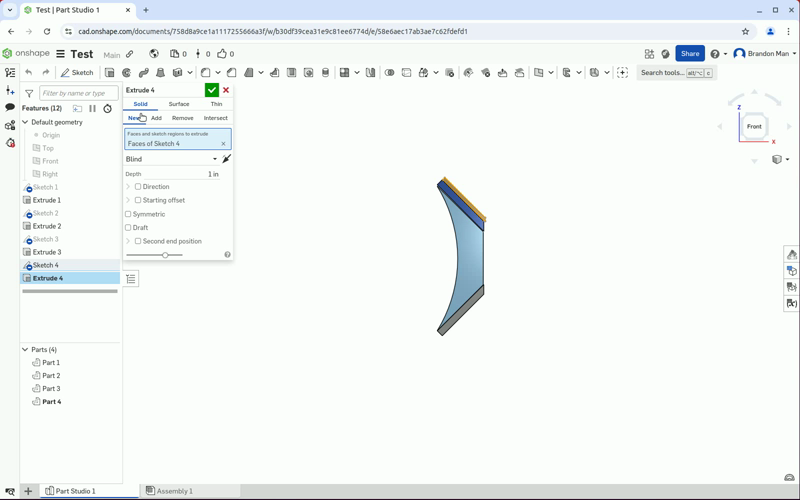
mouse_move(137, 120)
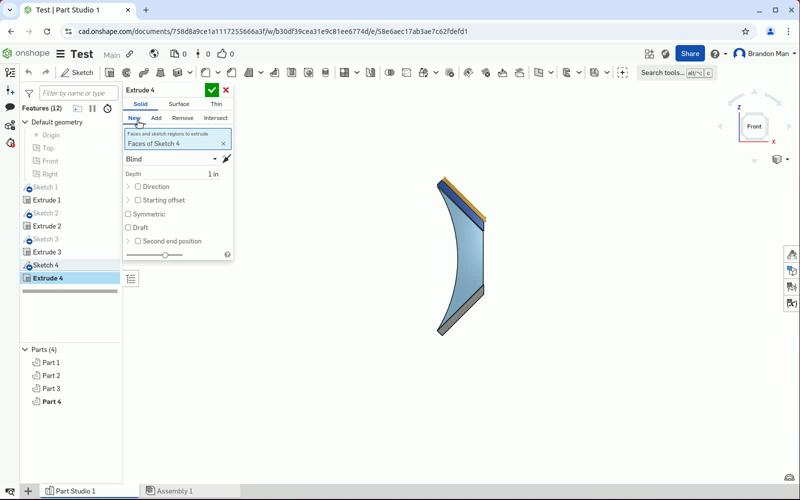
click(137, 120)
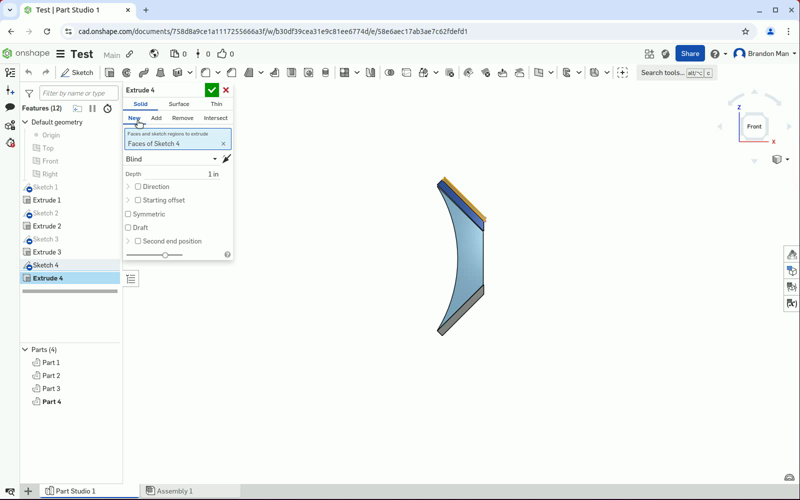
key(tab, 4)
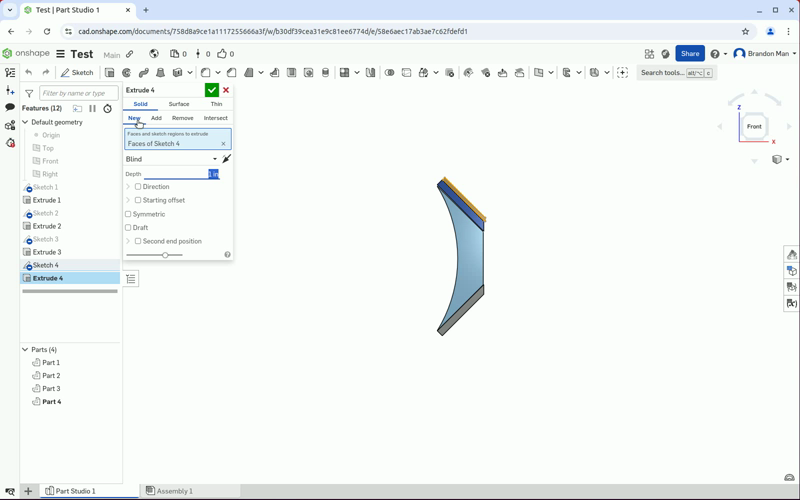
text(2.888)
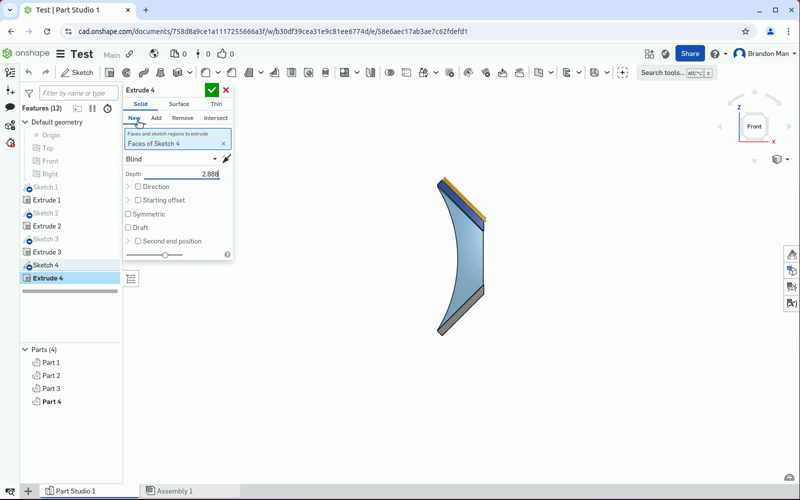
key(tab, 3)
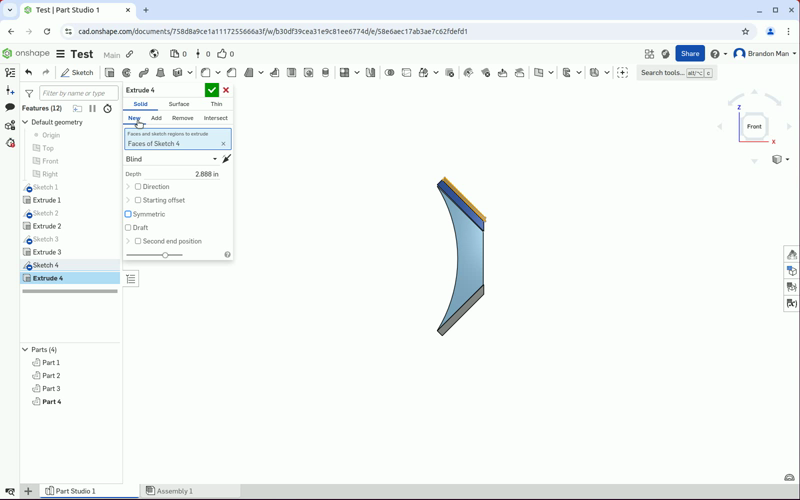
key(space)
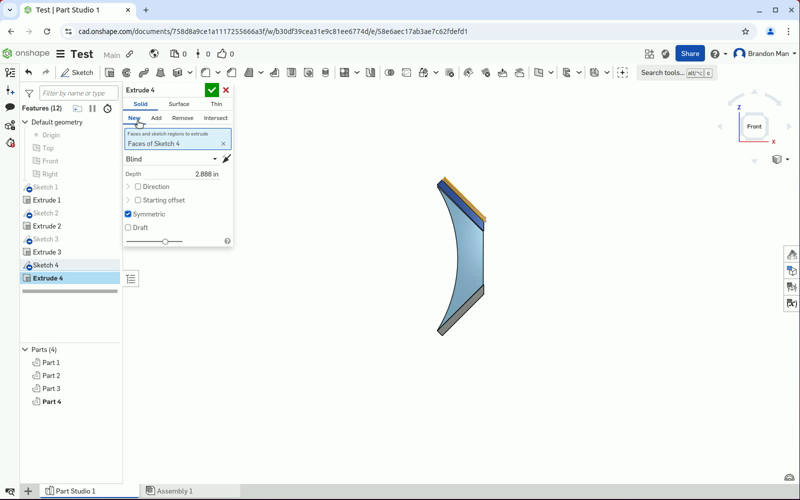
key(enter)
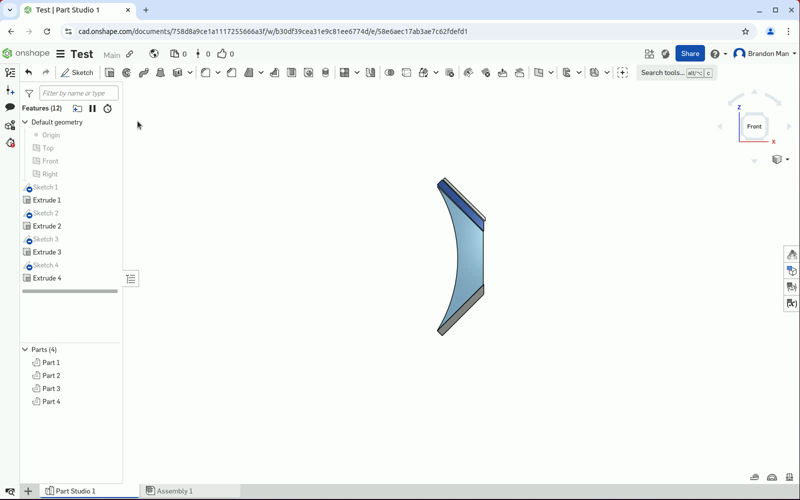
key(shift+h)
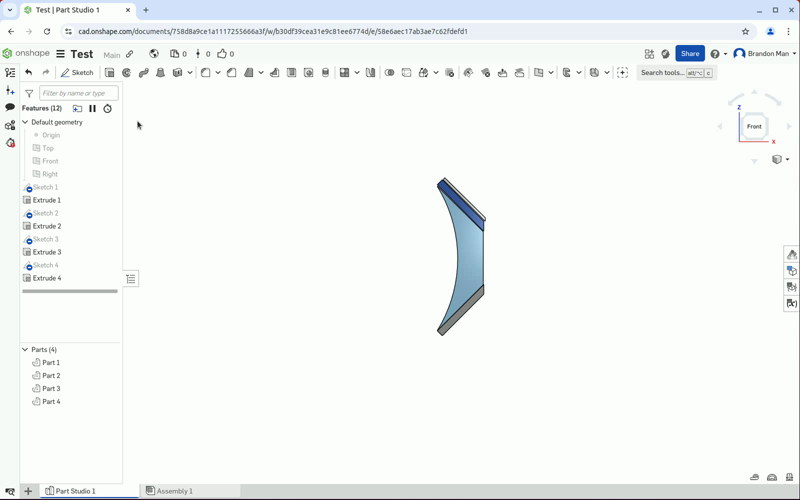
key(shift+h)
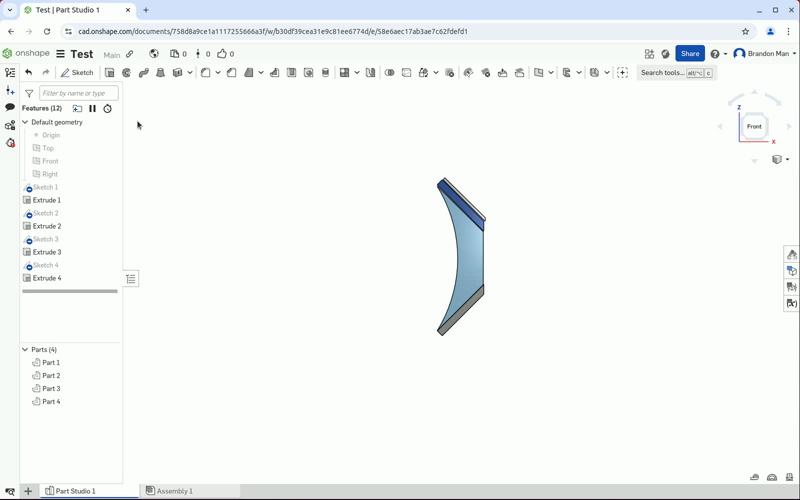
mouse_move(73, 189)
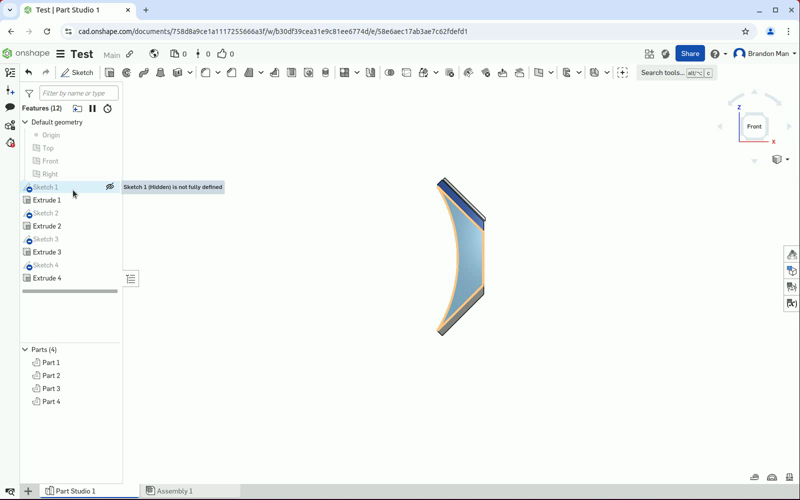
click(73, 189)
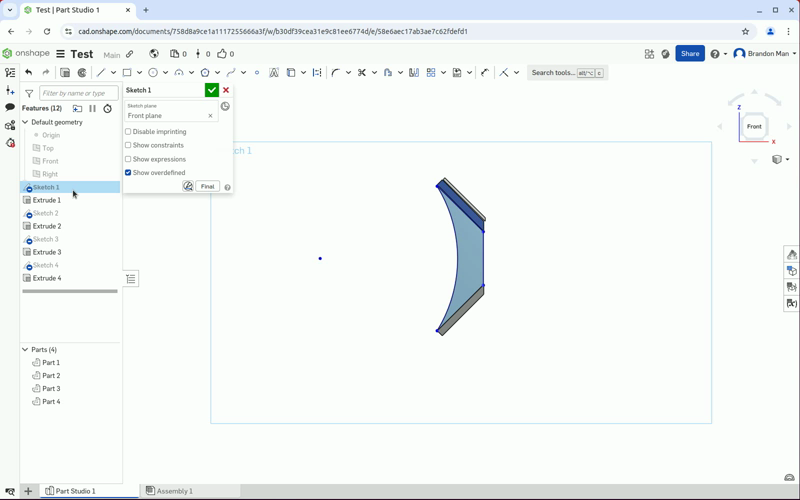
mouse_move(229, 92)
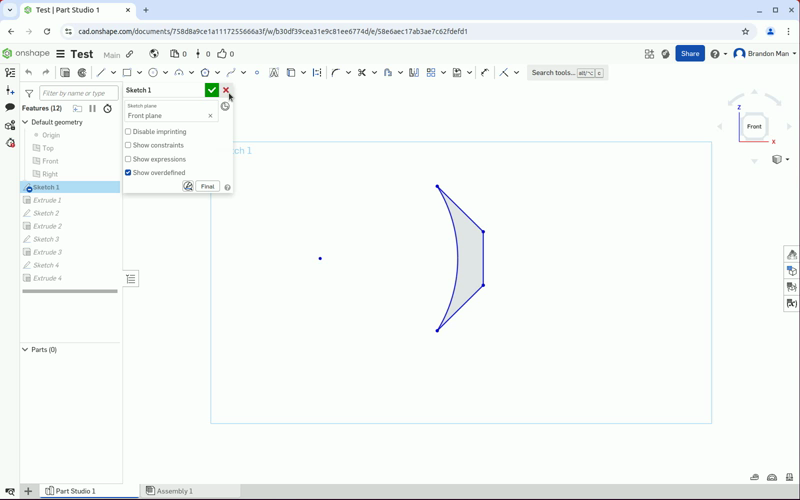
click(229, 92)
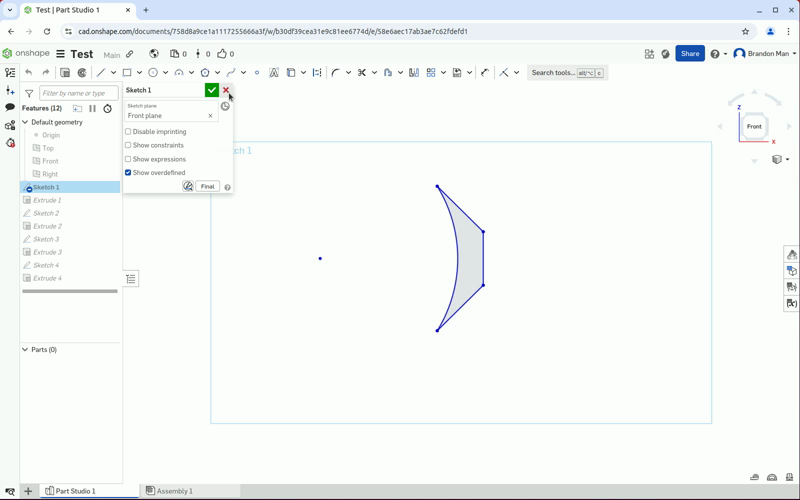
key(shift+s)
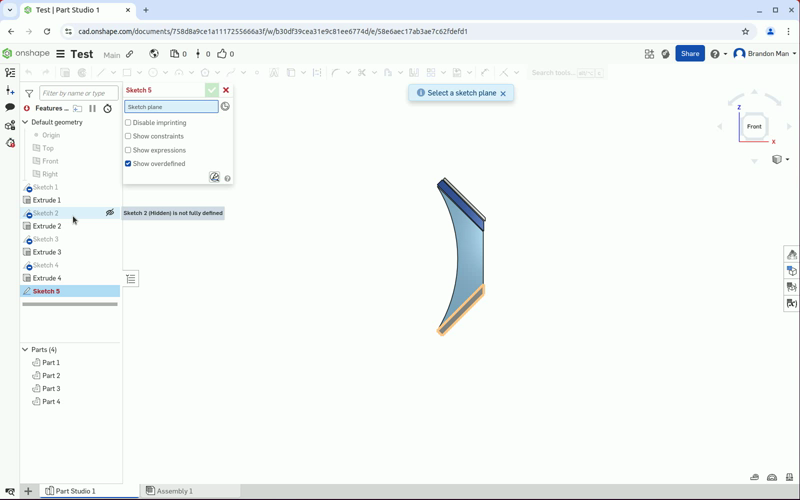
scroll(3)
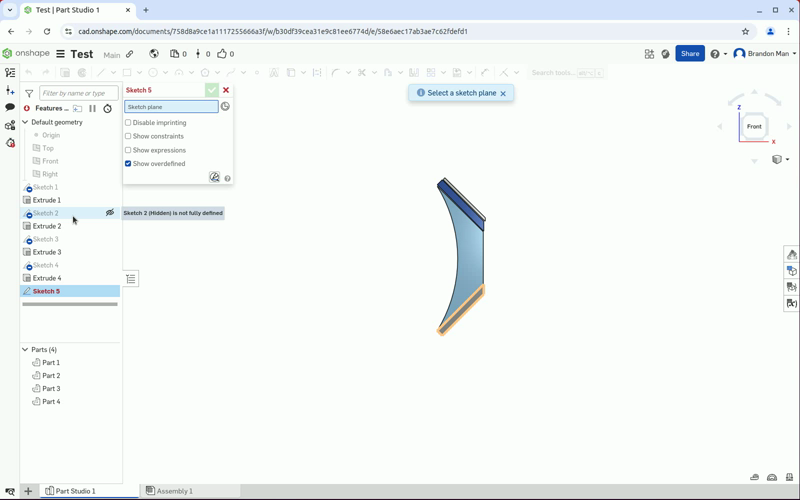
mouse_move(73, 163)
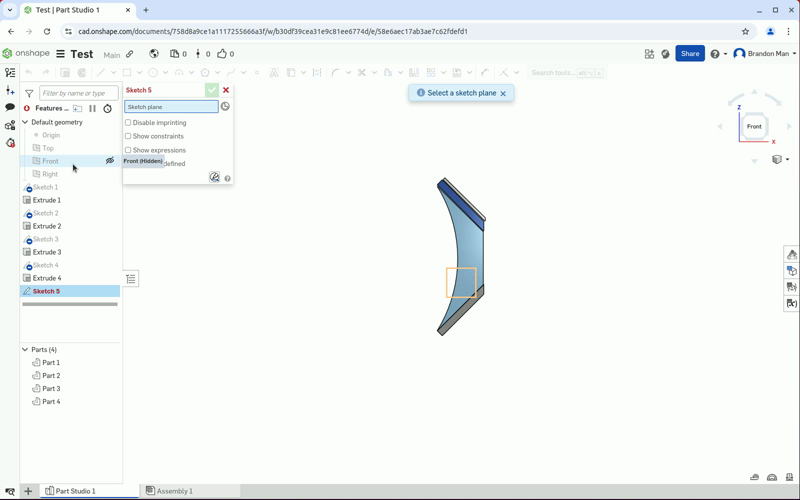
click(73, 163)
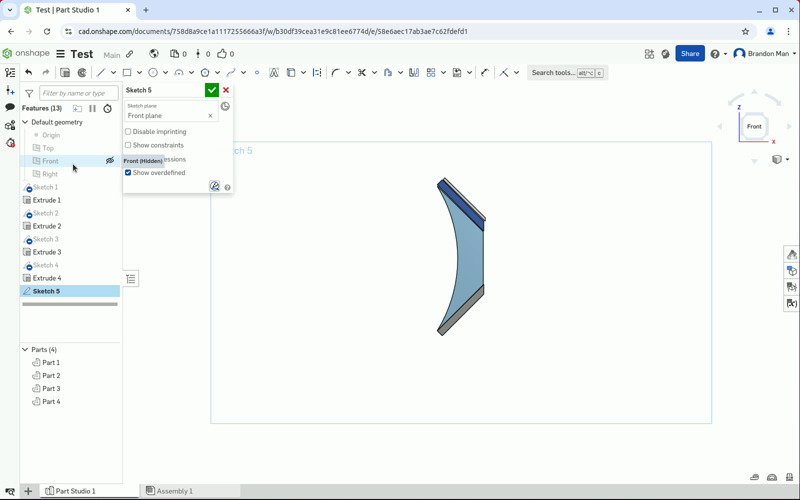
mouse_move(73, 352)
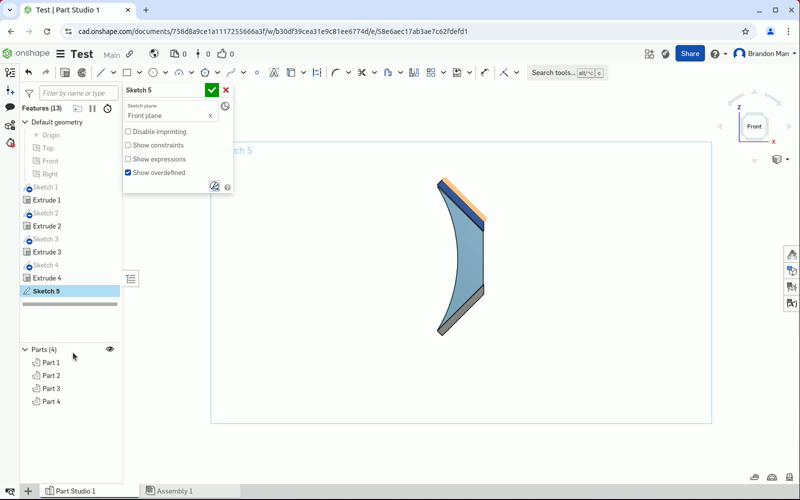
key(y)
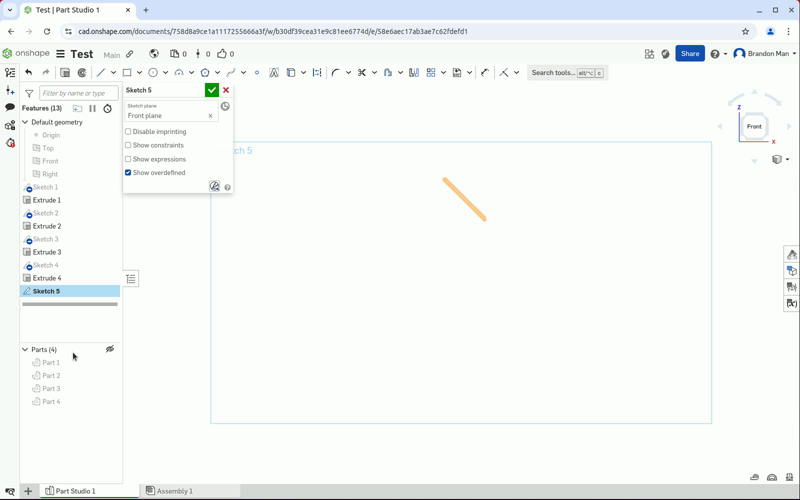
key(l)
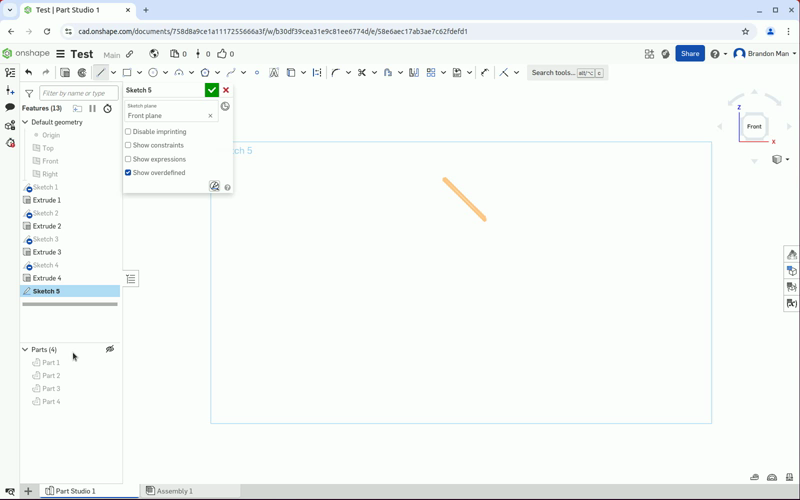
key_down(shift)
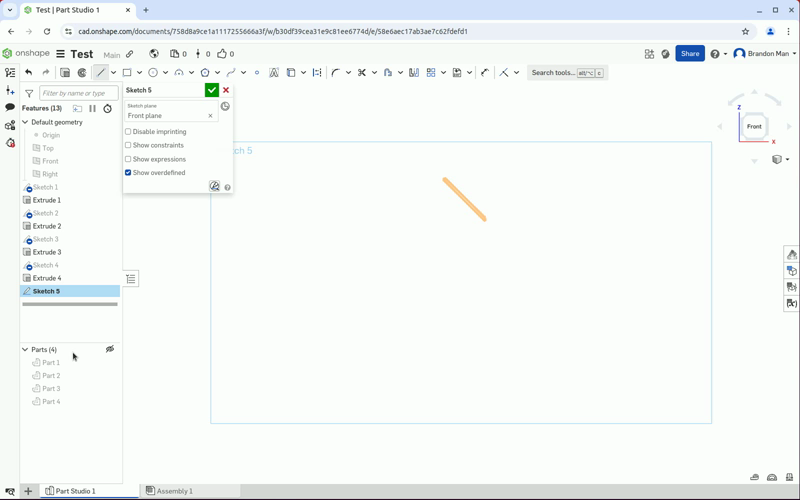
mouse_move(443, 335)
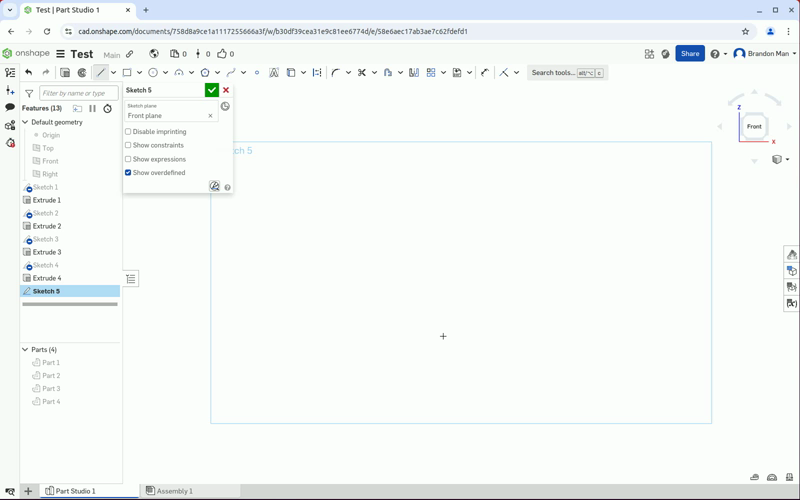
click(443, 335)
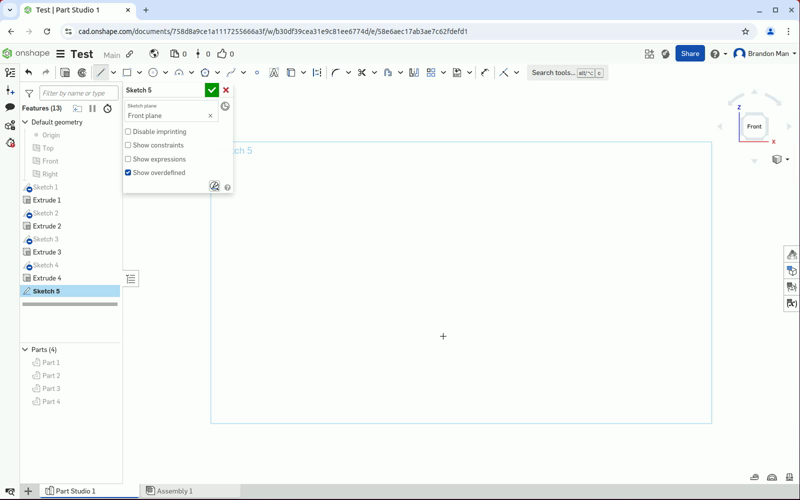
key_up(shift)
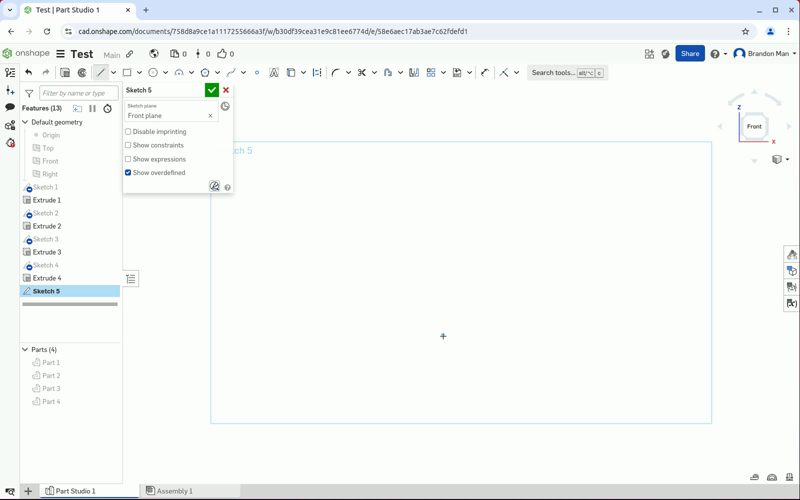
key_down(shift)
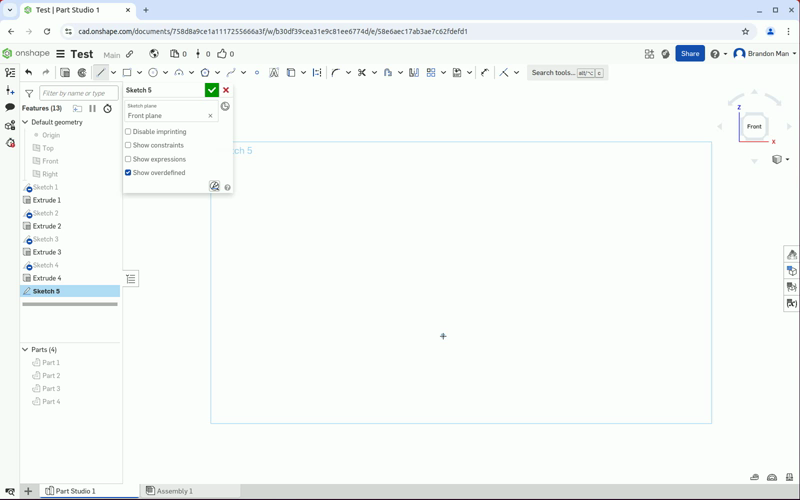
mouse_move(473, 335)
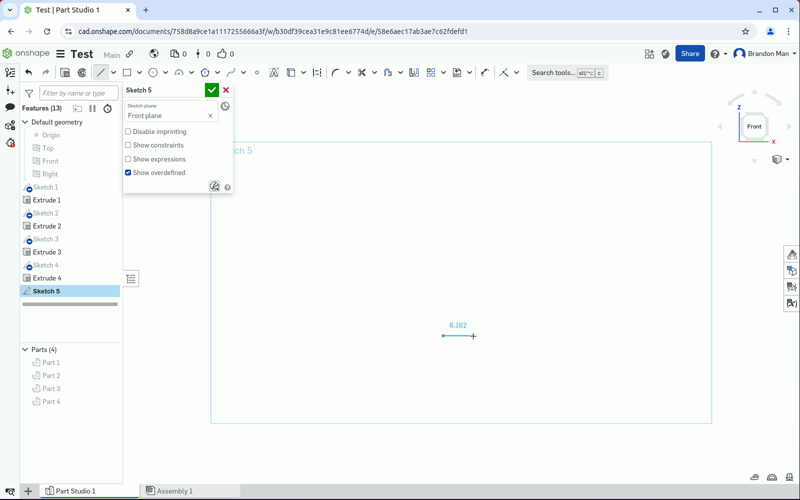
mouse_move(444, 337)
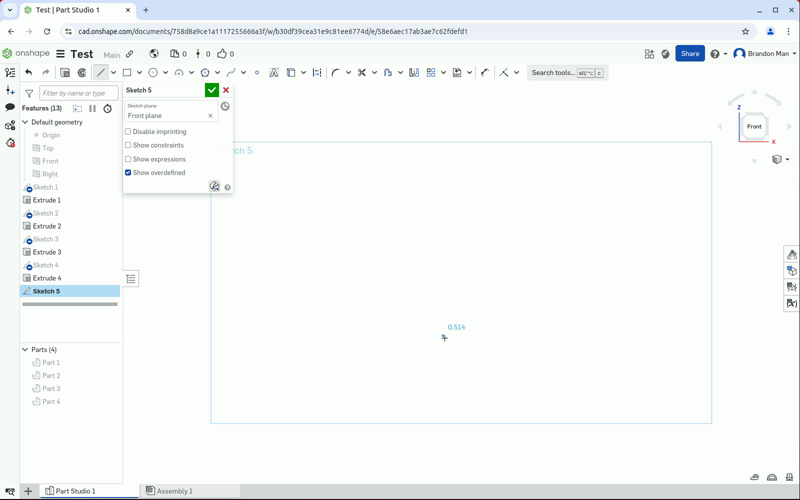
scroll(6)
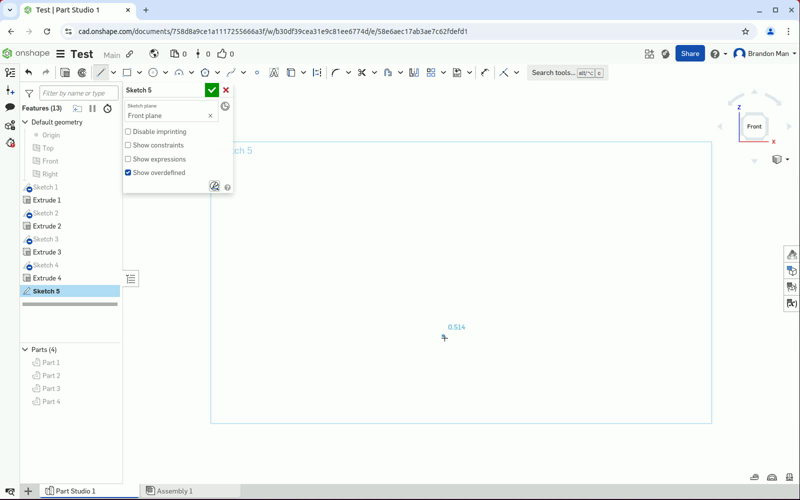
scroll(6)
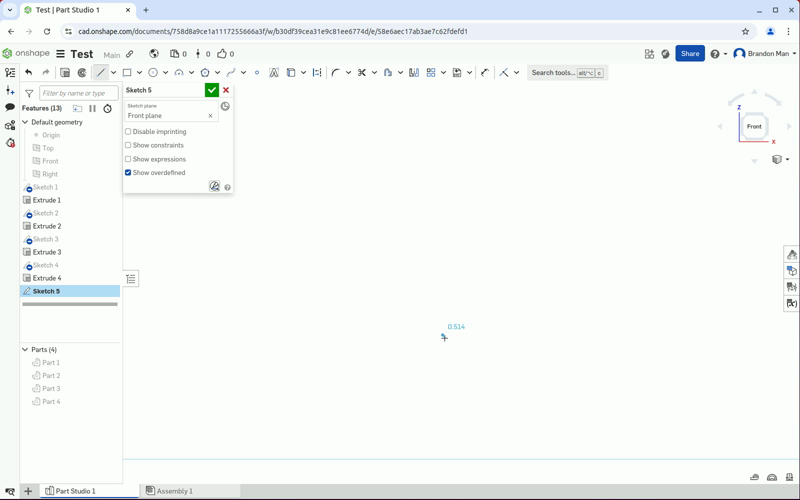
scroll(6)
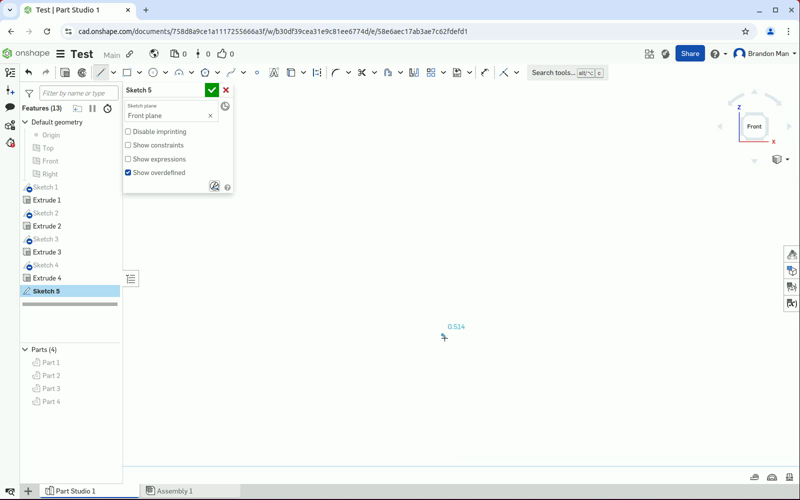
scroll(6)
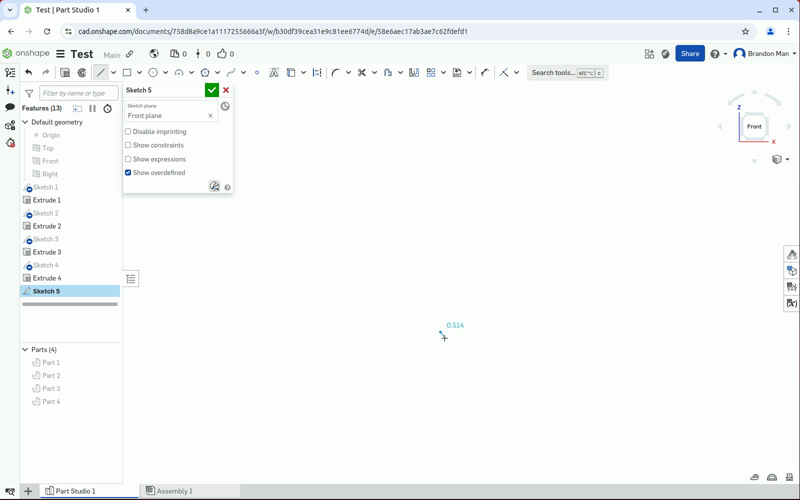
scroll(6)
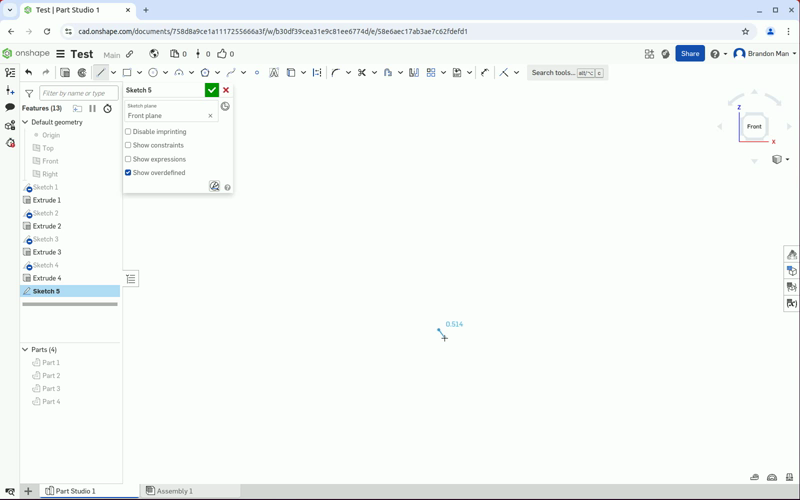
scroll(6)
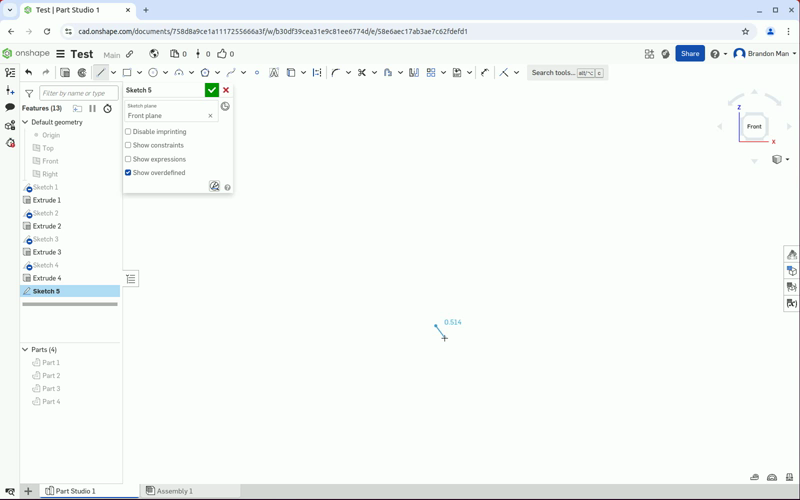
scroll(6)
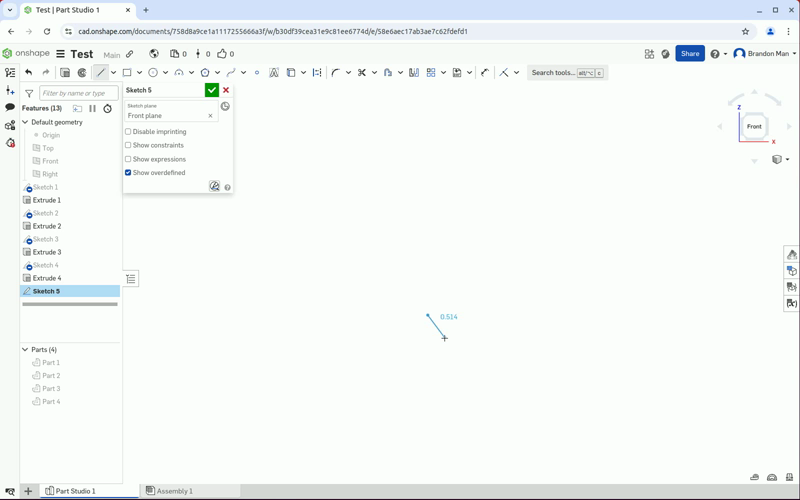
click(444, 337)
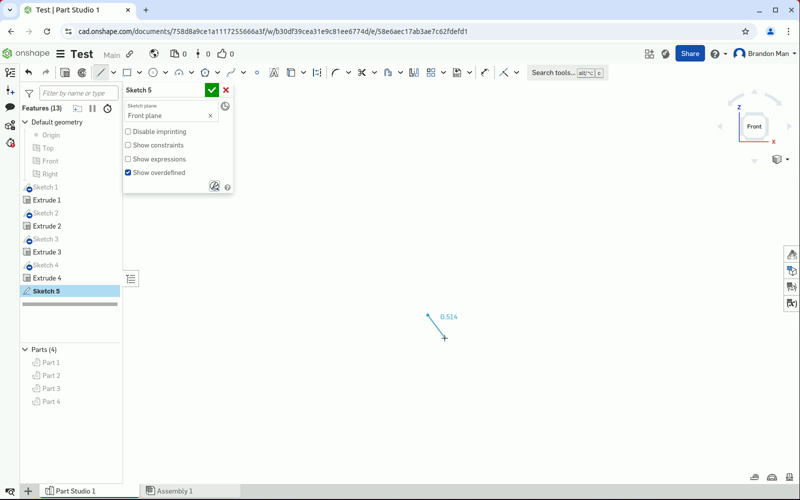
scroll(-6)
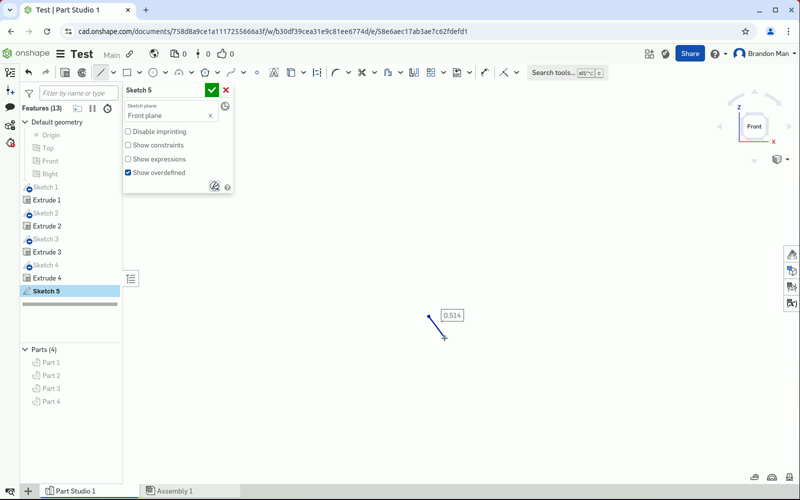
scroll(-6)
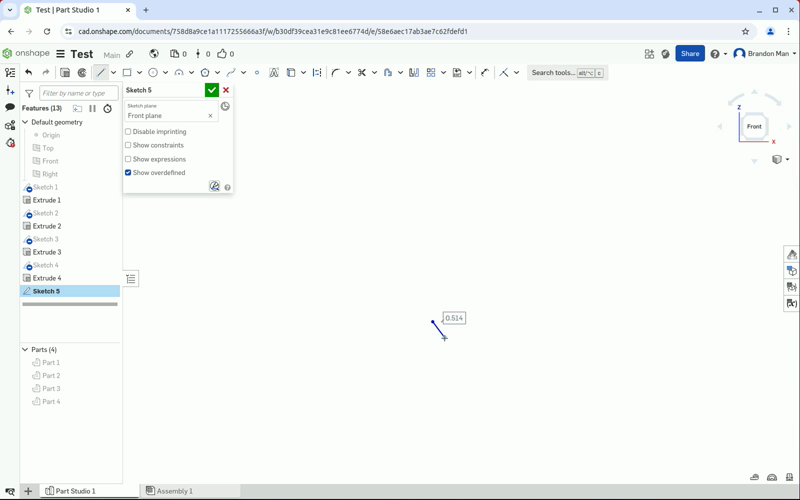
scroll(-6)
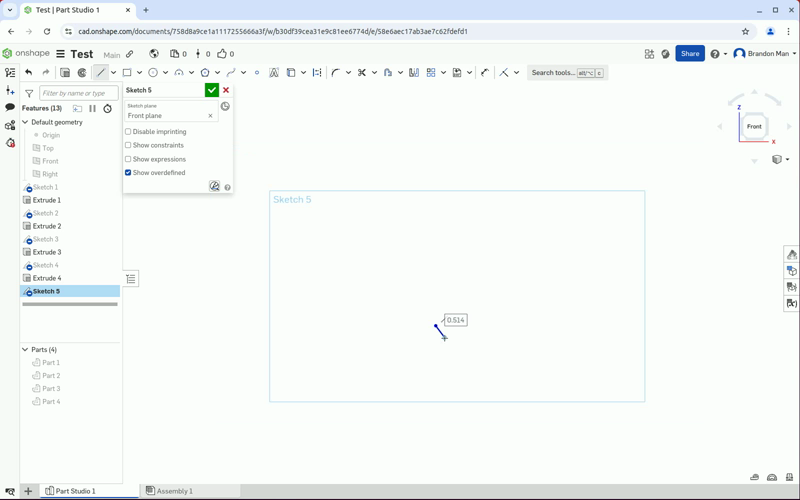
scroll(-6)
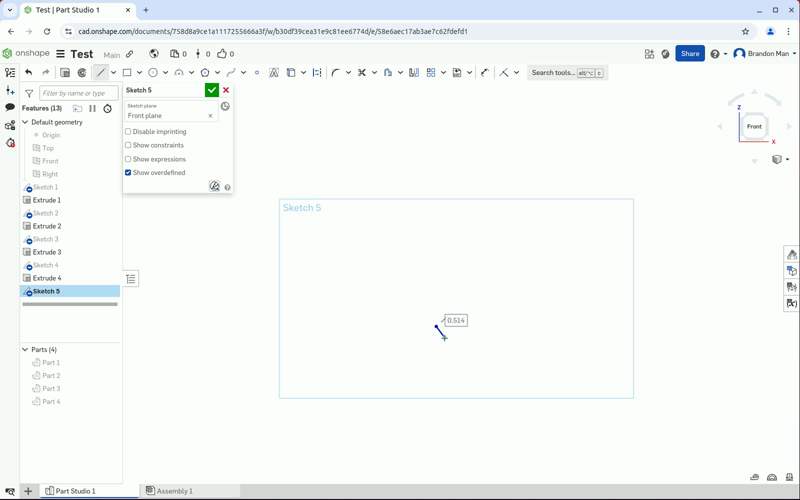
scroll(-6)
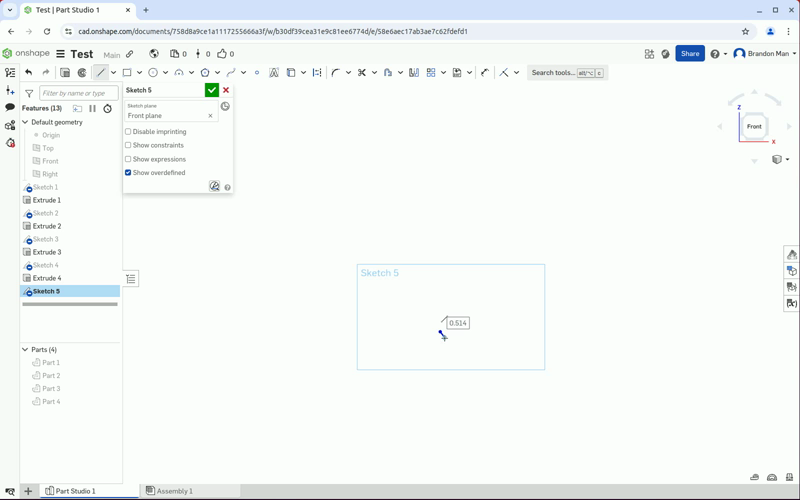
scroll(-6)
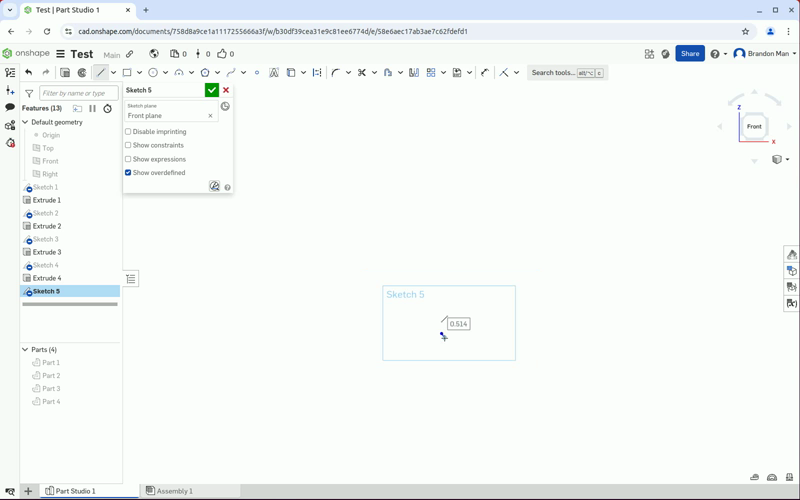
scroll(-6)
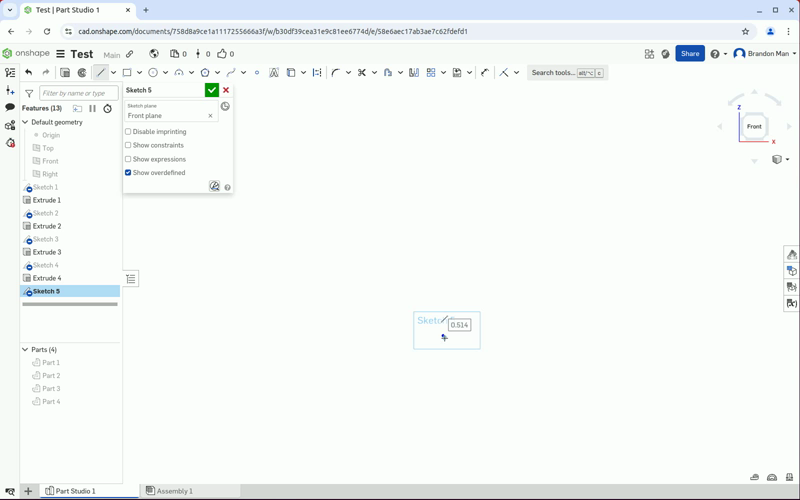
key_up(shift)
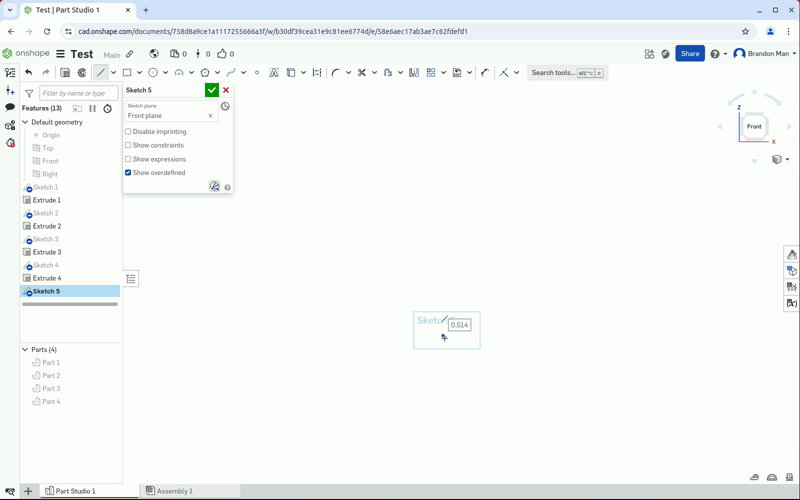
key_down(shift)
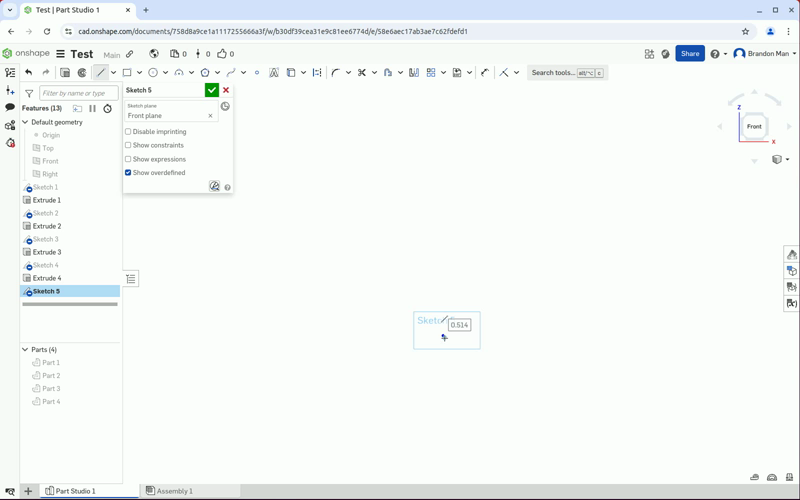
mouse_move(474, 337)
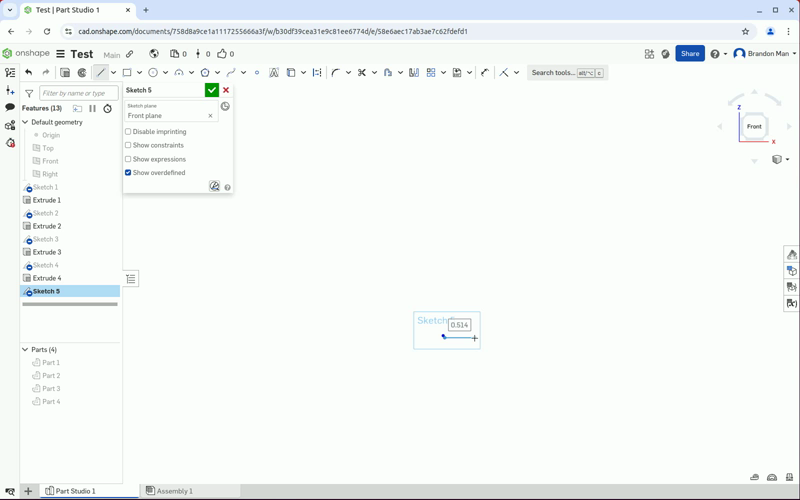
mouse_move(485, 297)
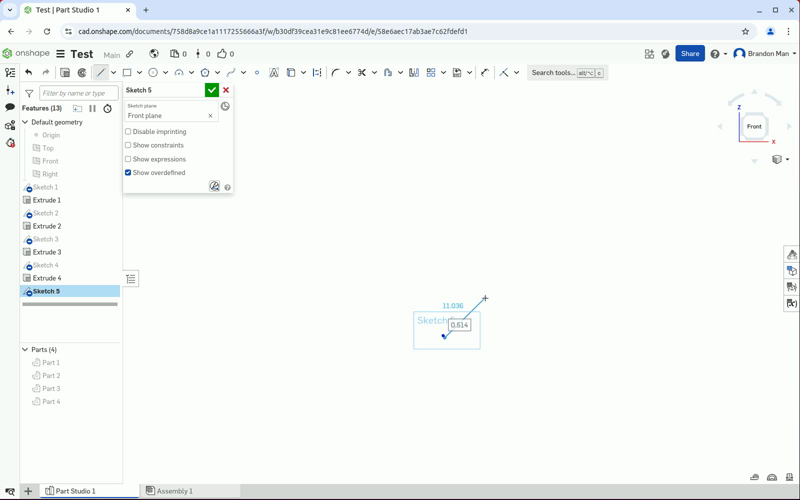
click(485, 297)
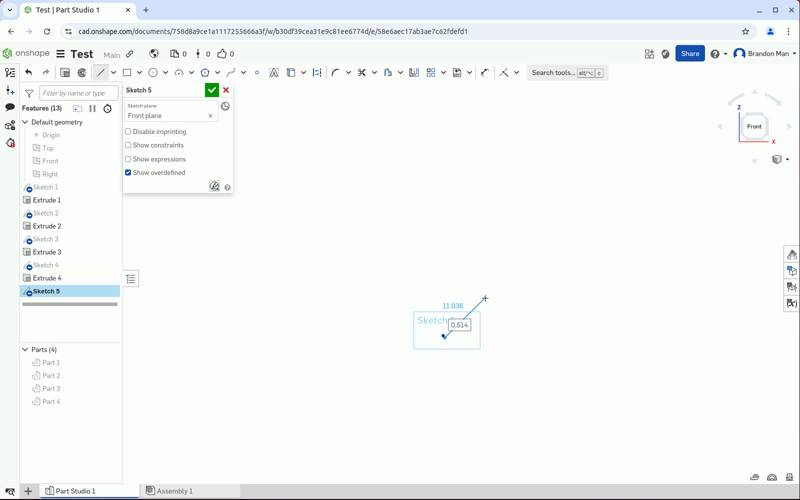
key_up(shift)
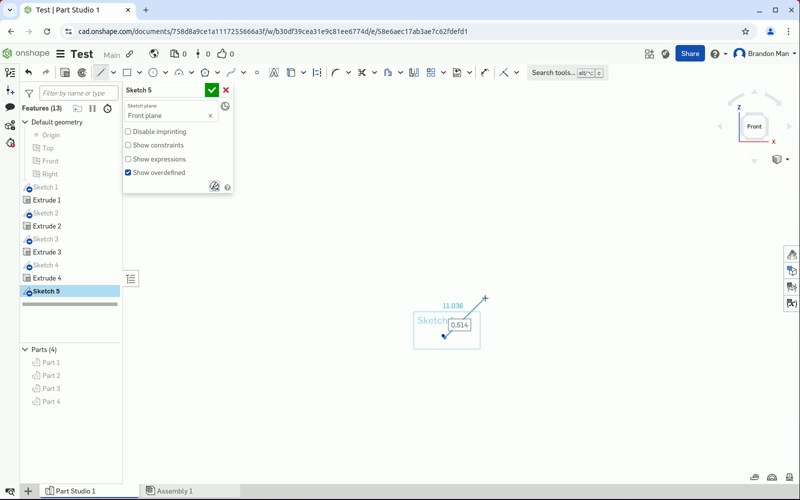
key_down(shift)
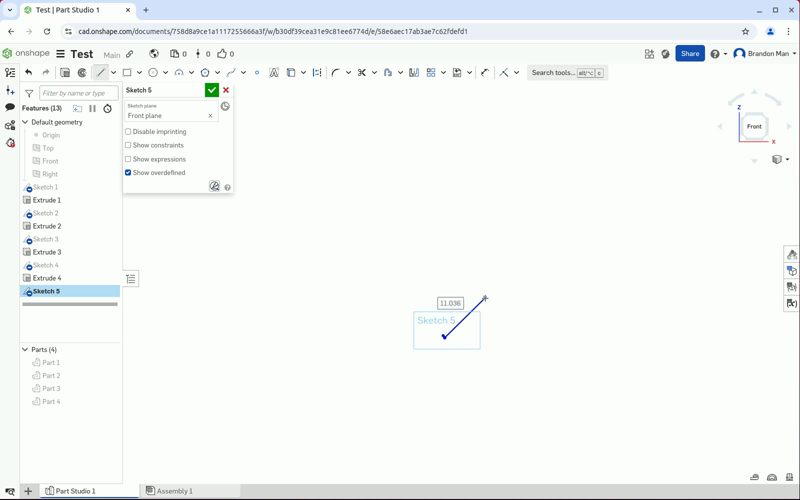
mouse_move(515, 297)
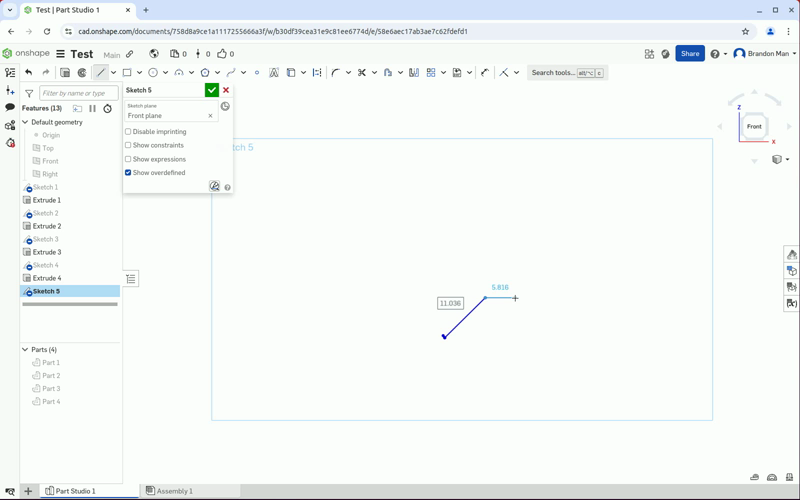
mouse_move(485, 294)
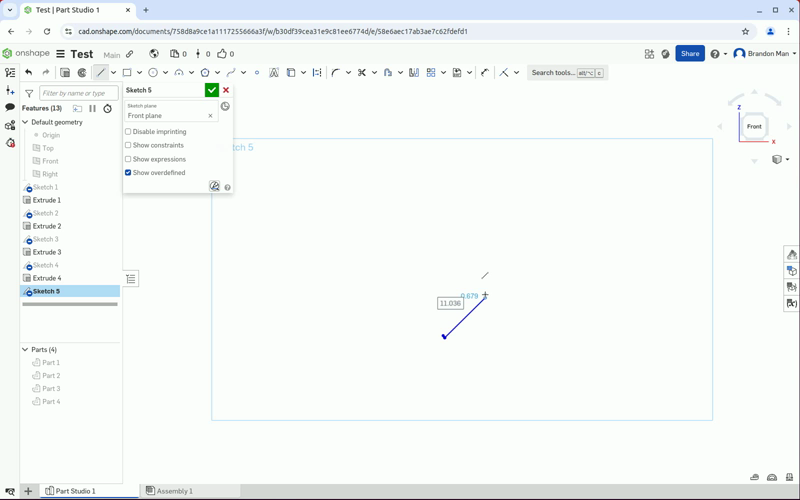
scroll(6)
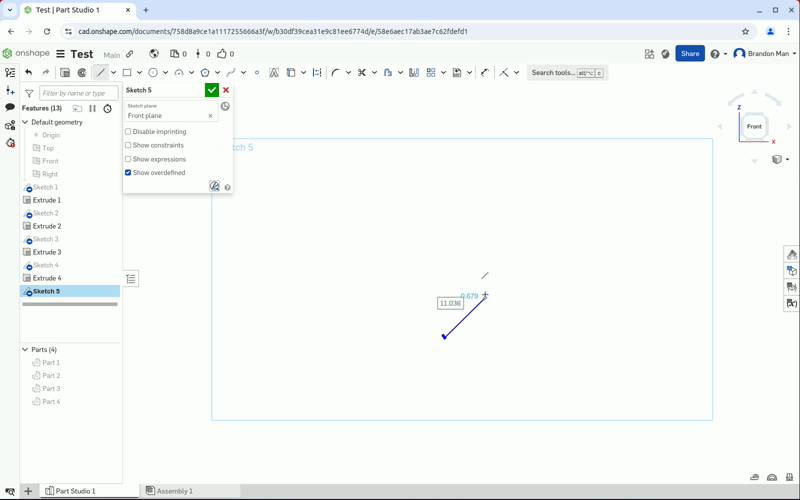
scroll(6)
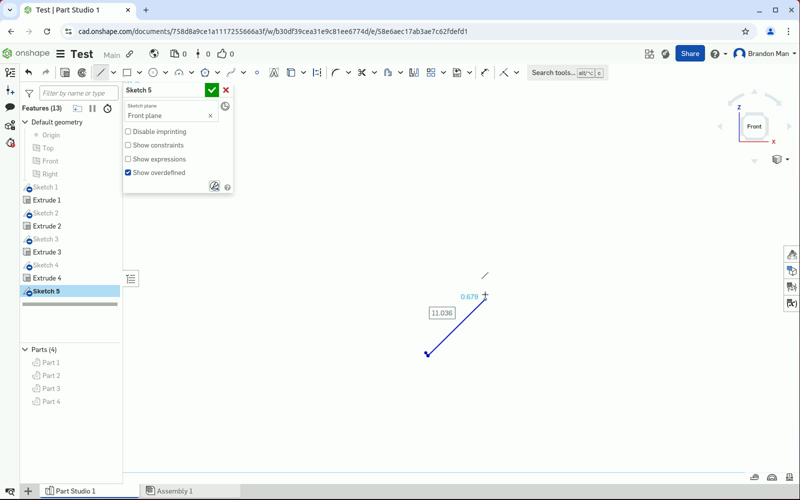
scroll(6)
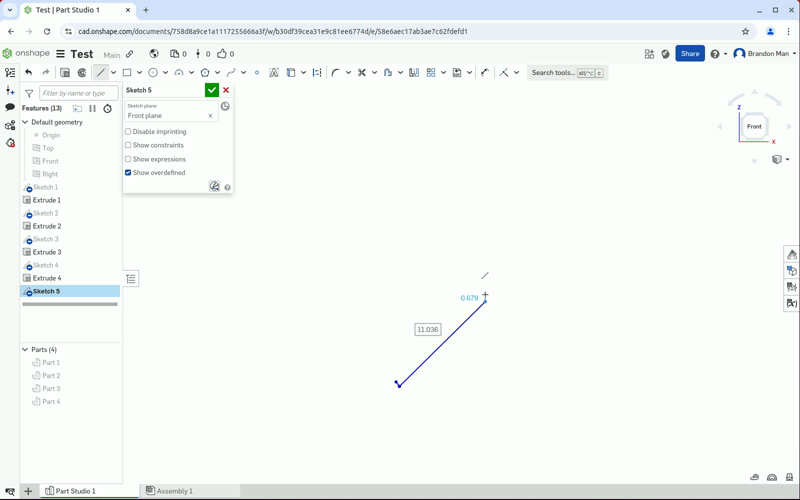
scroll(6)
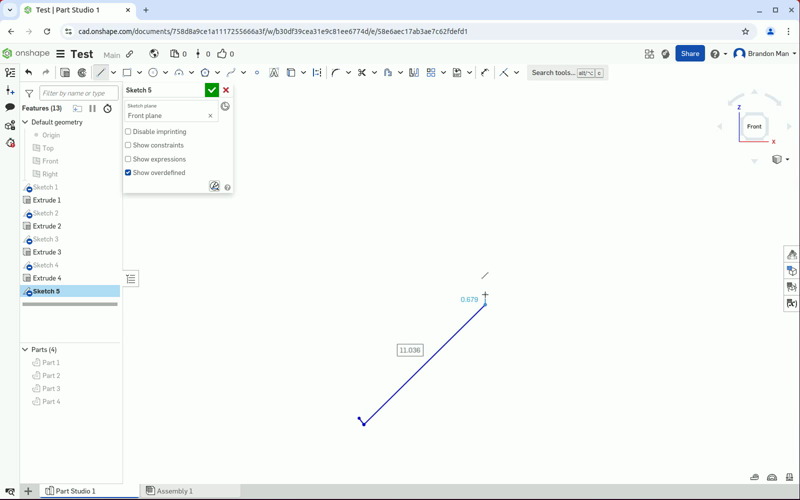
scroll(6)
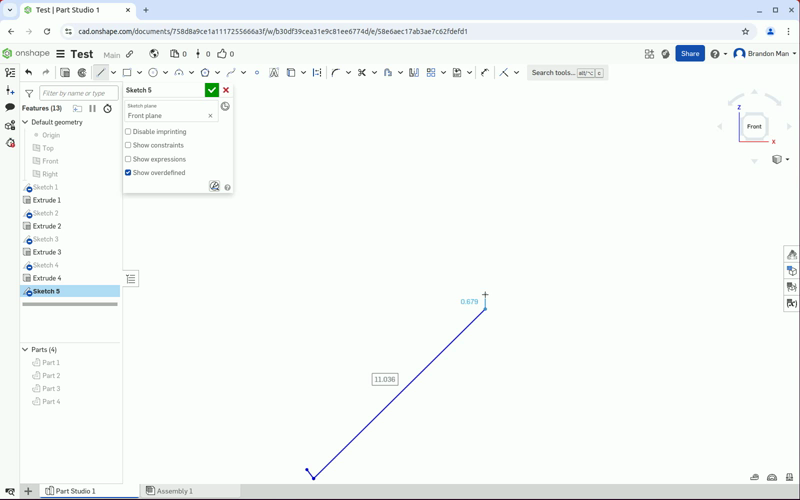
scroll(6)
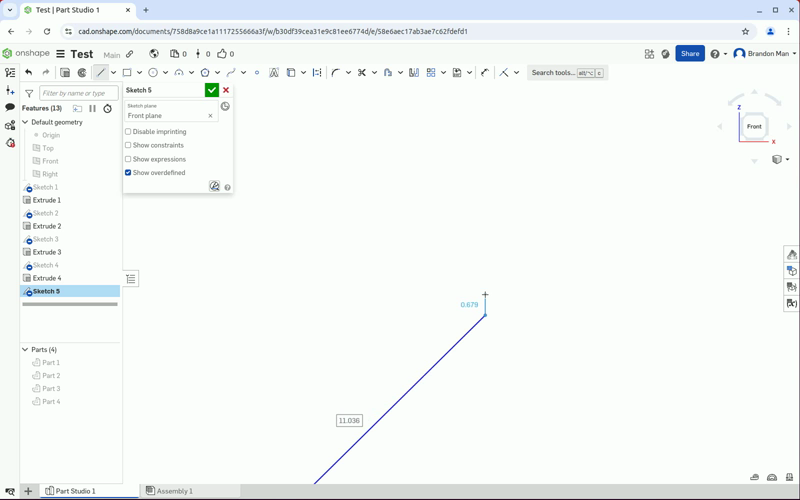
scroll(6)
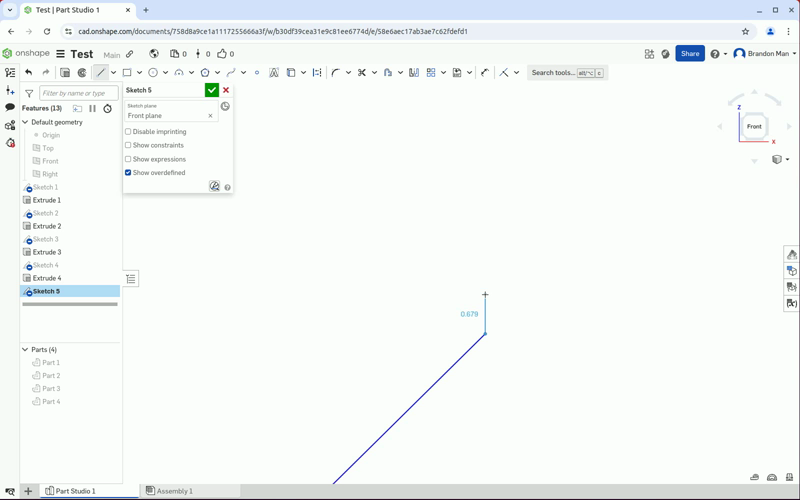
click(485, 294)
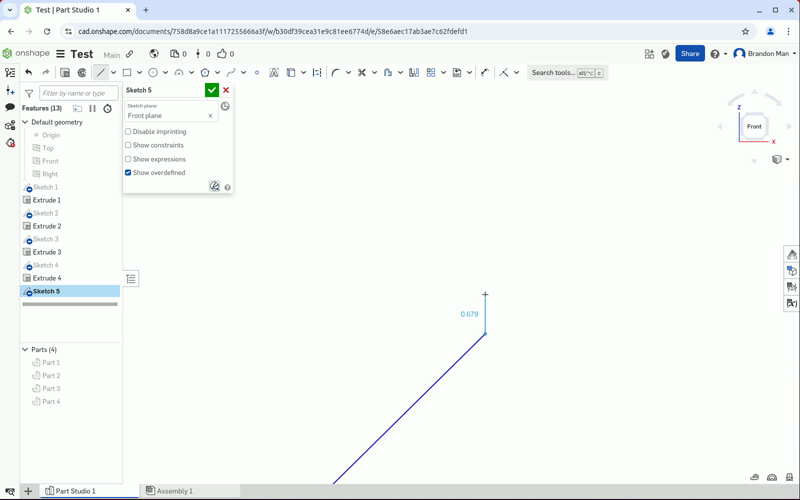
scroll(-6)
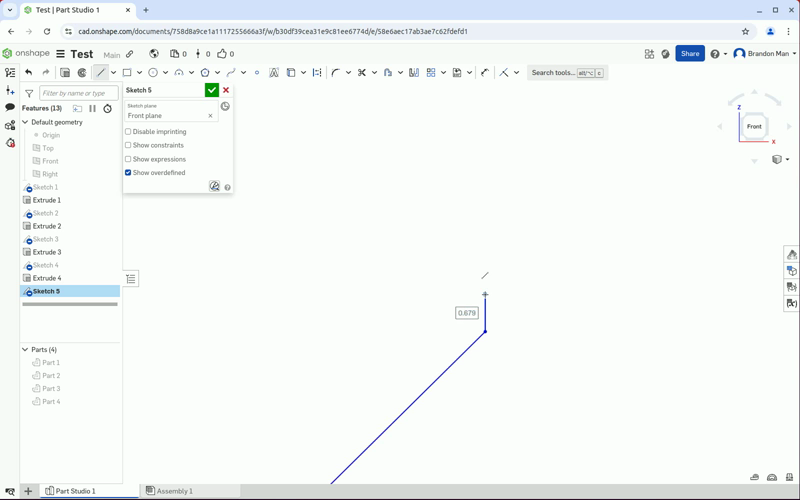
scroll(-6)
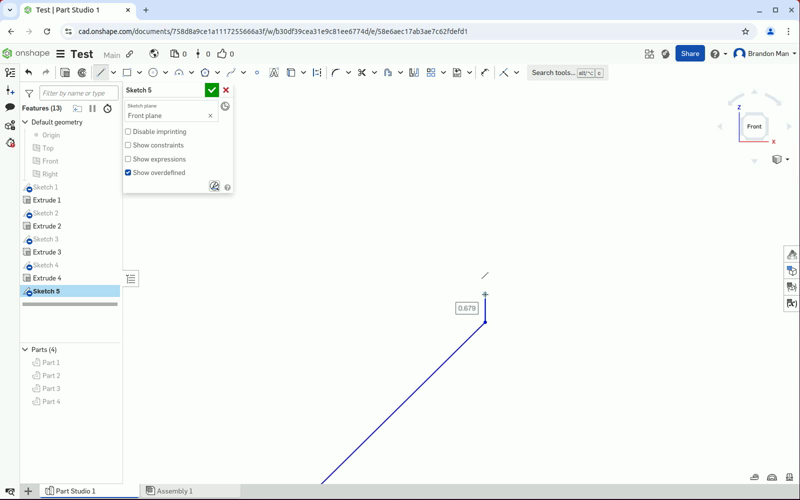
scroll(-6)
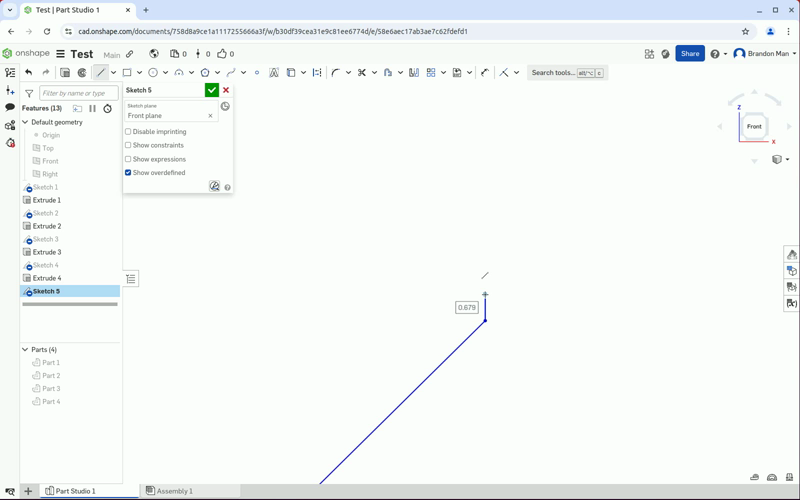
scroll(-6)
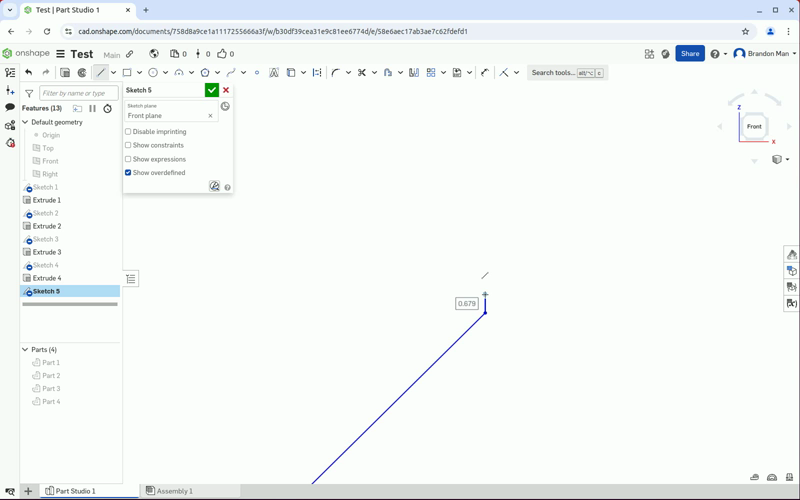
scroll(-6)
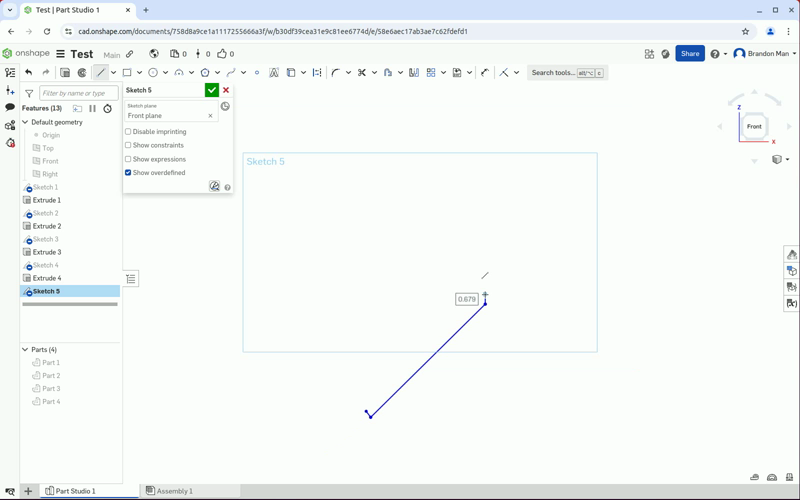
scroll(-6)
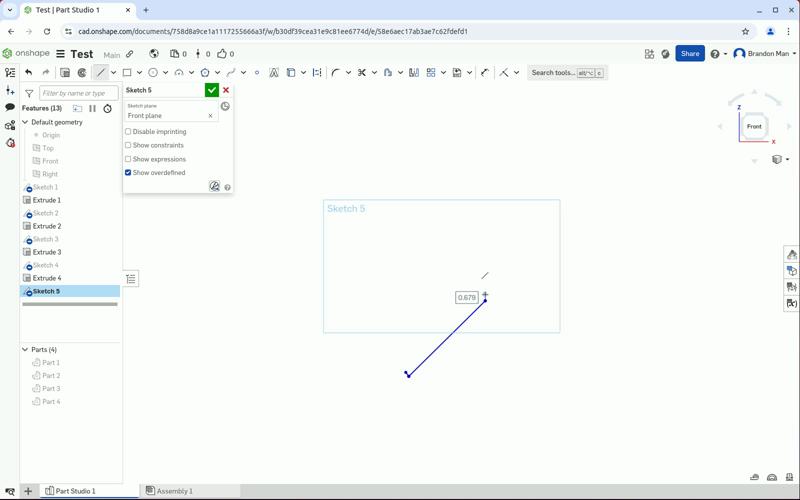
scroll(-6)
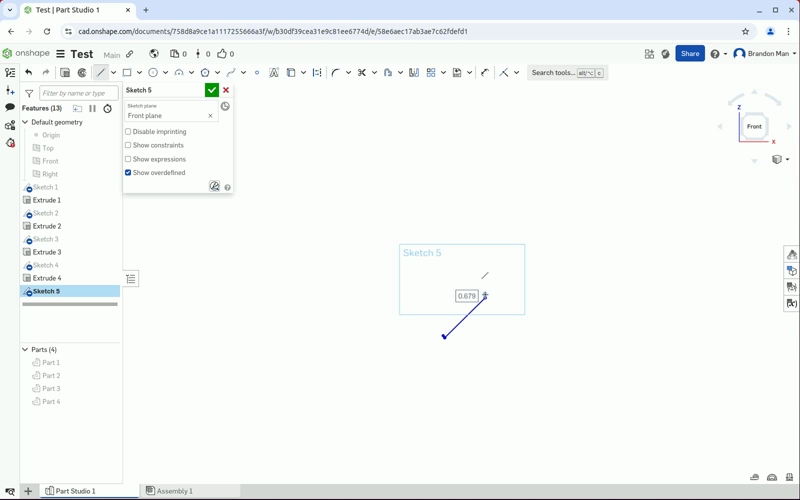
key_up(shift)
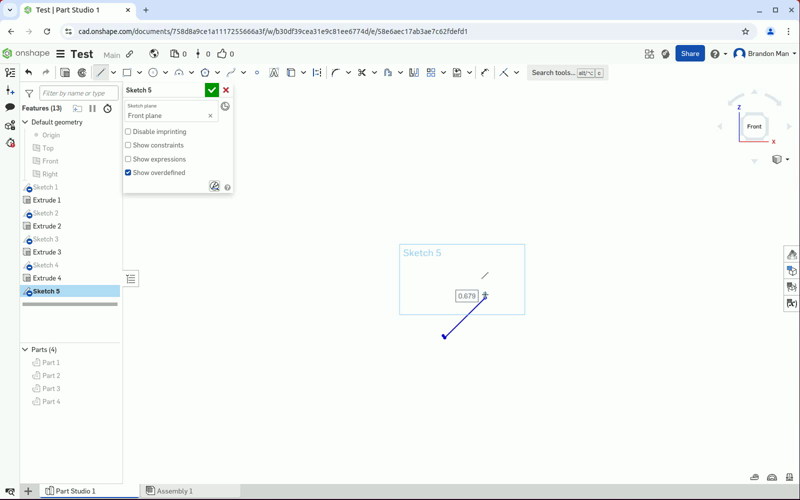
mouse_move(515, 294)
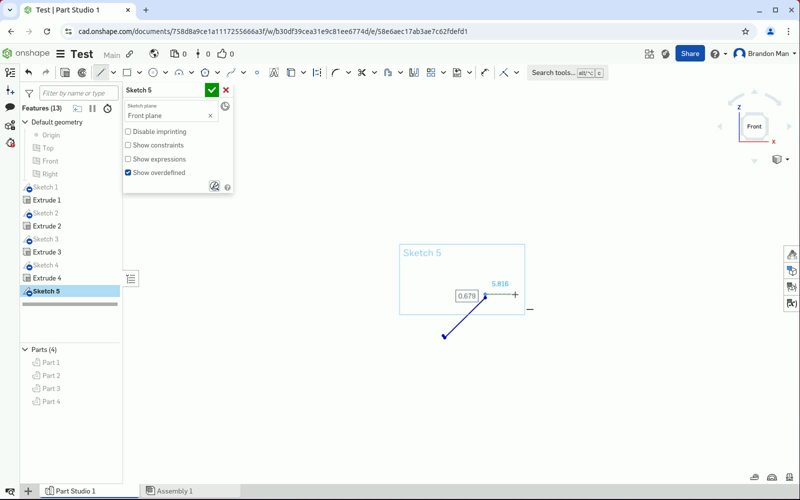
key_down(shift)
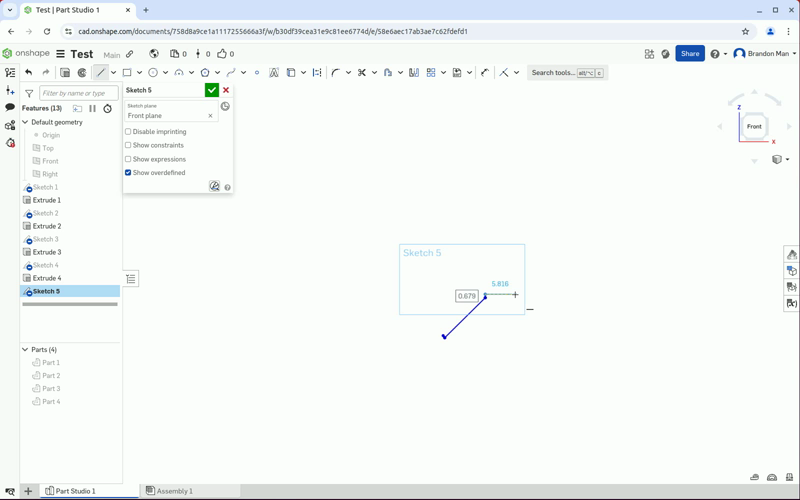
mouse_move(443, 335)
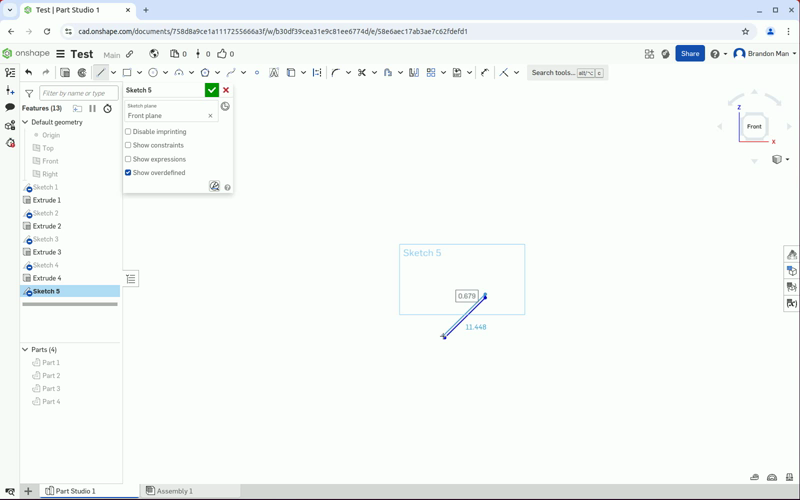
scroll(6)
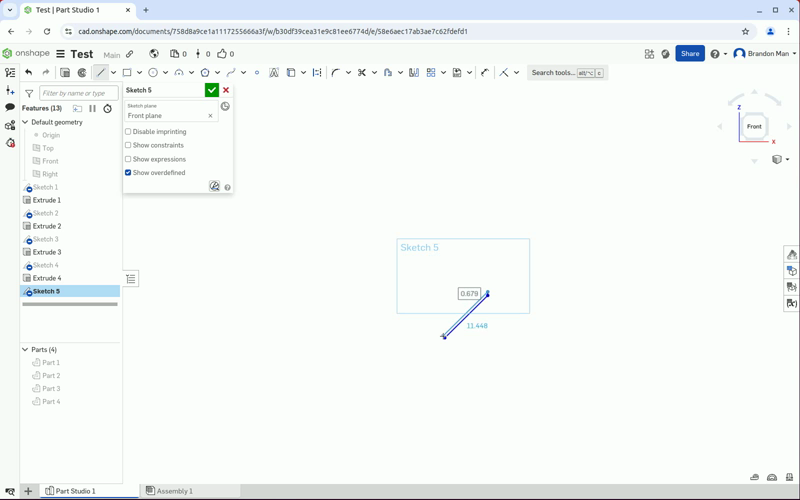
scroll(6)
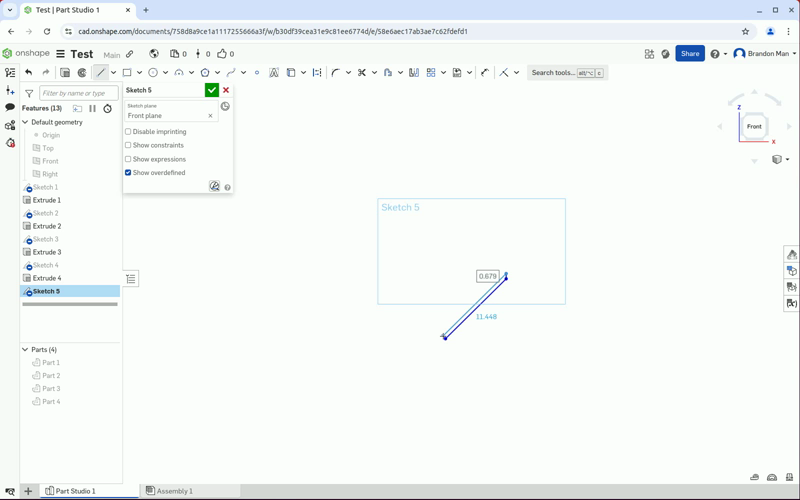
scroll(6)
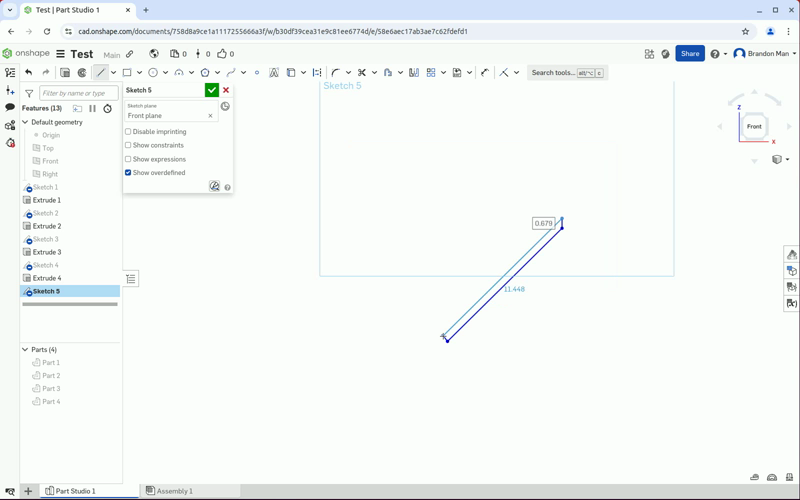
scroll(6)
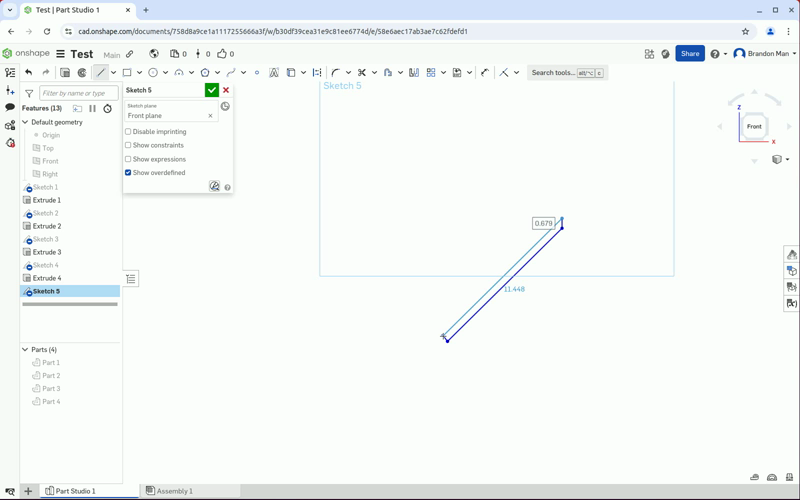
scroll(6)
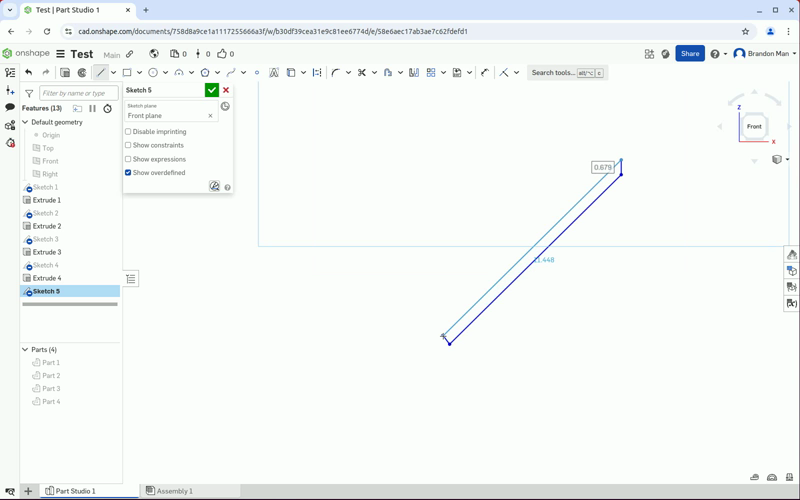
scroll(6)
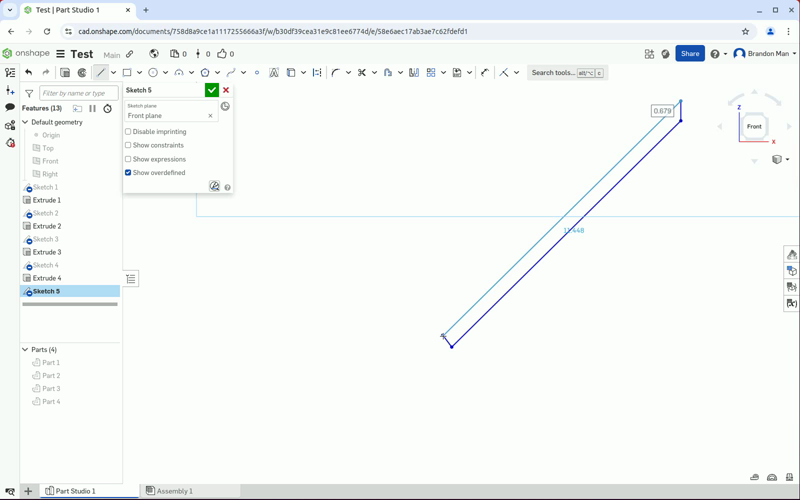
scroll(6)
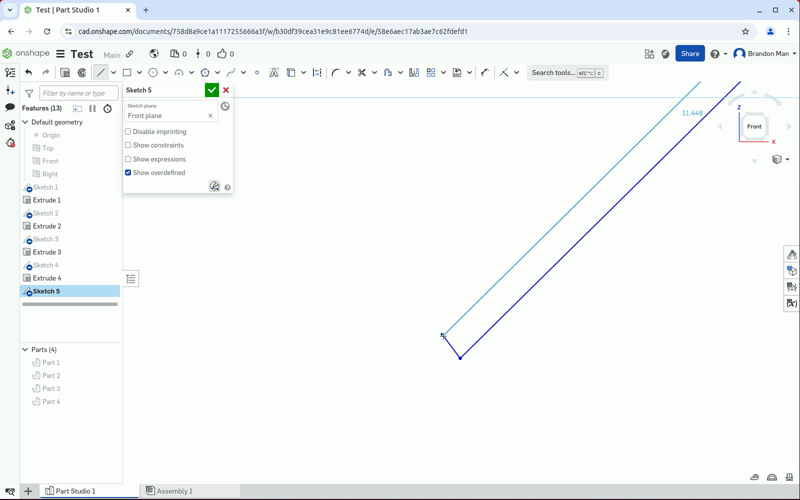
key_up(shift)
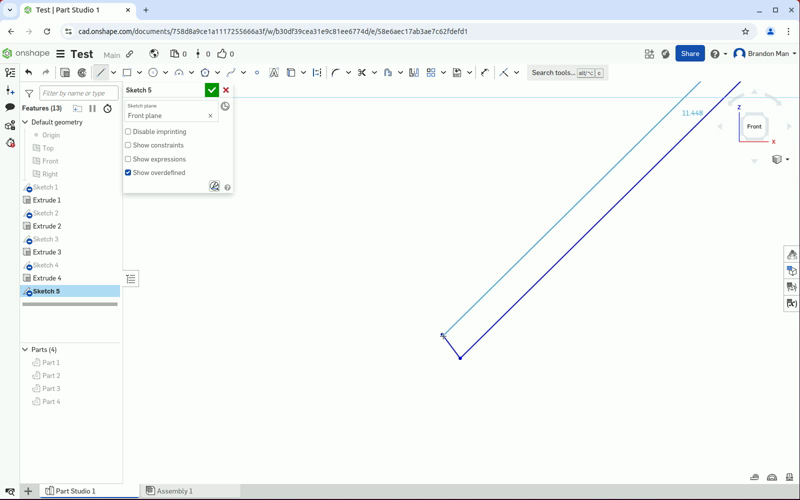
click(443, 335)
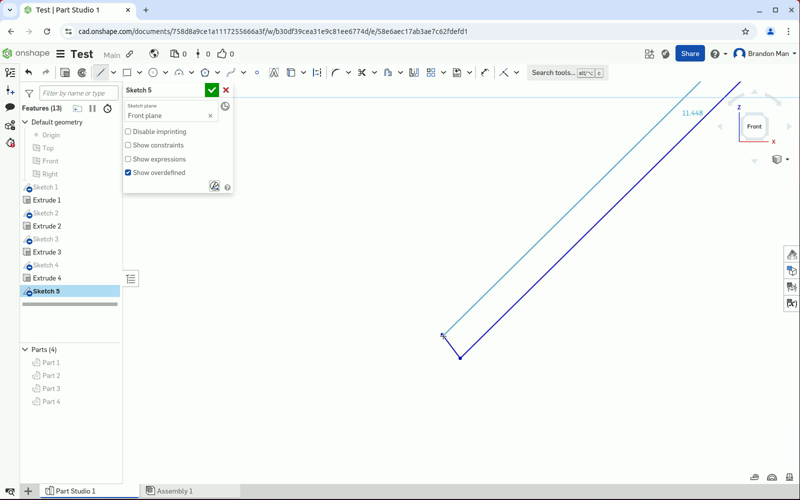
scroll(-6)
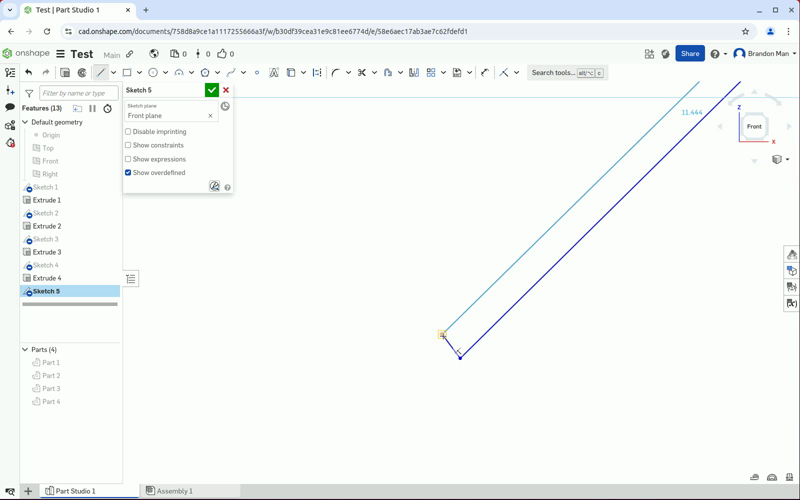
scroll(-6)
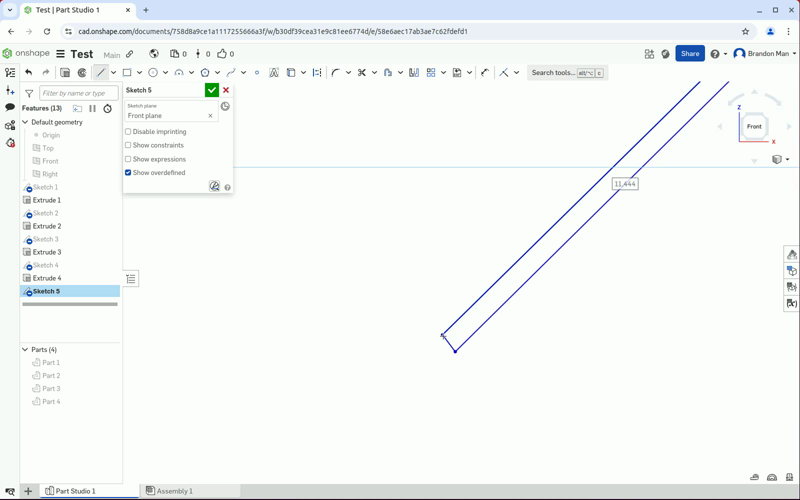
scroll(-6)
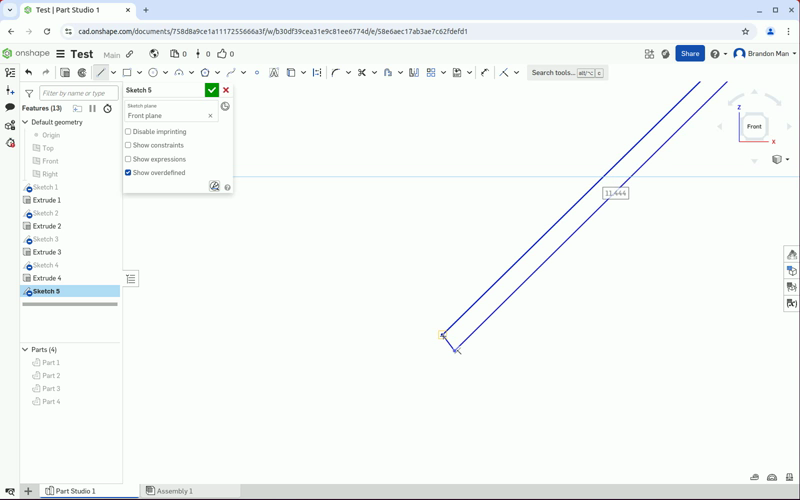
scroll(-6)
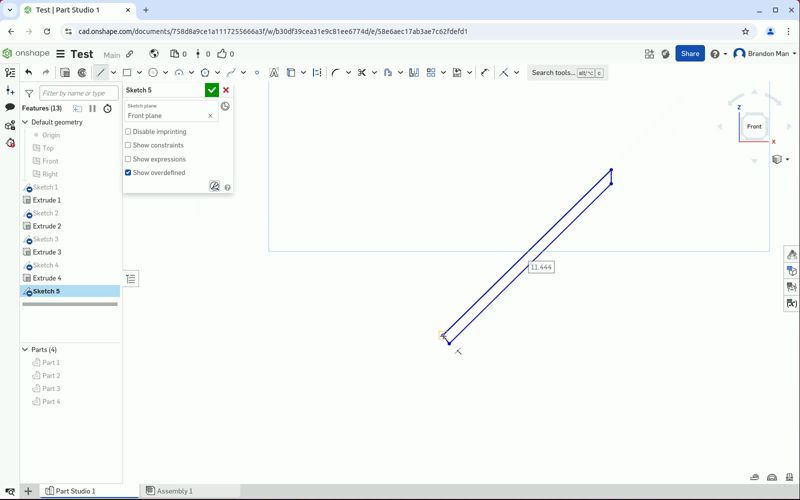
scroll(-6)
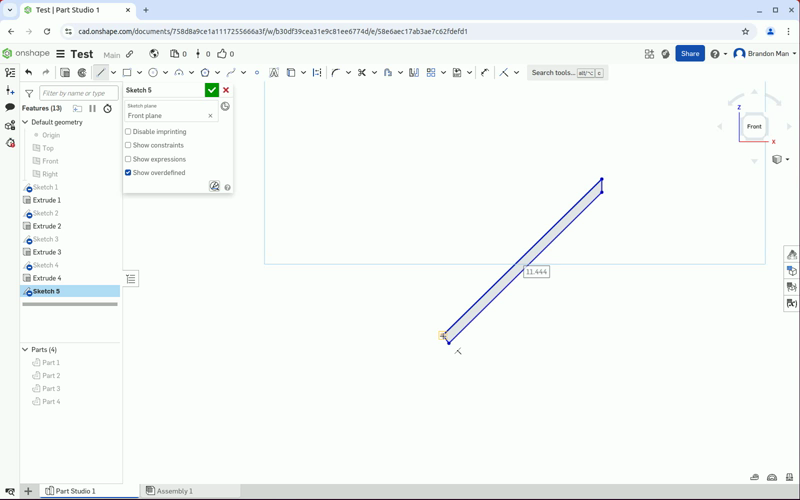
scroll(-6)
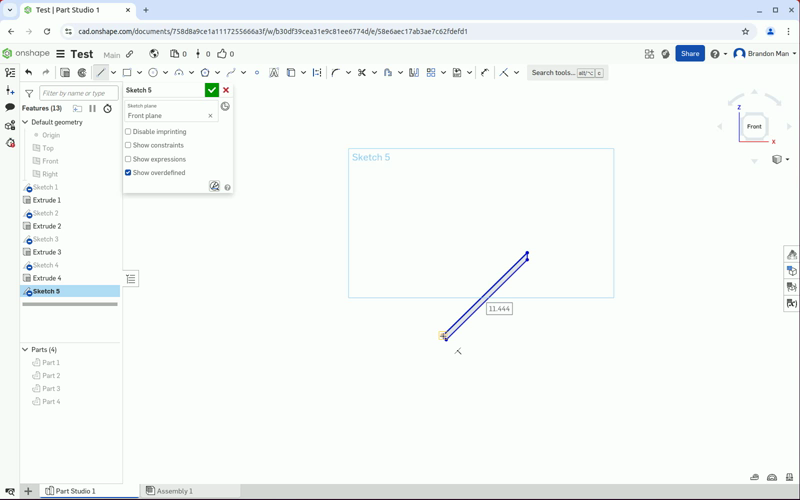
scroll(-6)
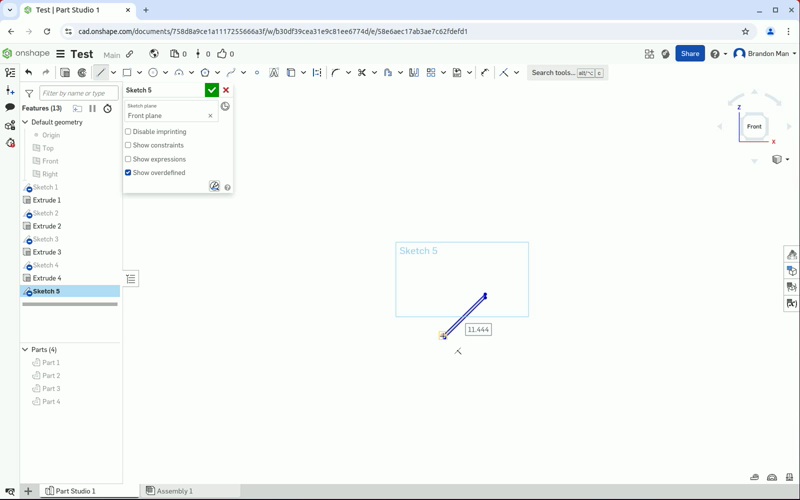
key(esc)
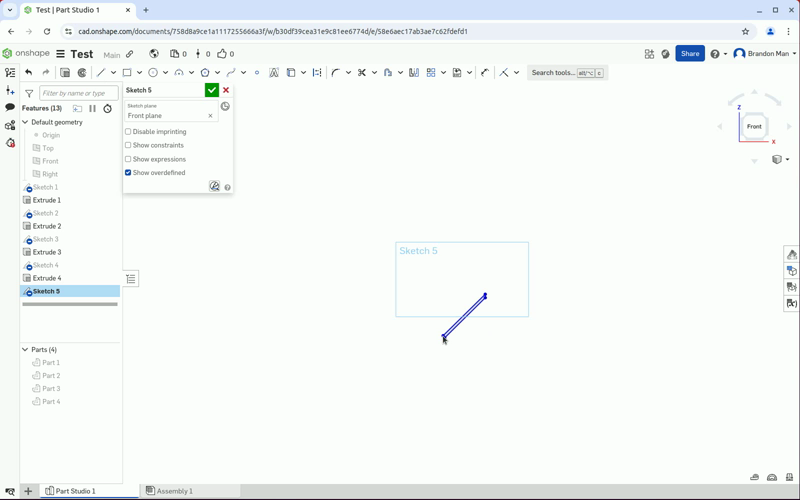
mouse_move(456, 322)
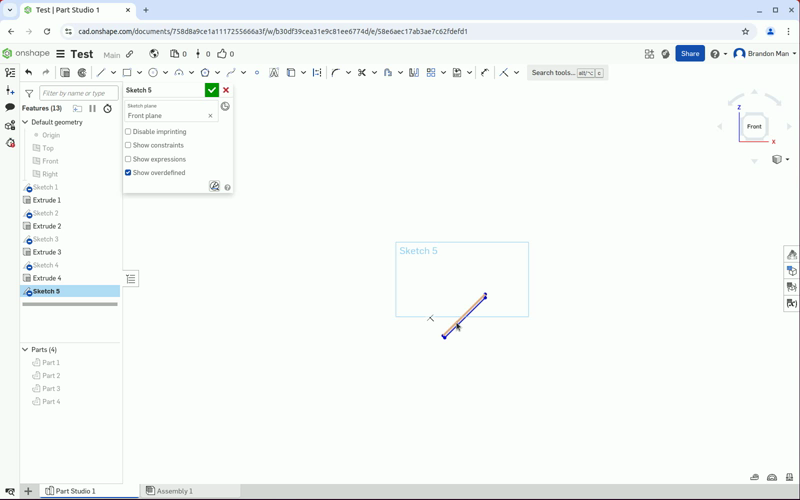
scroll(6)
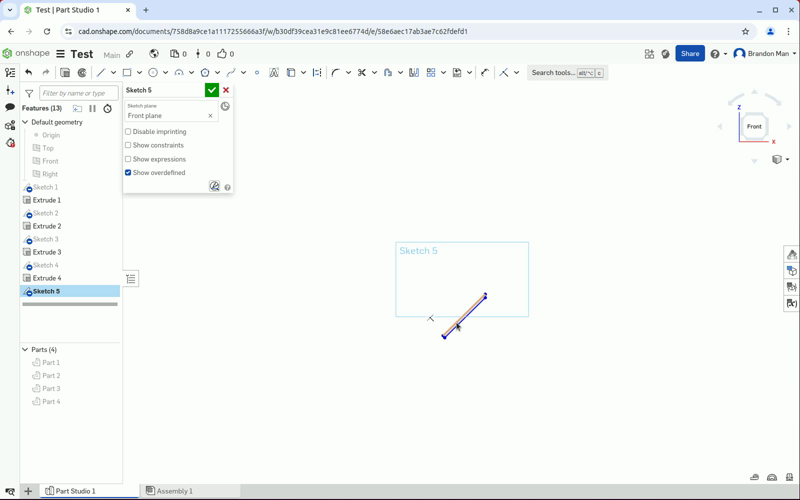
scroll(6)
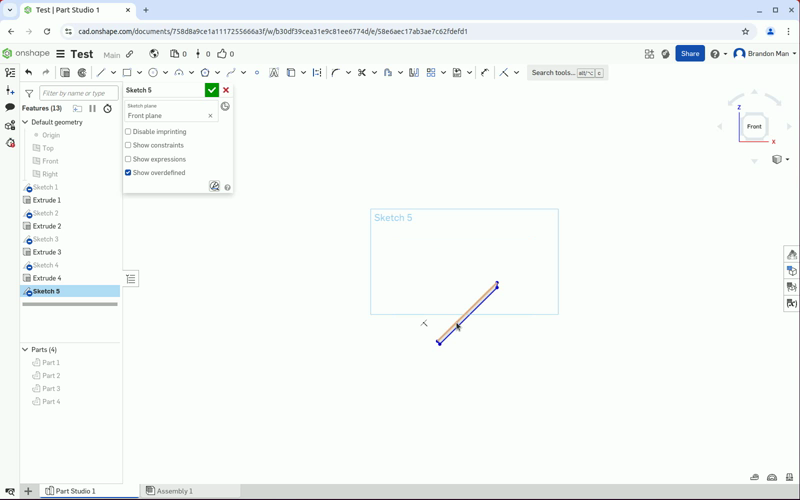
scroll(6)
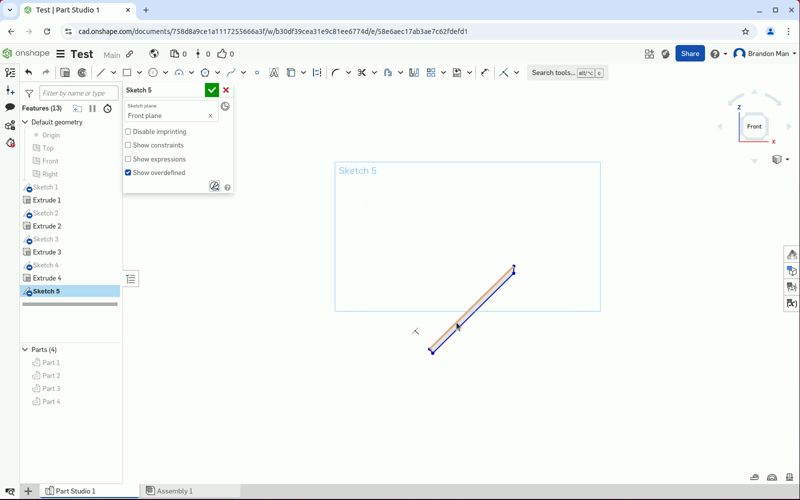
scroll(6)
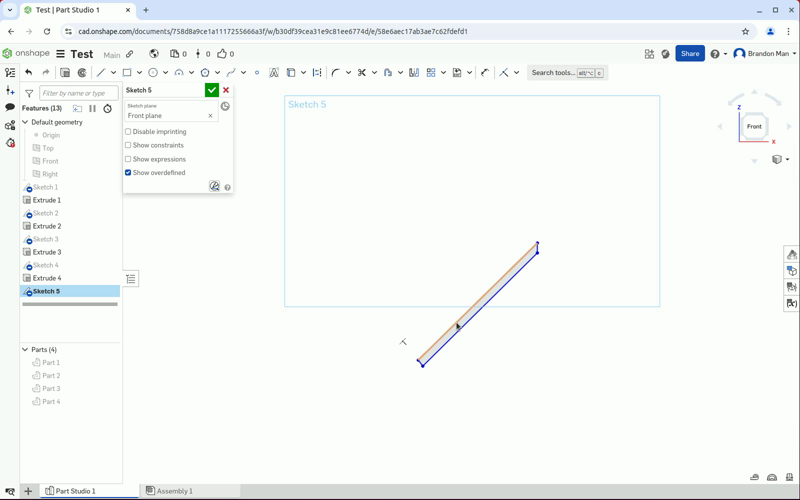
scroll(6)
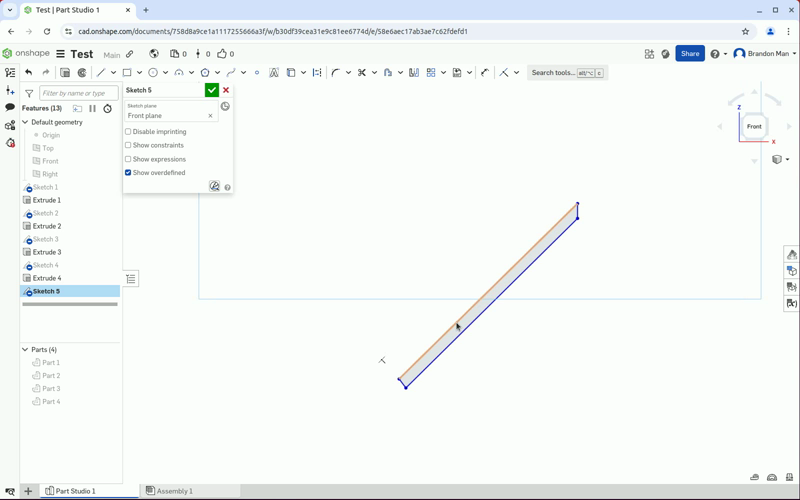
scroll(6)
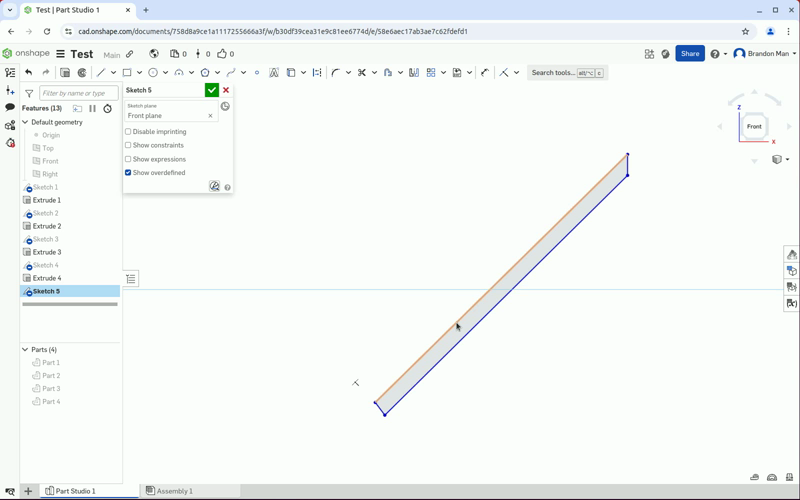
scroll(6)
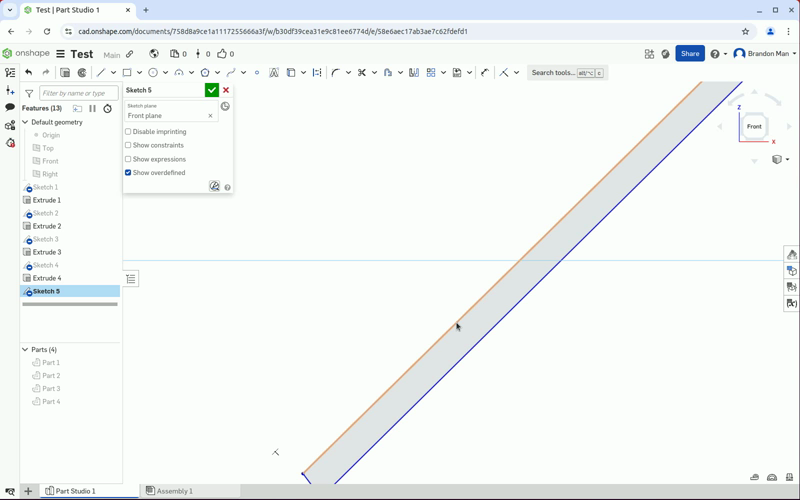
click(456, 322)
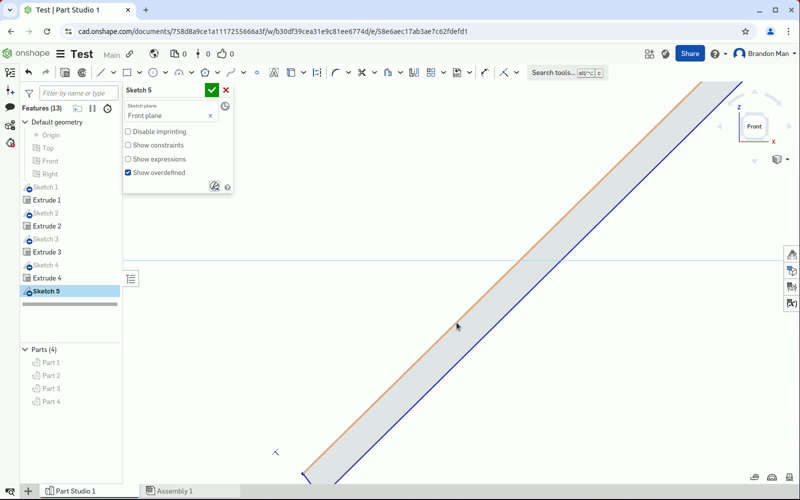
scroll(-6)
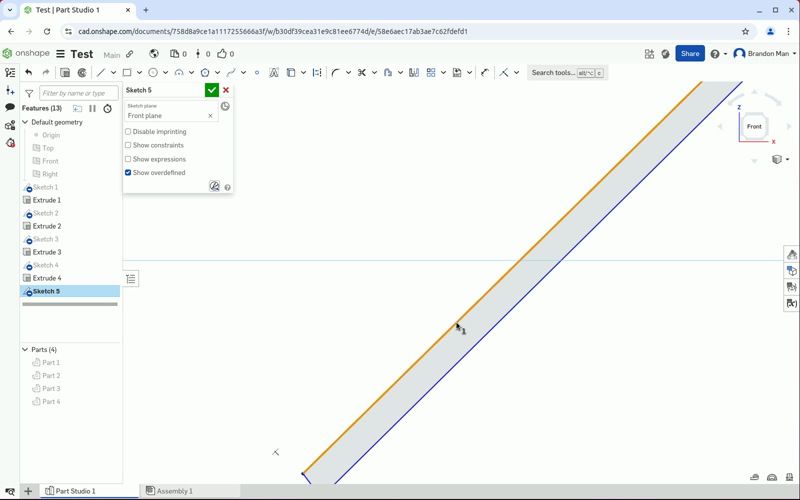
scroll(-6)
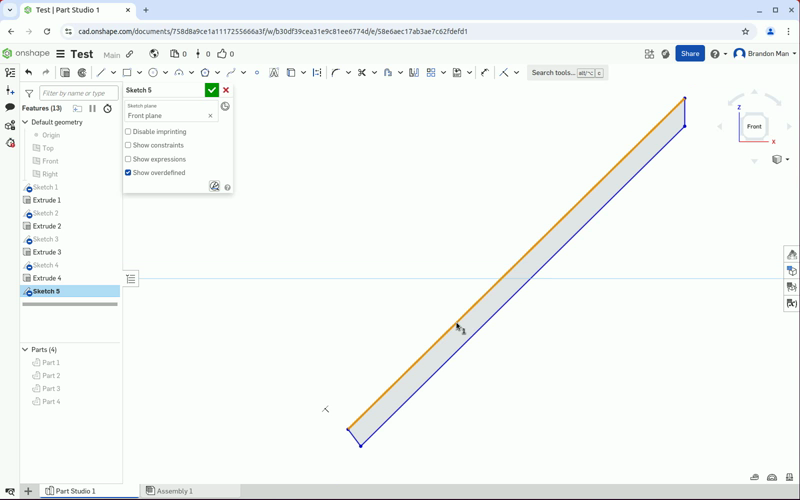
scroll(-6)
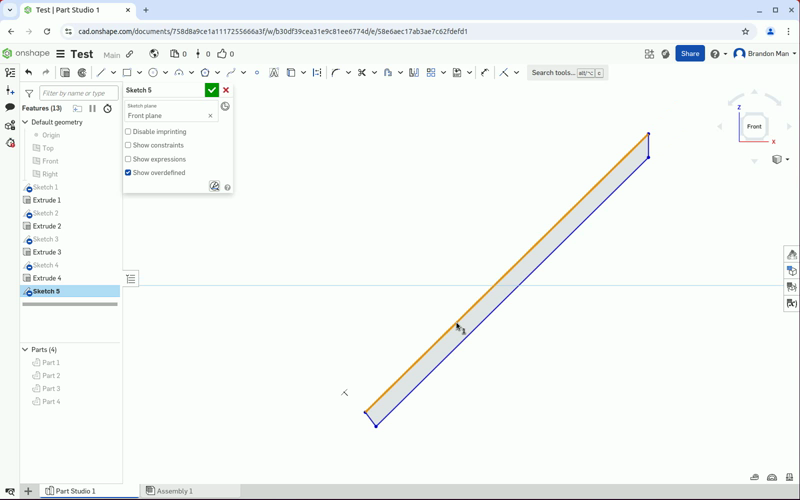
scroll(-6)
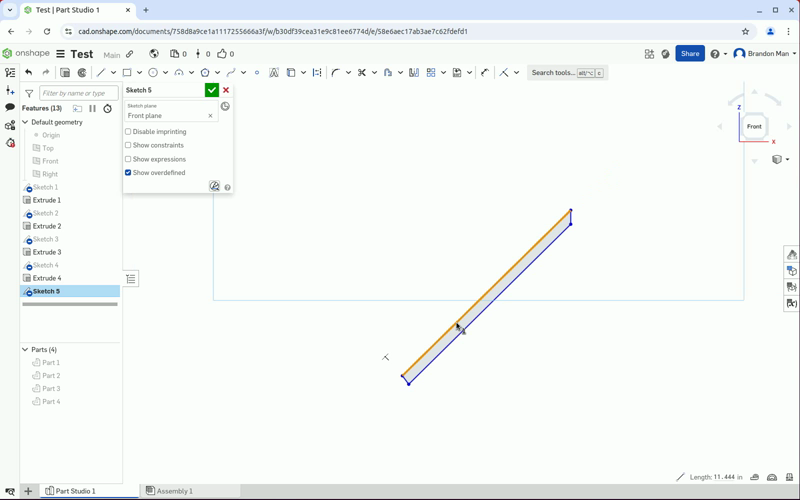
scroll(-6)
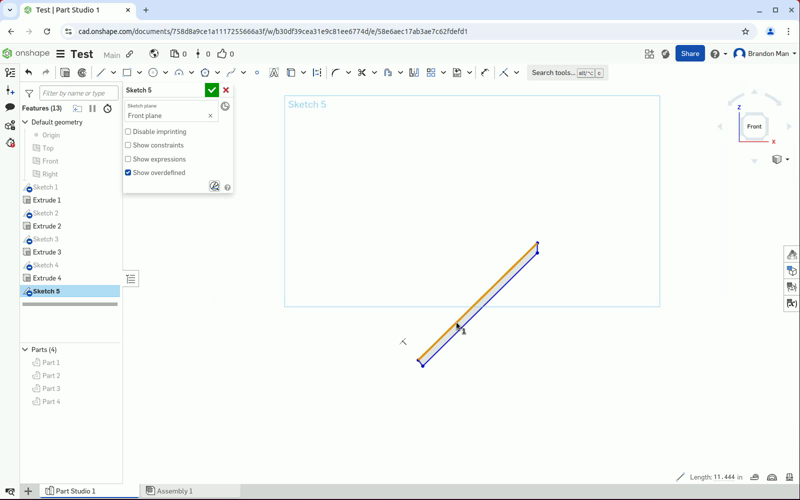
scroll(-6)
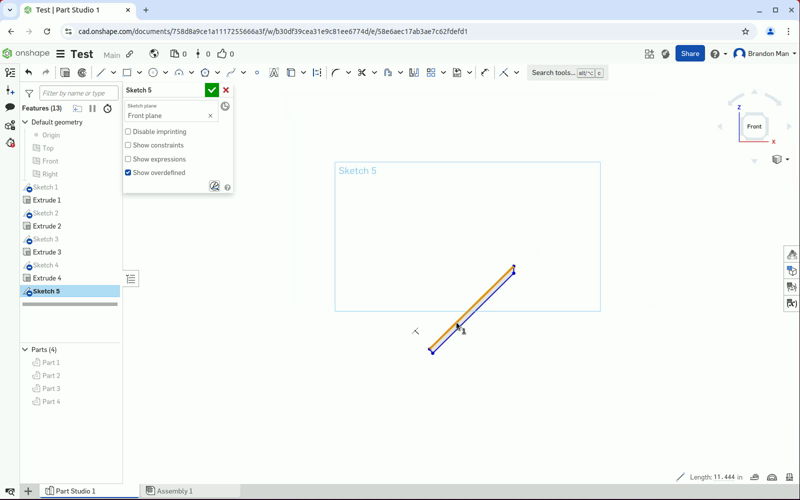
scroll(-6)
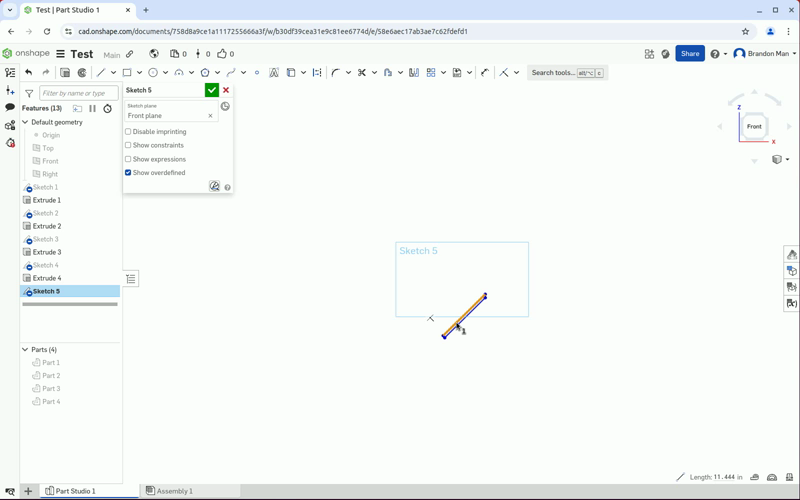
mouse_move(73, 352)
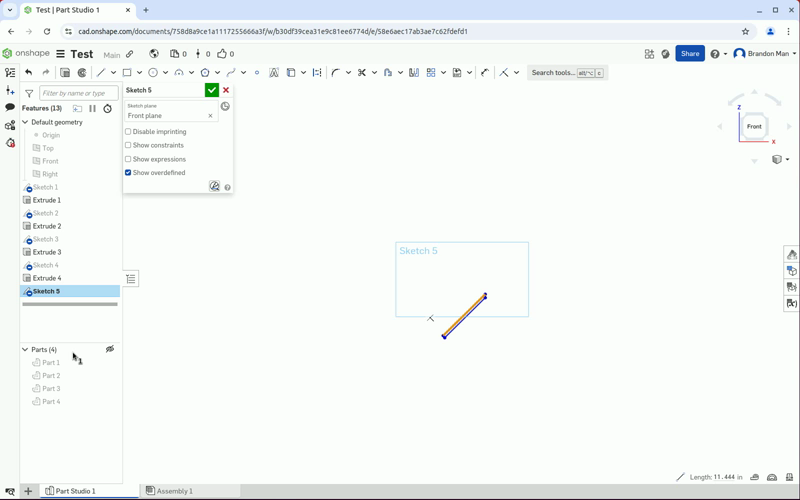
key(shift+y)
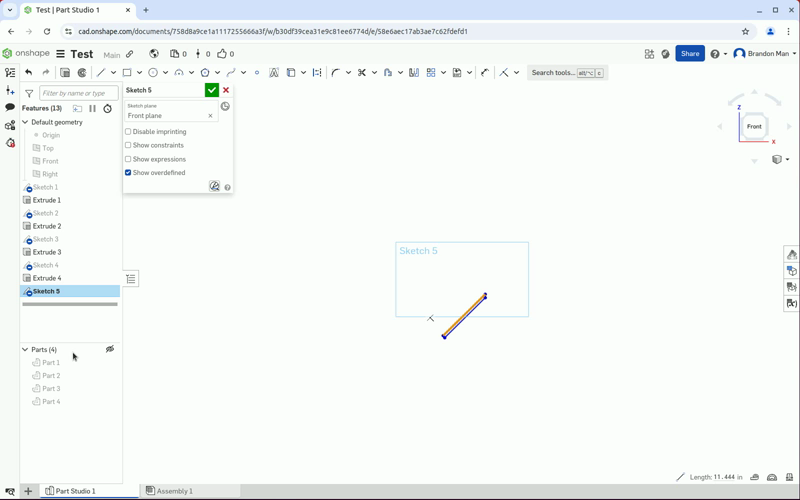
key(shift+e)
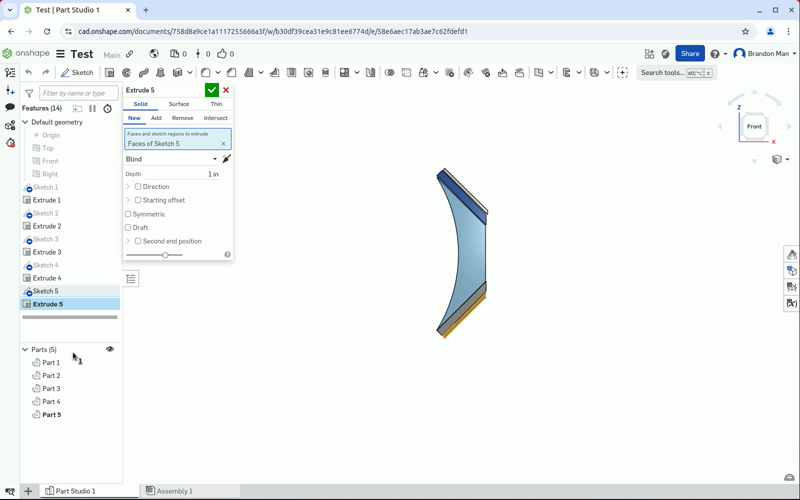
mouse_move(143, 106)
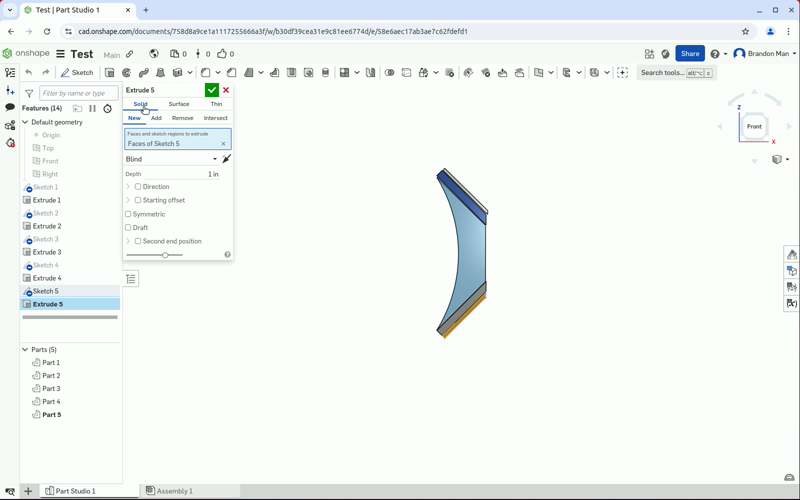
click(143, 106)
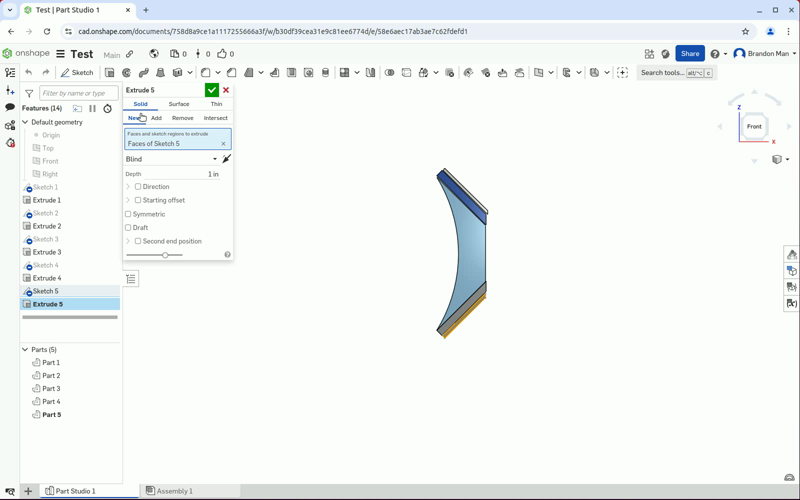
mouse_move(137, 120)
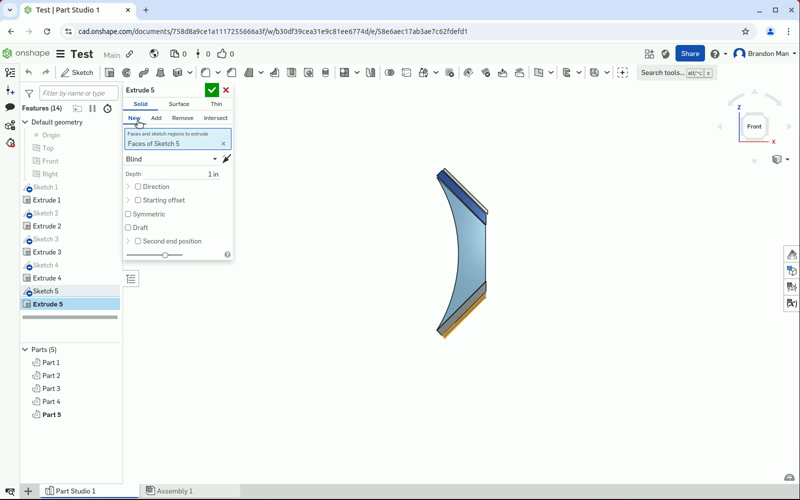
click(137, 120)
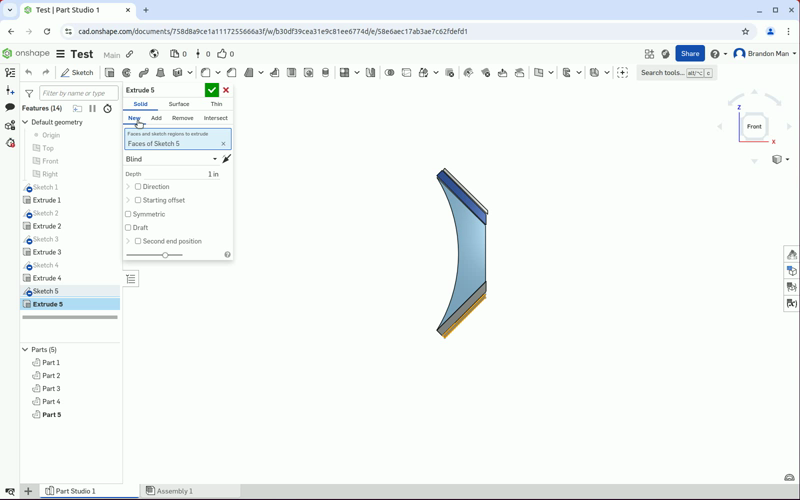
key(tab, 4)
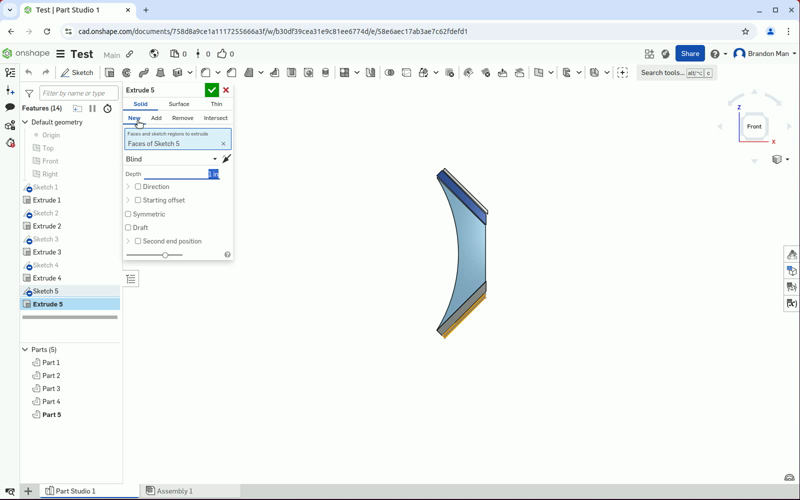
text(2.888)
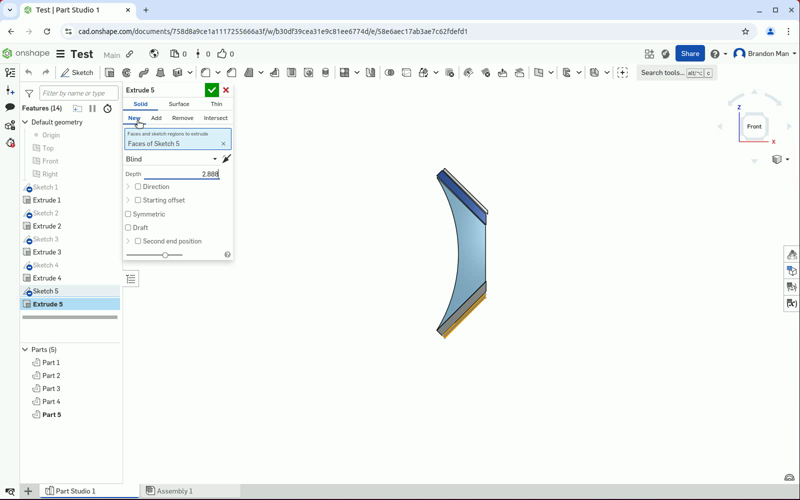
key(tab, 3)
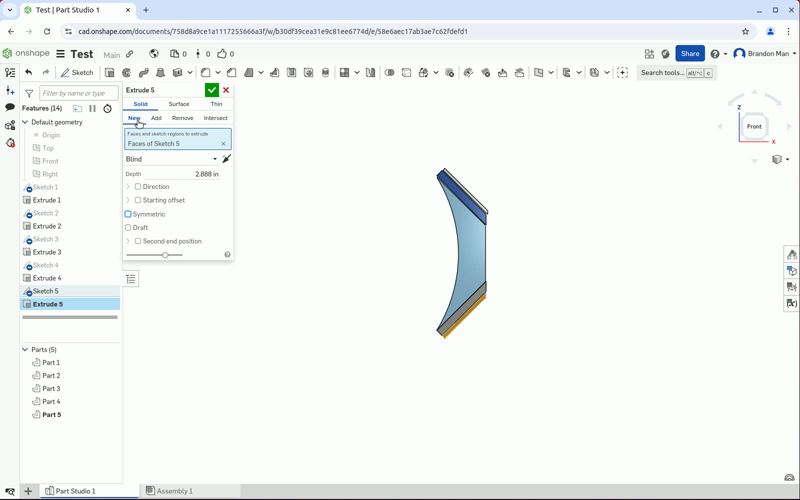
key(space)
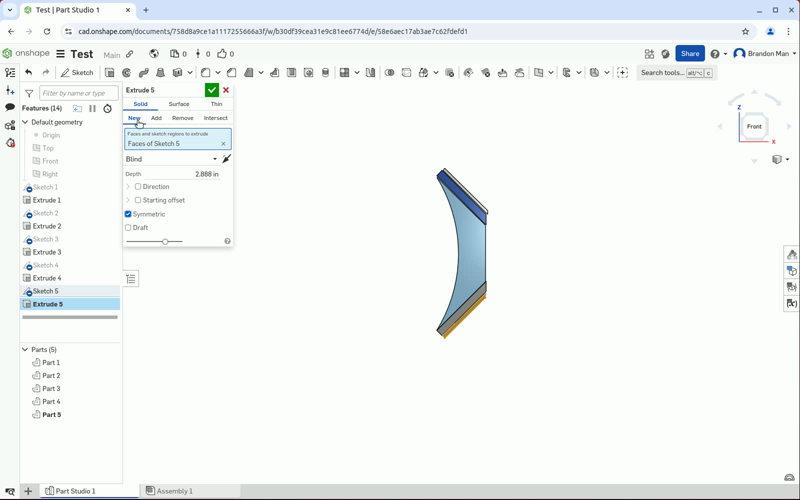
key(enter)
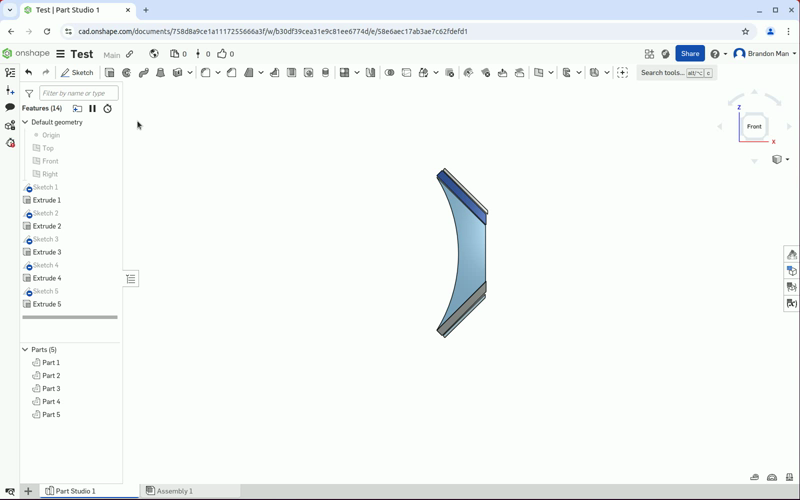
key(shift+h)
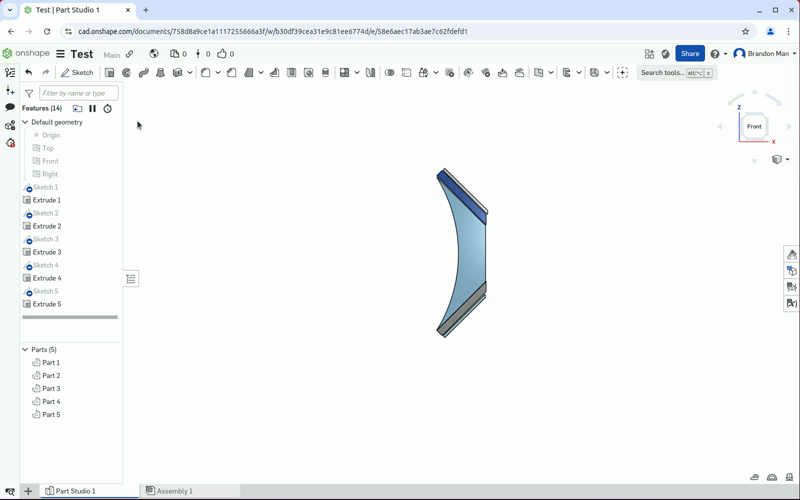
key(shift+h)
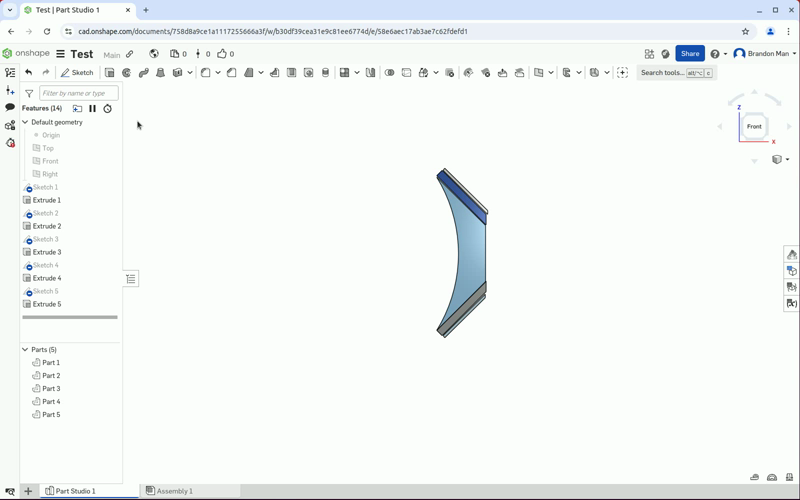
mouse_move(73, 189)
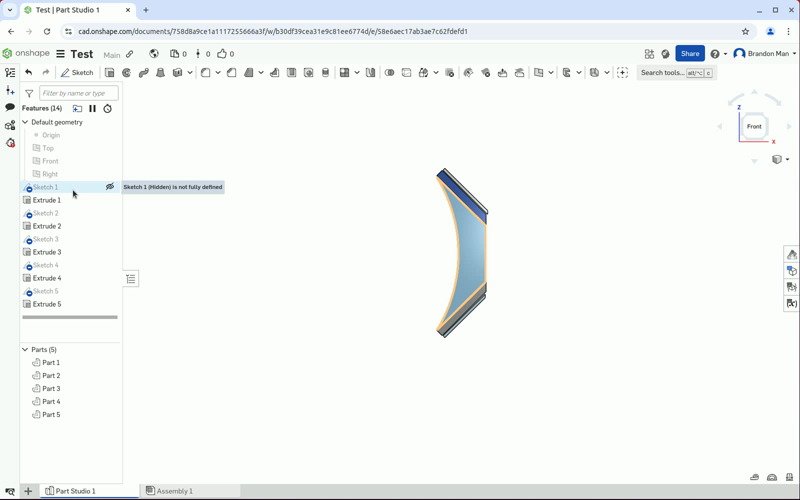
click(73, 189)
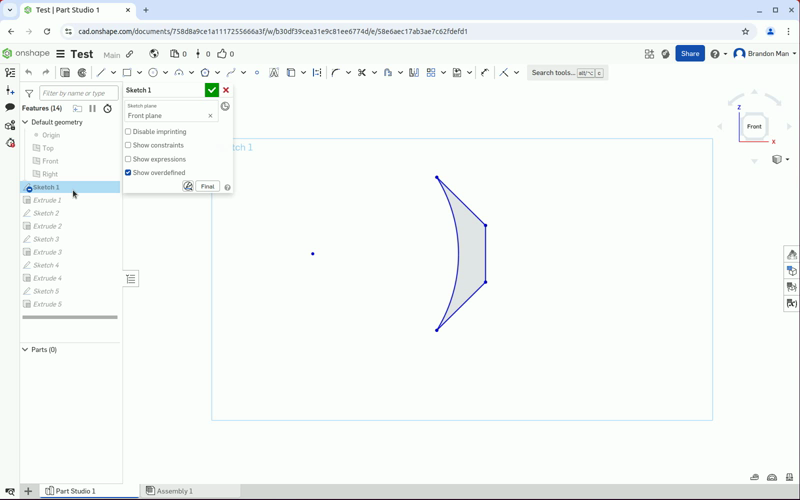
mouse_move(229, 92)
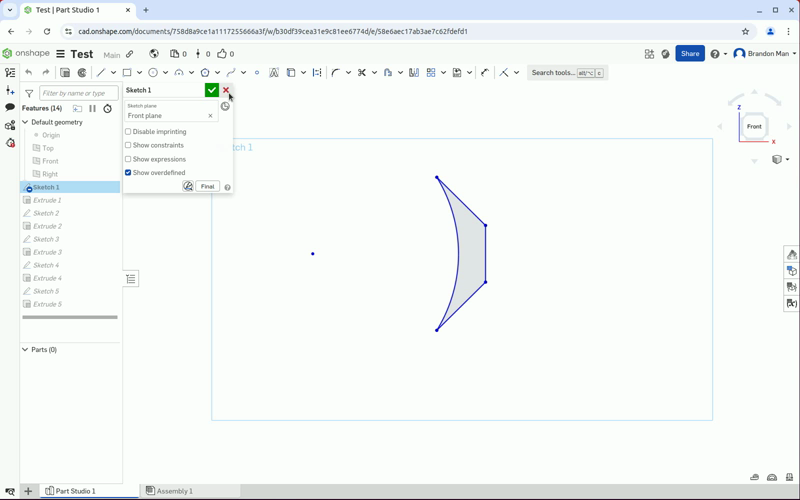
click(229, 92)
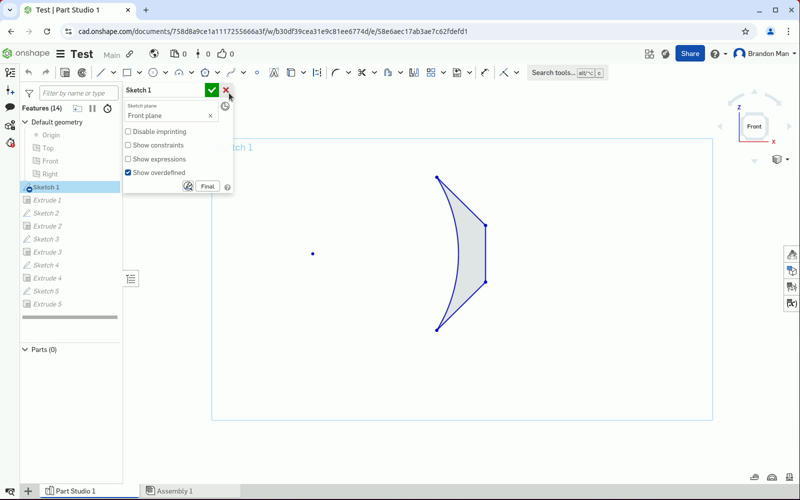
key(shift+s)
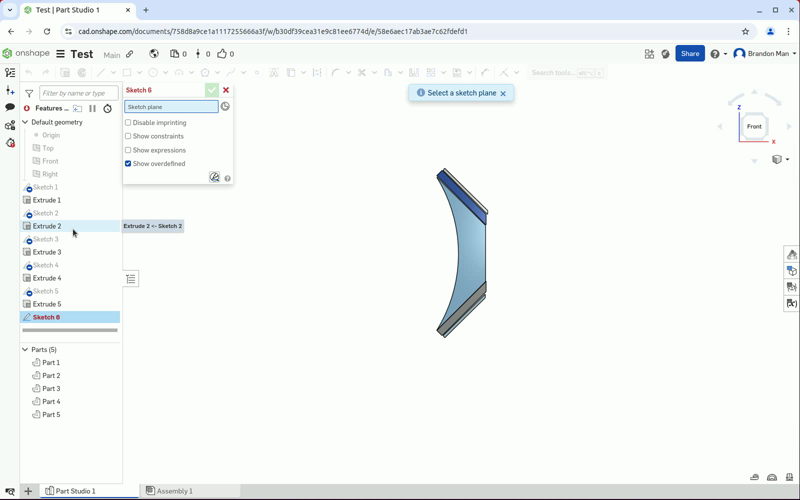
scroll(3)
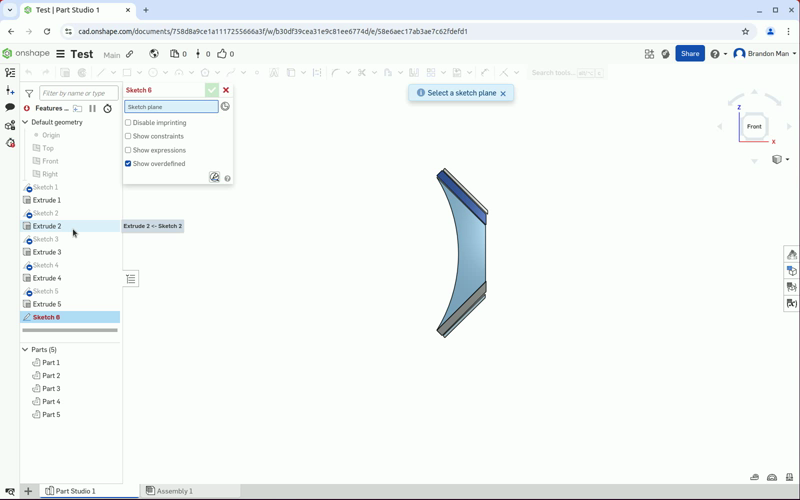
mouse_move(73, 163)
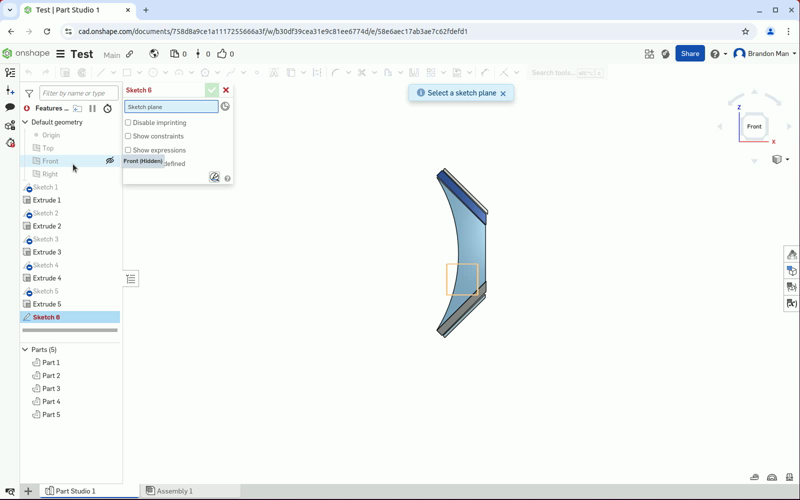
click(73, 163)
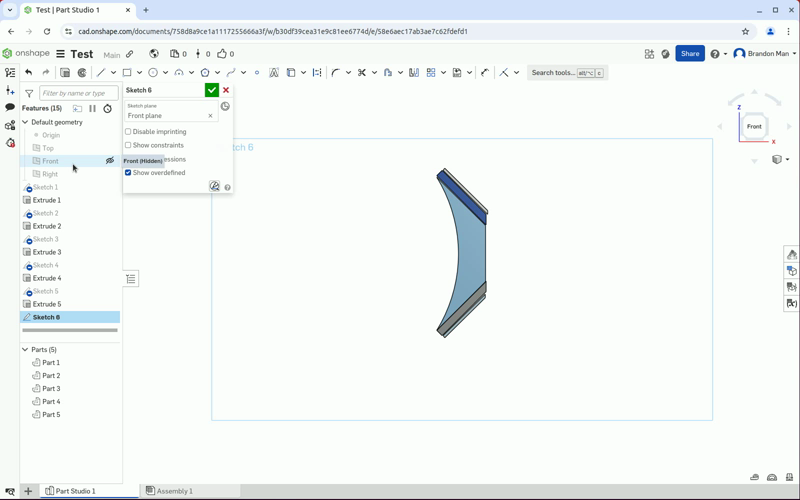
mouse_move(73, 352)
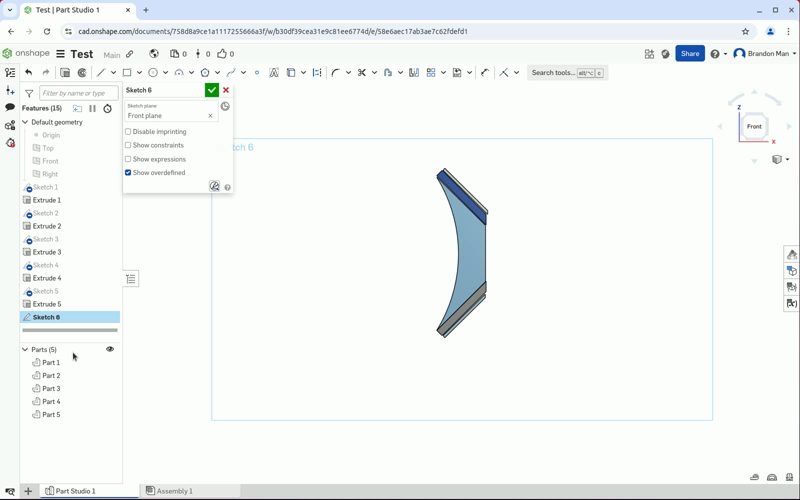
key(y)
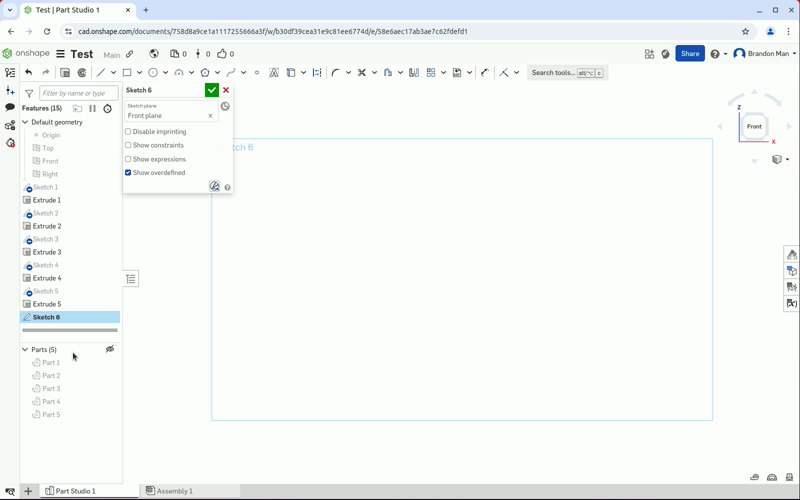
key(l)
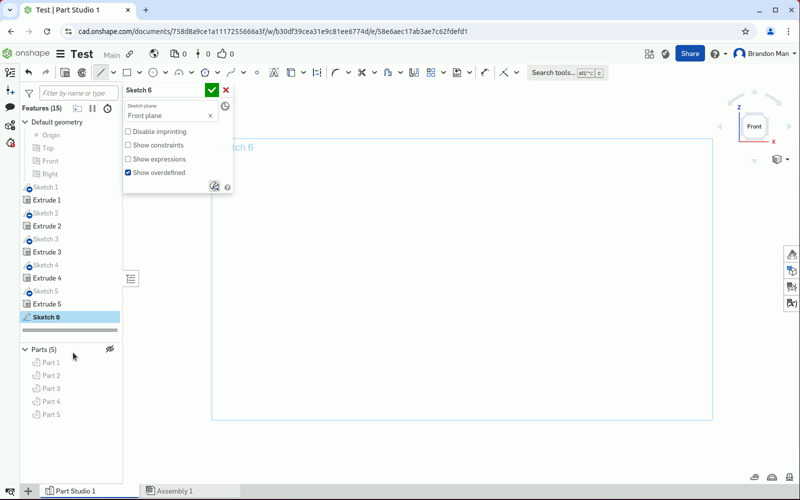
key_down(shift)
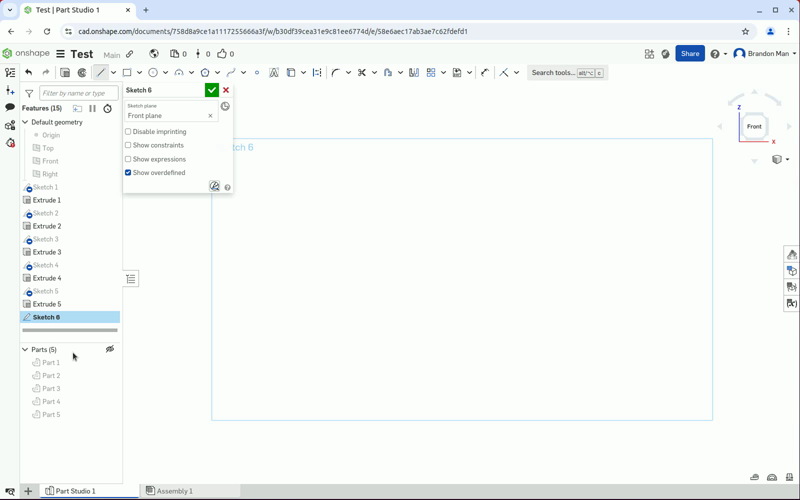
mouse_move(444, 178)
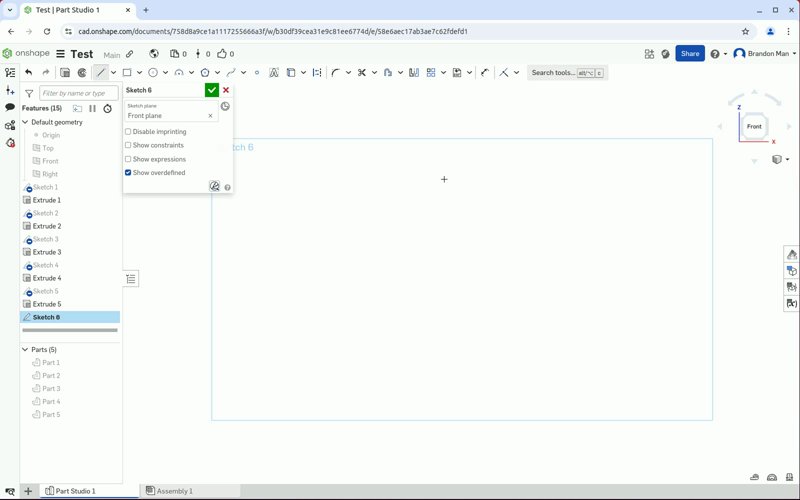
click(444, 178)
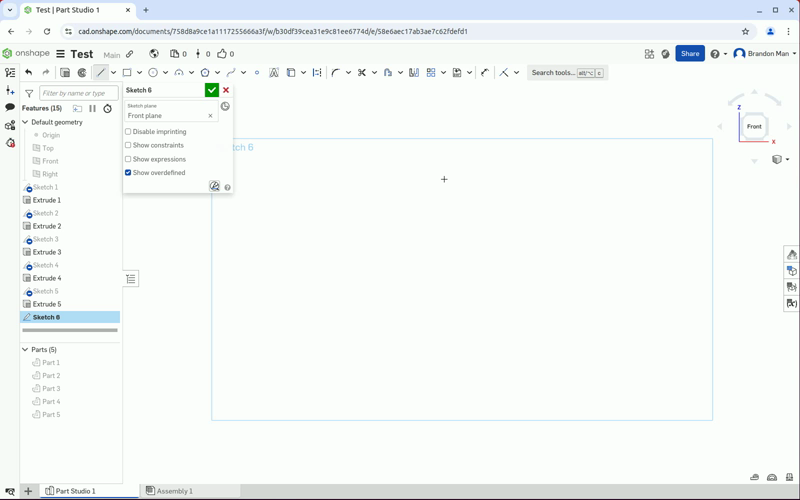
key_up(shift)
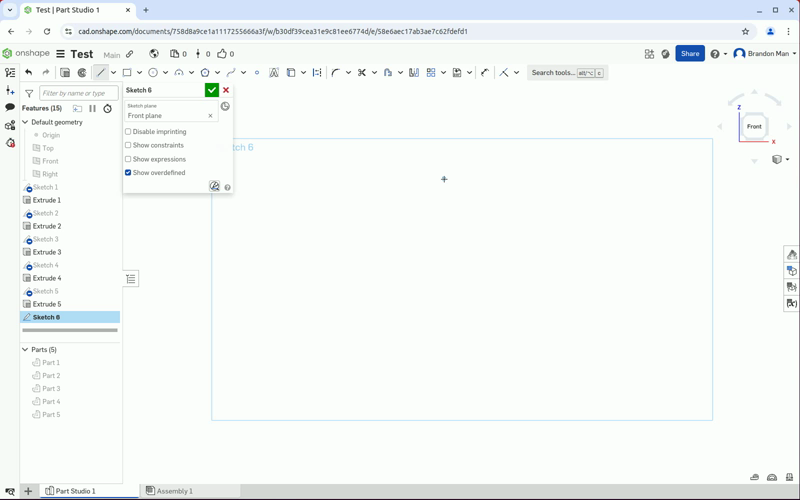
key_down(shift)
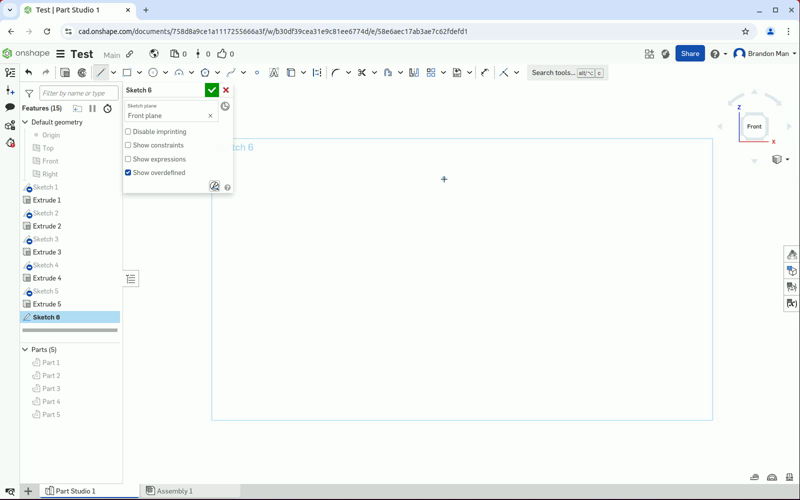
mouse_move(474, 178)
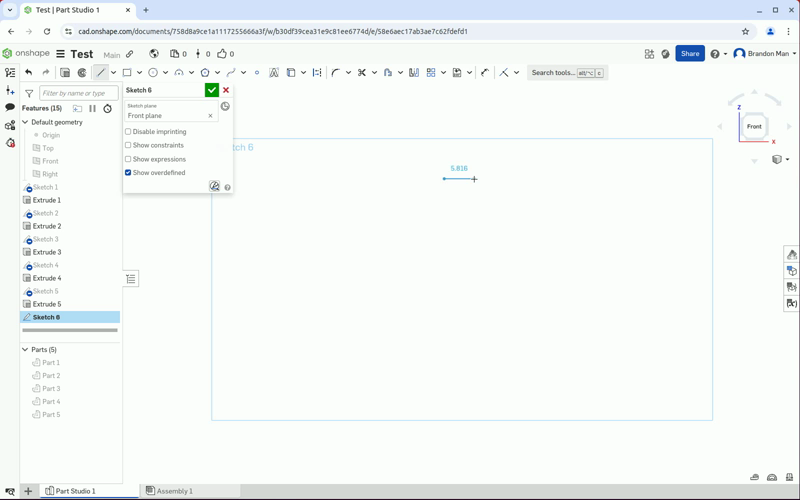
mouse_move(485, 219)
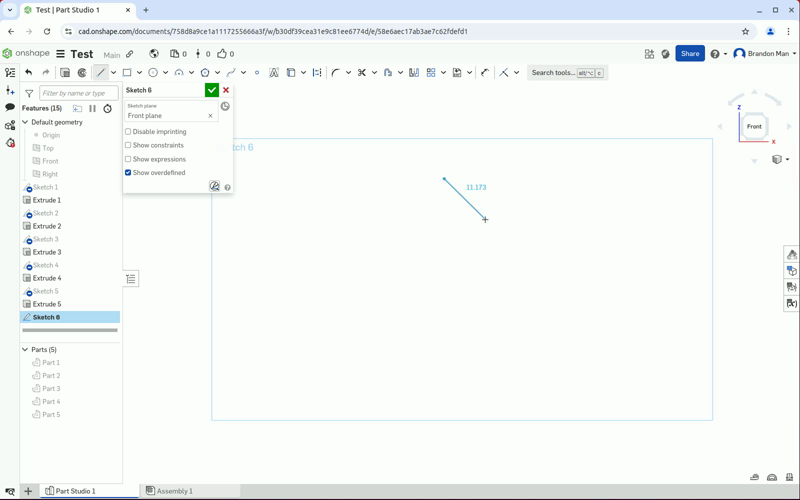
click(485, 219)
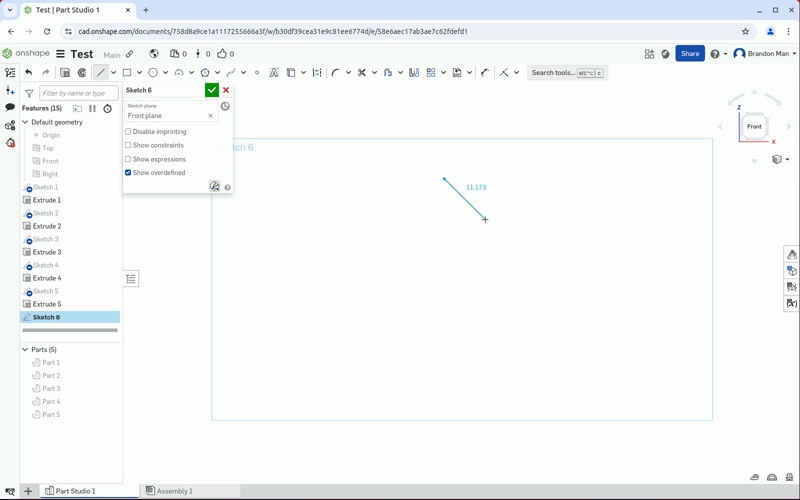
key_up(shift)
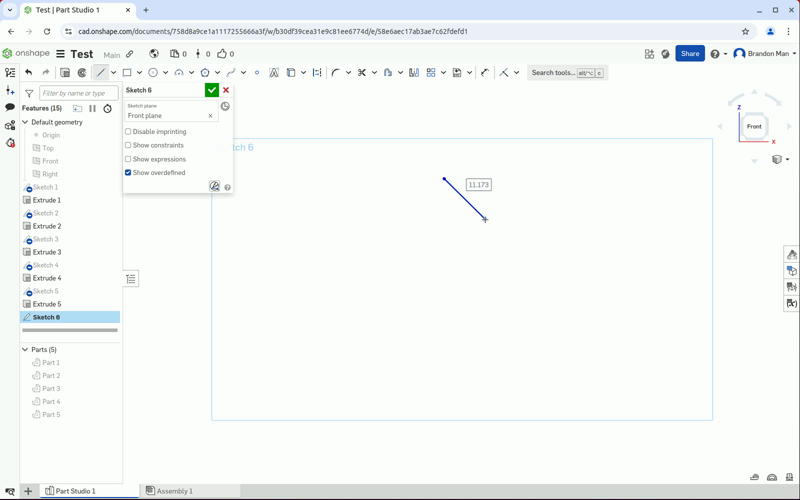
key_down(shift)
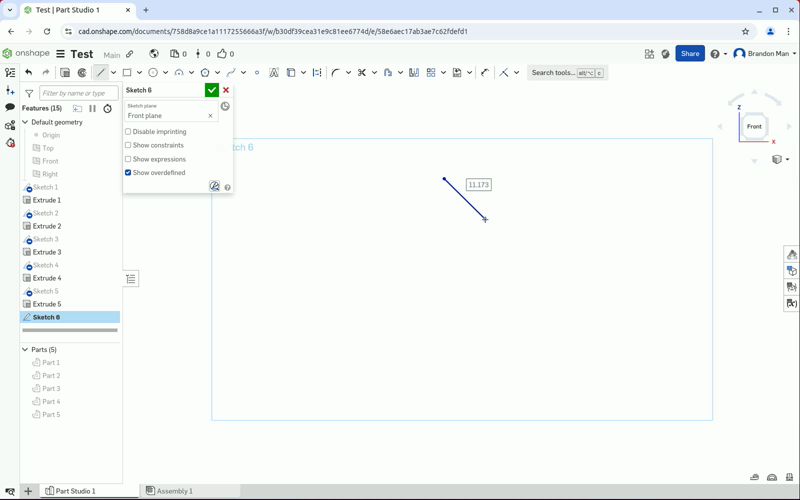
mouse_move(515, 219)
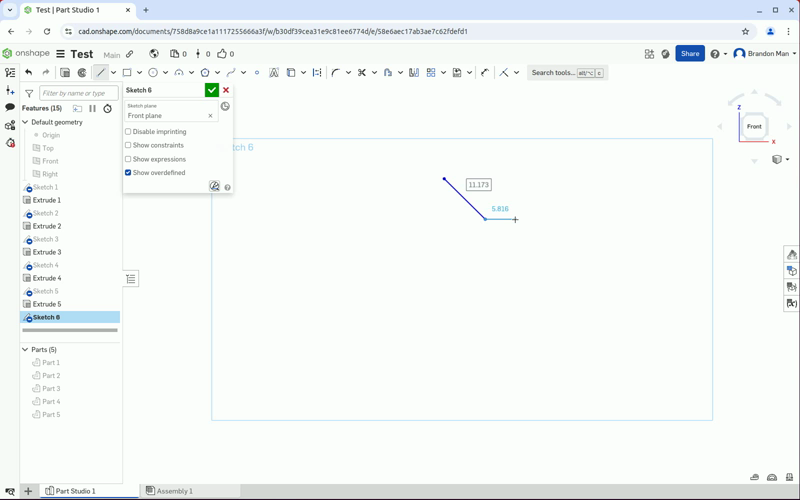
mouse_move(485, 202)
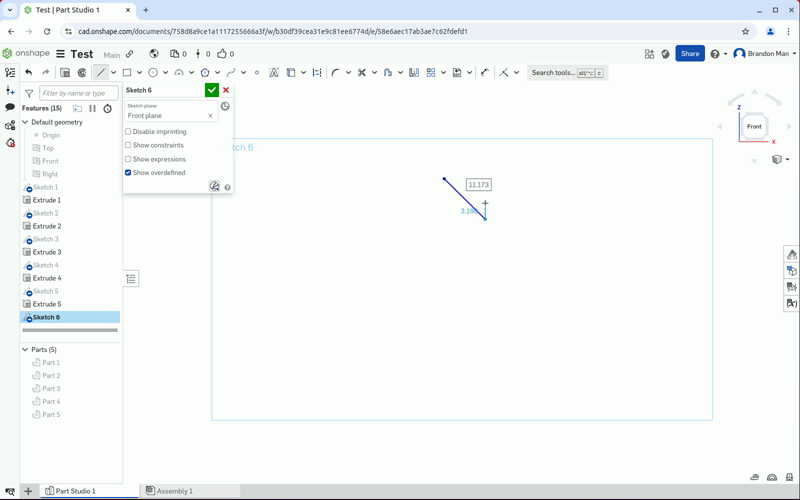
click(485, 202)
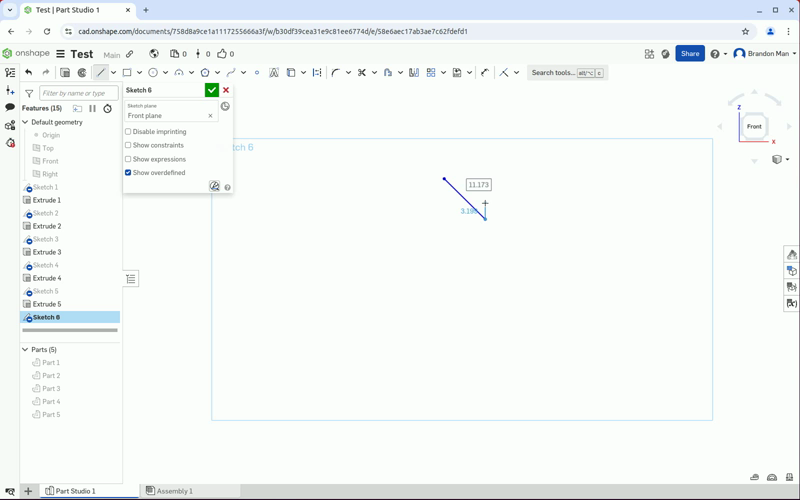
key_up(shift)
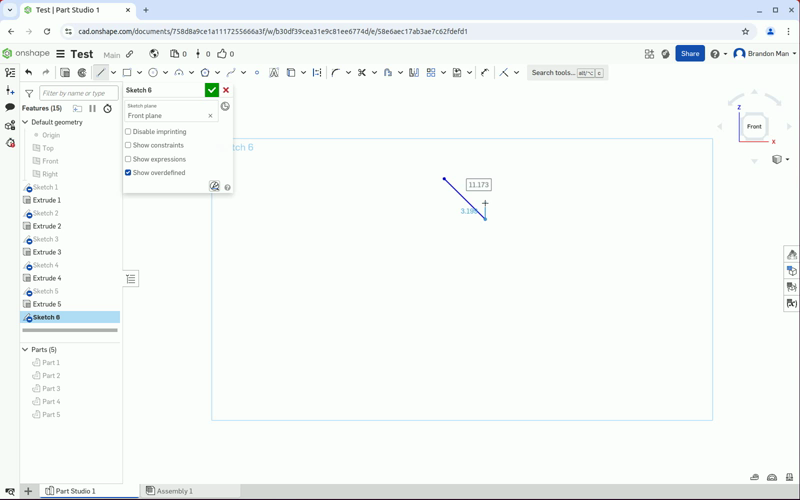
key_down(shift)
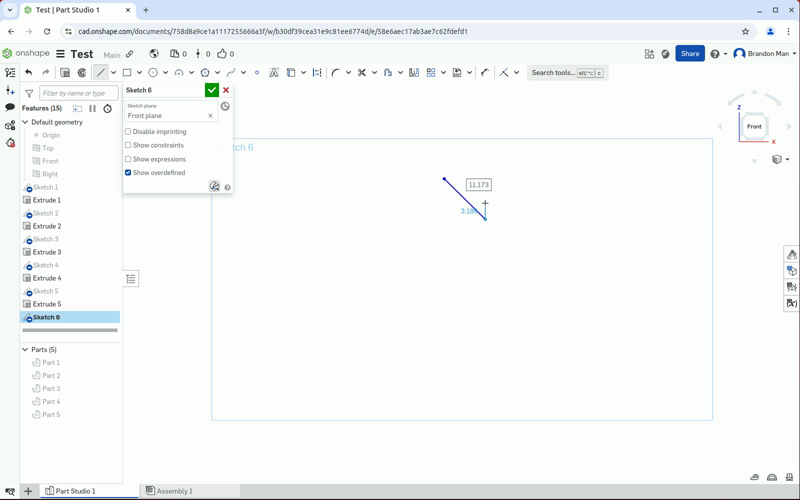
mouse_move(515, 202)
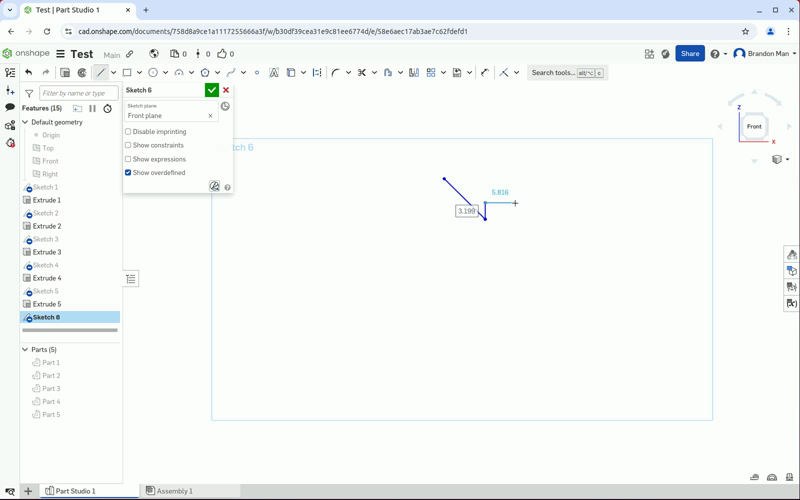
mouse_move(453, 170)
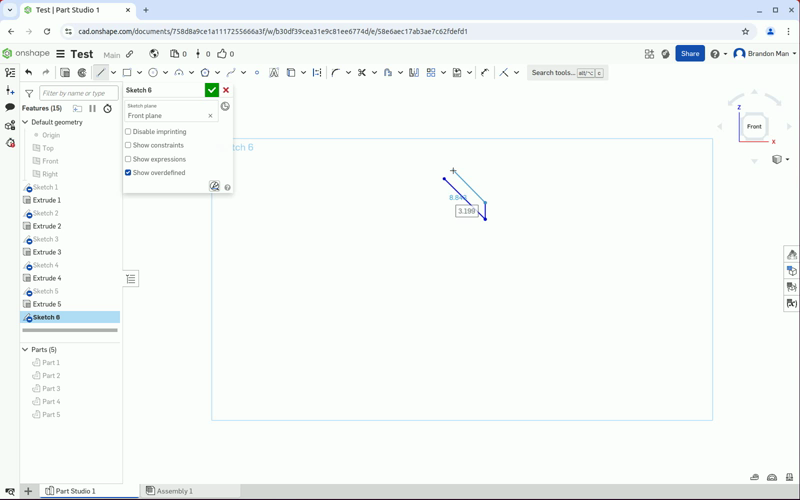
click(453, 170)
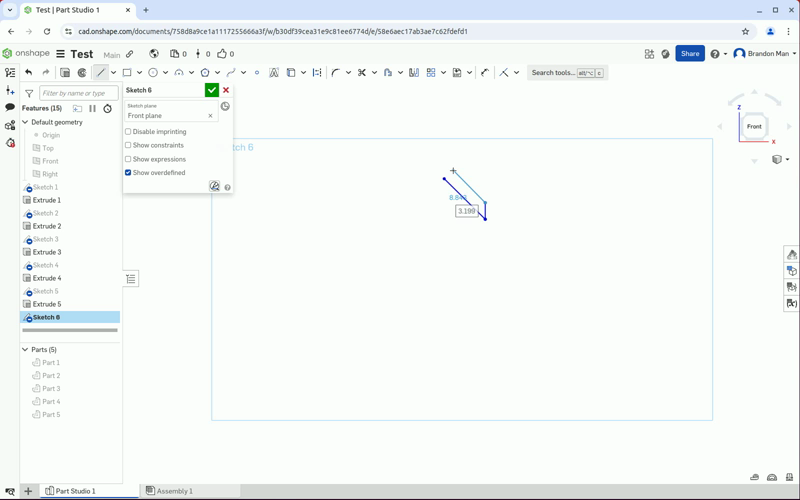
key_up(shift)
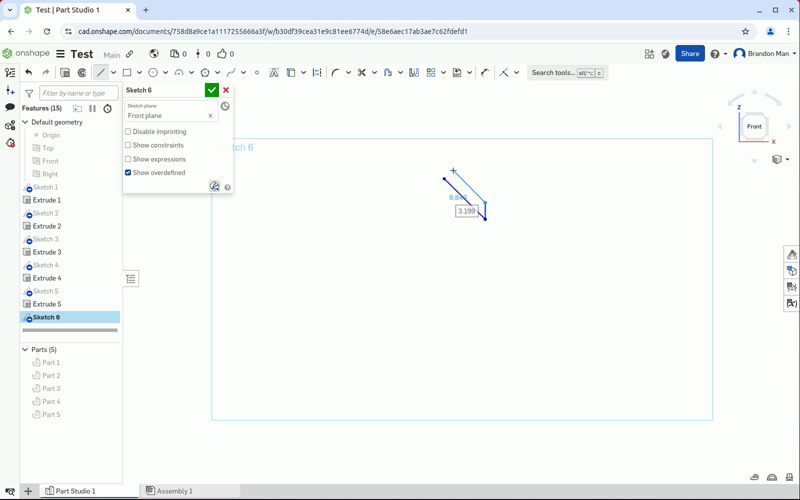
mouse_move(483, 170)
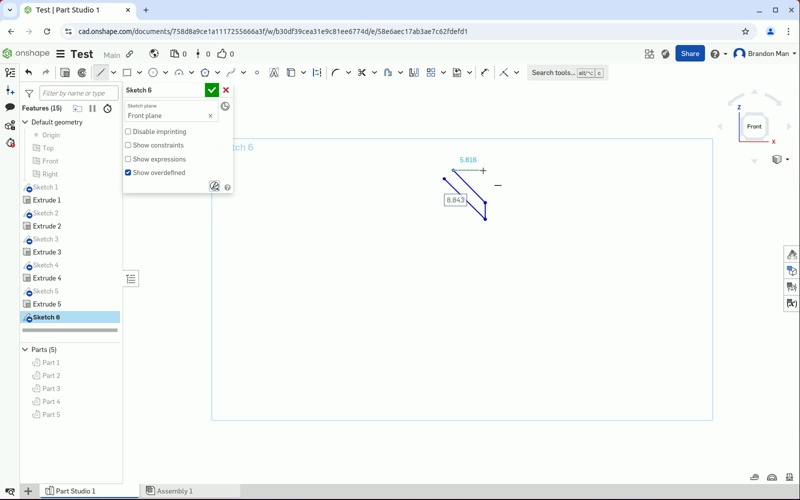
key_down(shift)
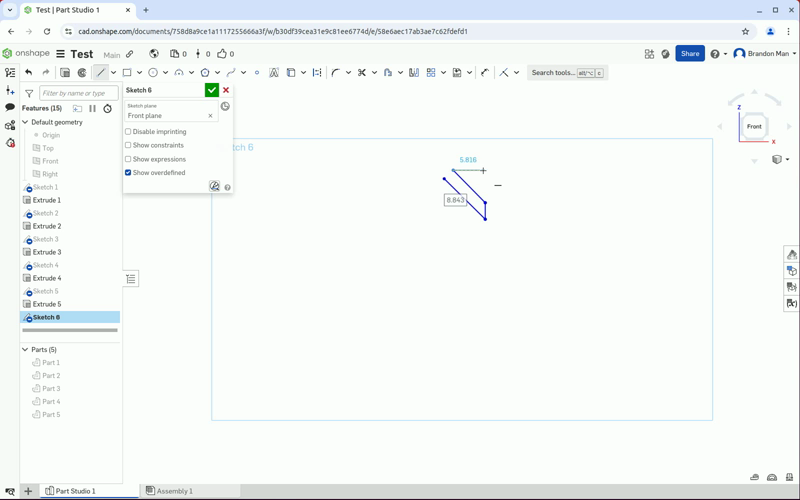
mouse_move(444, 178)
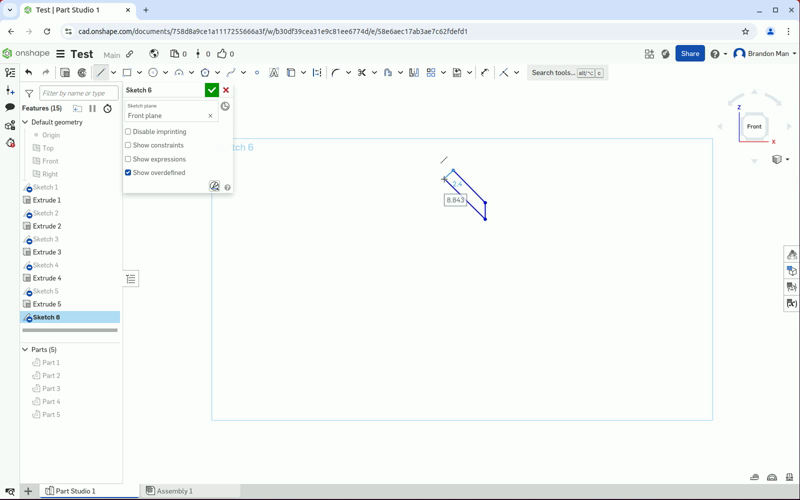
key_up(shift)
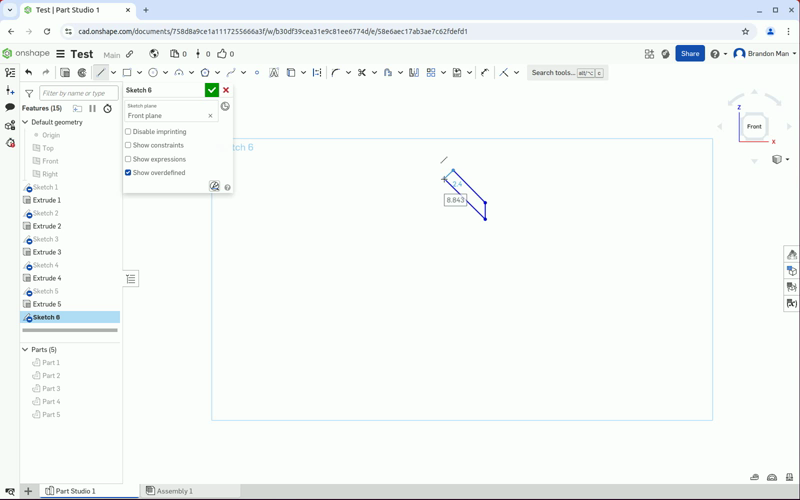
click(444, 178)
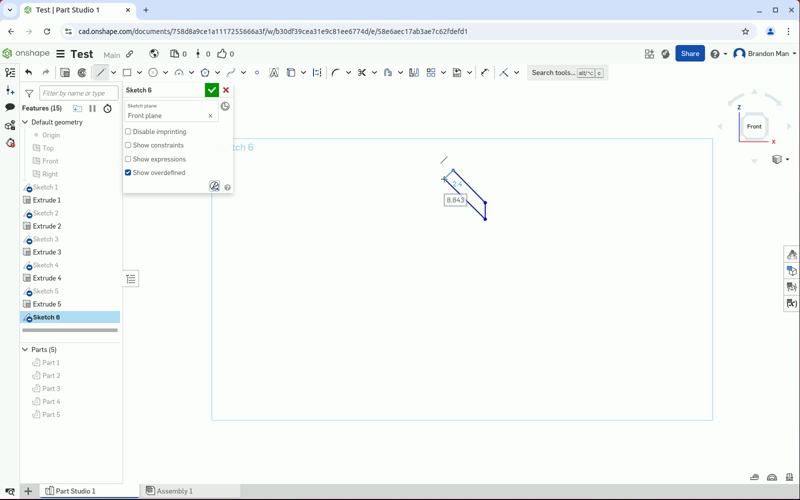
key(esc)
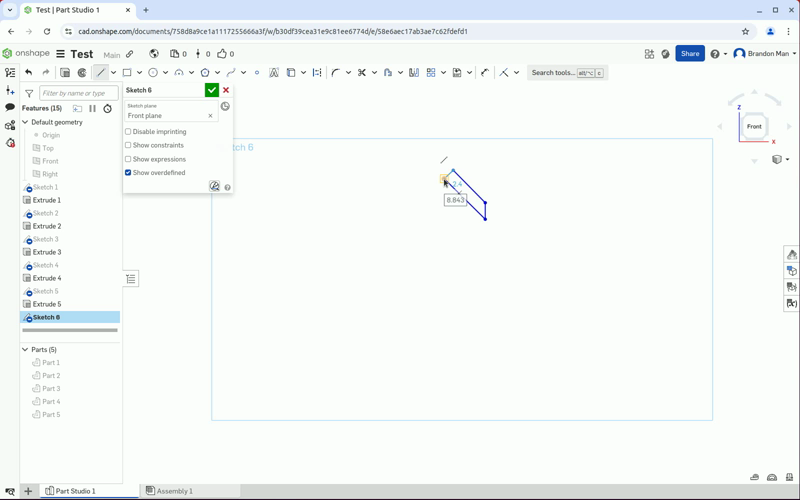
mouse_move(447, 179)
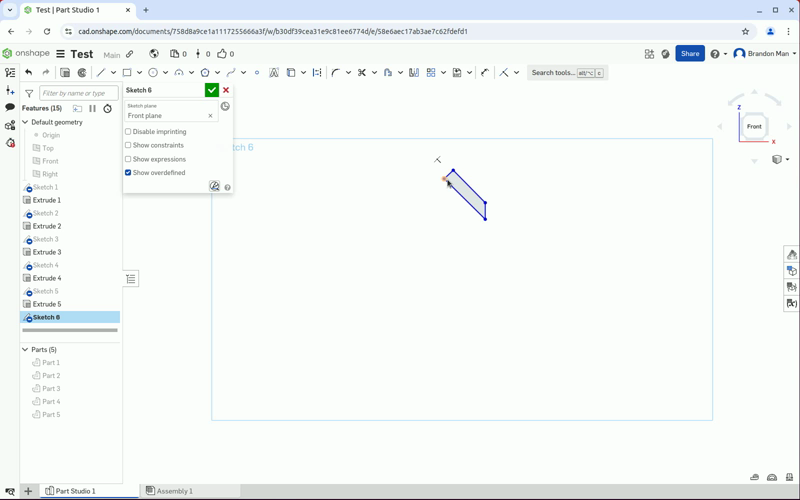
scroll(6)
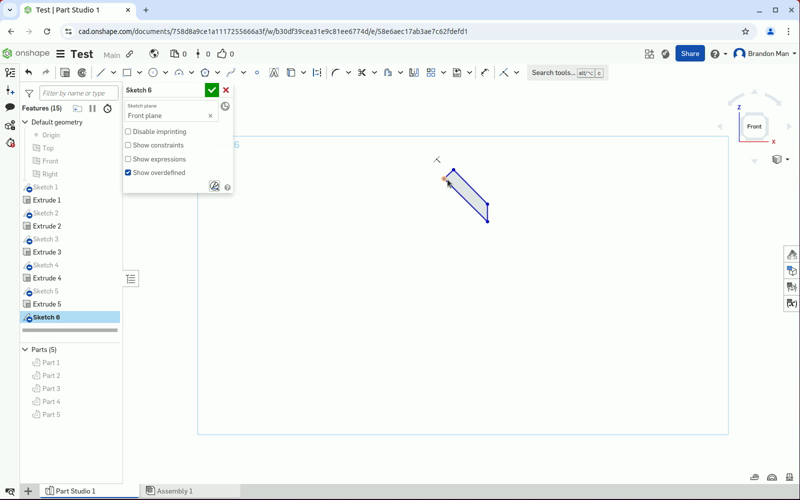
scroll(6)
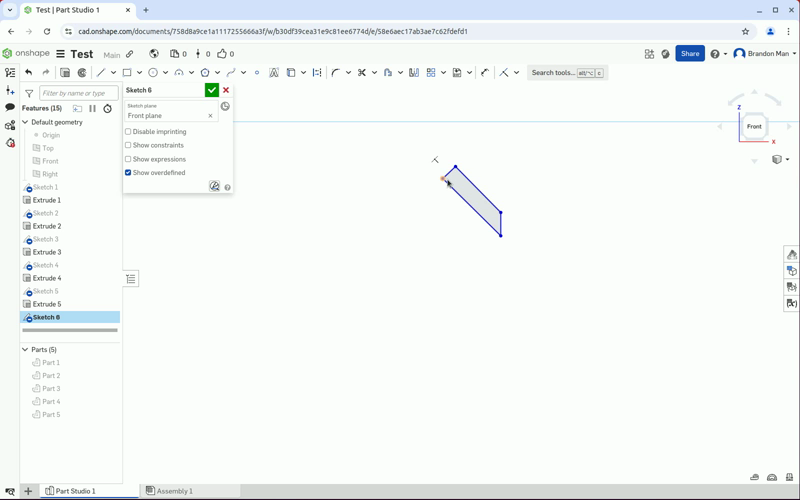
scroll(6)
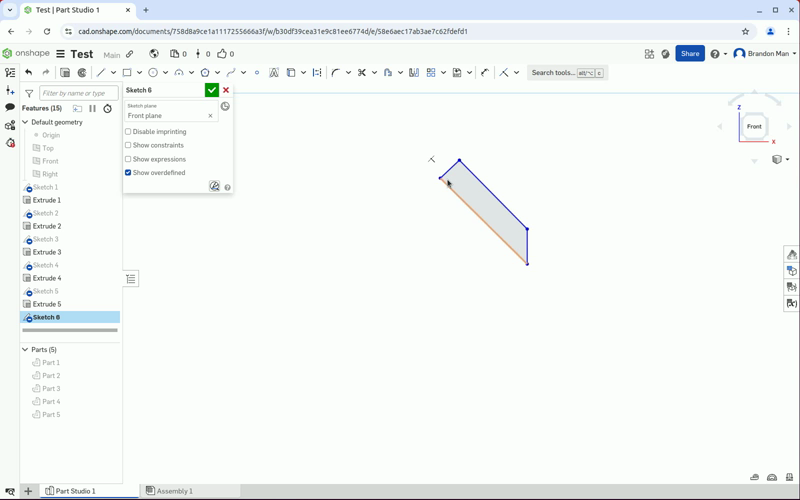
scroll(6)
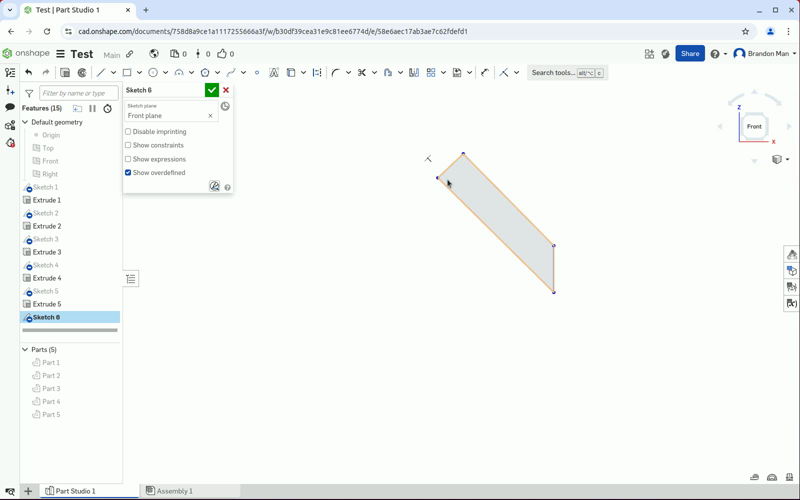
scroll(6)
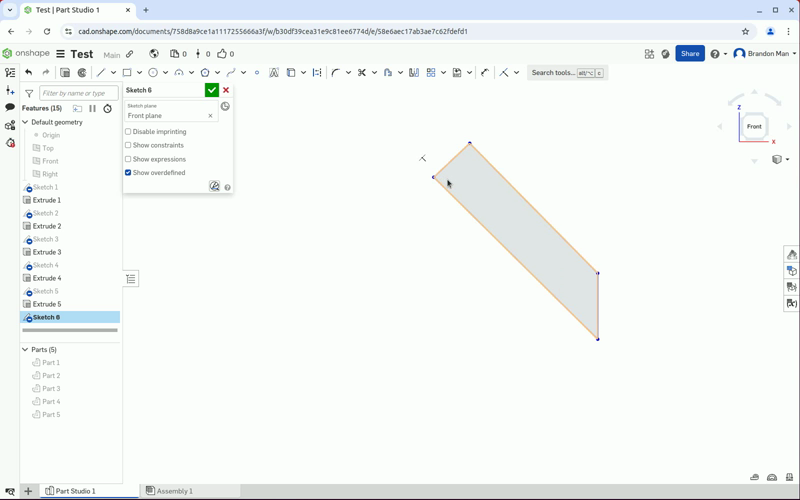
scroll(6)
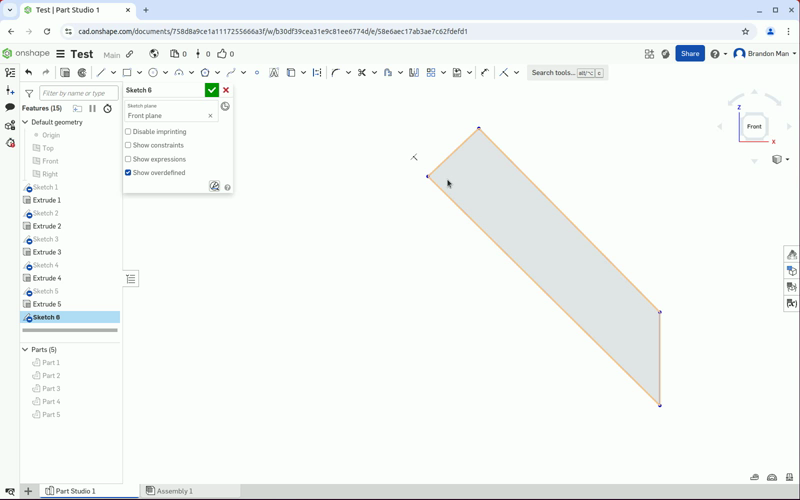
scroll(6)
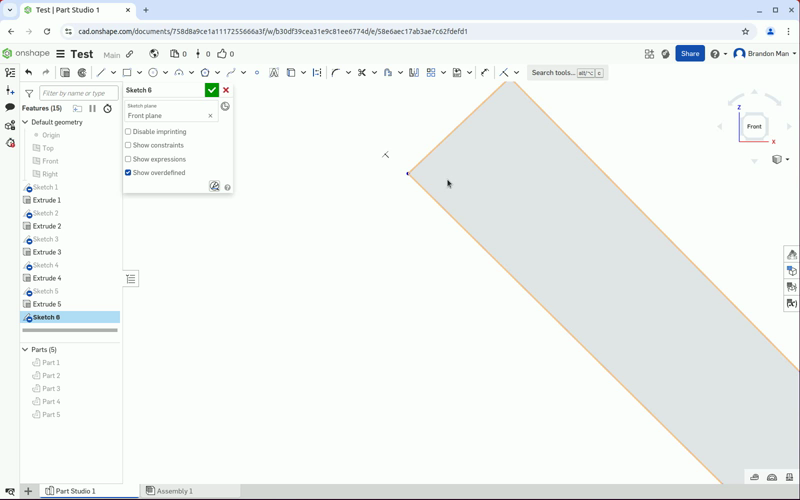
click(447, 179)
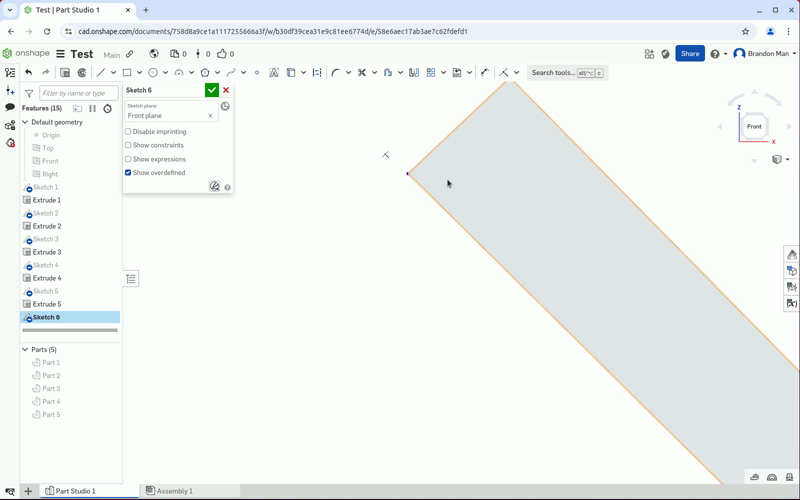
scroll(-6)
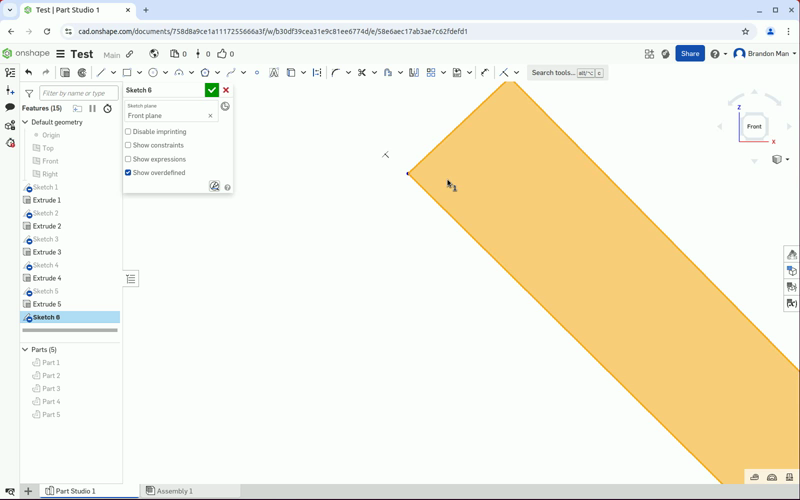
scroll(-6)
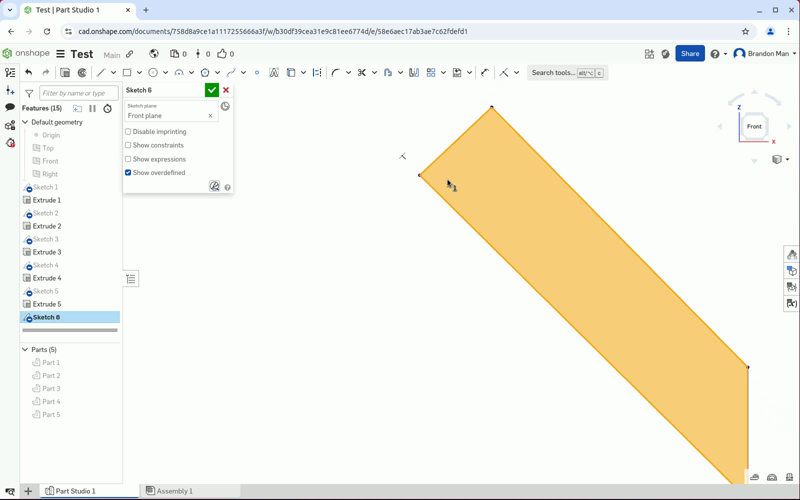
scroll(-6)
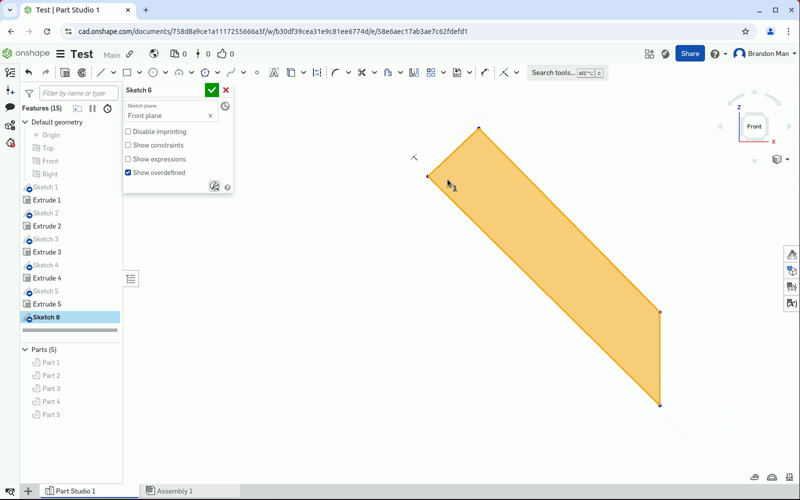
scroll(-6)
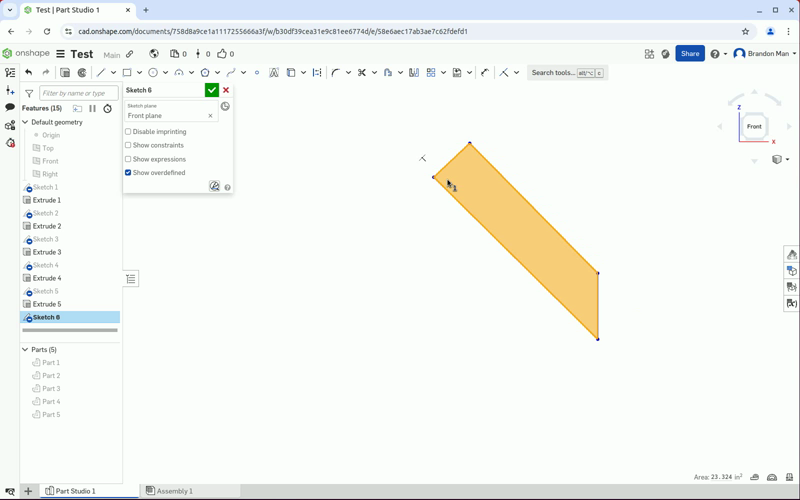
scroll(-6)
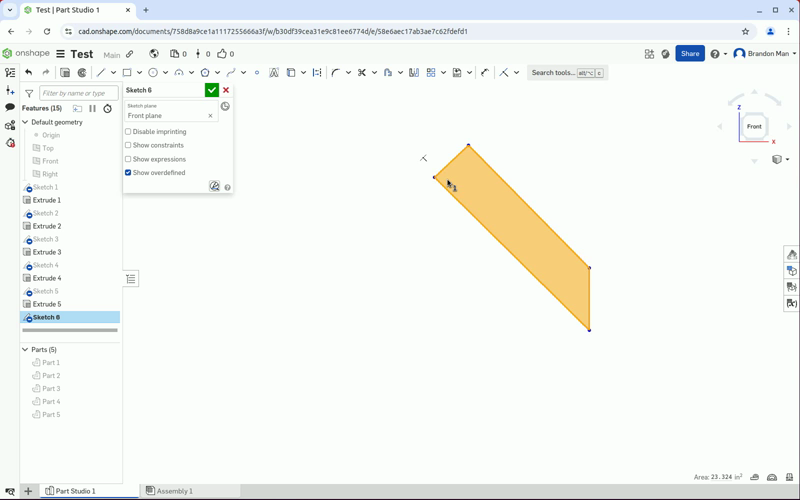
scroll(-6)
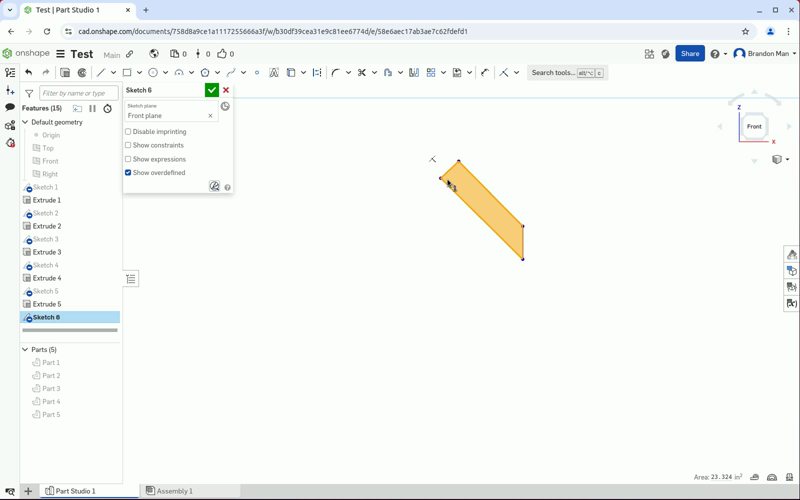
scroll(-6)
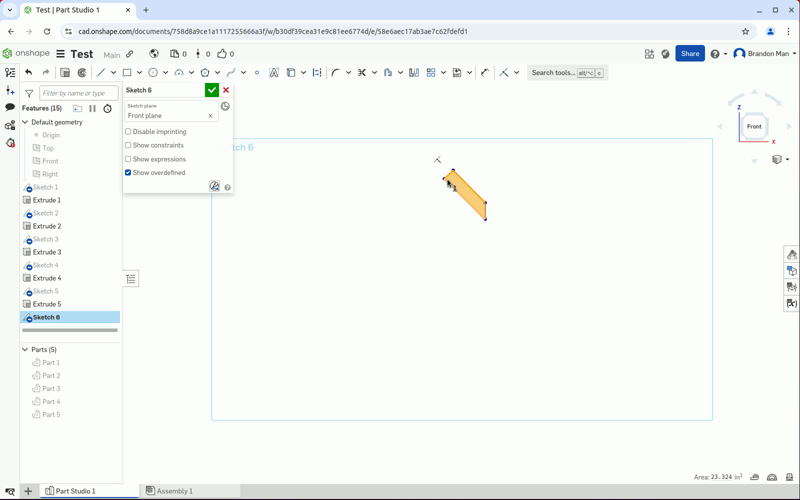
mouse_move(73, 352)
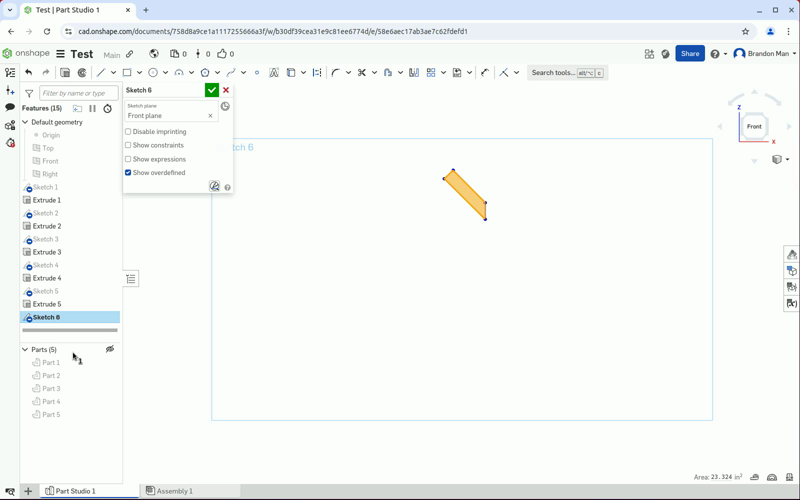
key(shift+y)
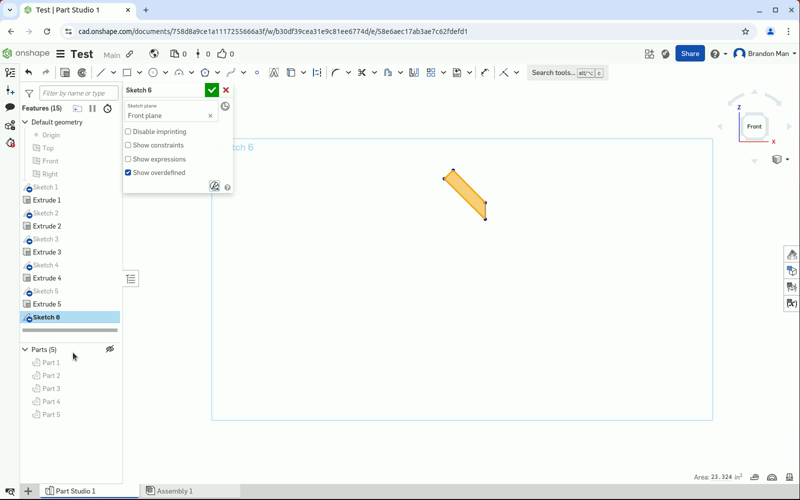
key(shift+e)
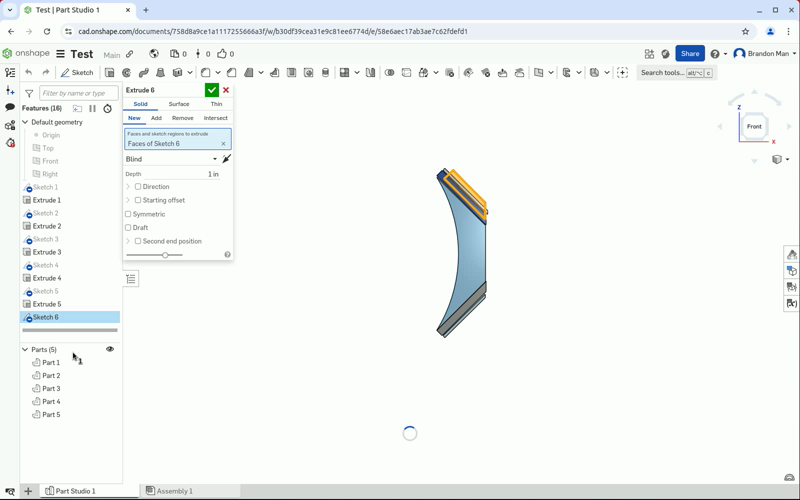
mouse_move(143, 106)
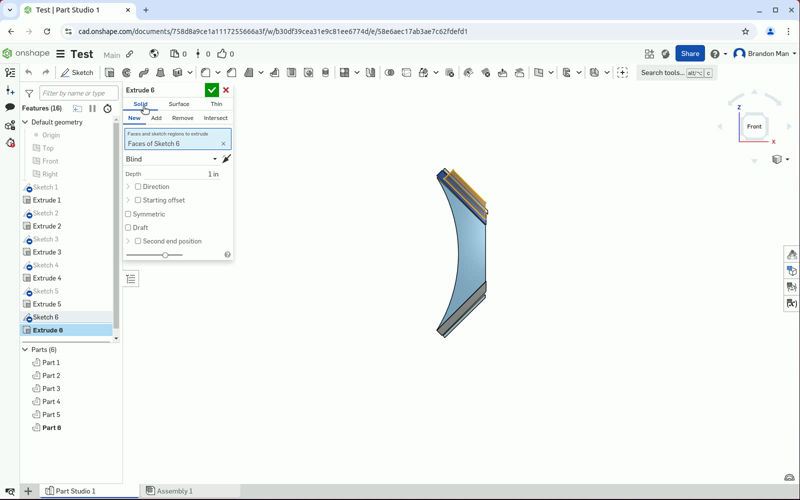
click(143, 106)
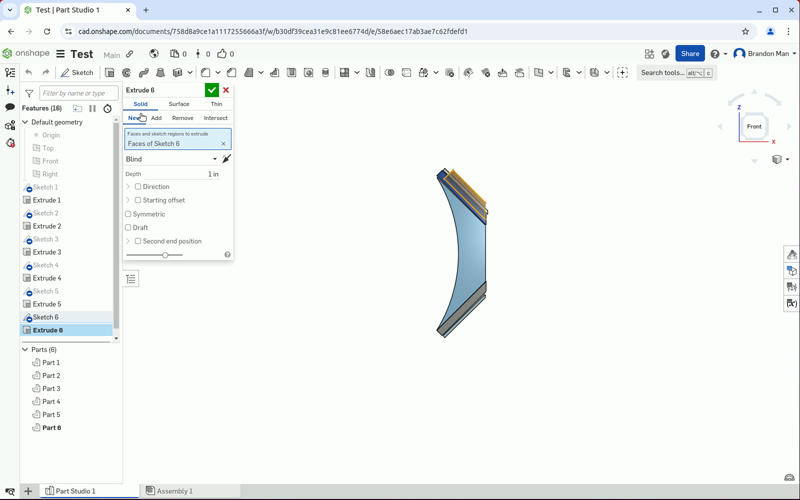
mouse_move(137, 120)
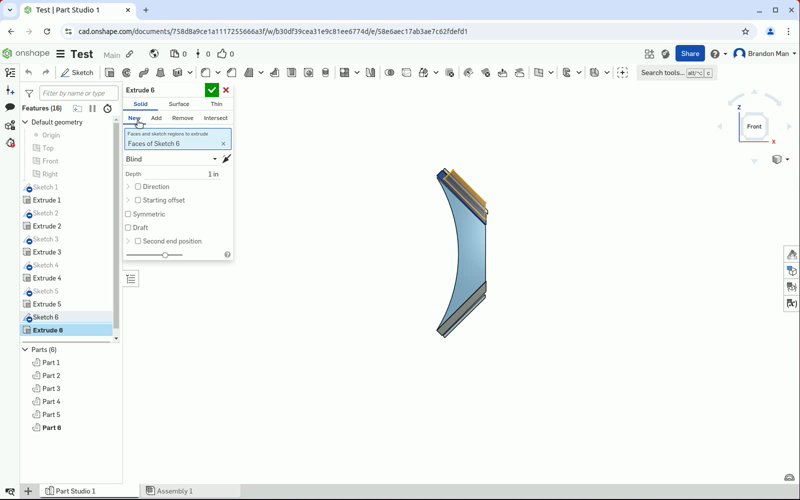
click(137, 120)
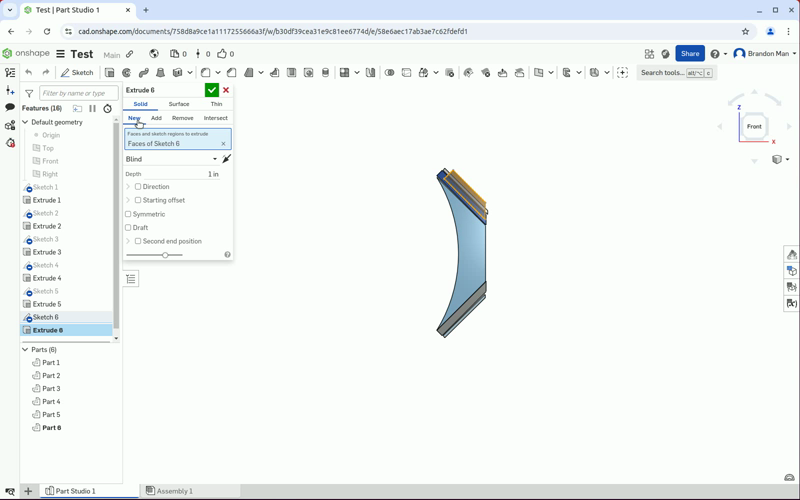
key(tab, 4)
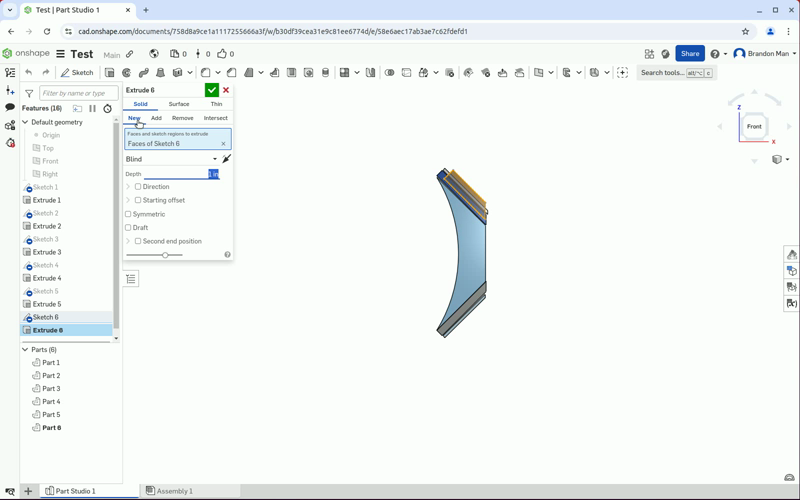
text(1.444)
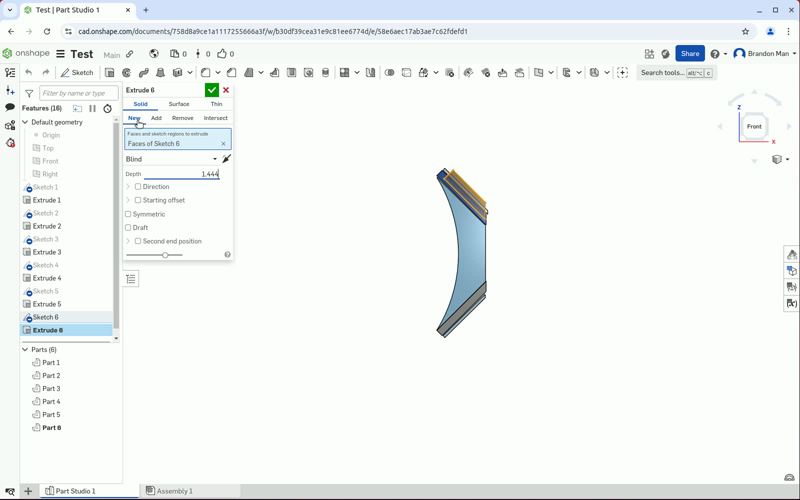
key(tab, 3)
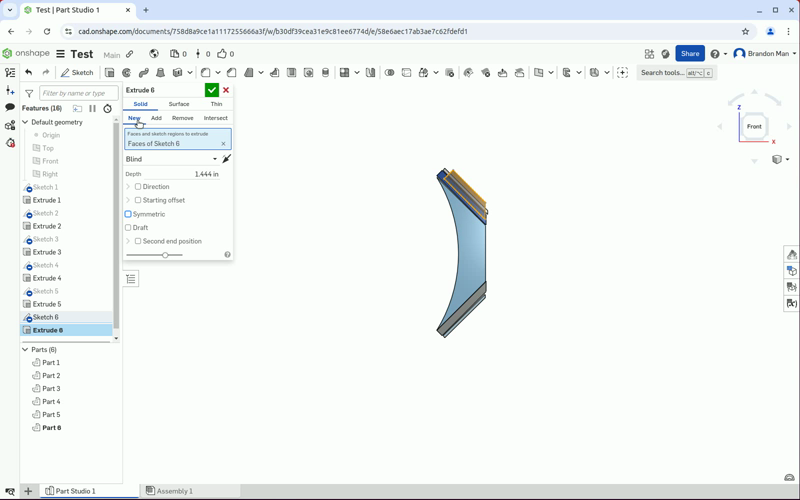
key(space)
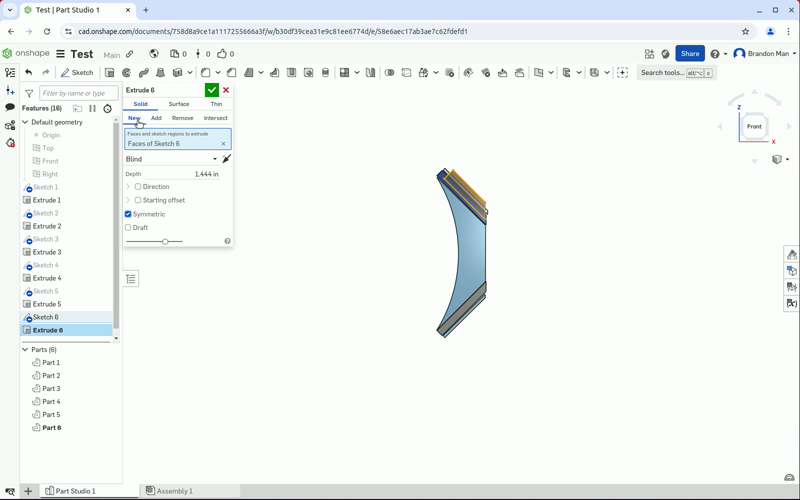
key(enter)
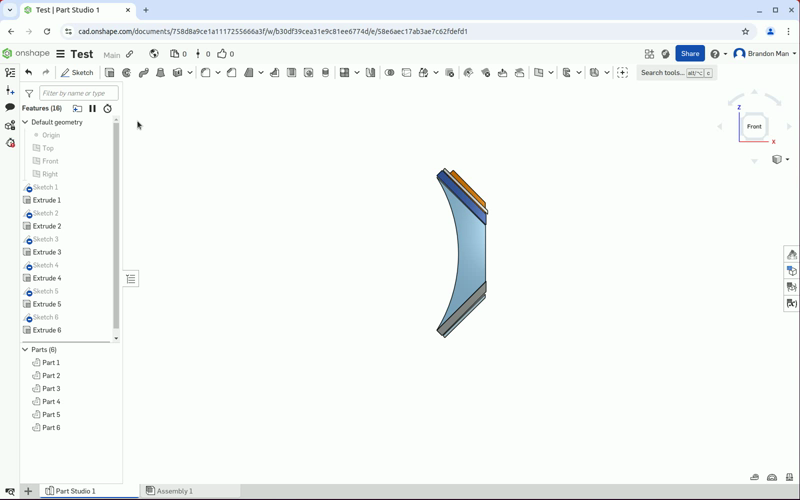
key(shift+h)
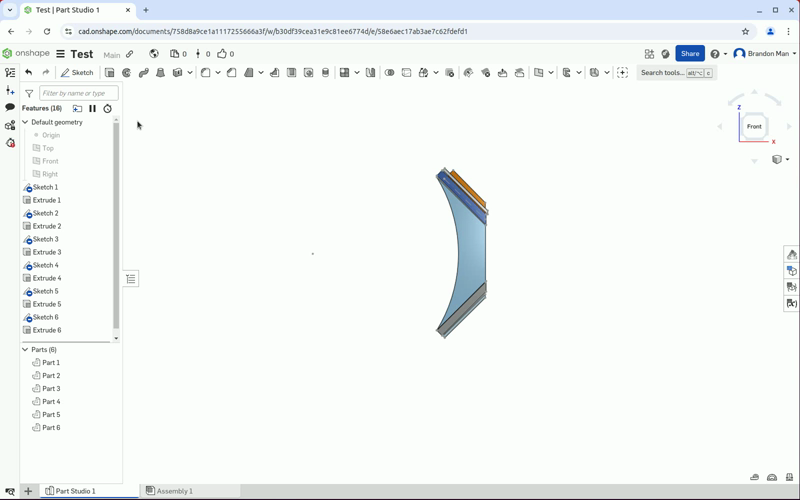
key(shift+h)
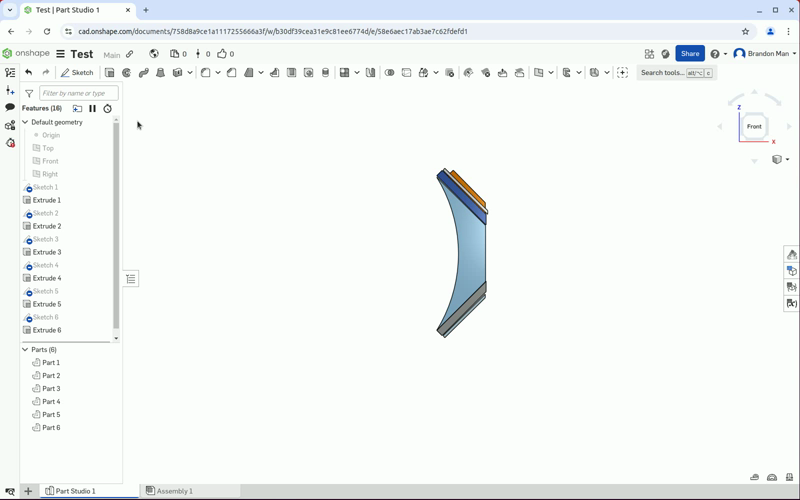
mouse_move(69, 189)
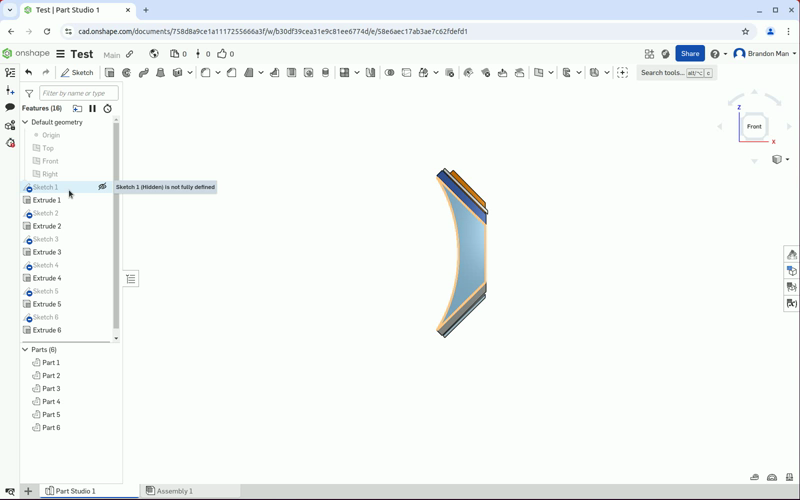
click(69, 189)
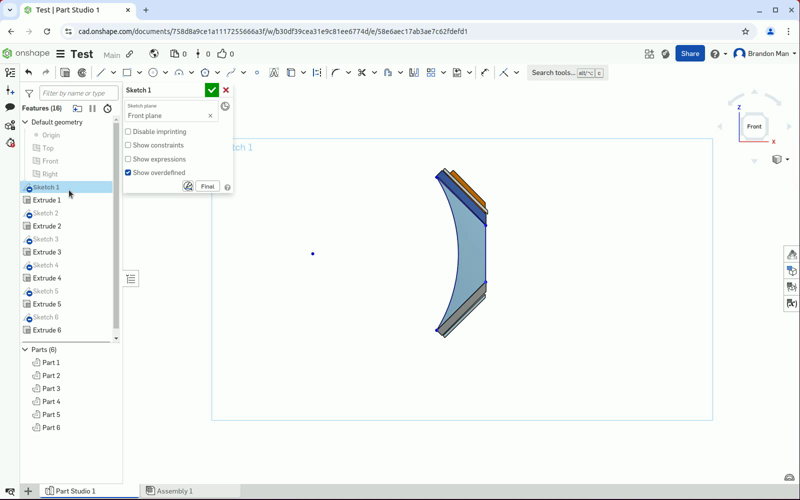
mouse_move(229, 92)
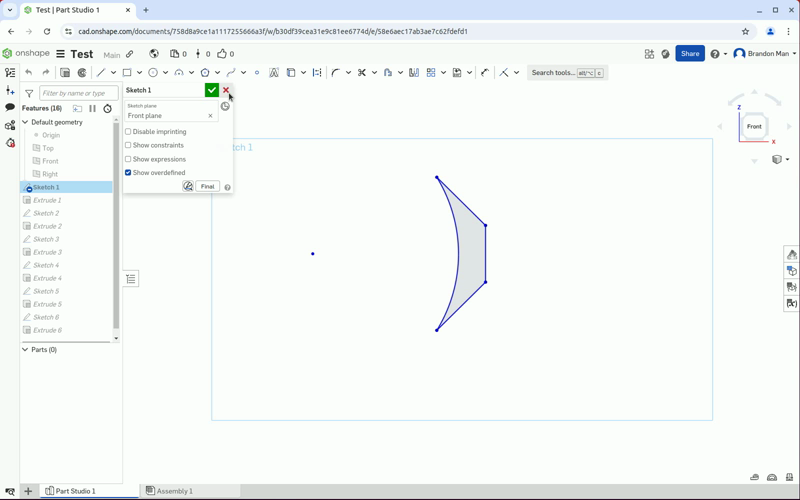
click(229, 92)
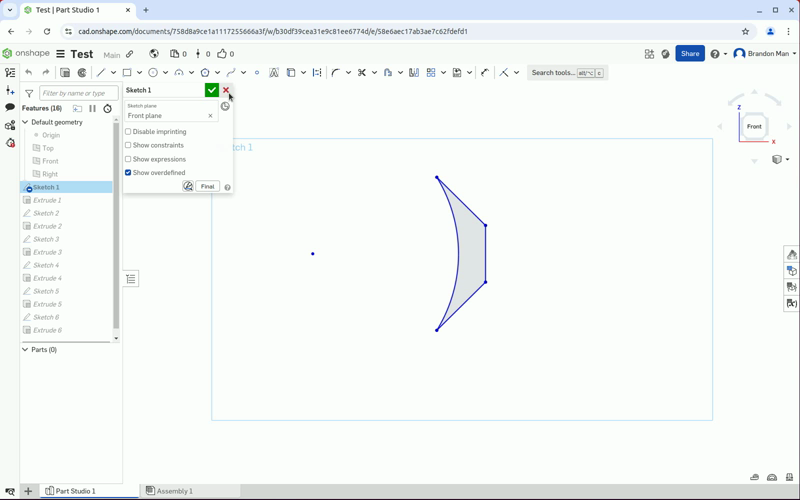
key(shift+s)
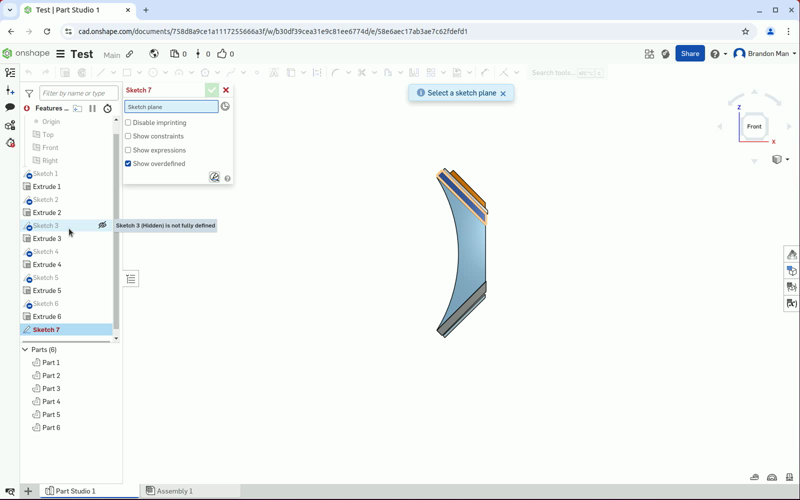
scroll(3)
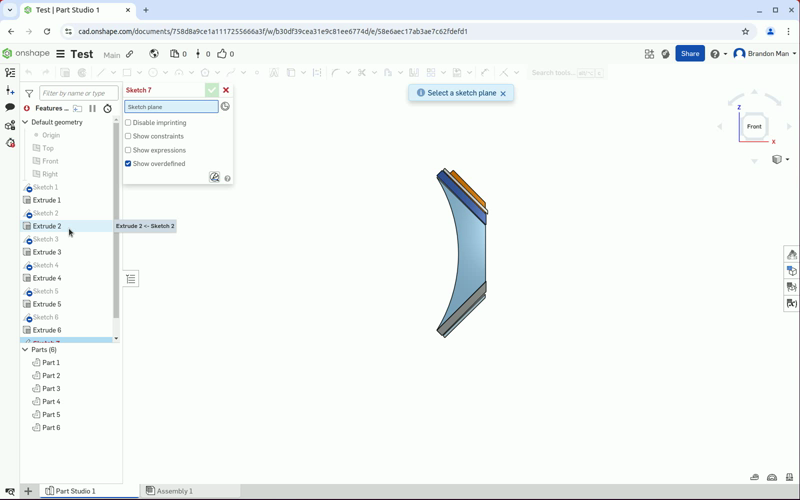
mouse_move(69, 163)
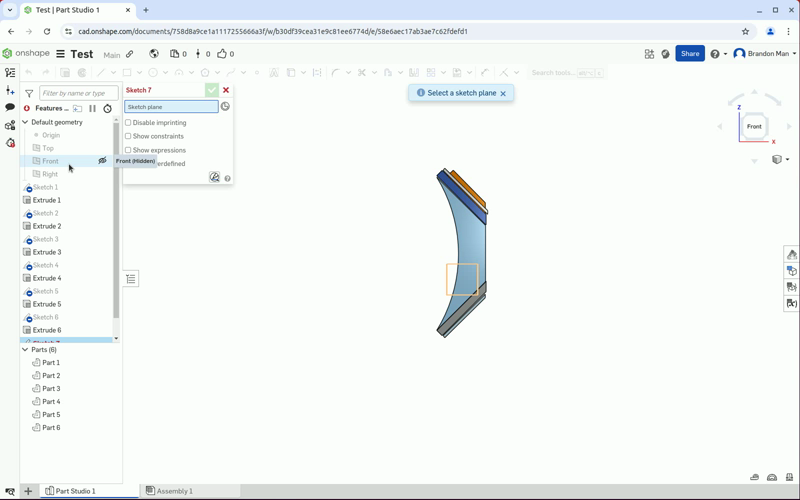
click(69, 163)
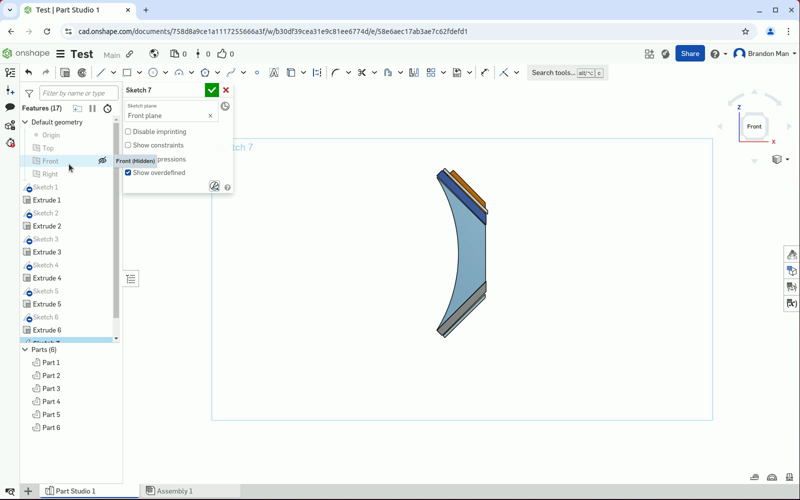
mouse_move(73, 352)
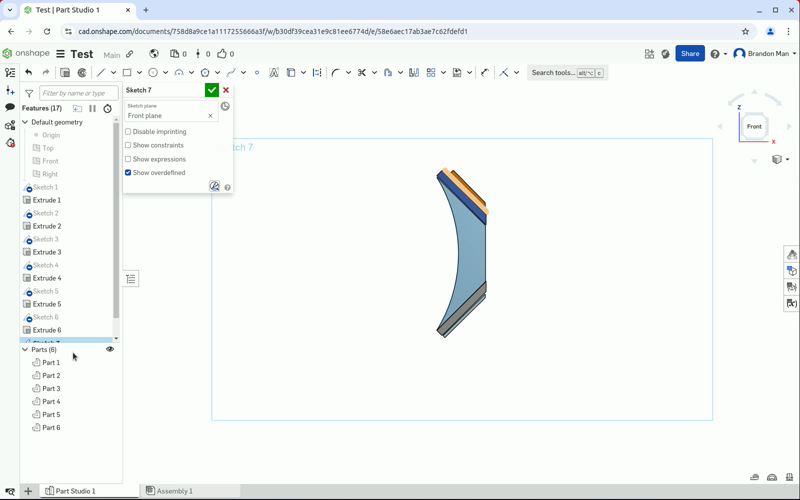
key(y)
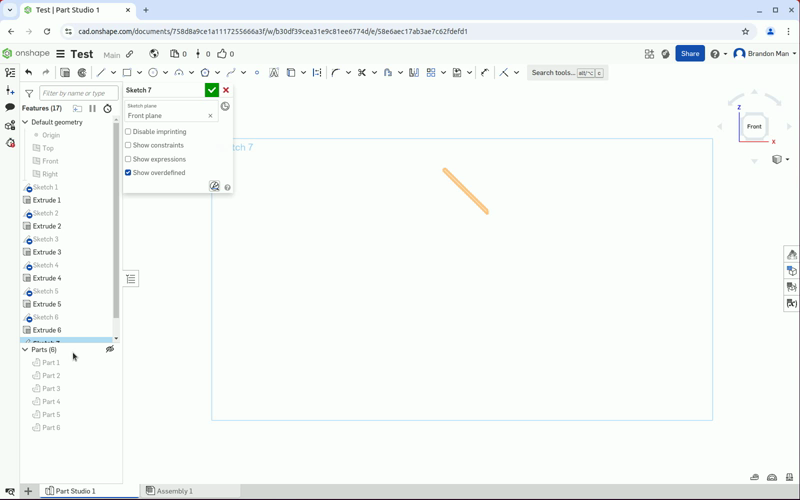
key(l)
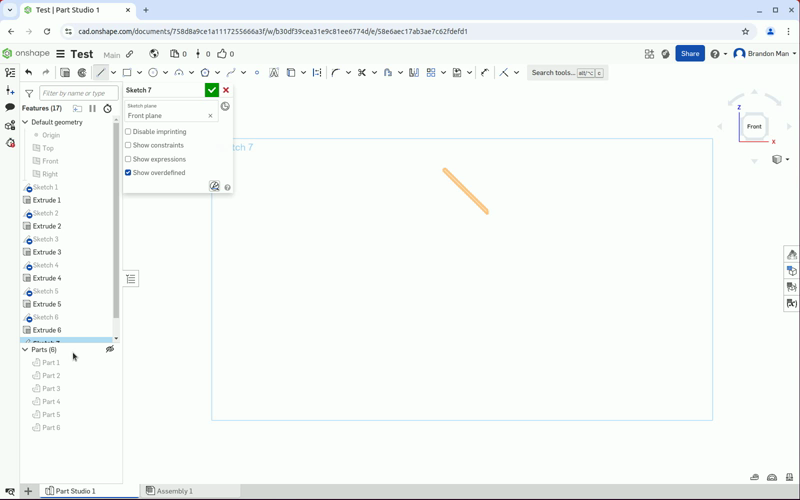
key_down(shift)
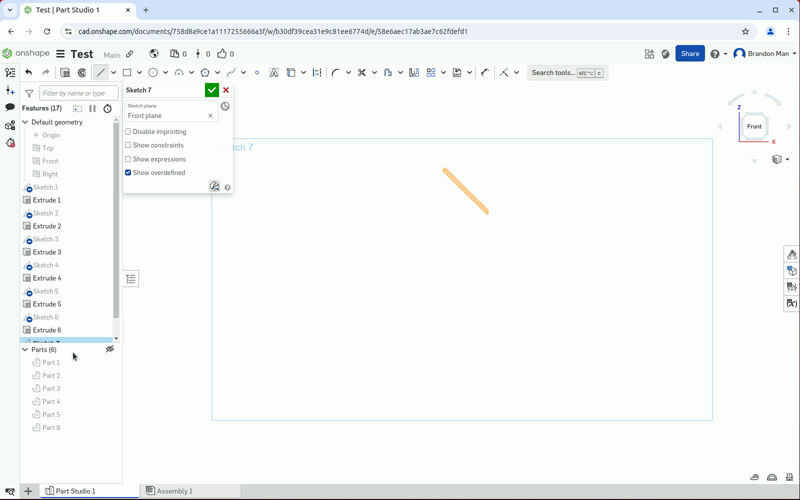
mouse_move(444, 336)
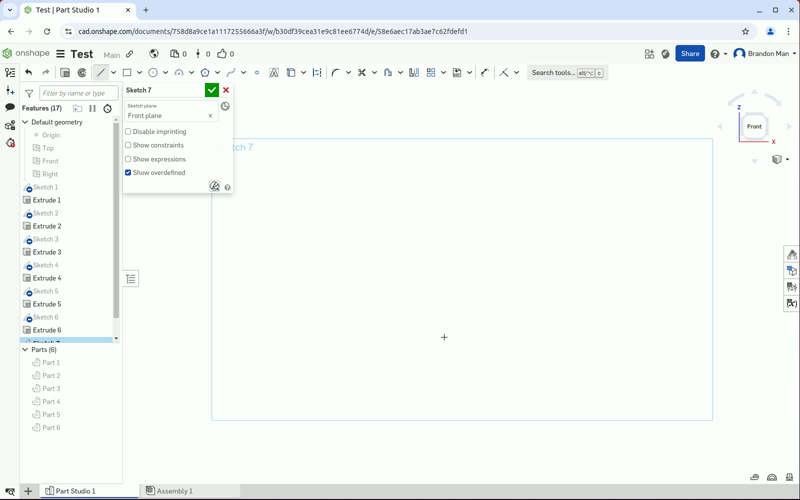
click(444, 336)
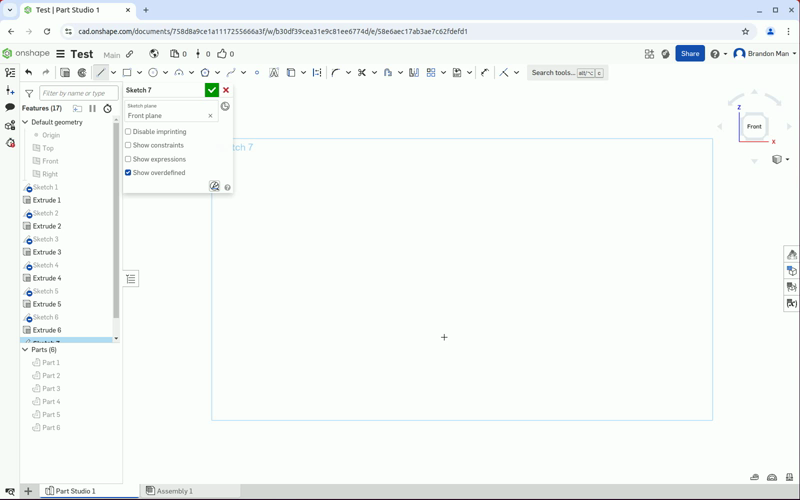
key_up(shift)
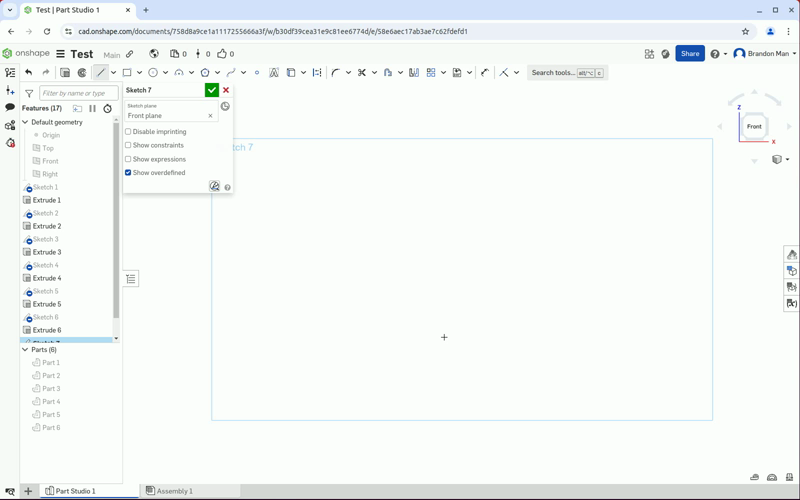
key_down(shift)
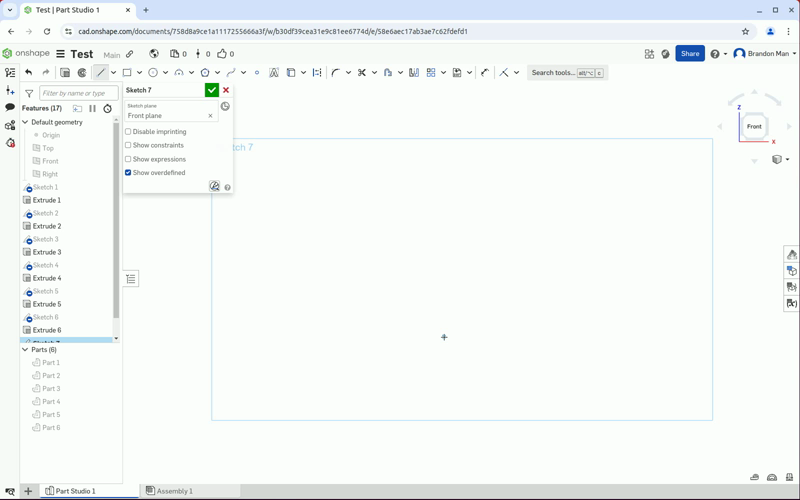
mouse_move(474, 336)
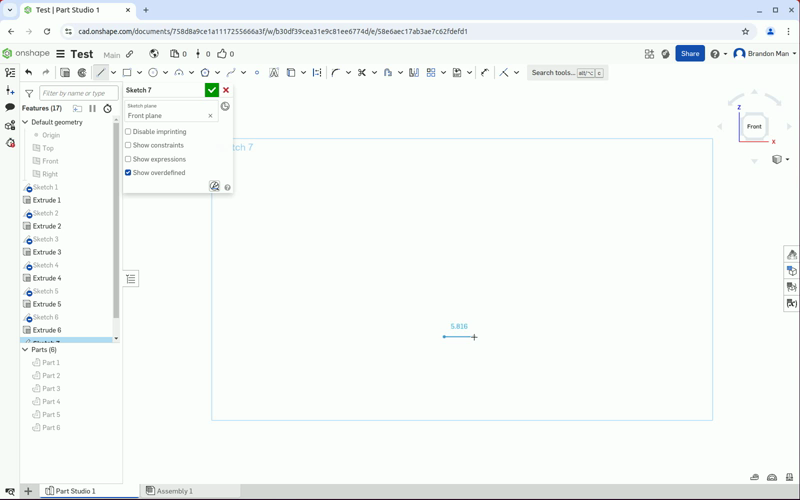
mouse_move(453, 345)
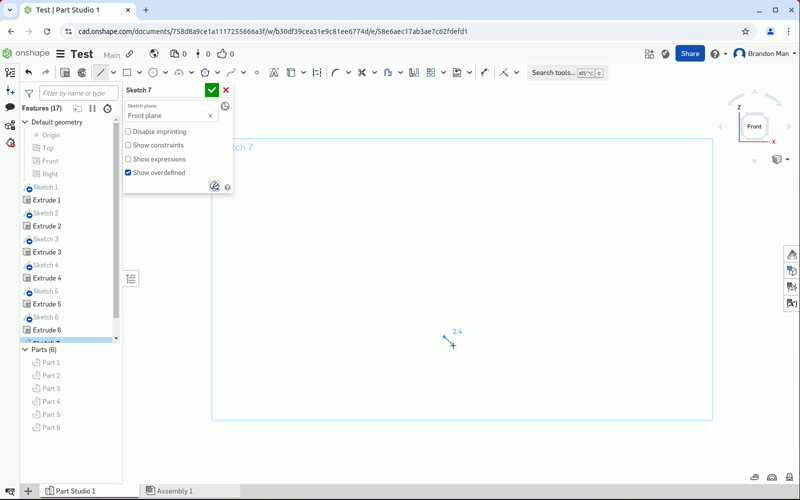
click(453, 345)
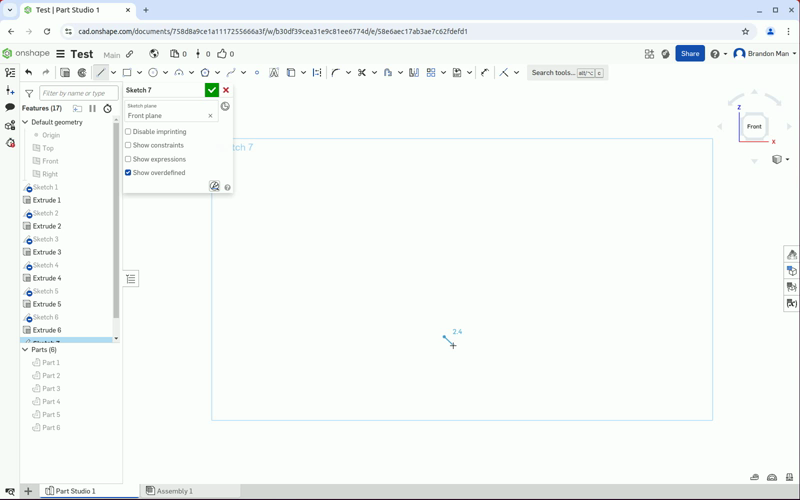
key_up(shift)
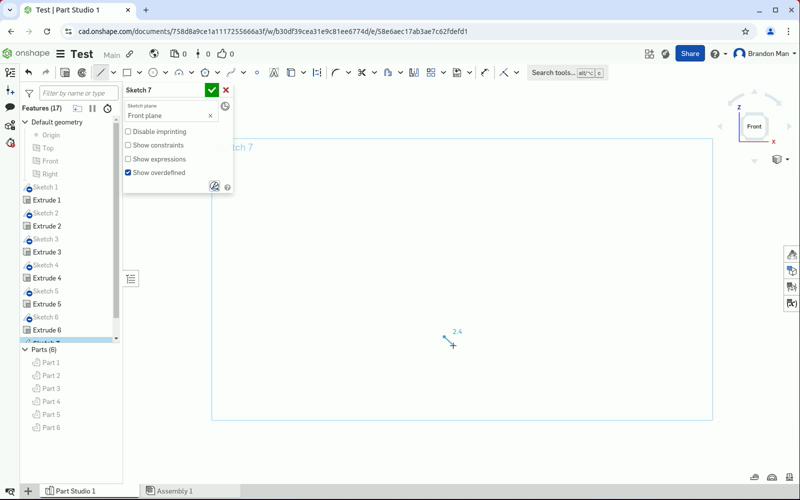
key_down(shift)
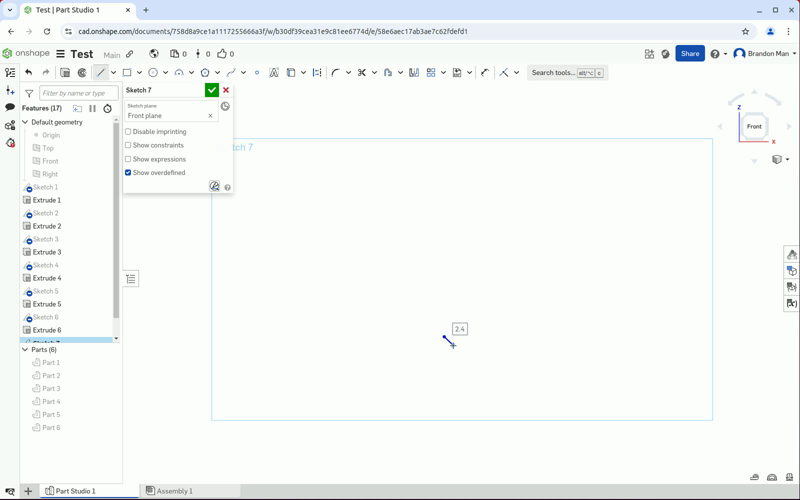
mouse_move(483, 345)
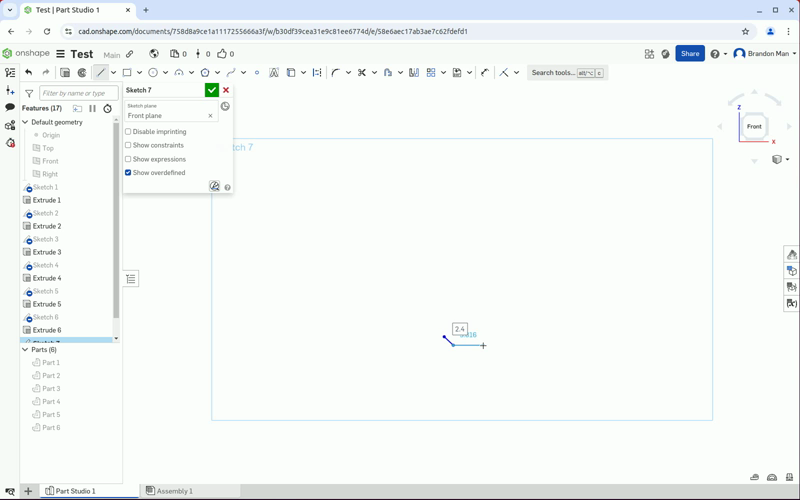
mouse_move(485, 312)
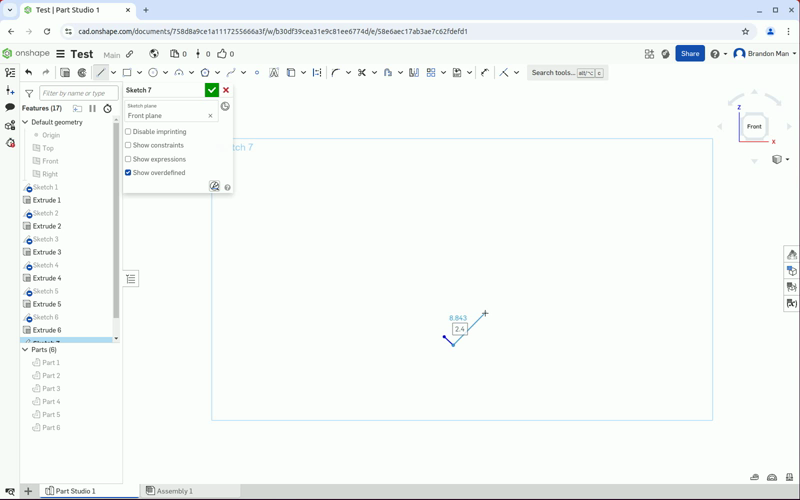
click(485, 312)
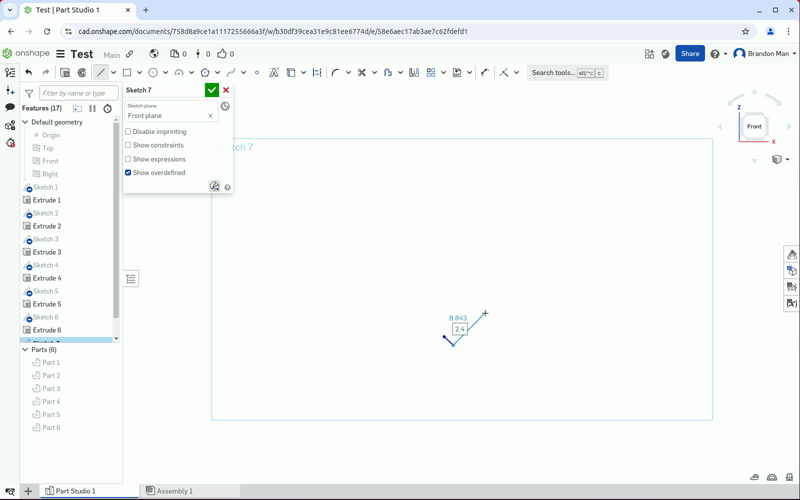
key_up(shift)
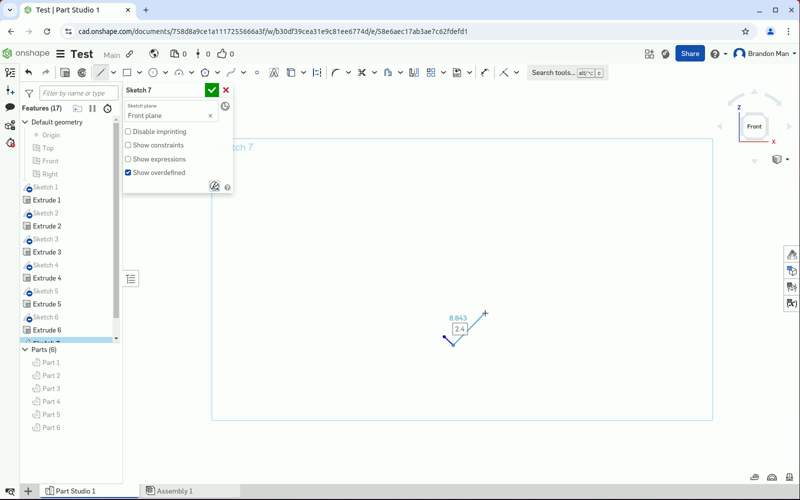
key_down(shift)
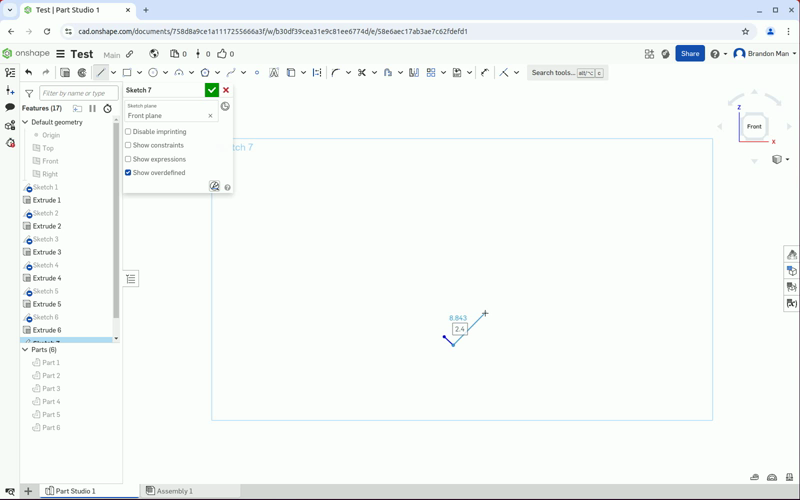
mouse_move(515, 312)
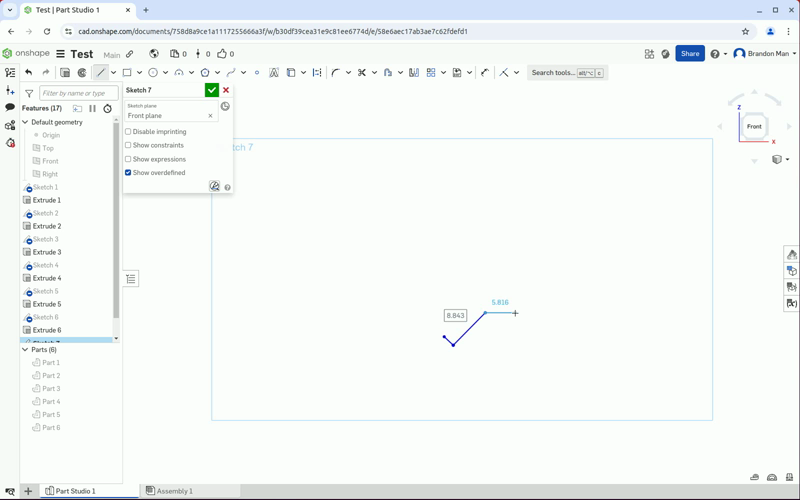
mouse_move(485, 296)
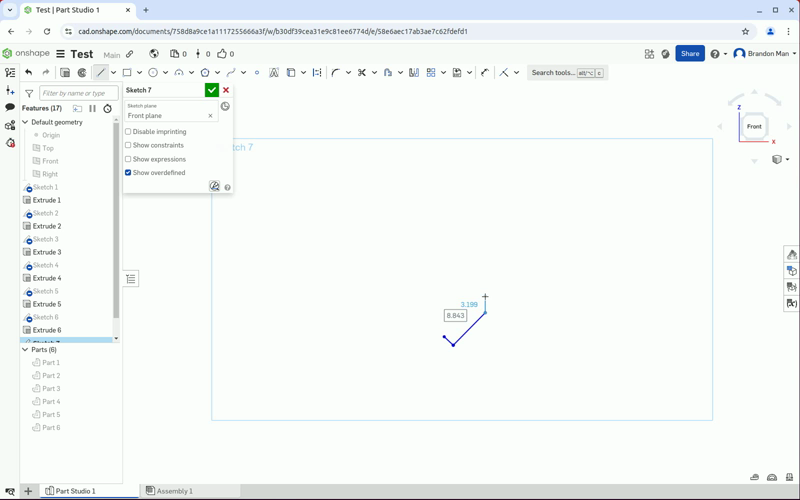
click(485, 296)
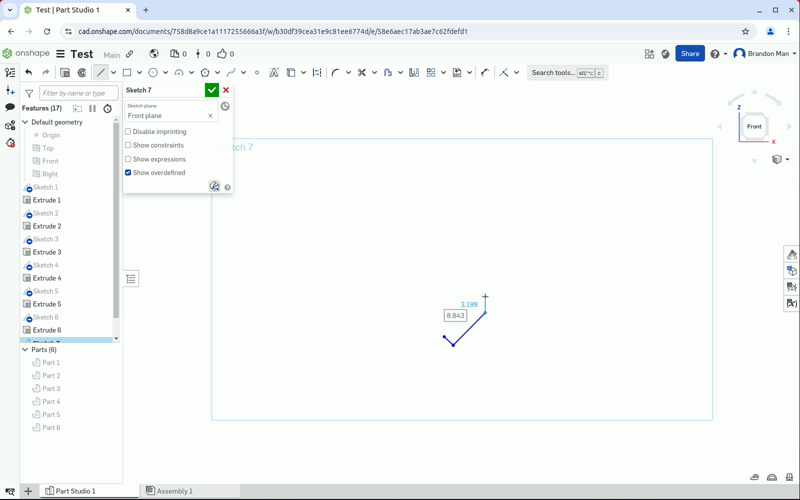
key_up(shift)
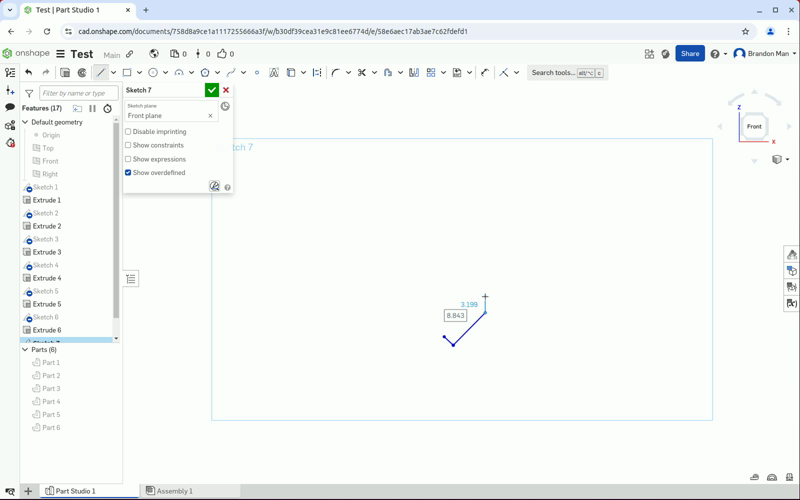
mouse_move(515, 296)
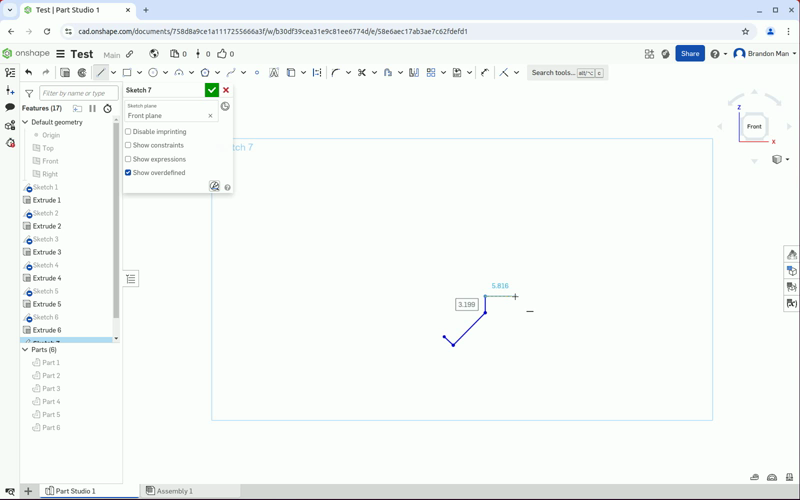
key_down(shift)
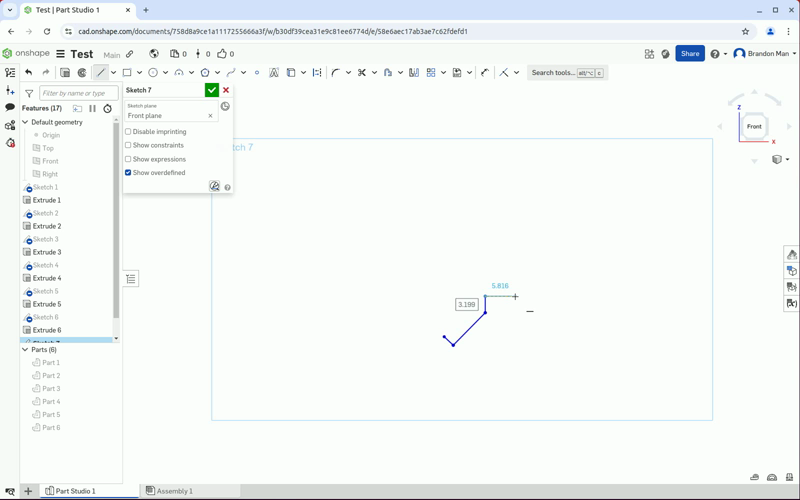
mouse_move(444, 336)
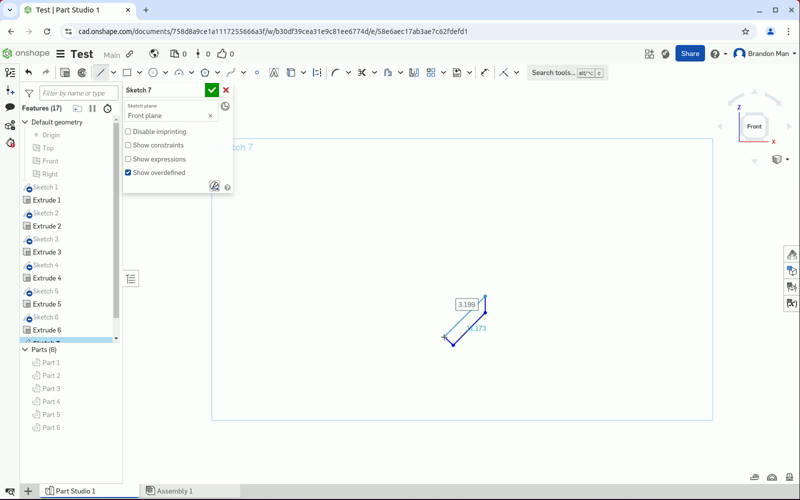
key_up(shift)
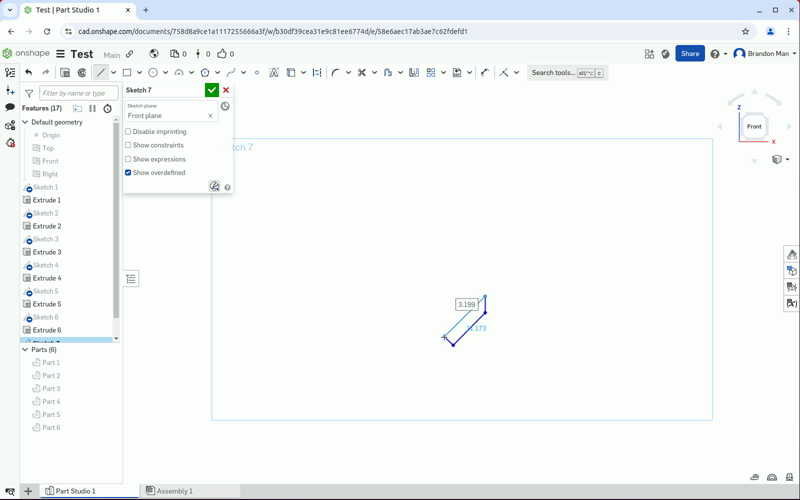
click(444, 336)
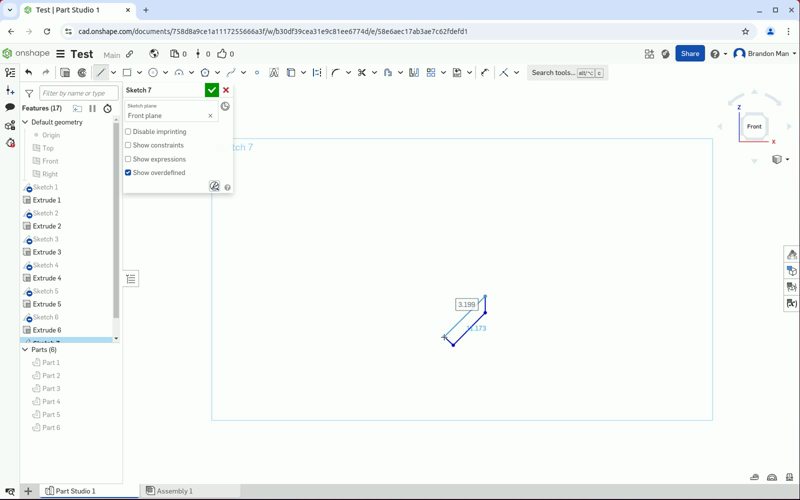
key(esc)
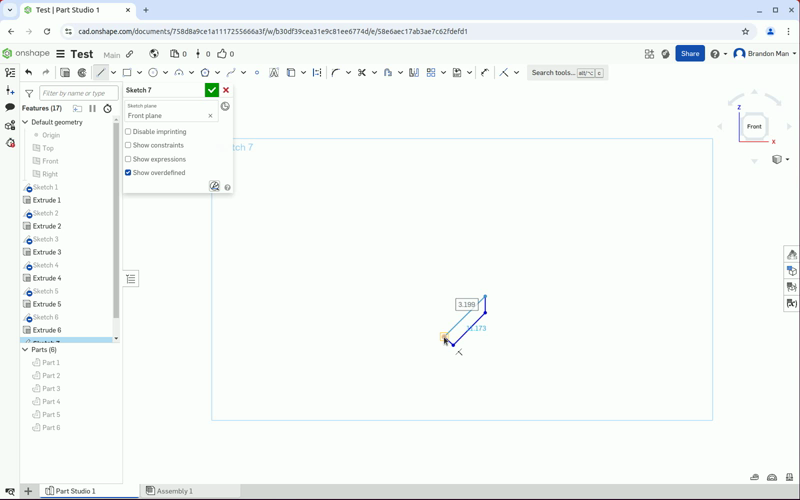
mouse_move(460, 334)
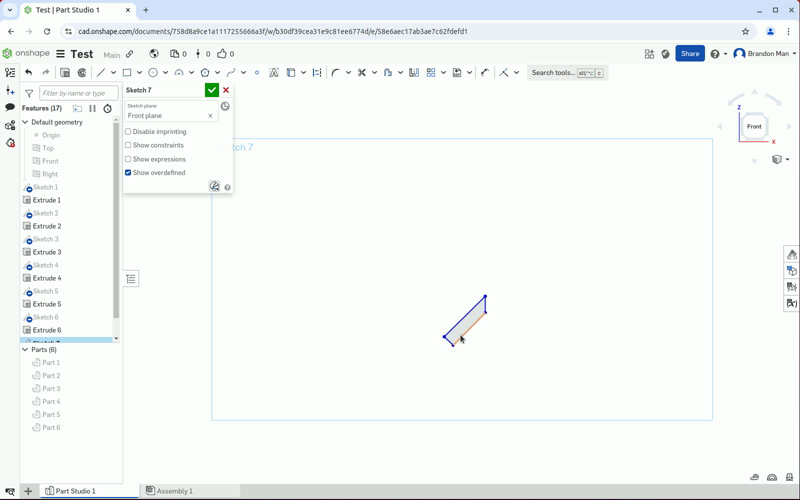
scroll(6)
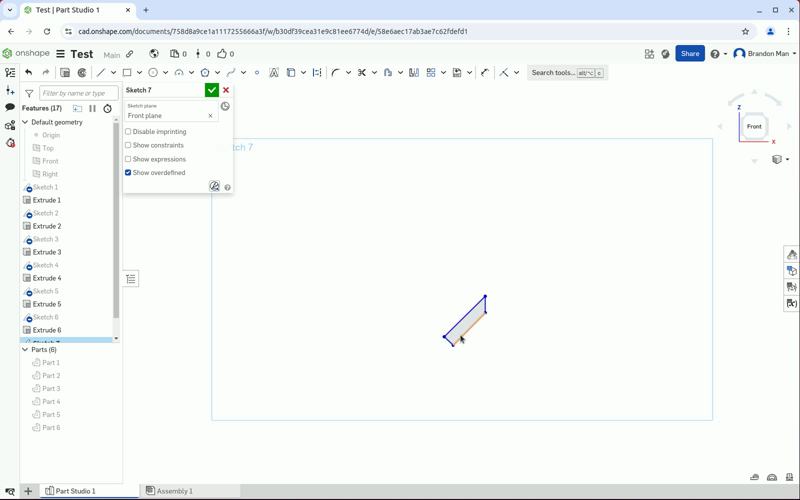
scroll(6)
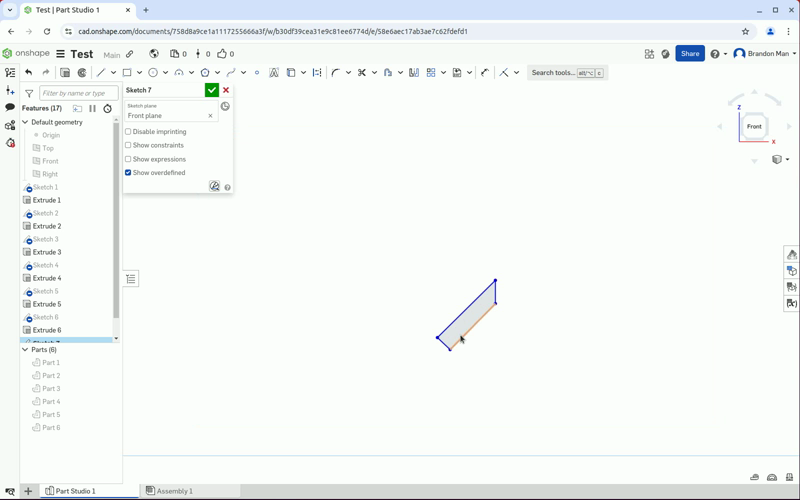
scroll(6)
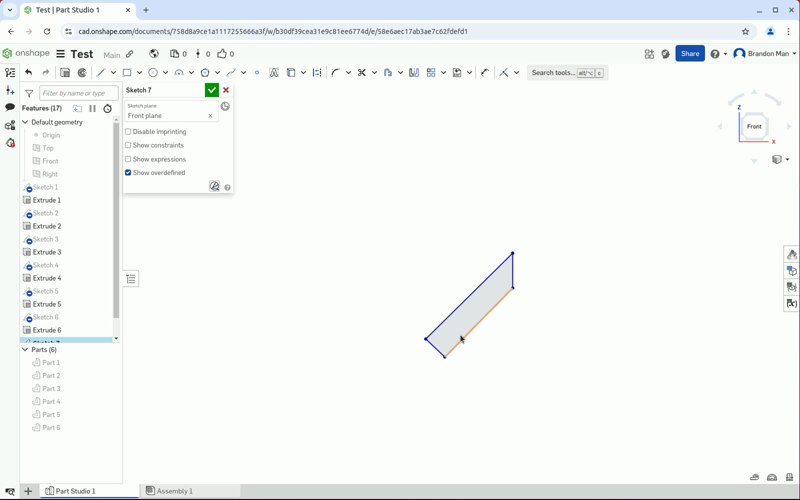
scroll(6)
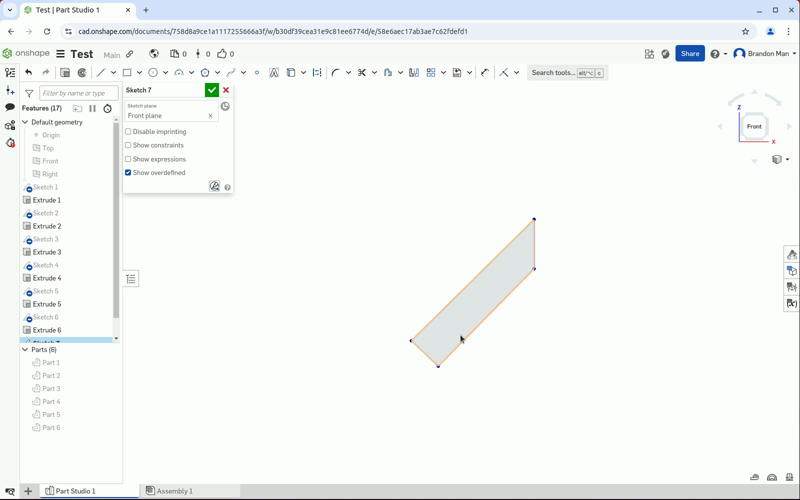
scroll(6)
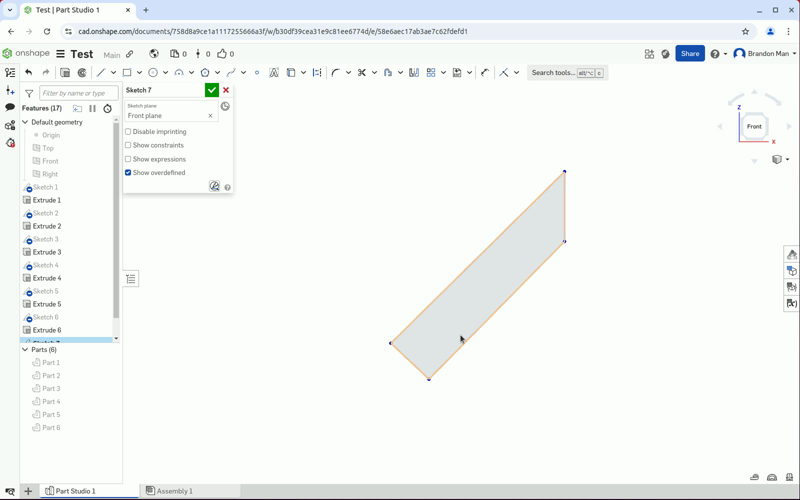
scroll(6)
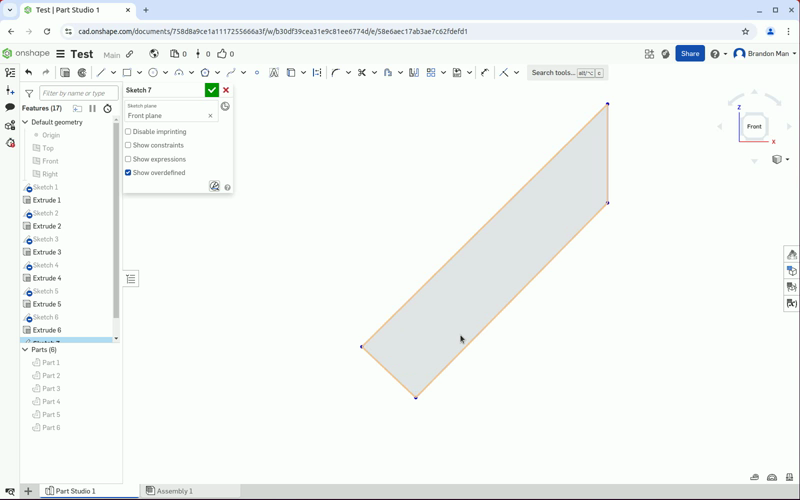
scroll(6)
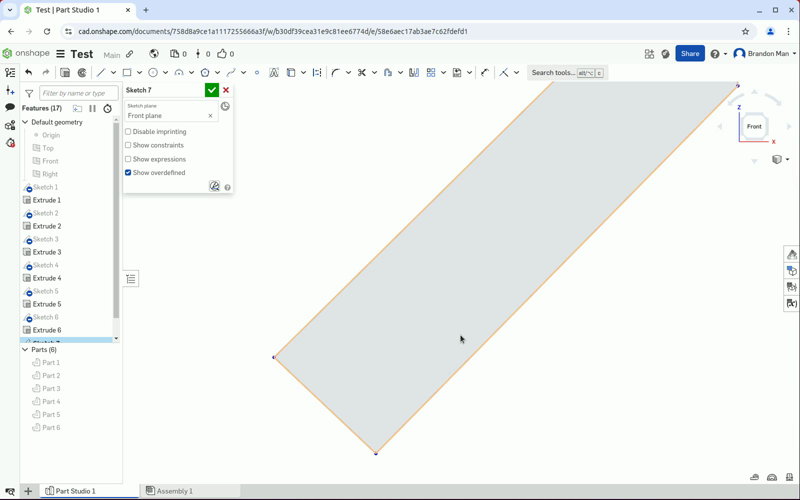
click(460, 334)
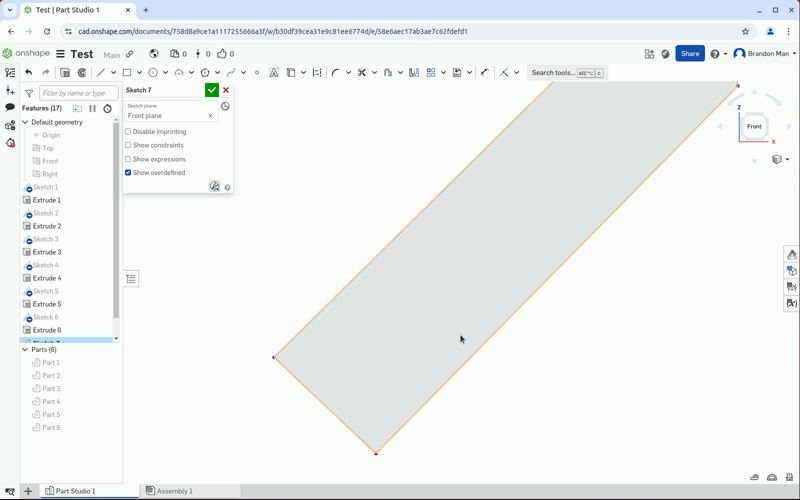
scroll(-6)
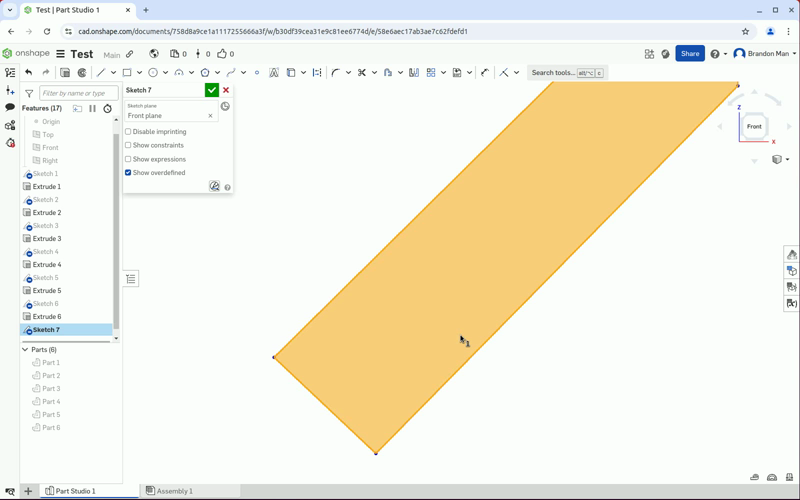
scroll(-6)
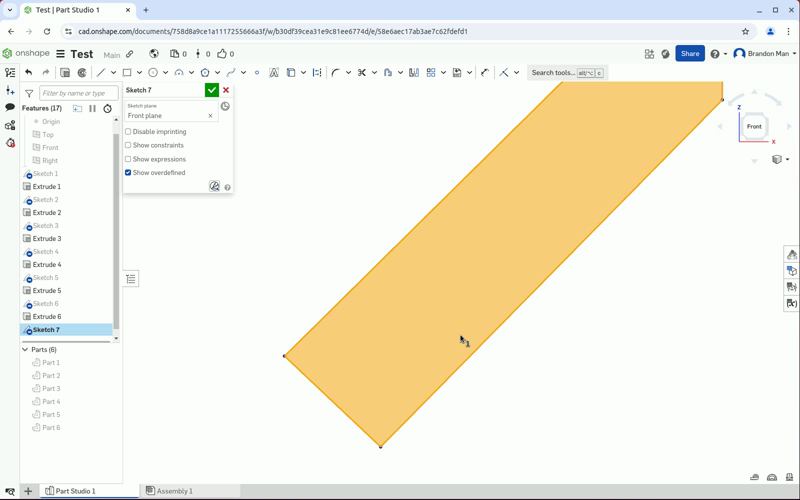
scroll(-6)
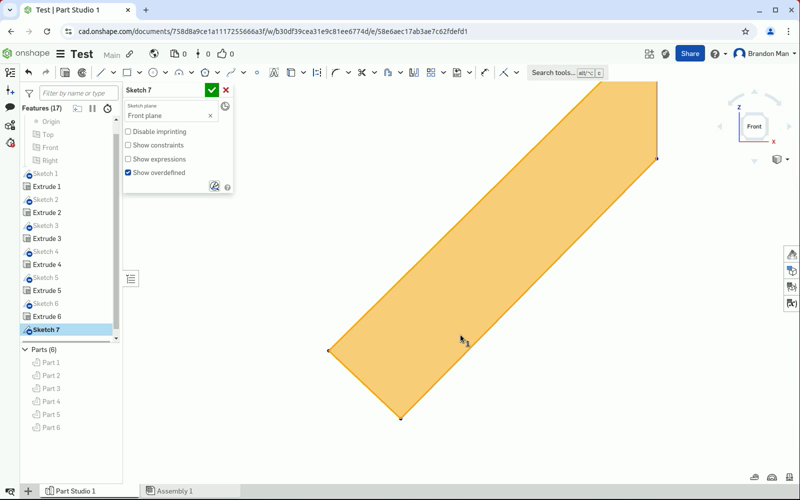
scroll(-6)
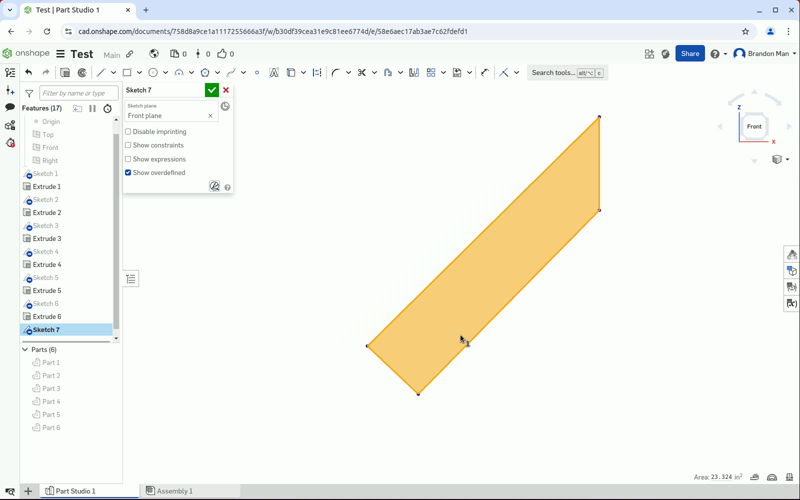
scroll(-6)
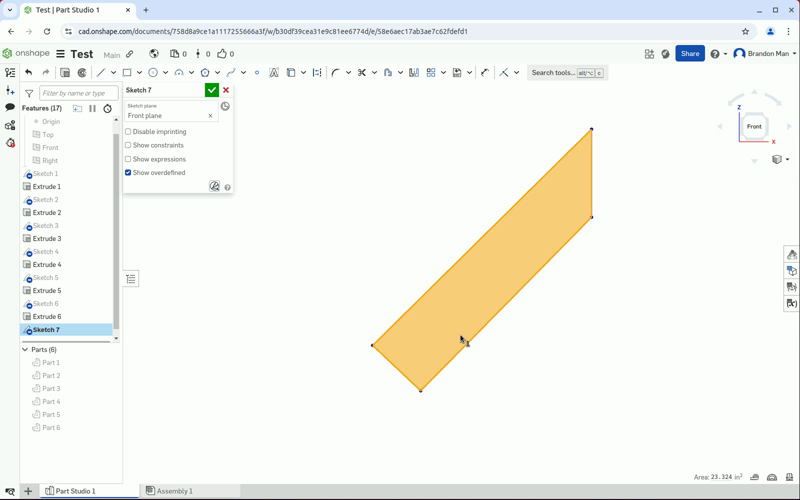
scroll(-6)
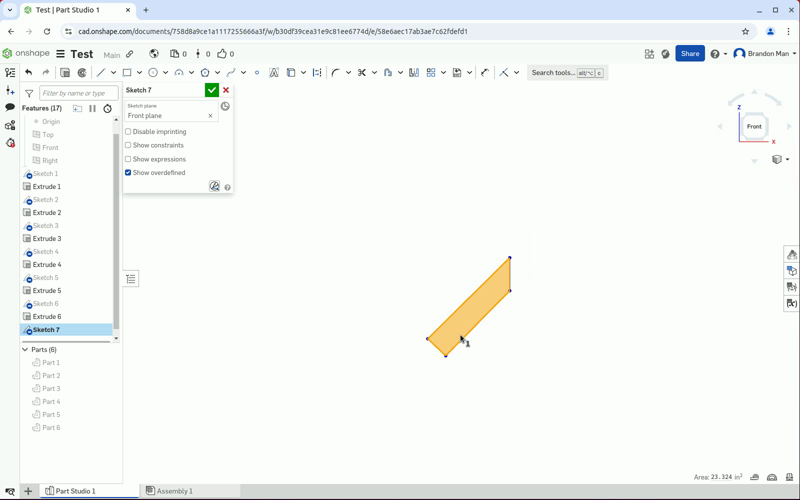
scroll(-6)
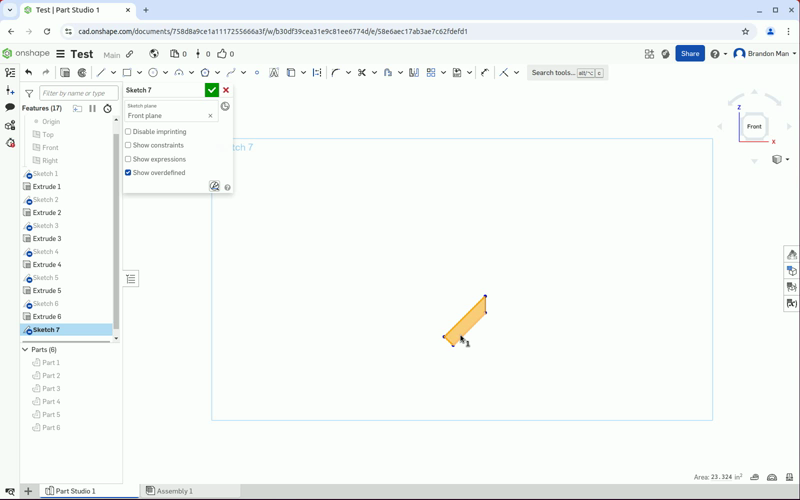
mouse_move(73, 352)
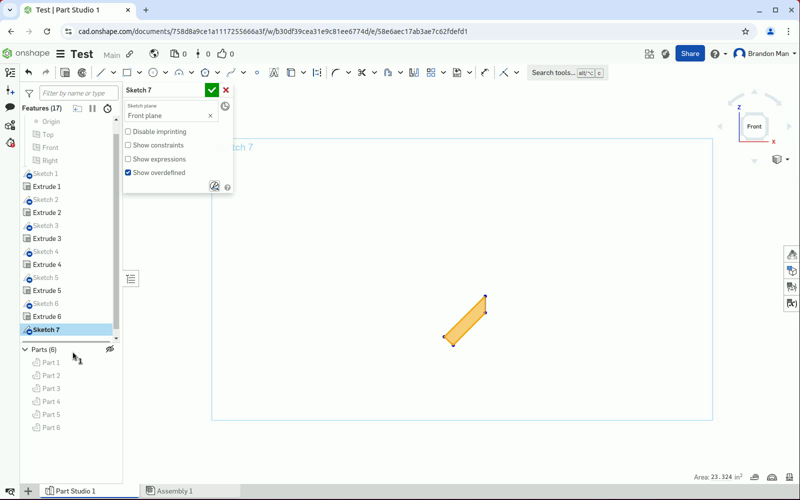
key(shift+y)
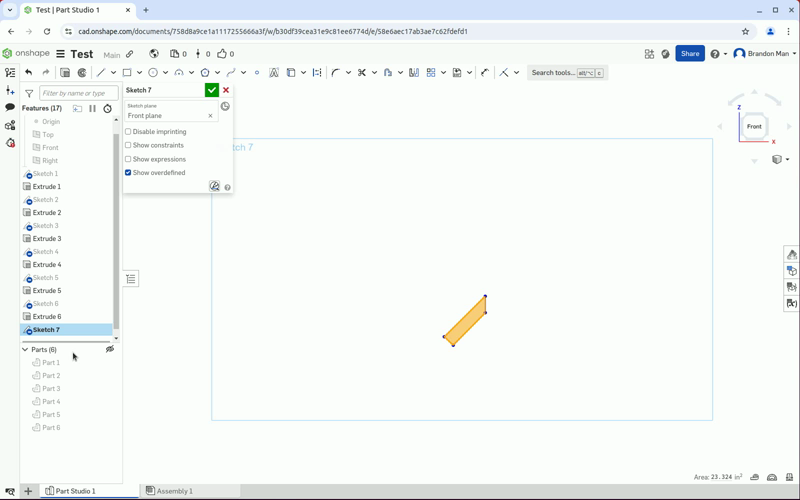
key(shift+e)
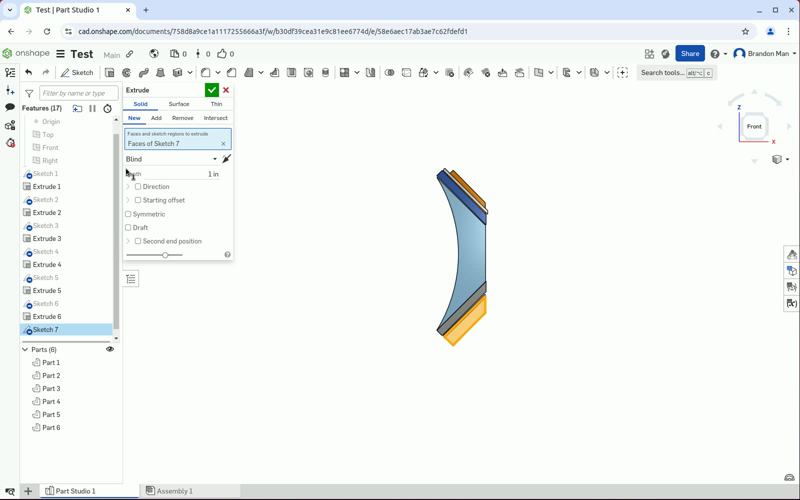
mouse_move(143, 106)
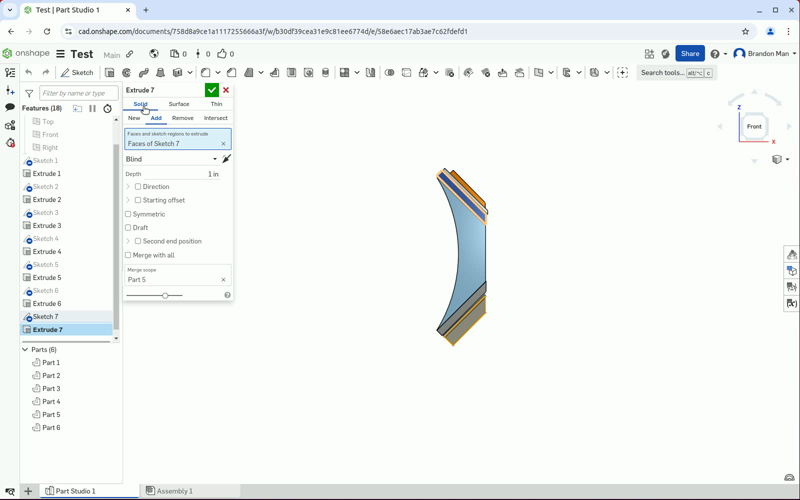
click(143, 106)
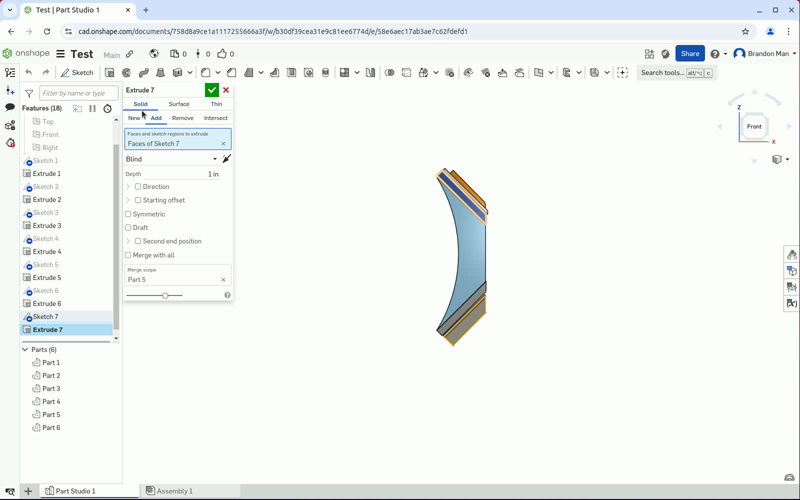
mouse_move(137, 120)
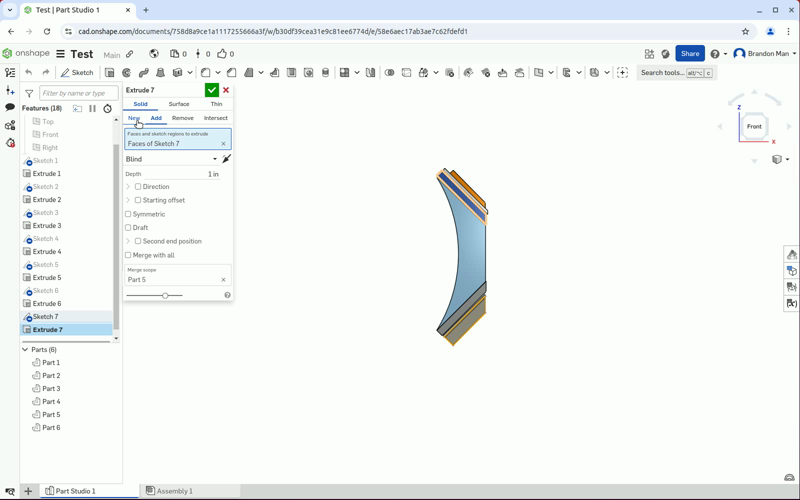
click(137, 120)
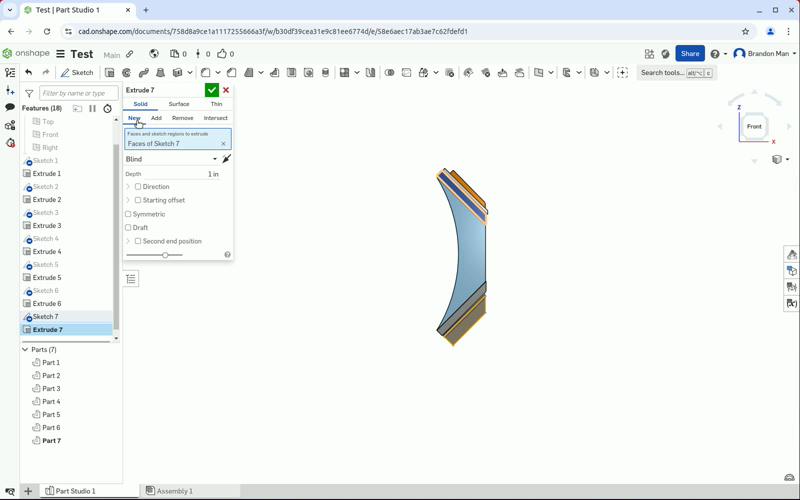
key(tab, 4)
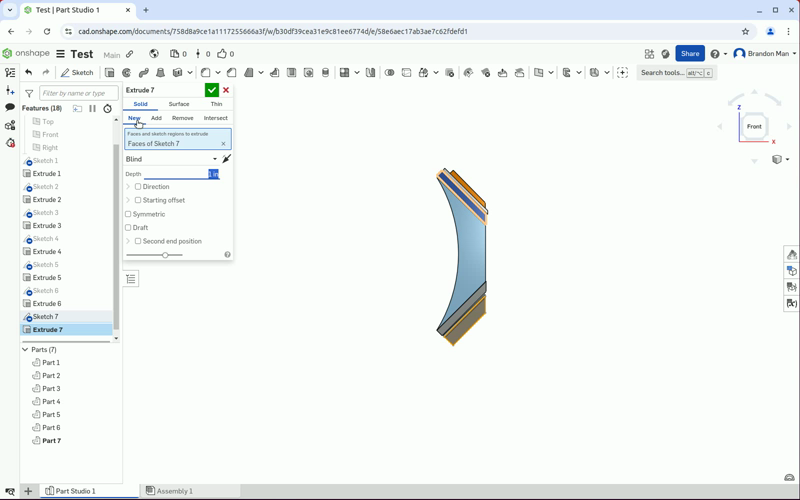
text(1.444)
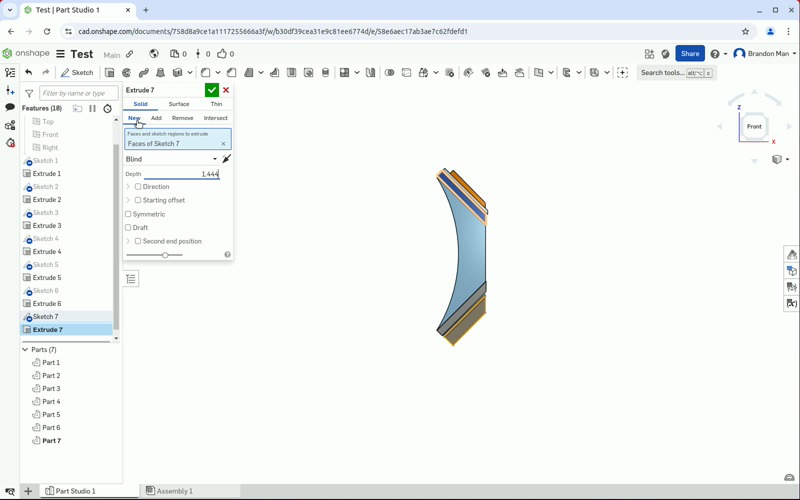
key(tab, 3)
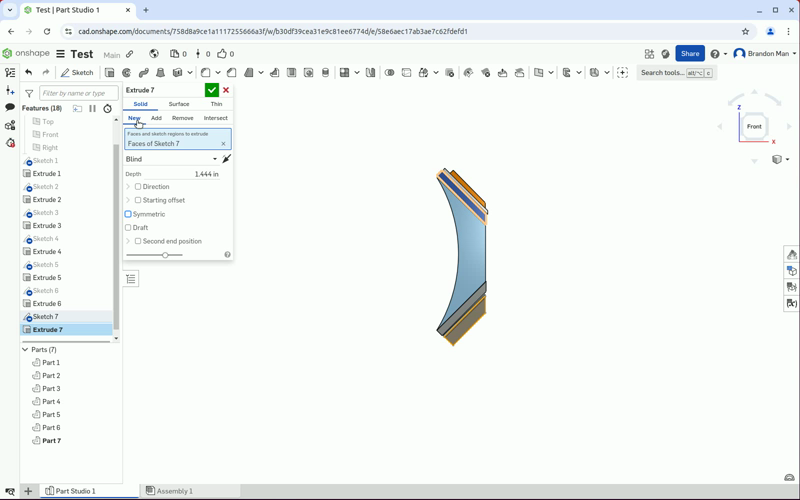
key(space)
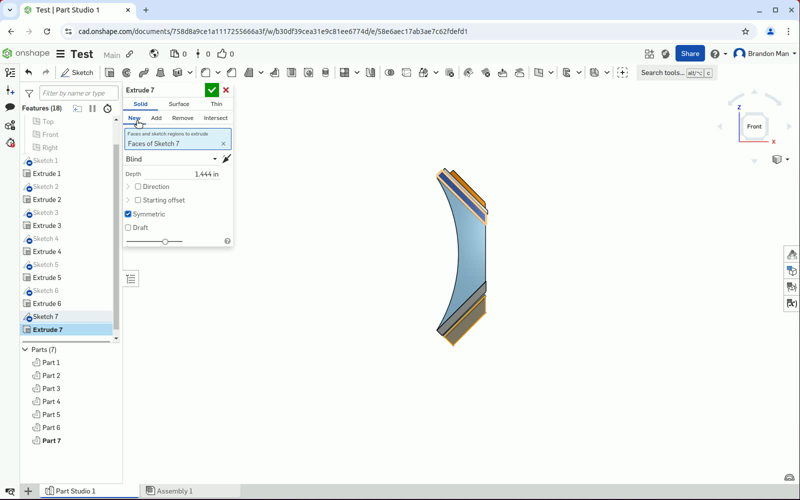
key(enter)
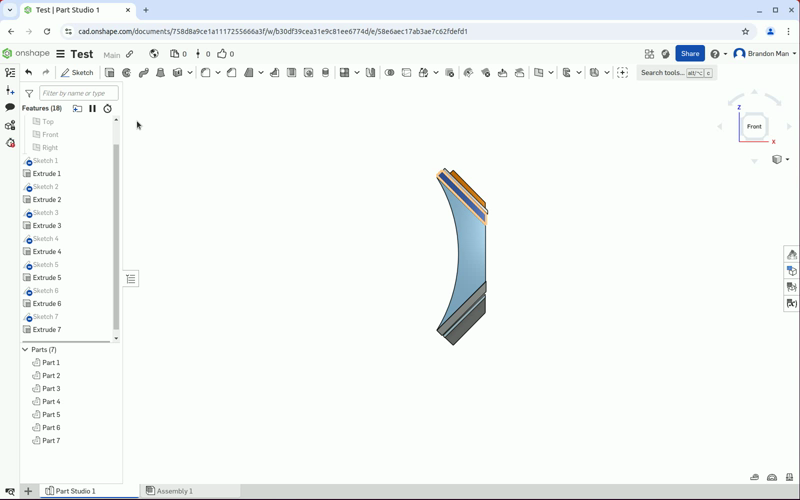
key(shift+h)
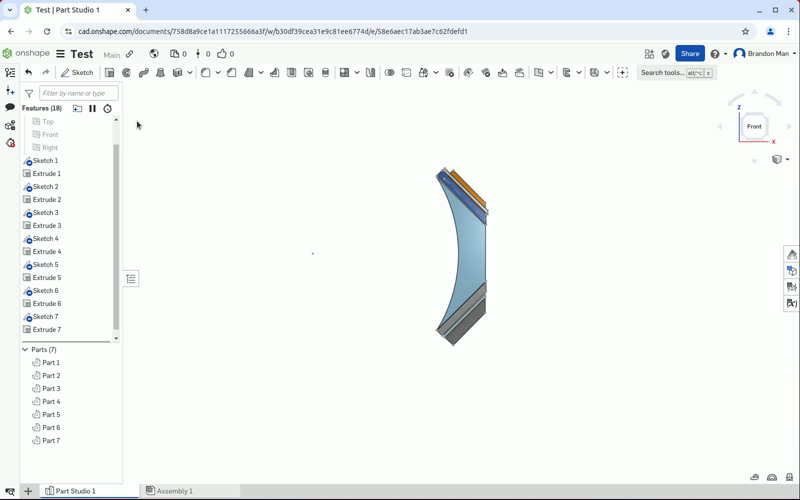
key(shift+h)
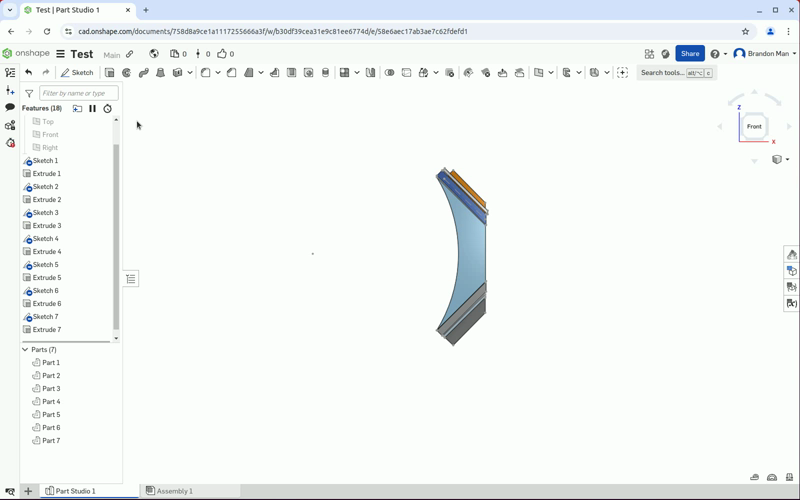
key(shift+7)
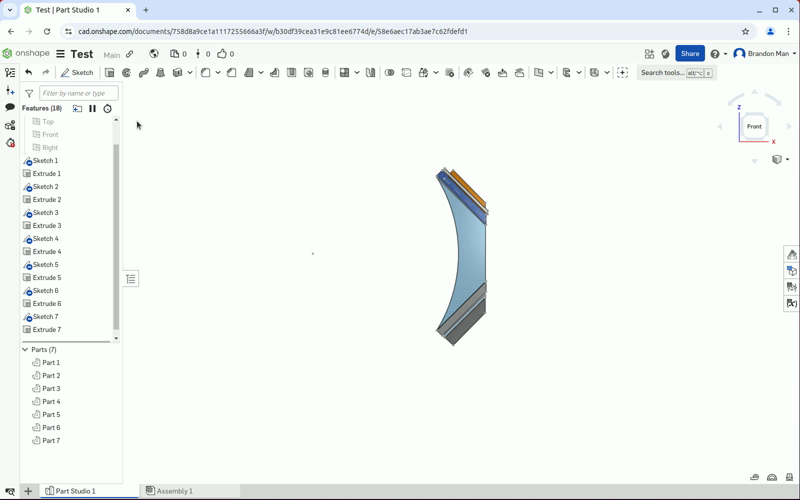
key(left, 2)
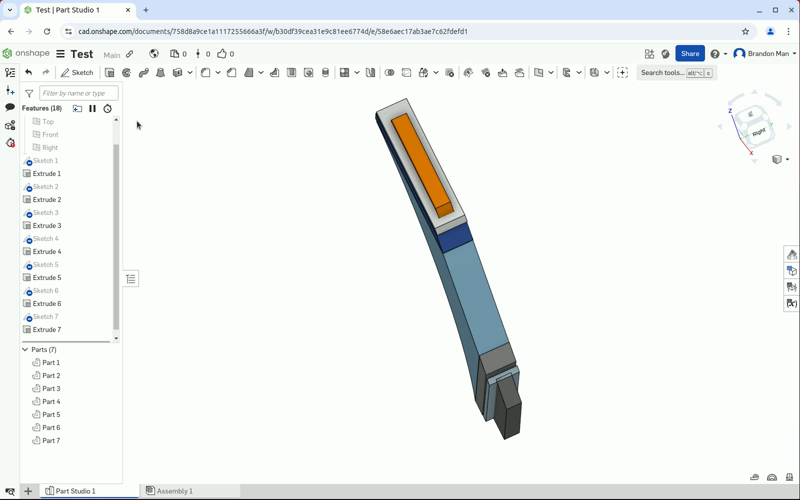
key(down, 2)
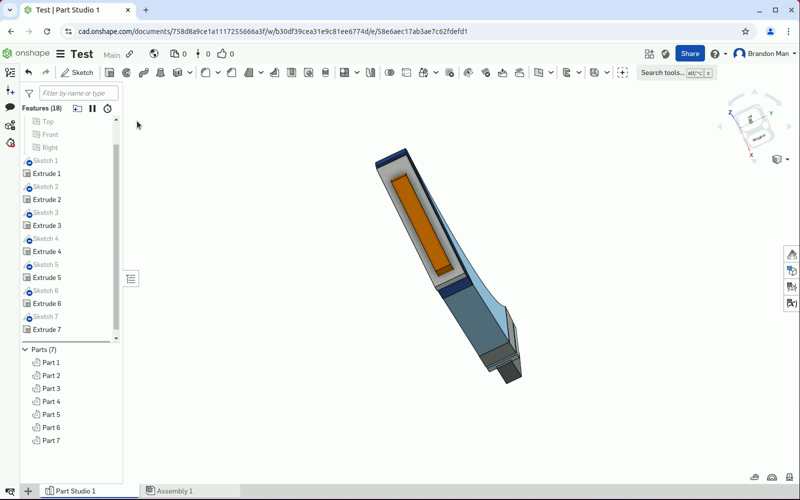
key(up, 2)
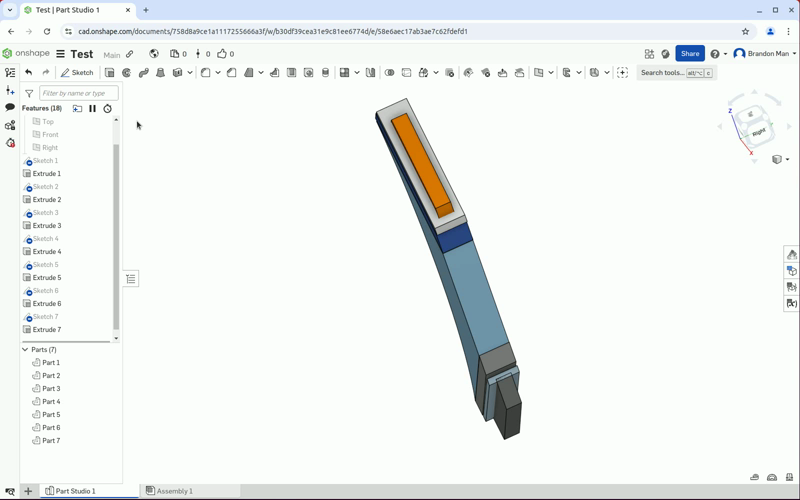
key(right, 2)
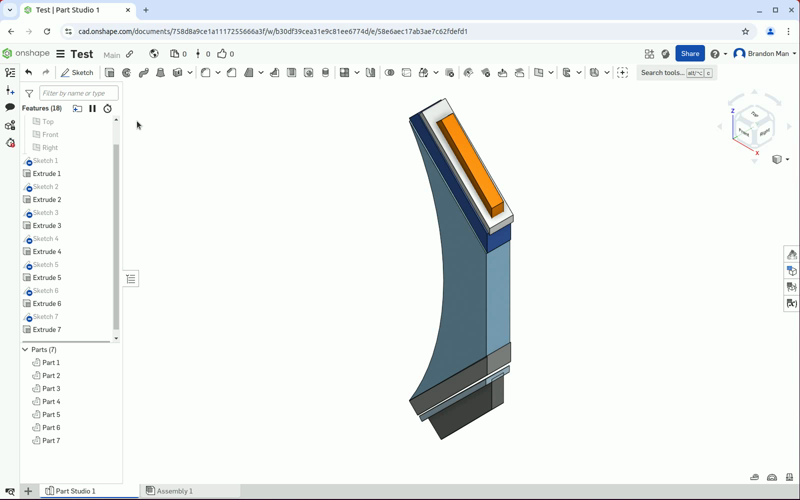
mouse_move(69, 163)
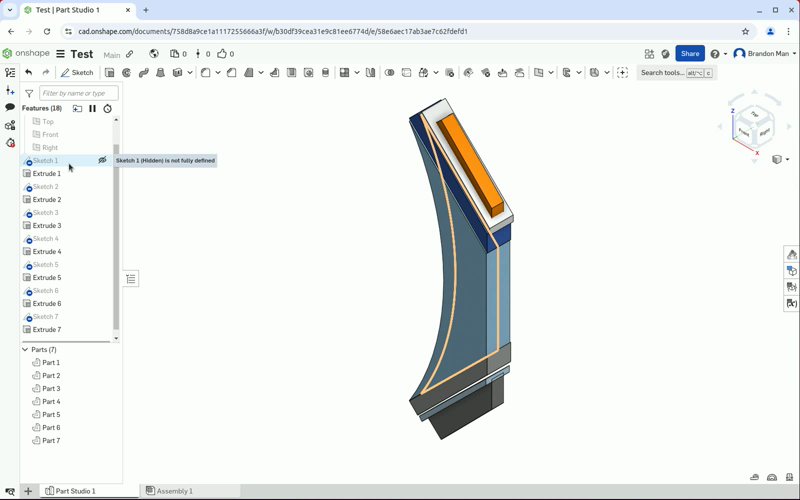
click(69, 163)